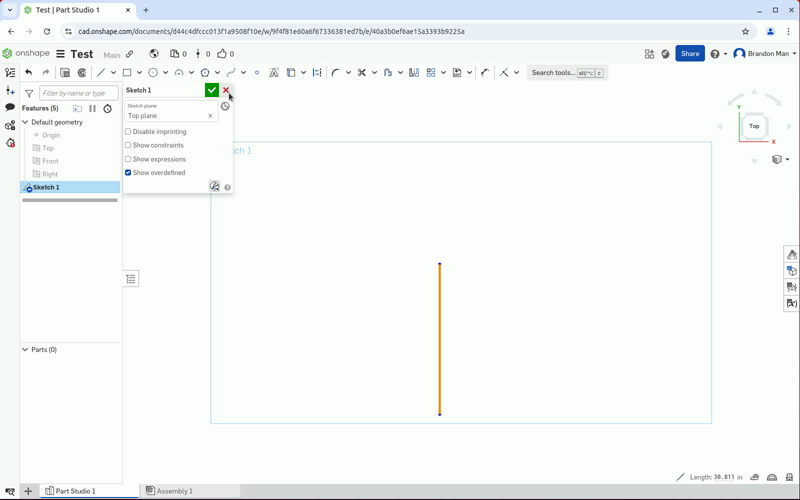
key(shift+h)
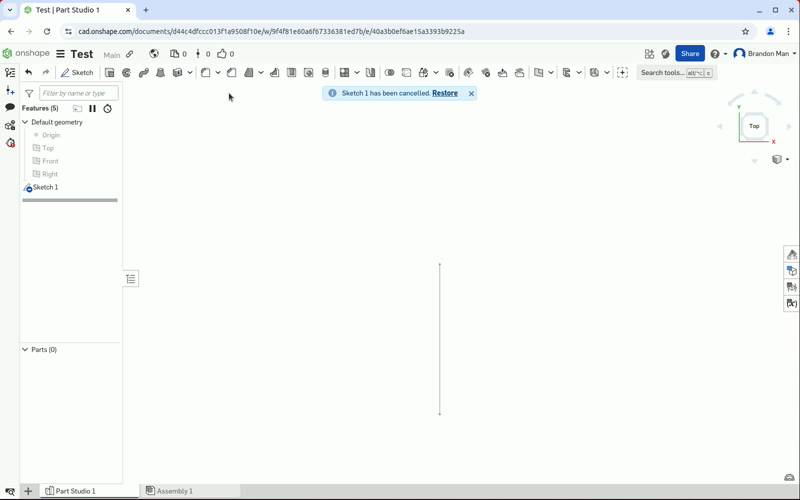
key(shift+s)
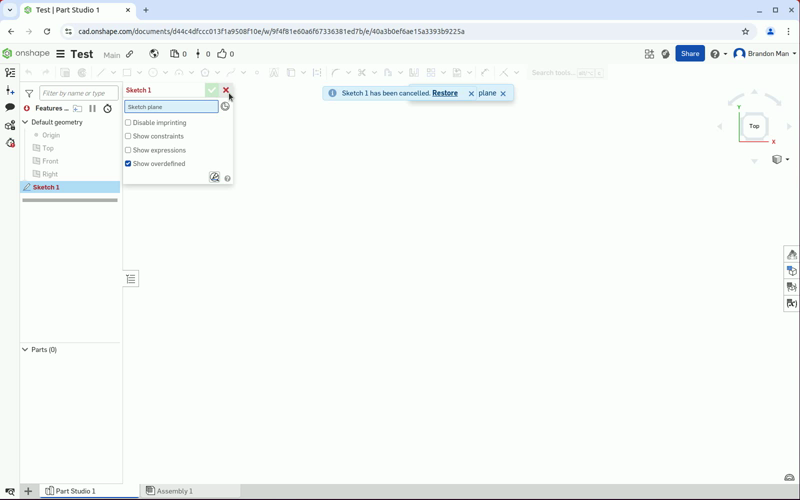
mouse_move(73, 150)
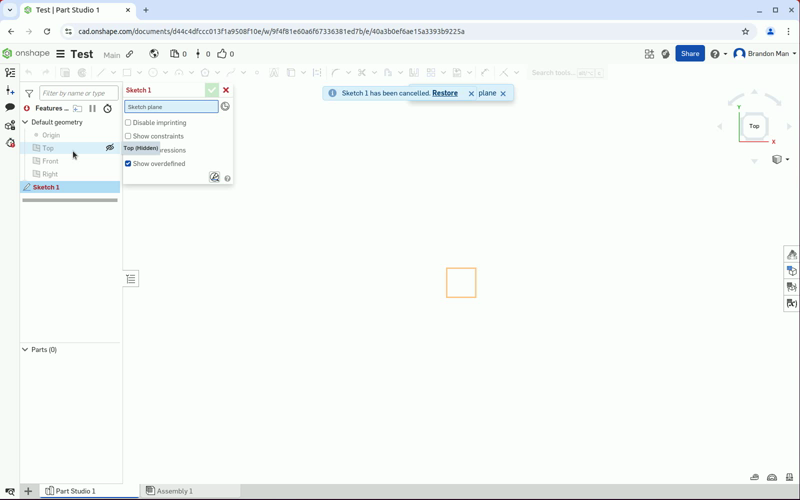
click(73, 150)
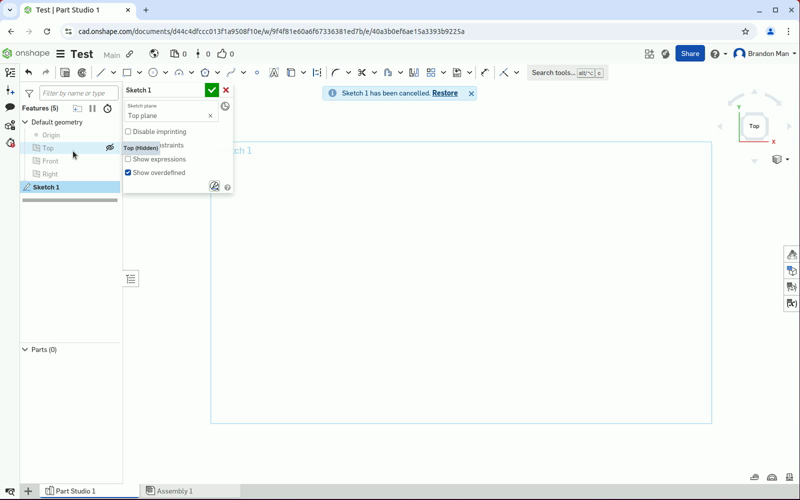
mouse_move(73, 352)
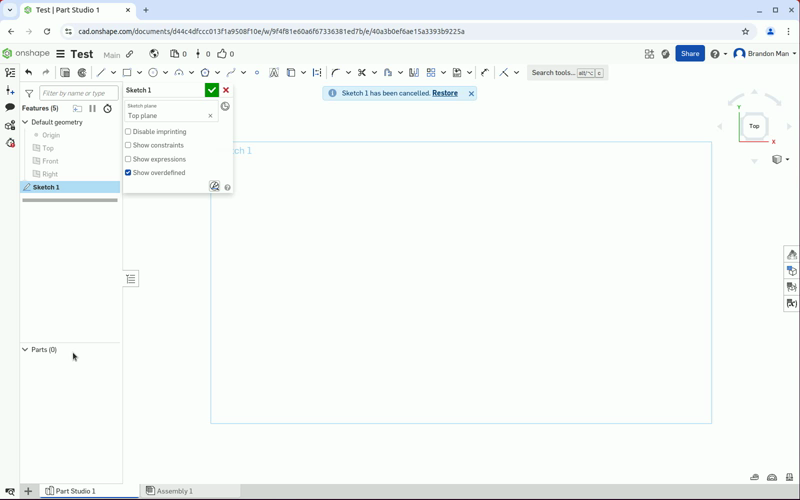
key(y)
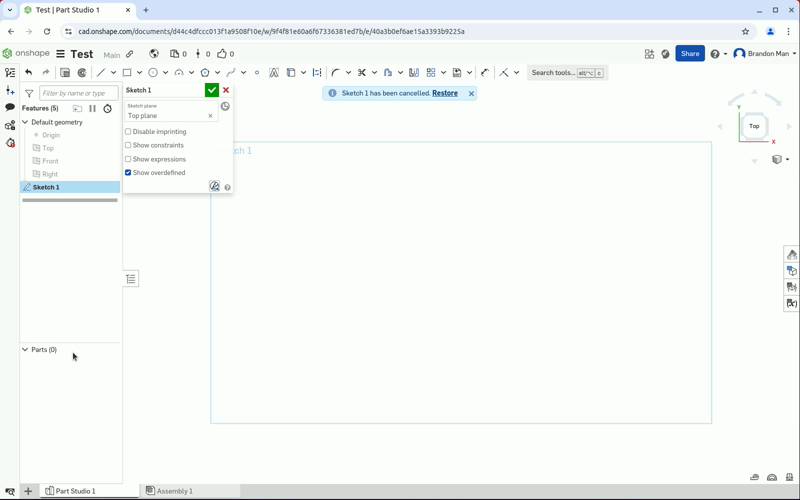
key(l)
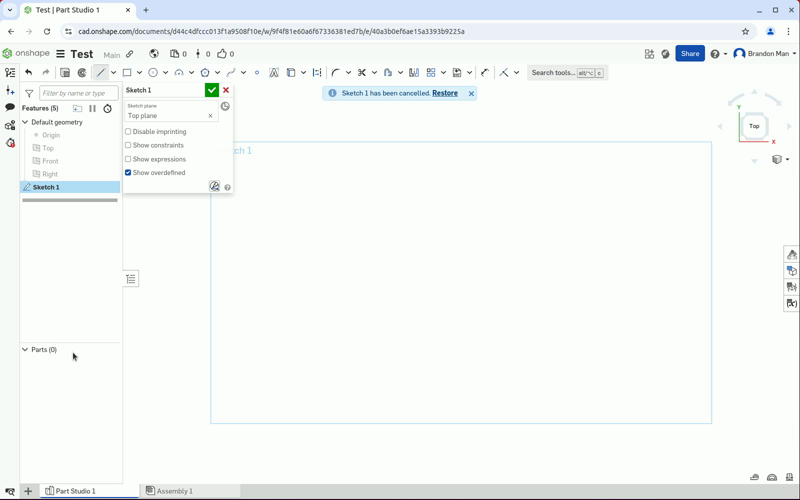
key_down(shift)
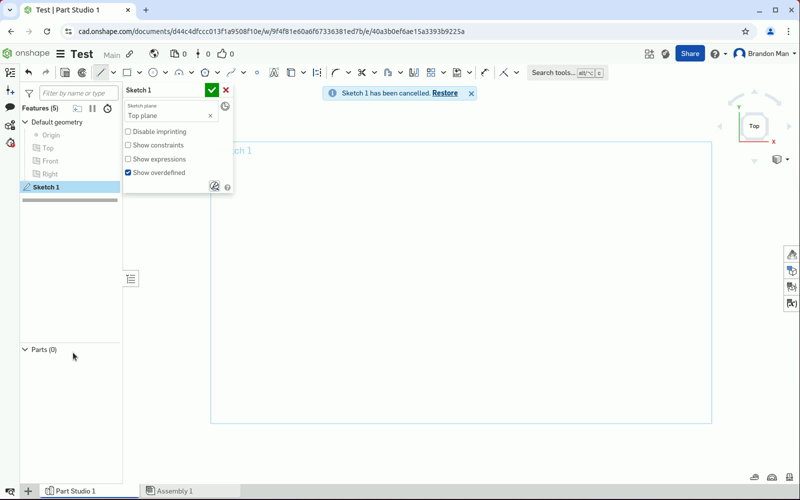
mouse_move(411, 305)
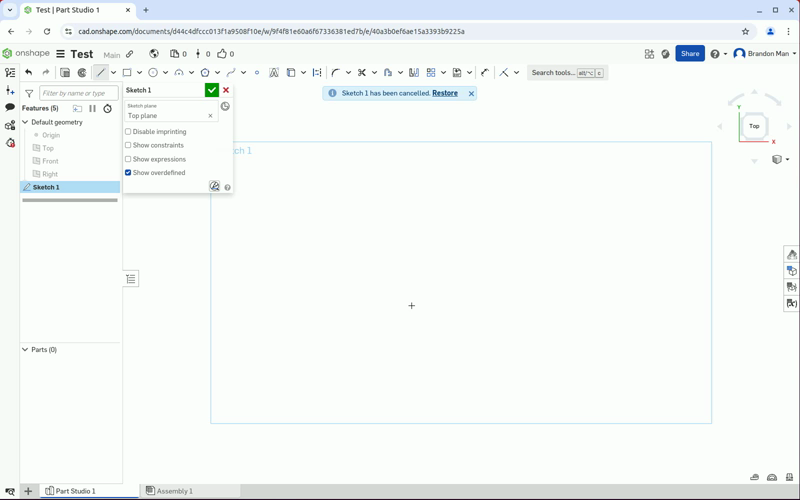
click(411, 305)
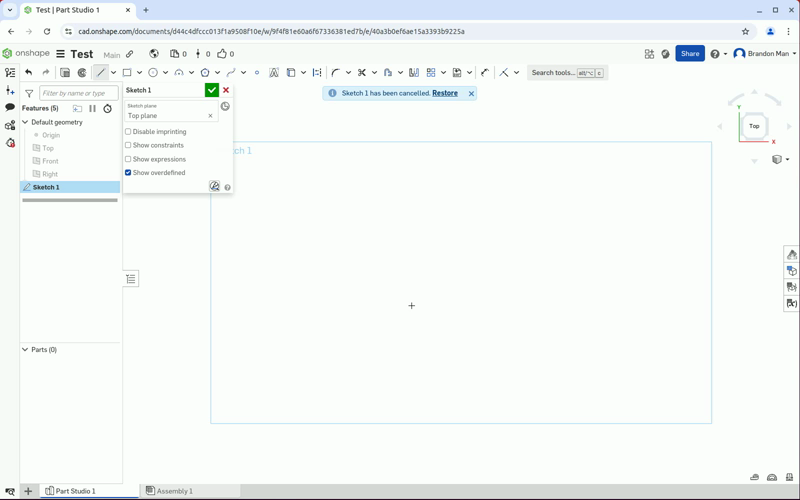
key_up(shift)
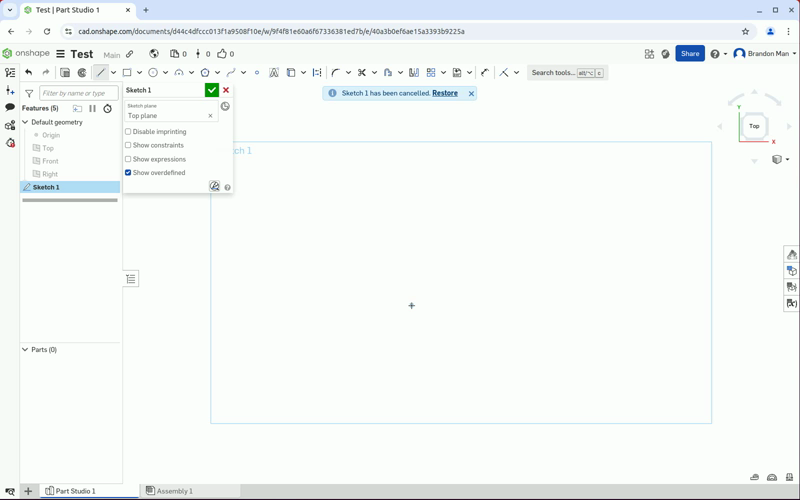
key_down(shift)
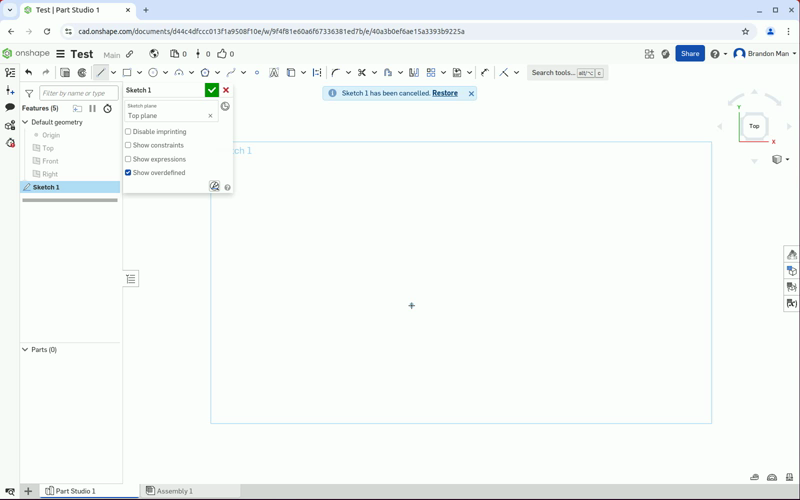
mouse_move(509, 305)
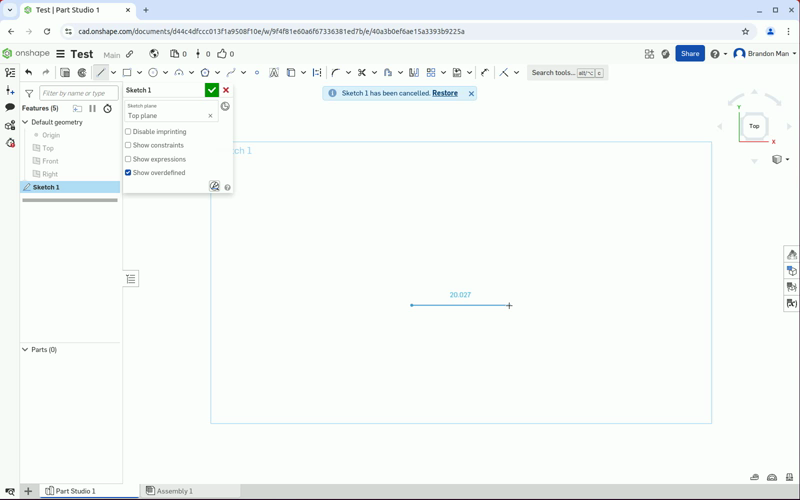
click(509, 305)
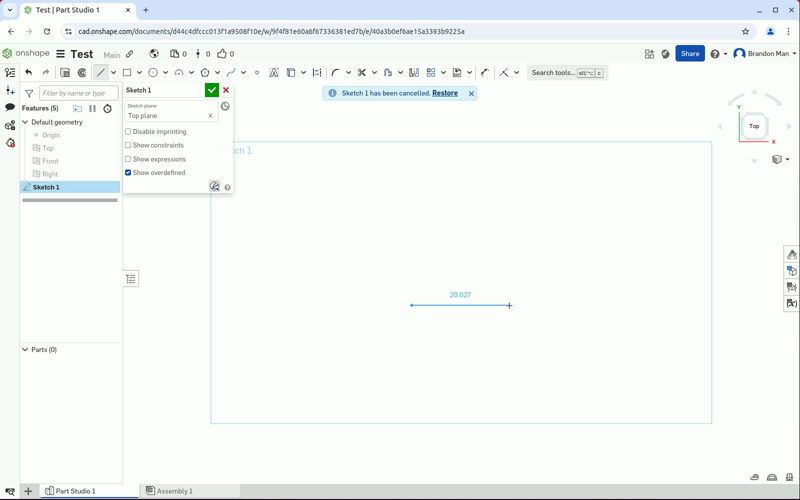
key_up(shift)
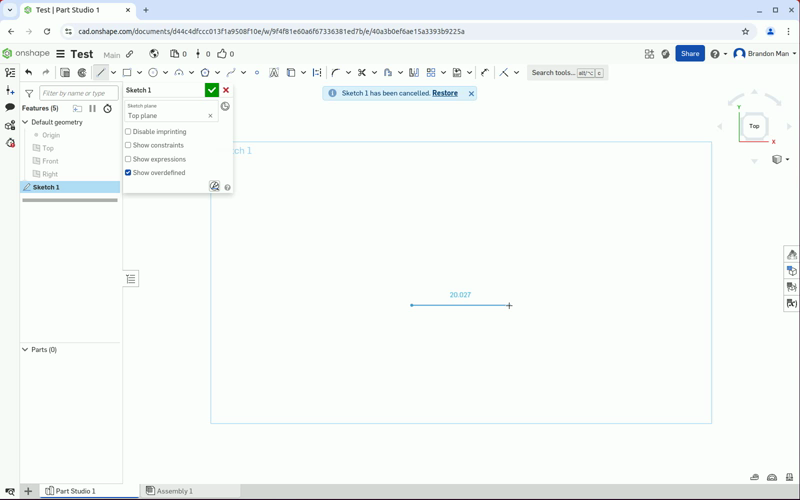
key_down(shift)
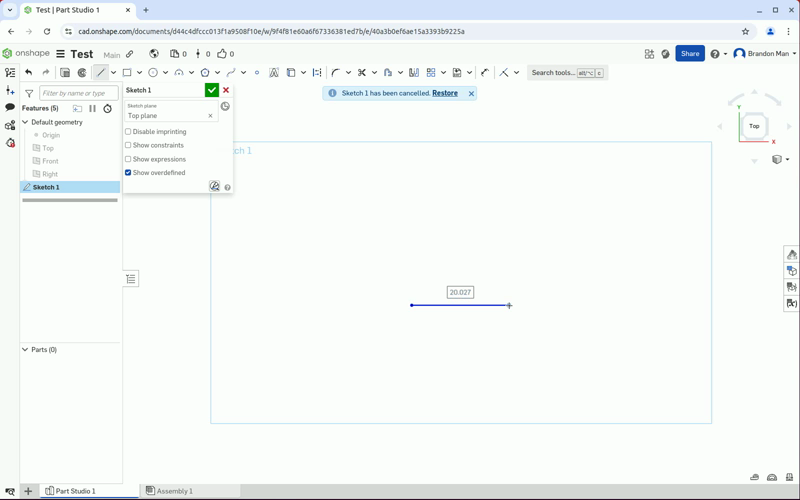
mouse_move(539, 305)
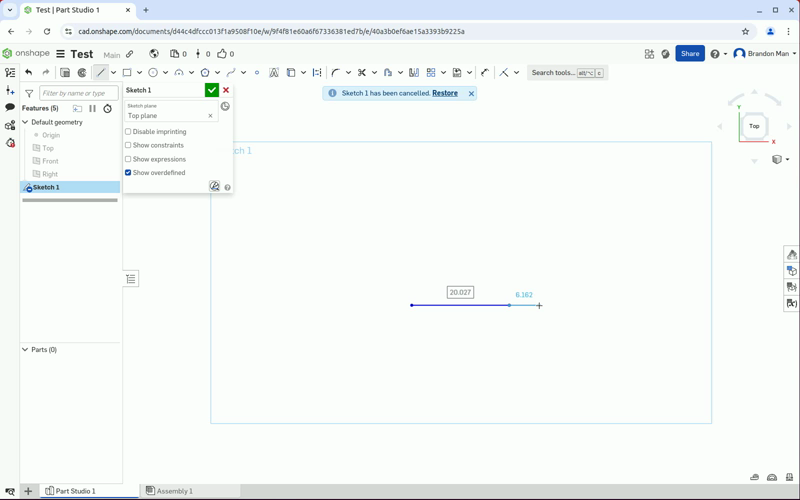
mouse_move(509, 260)
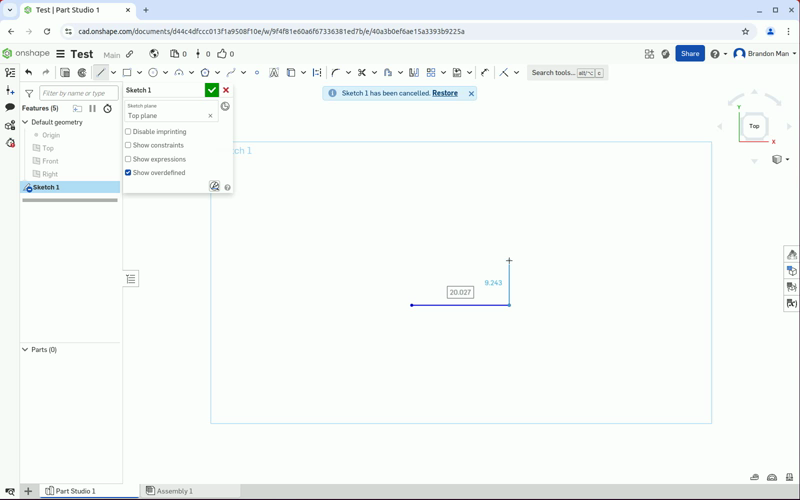
click(509, 260)
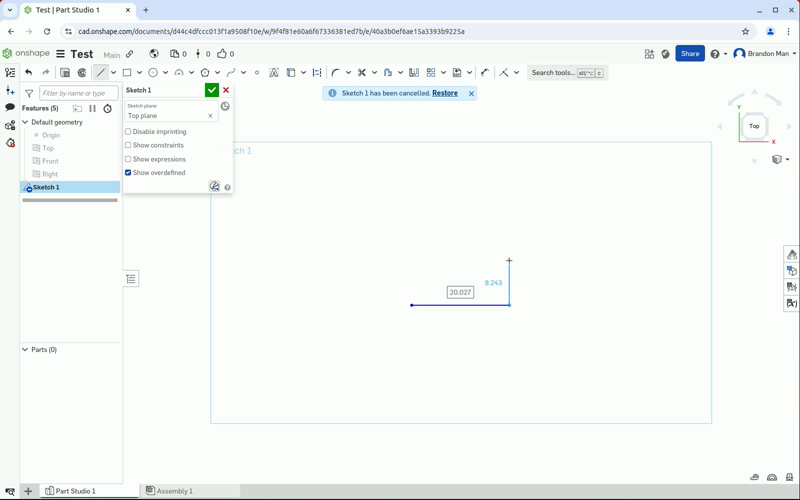
key_up(shift)
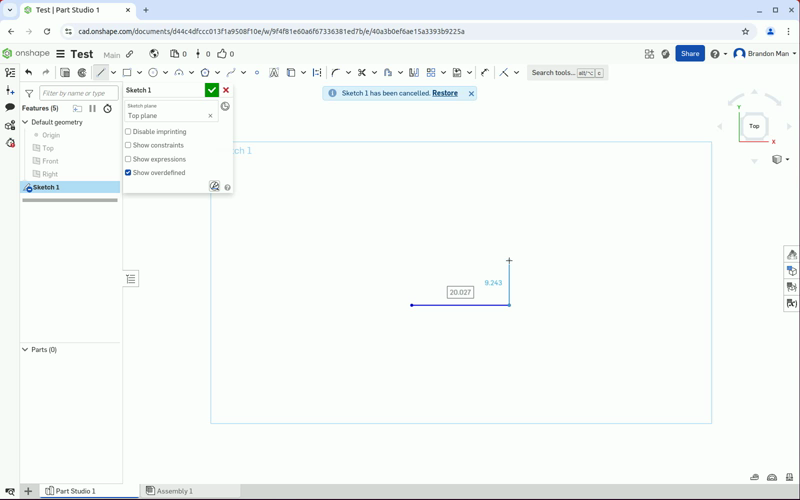
key_down(shift)
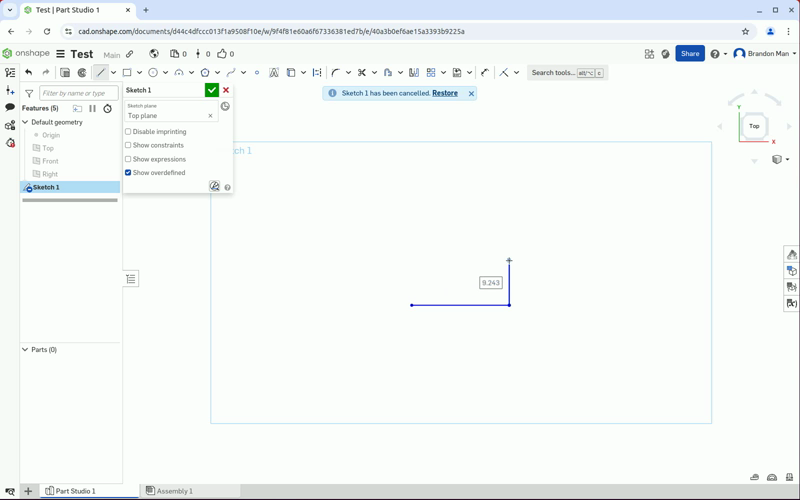
mouse_move(411, 260)
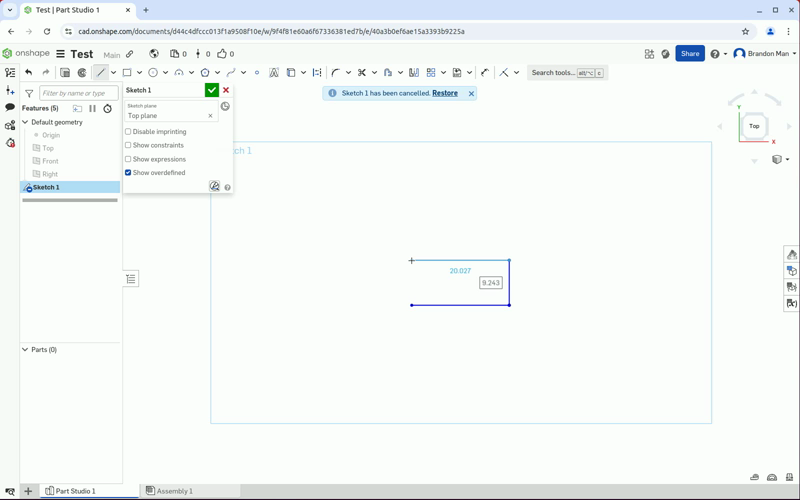
click(411, 260)
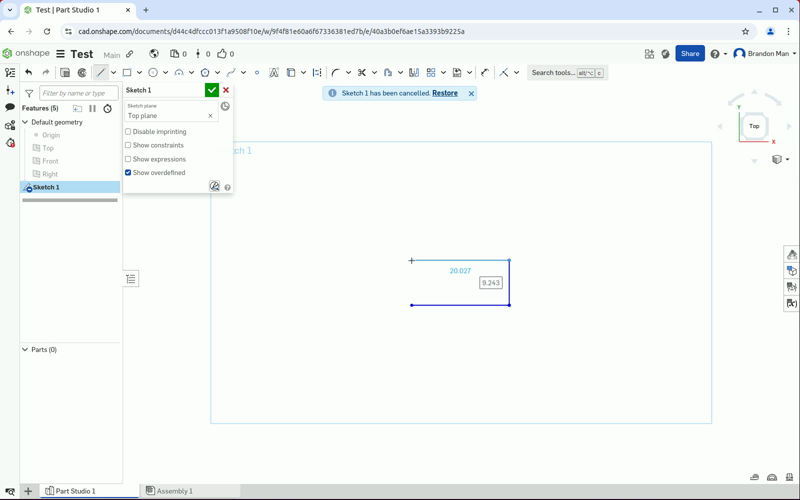
key_up(shift)
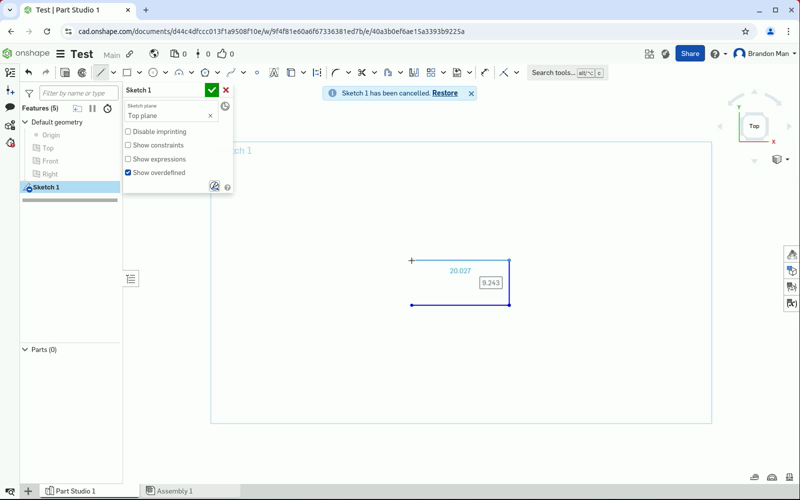
mouse_move(441, 260)
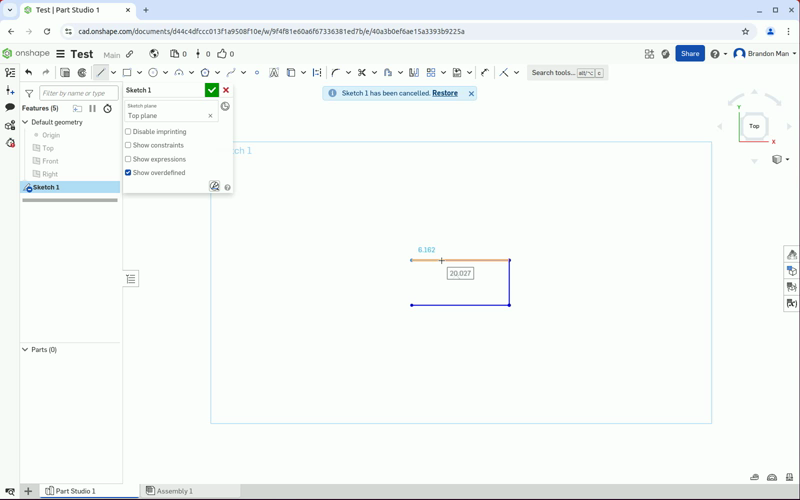
key_down(shift)
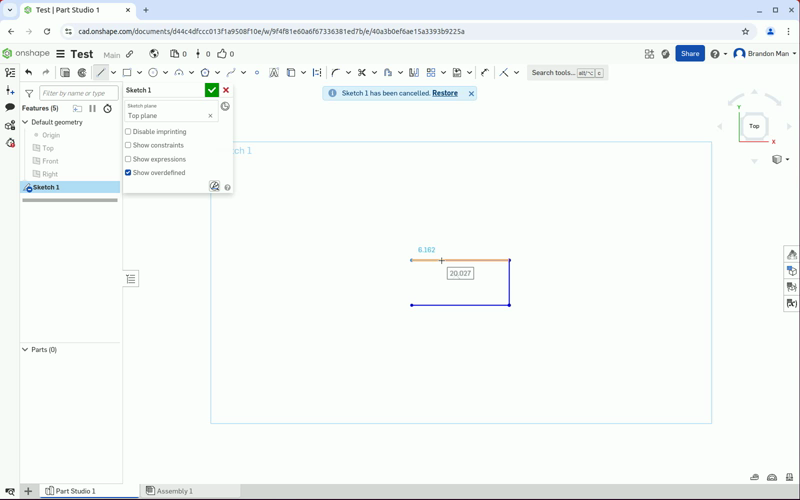
mouse_move(411, 305)
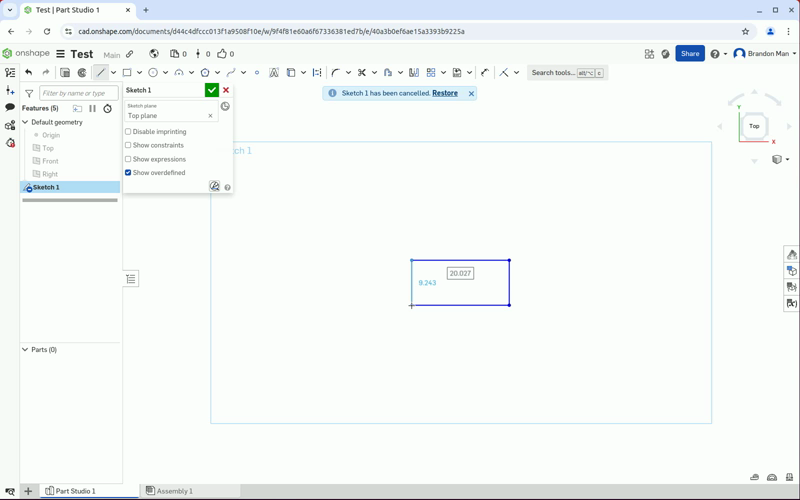
key_up(shift)
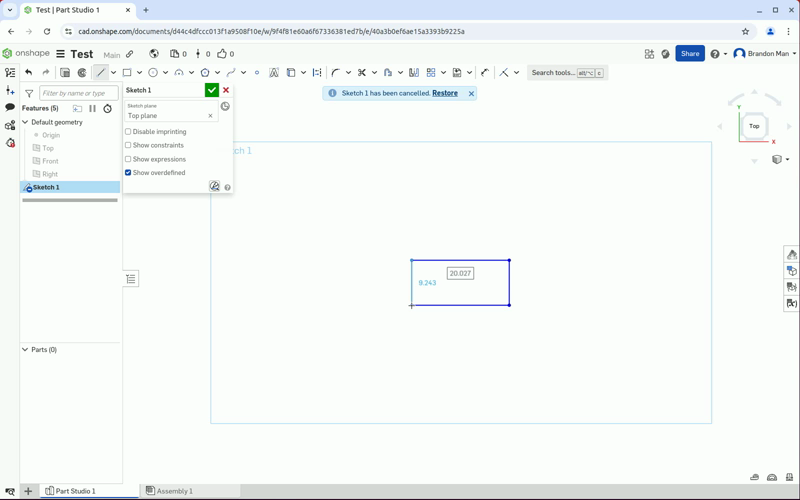
click(411, 305)
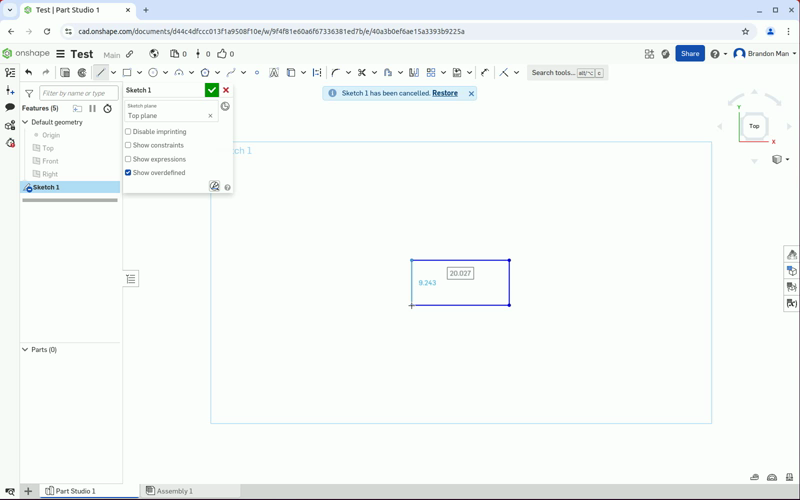
key(esc)
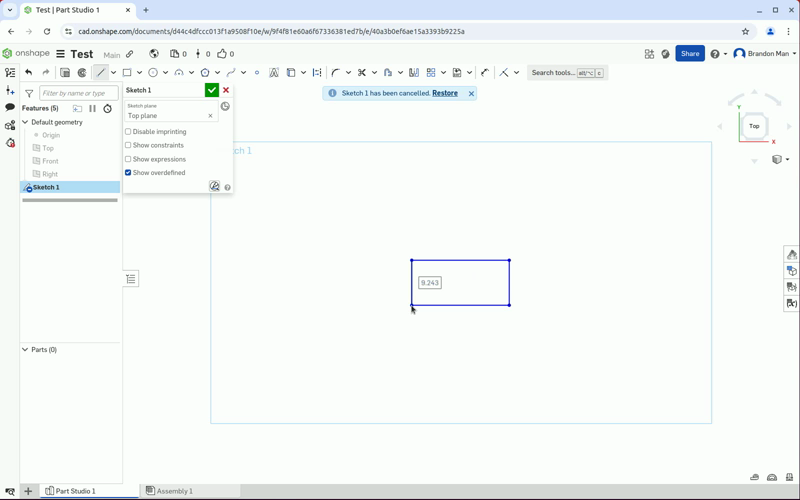
key(l)
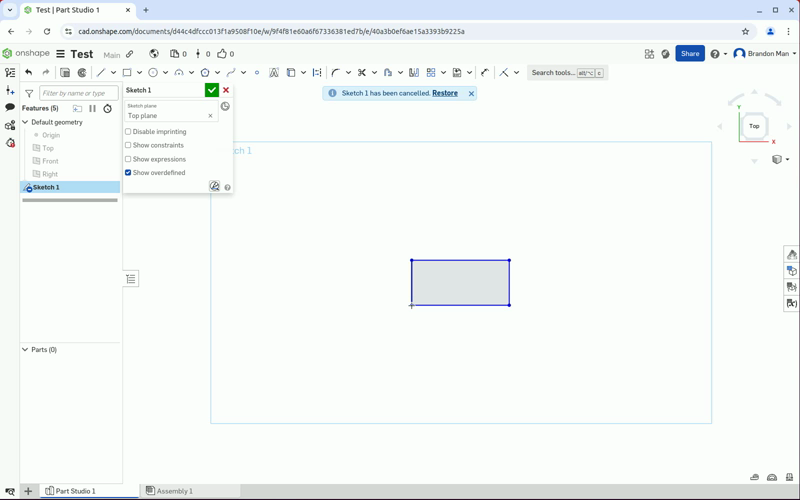
key_down(shift)
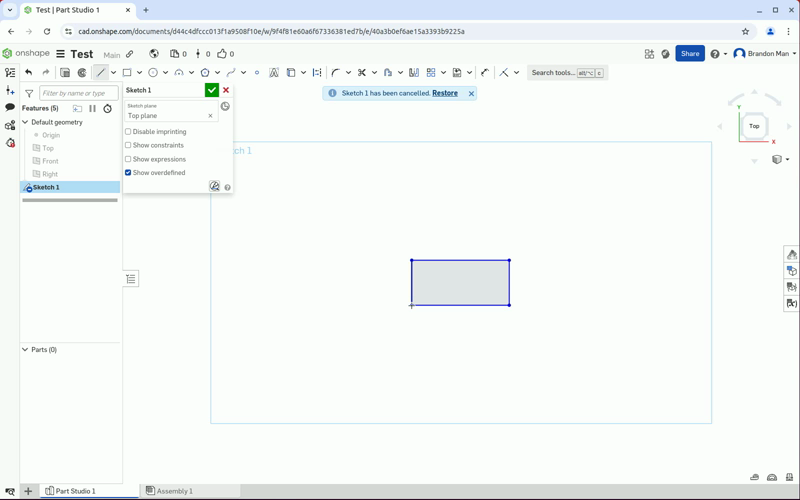
mouse_move(413, 303)
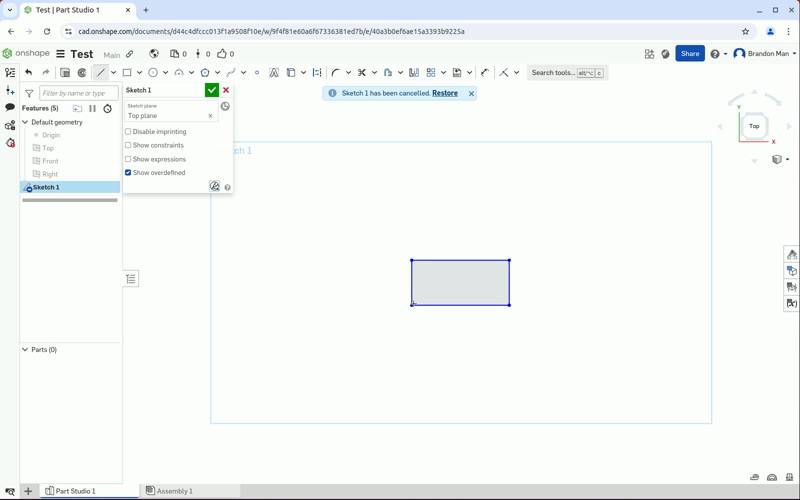
scroll(6)
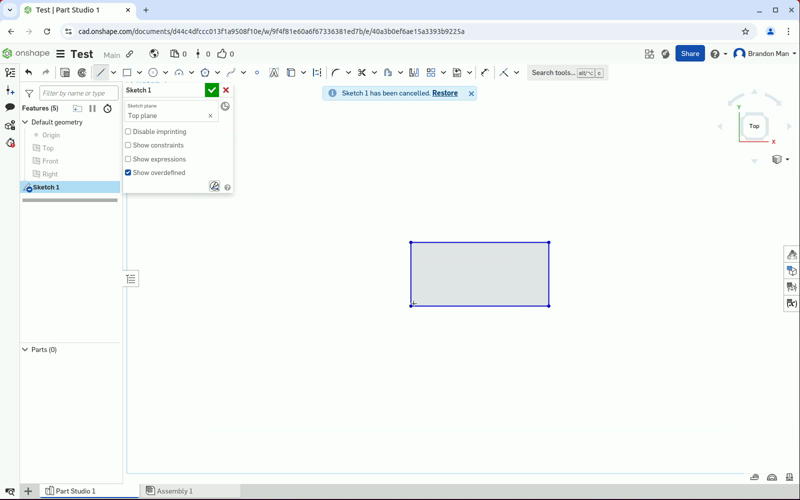
scroll(6)
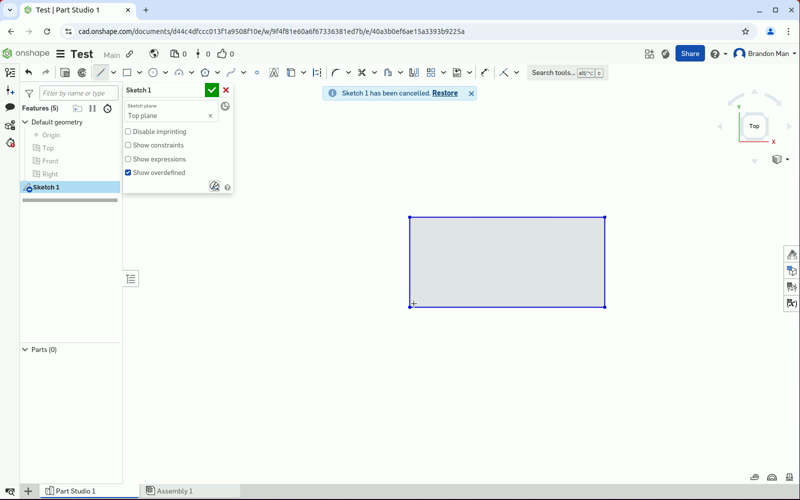
scroll(6)
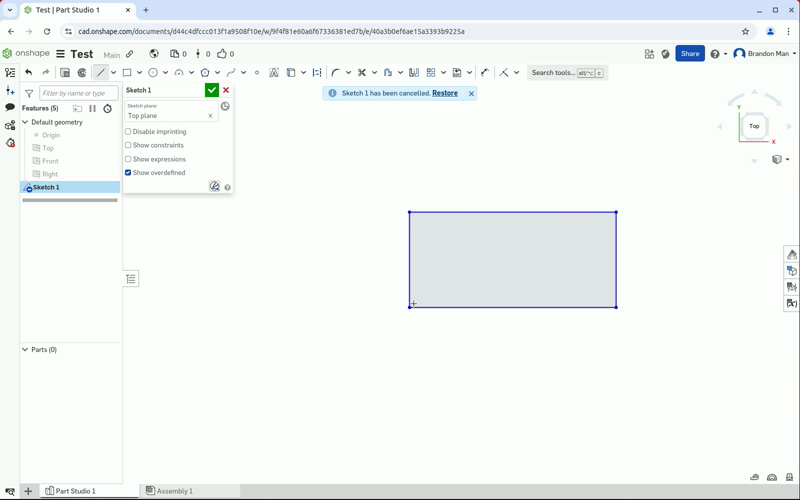
scroll(6)
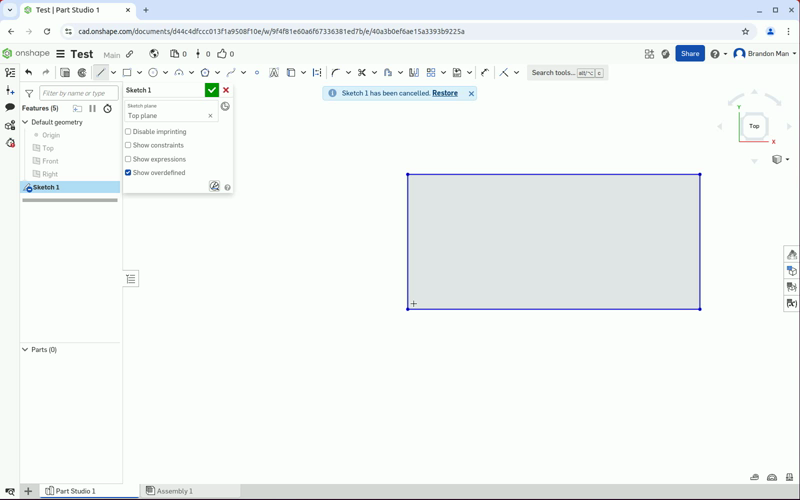
scroll(6)
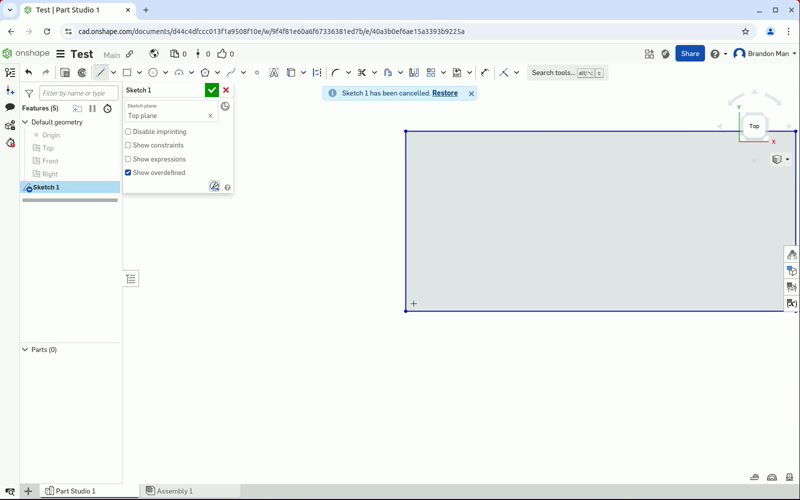
scroll(6)
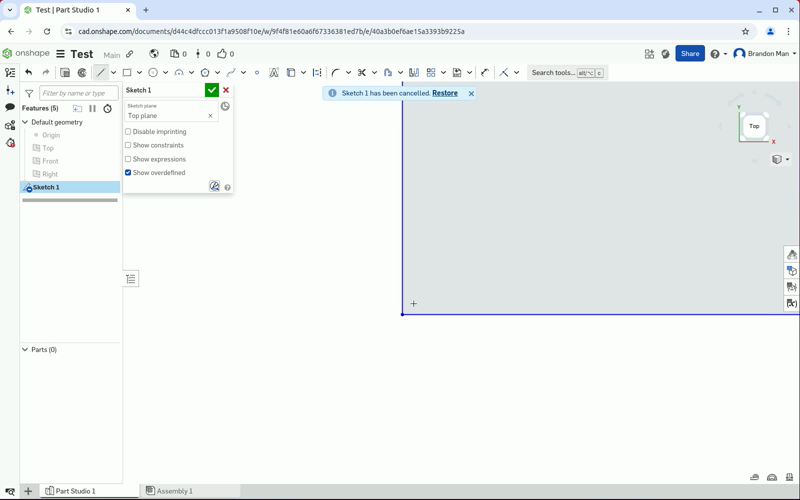
scroll(6)
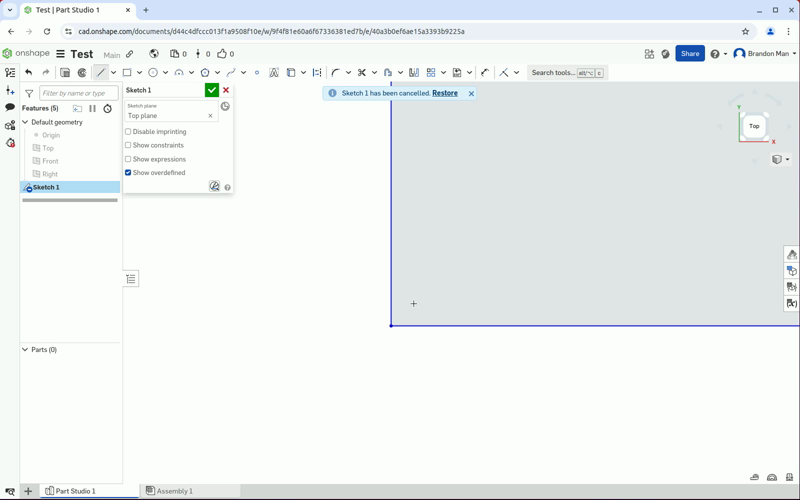
click(413, 303)
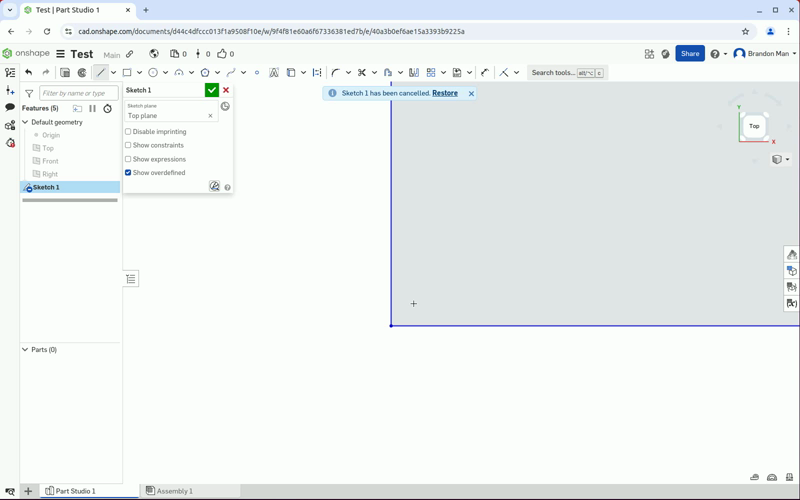
scroll(-6)
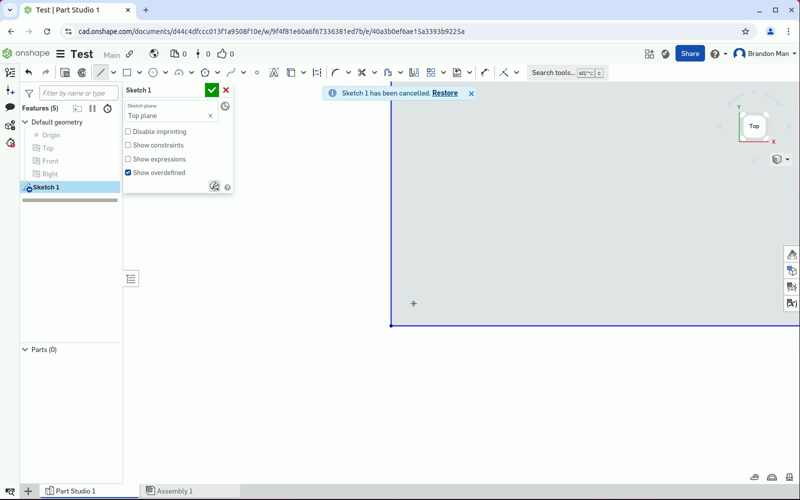
scroll(-6)
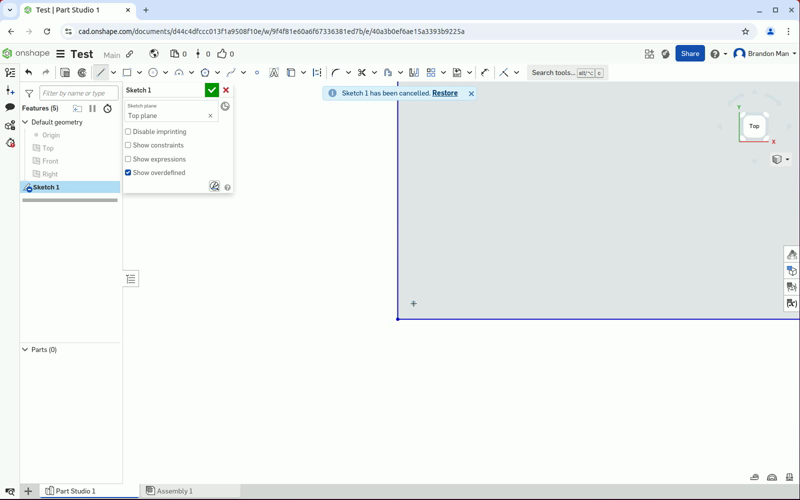
scroll(-6)
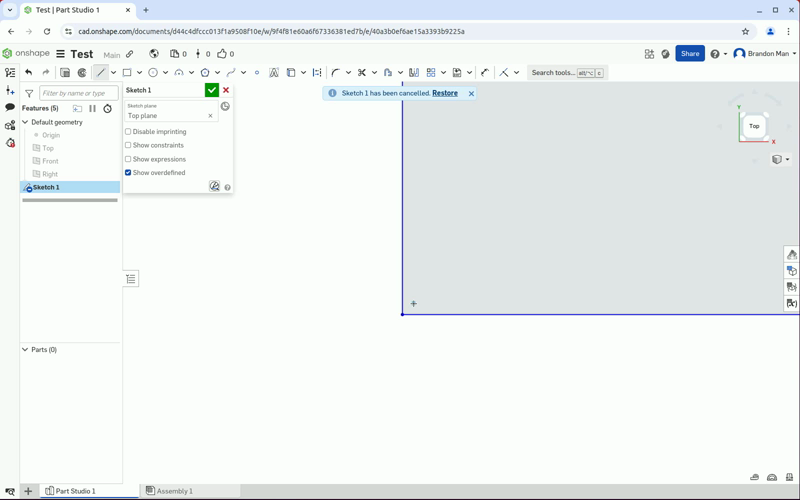
scroll(-6)
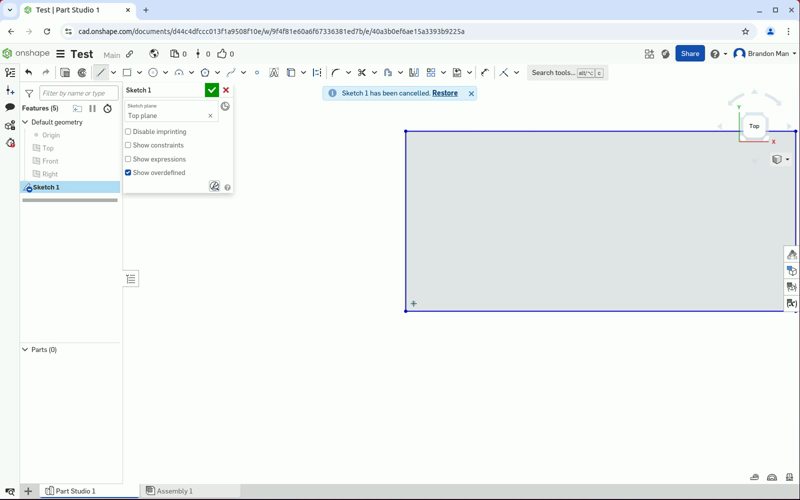
scroll(-6)
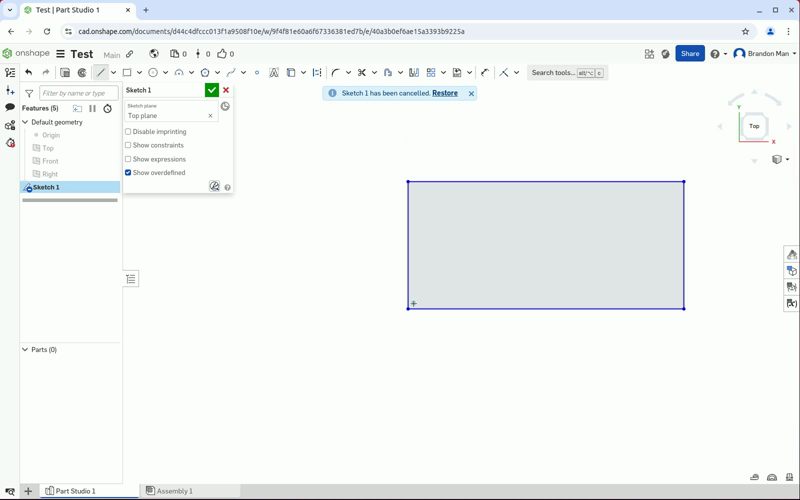
scroll(-6)
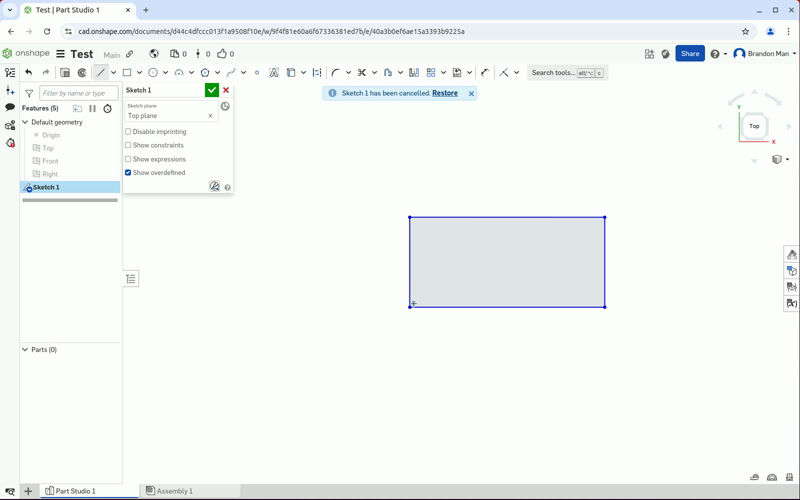
scroll(-6)
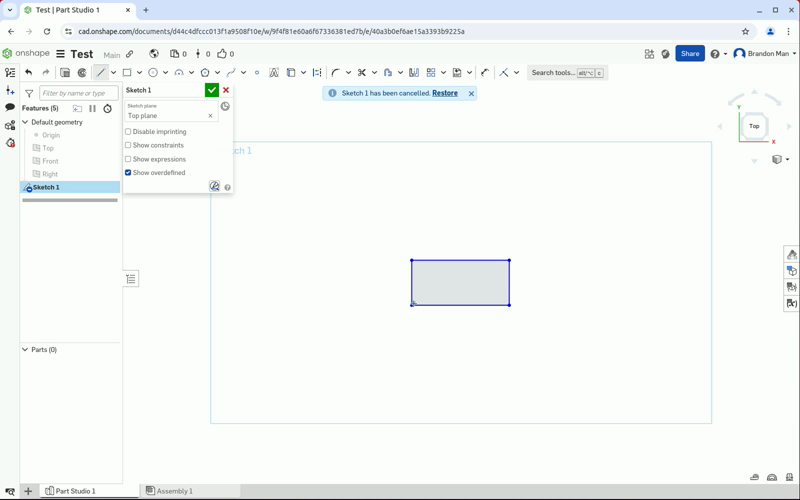
key_up(shift)
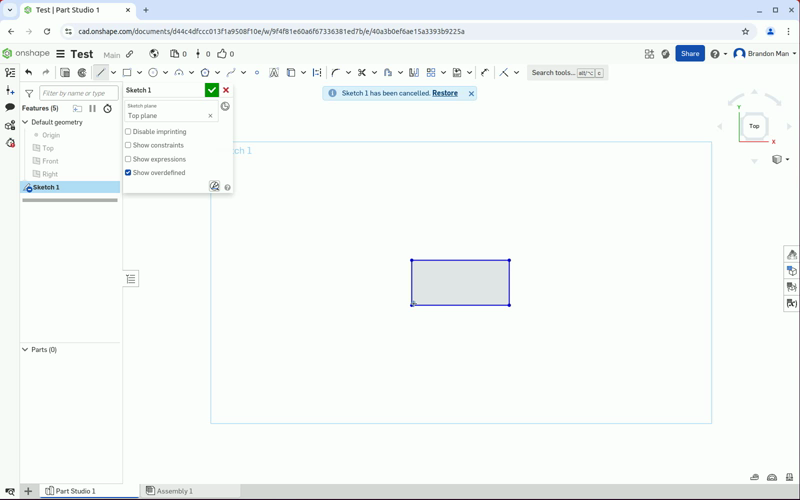
key_down(shift)
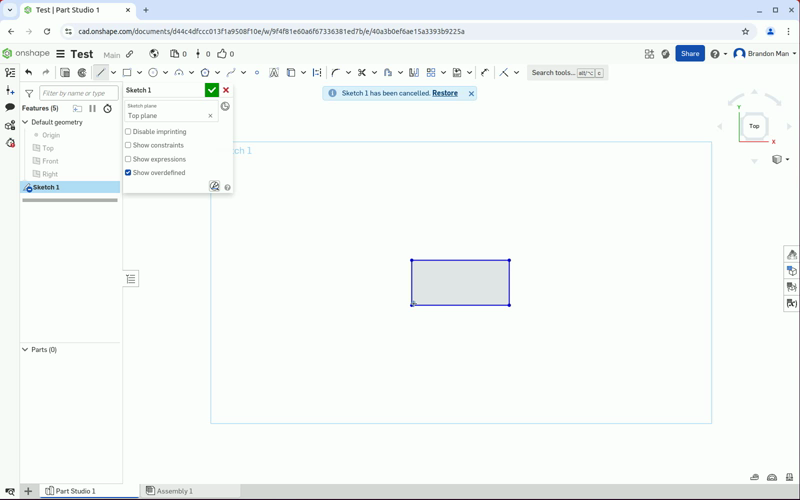
mouse_move(507, 303)
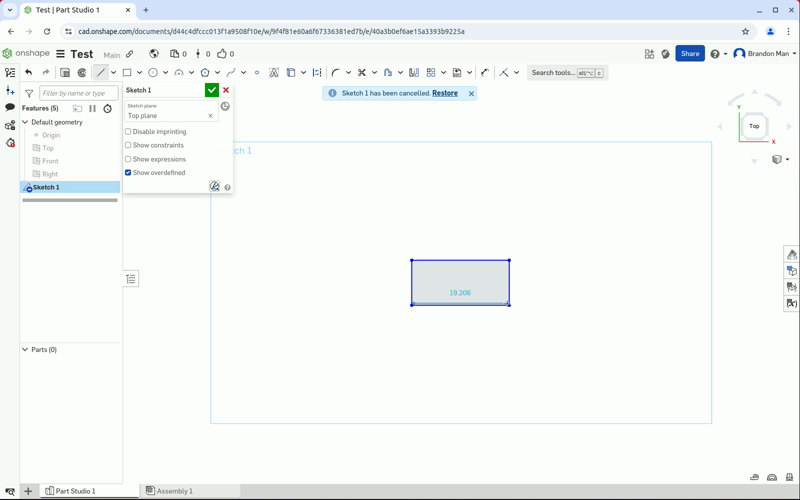
scroll(6)
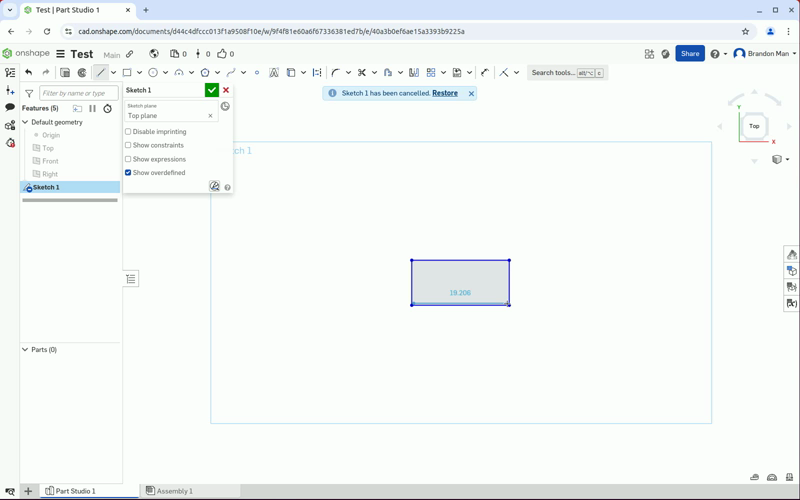
scroll(6)
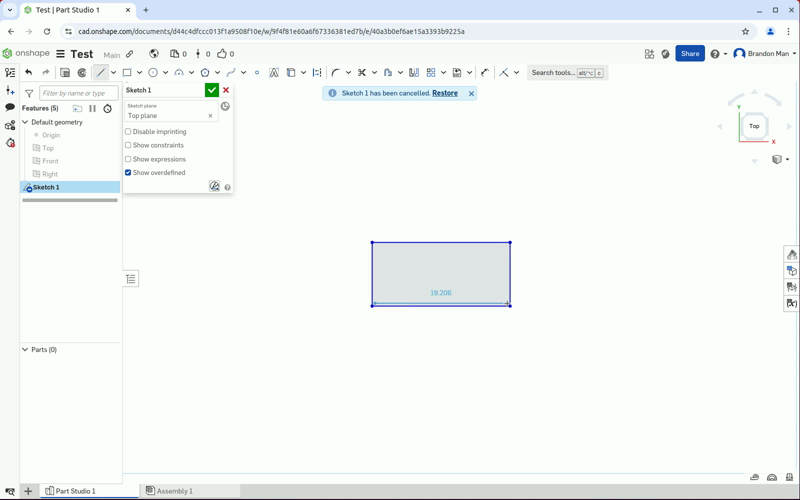
scroll(6)
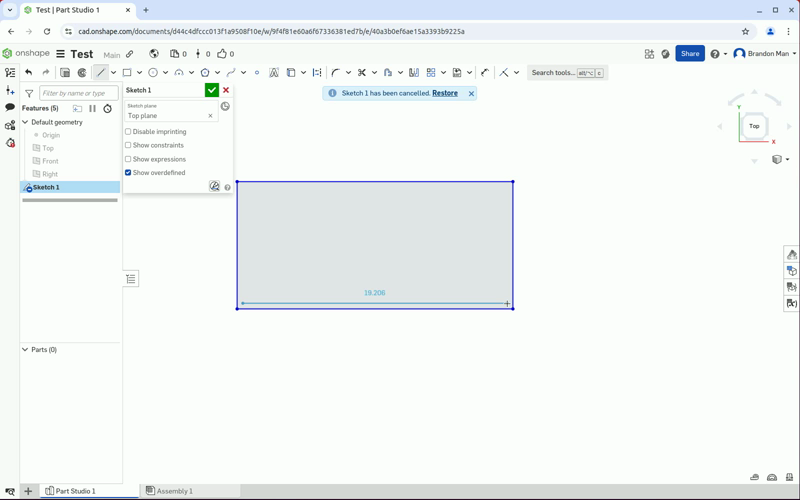
scroll(6)
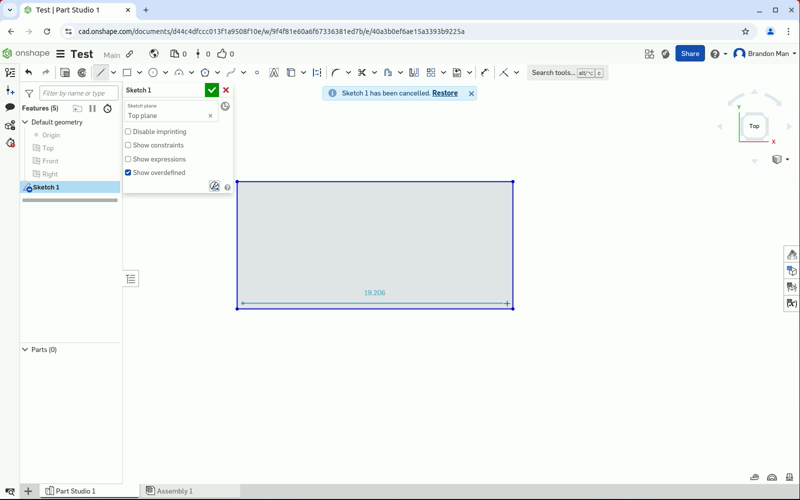
scroll(6)
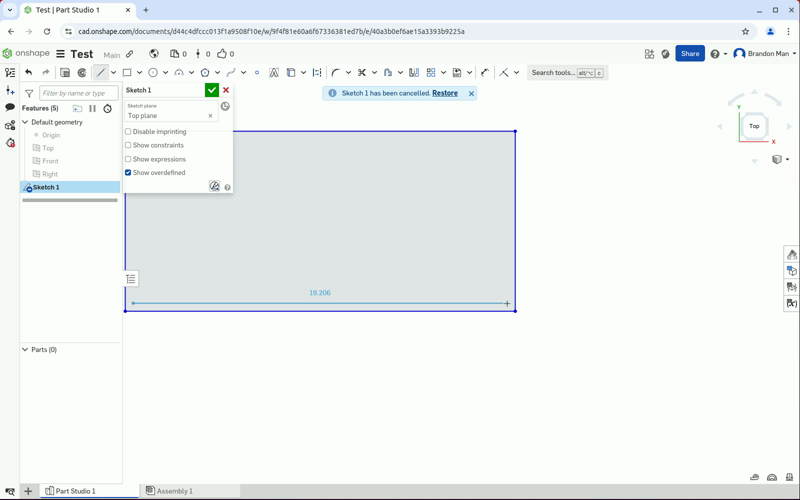
scroll(6)
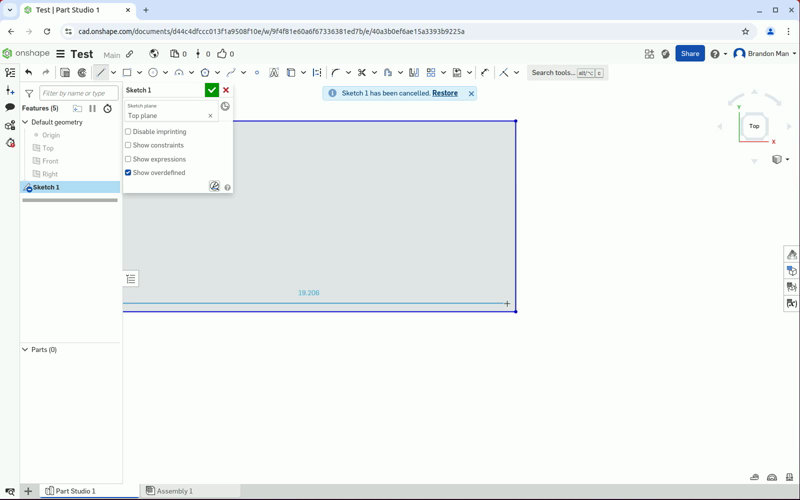
scroll(6)
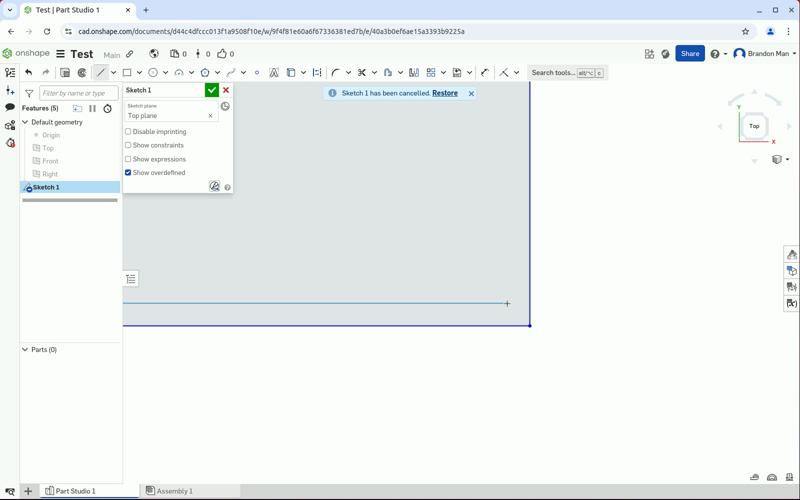
click(507, 303)
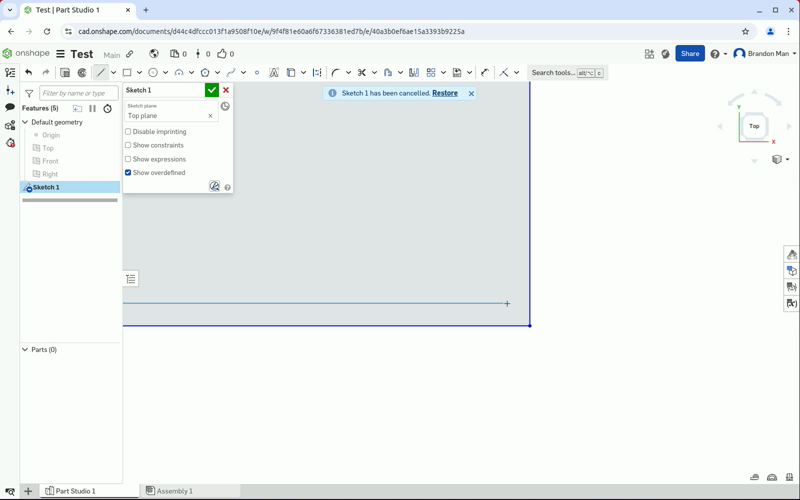
scroll(-6)
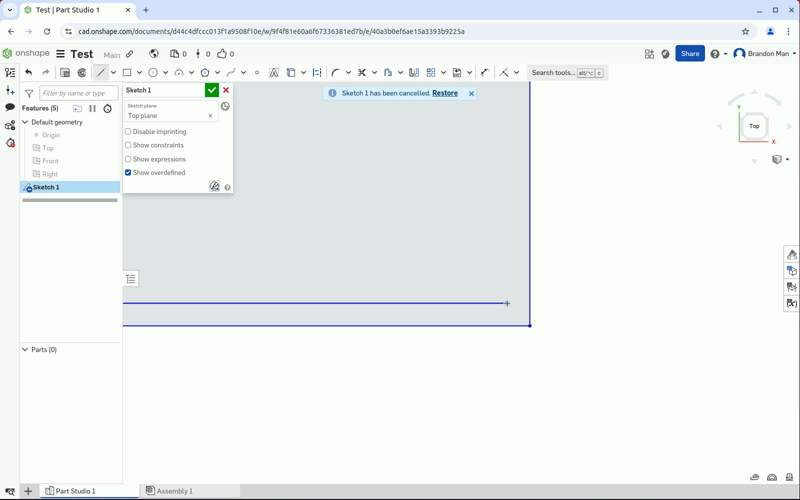
scroll(-6)
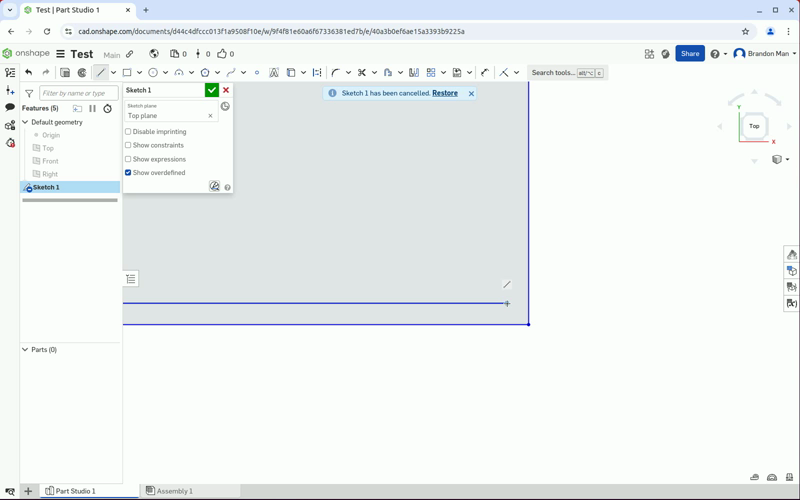
scroll(-6)
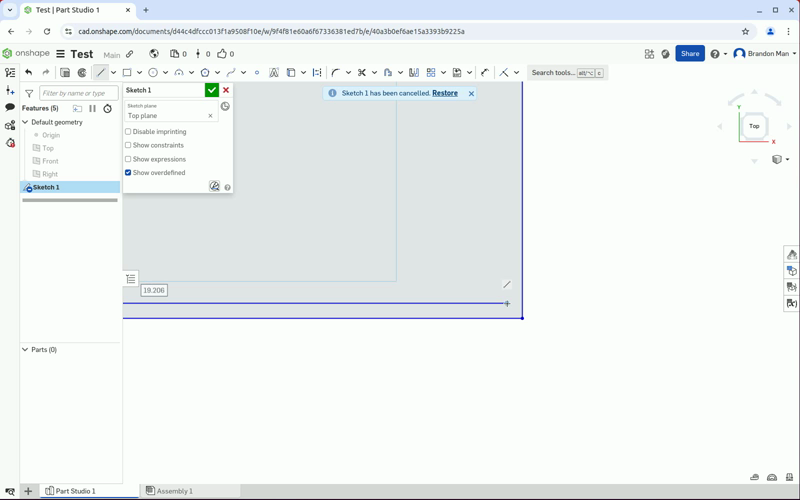
scroll(-6)
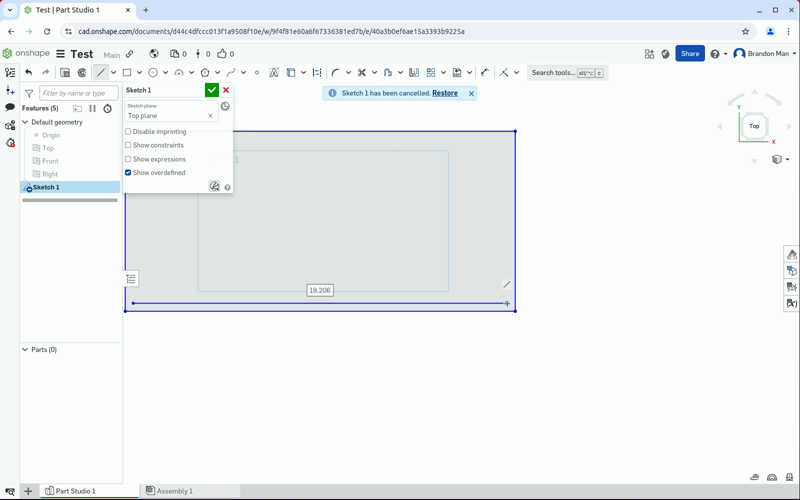
scroll(-6)
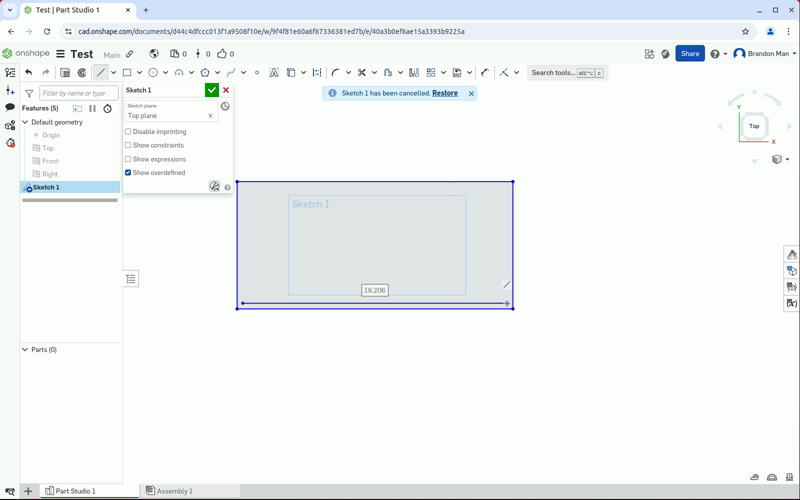
scroll(-6)
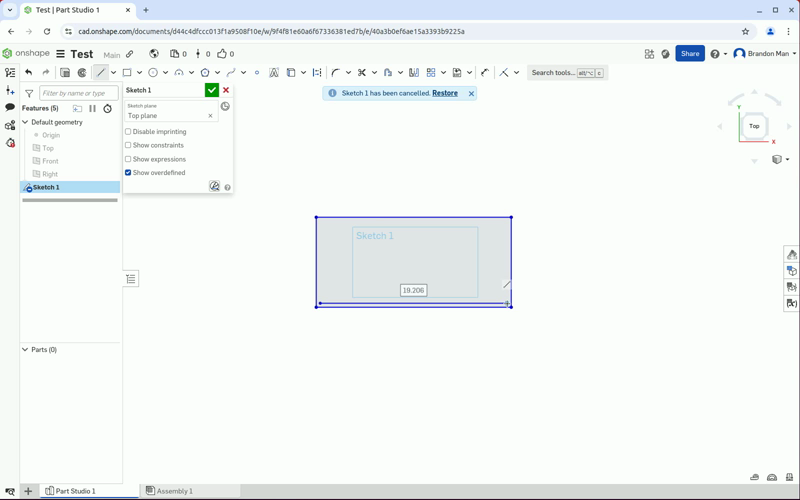
scroll(-6)
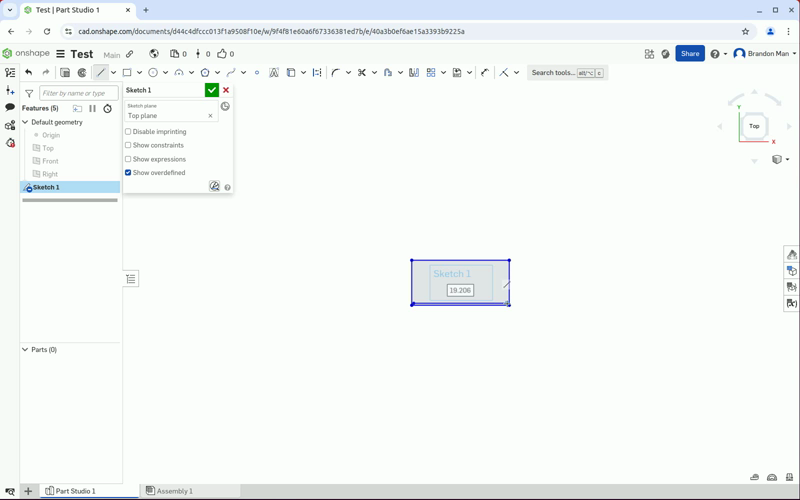
key_up(shift)
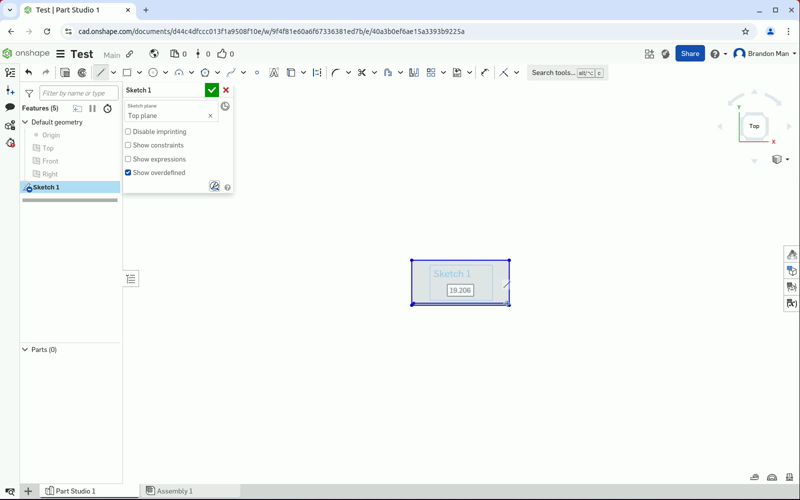
key_down(shift)
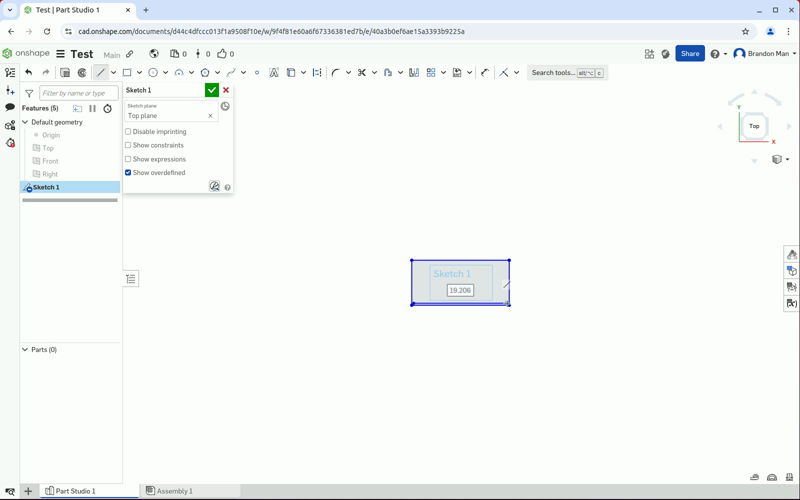
mouse_move(537, 303)
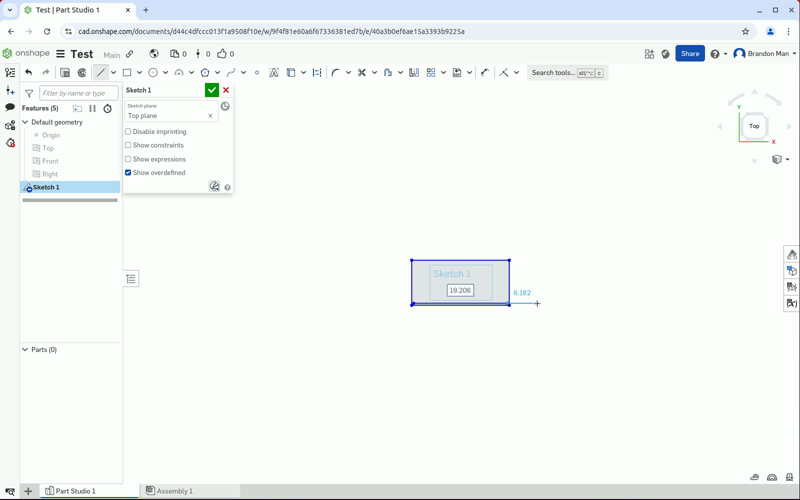
mouse_move(507, 261)
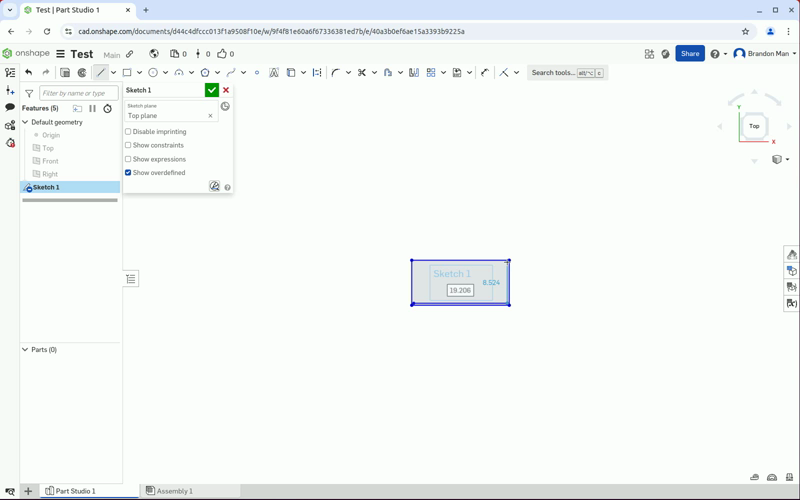
scroll(6)
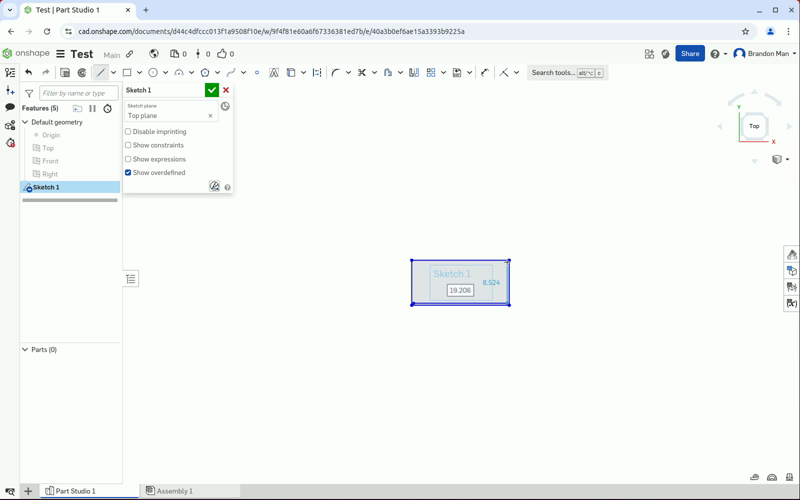
scroll(6)
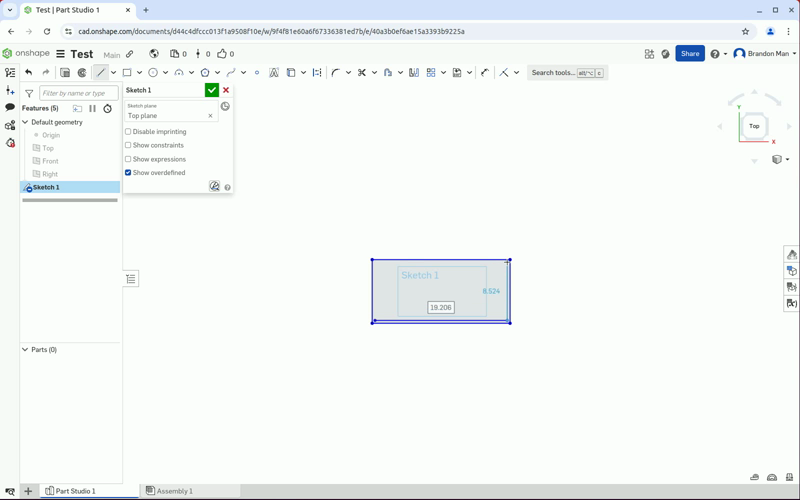
scroll(6)
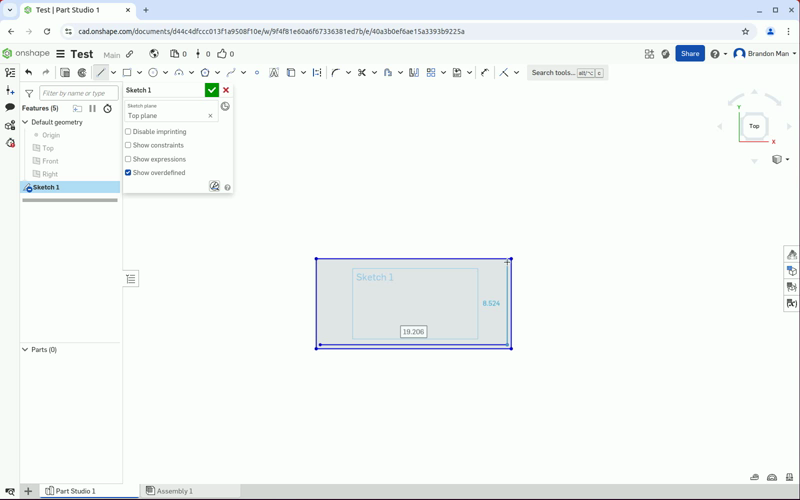
scroll(6)
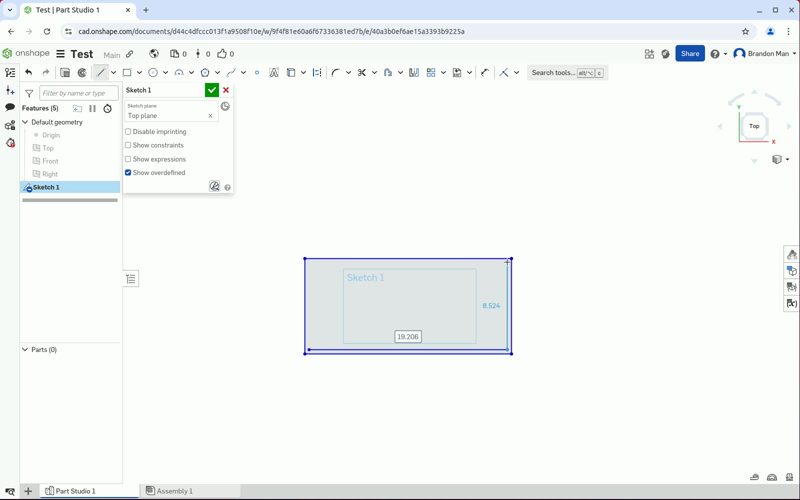
scroll(6)
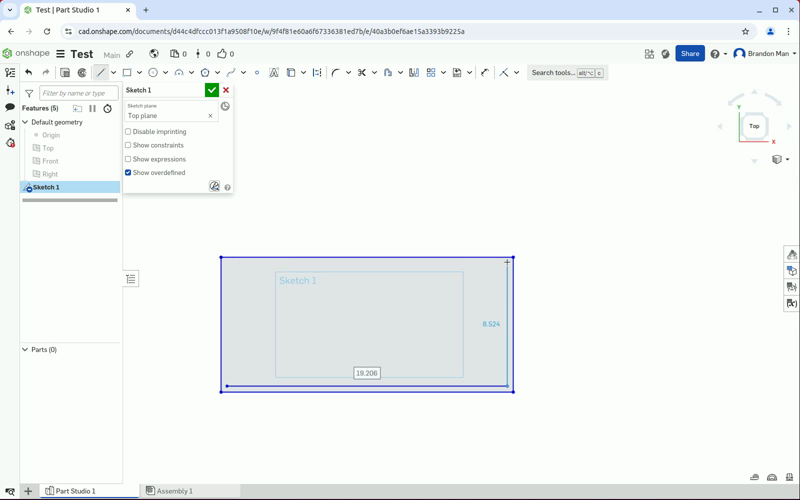
scroll(6)
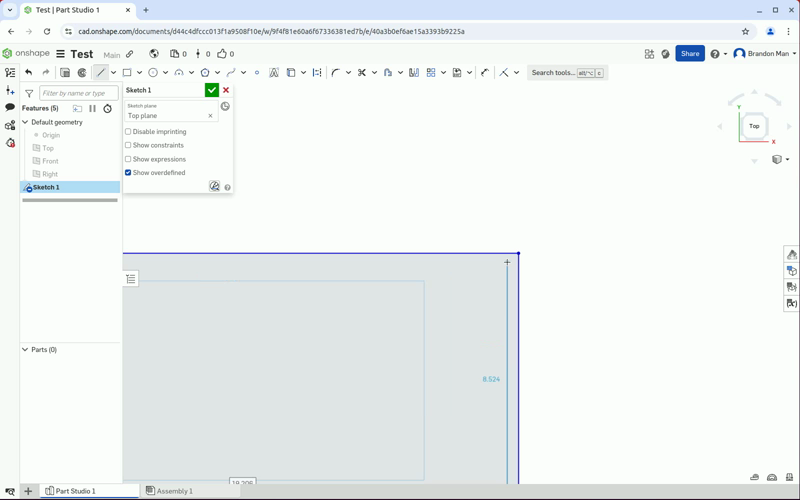
scroll(6)
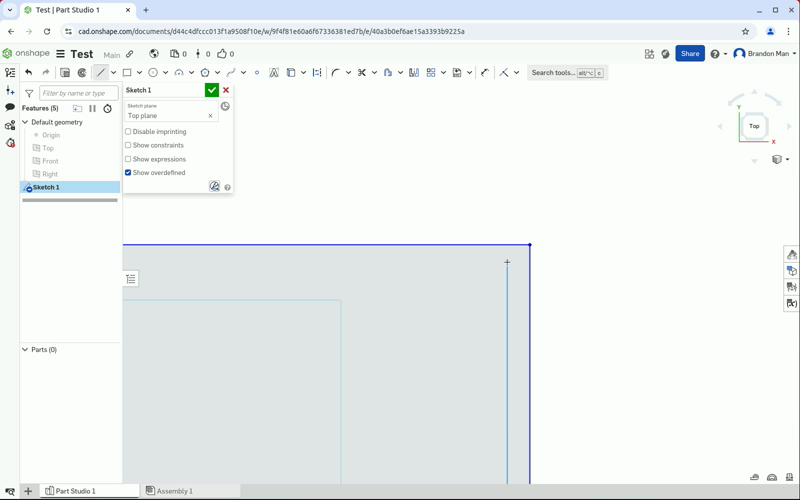
click(507, 261)
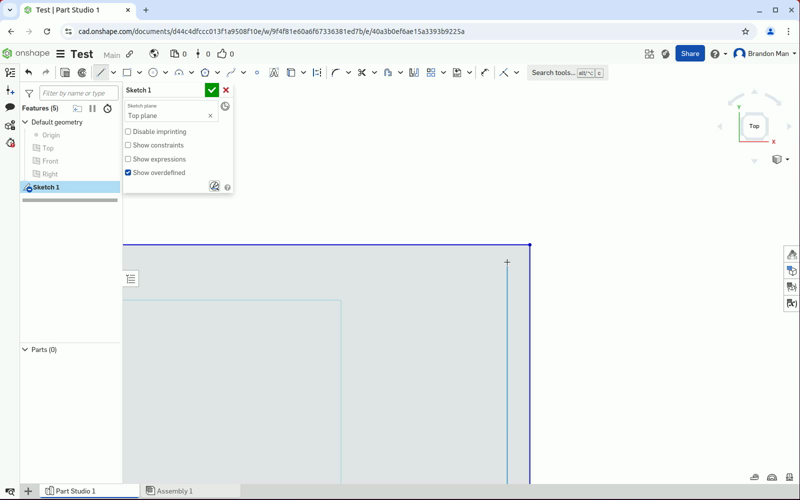
scroll(-6)
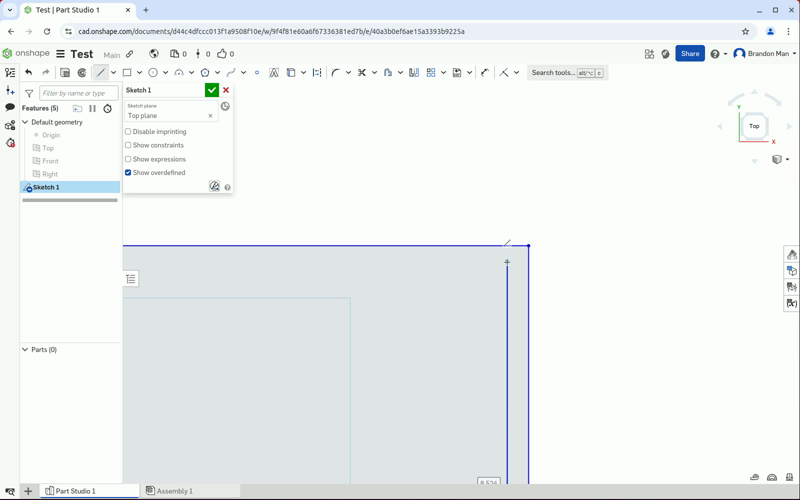
scroll(-6)
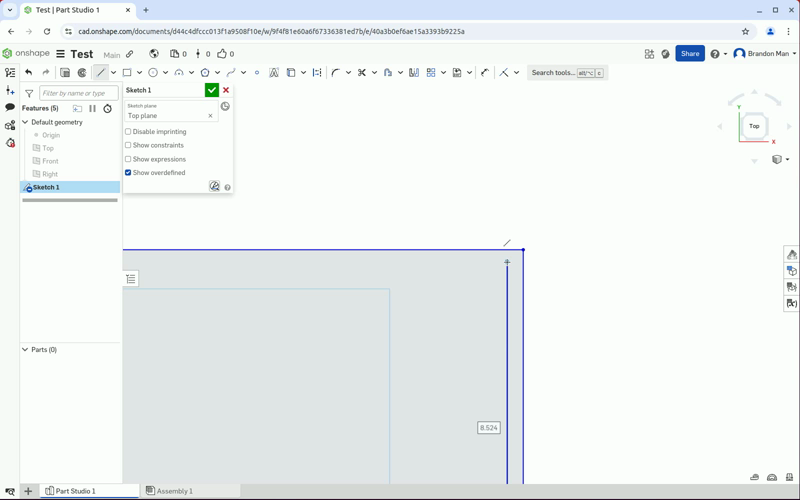
scroll(-6)
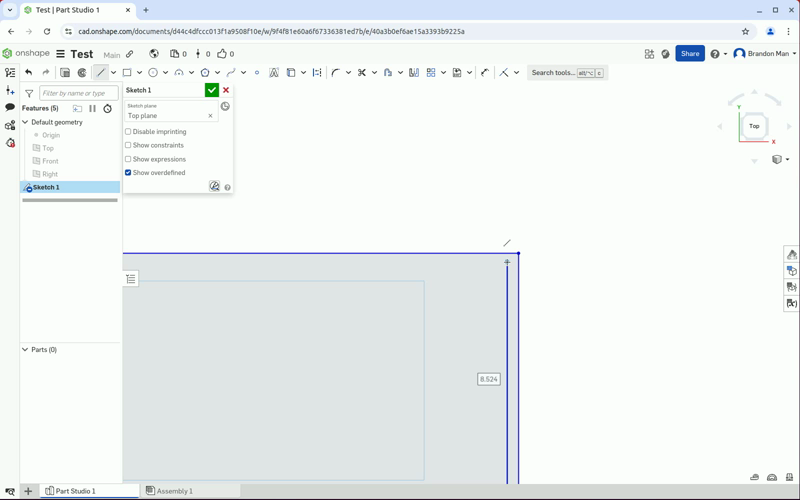
scroll(-6)
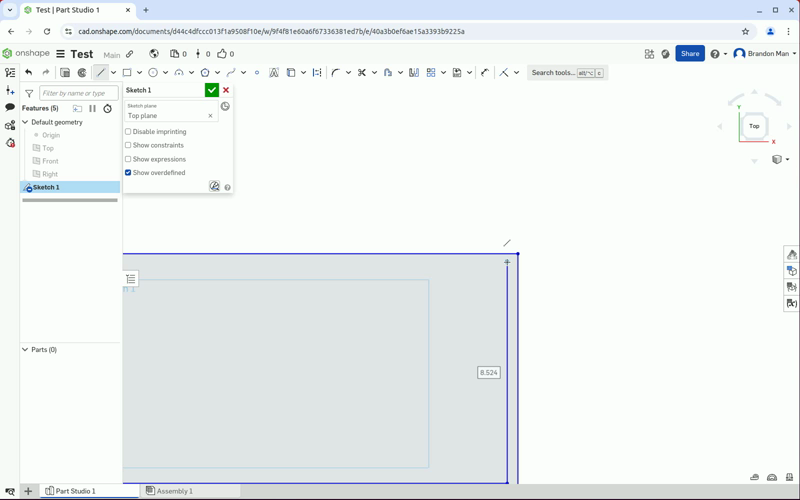
scroll(-6)
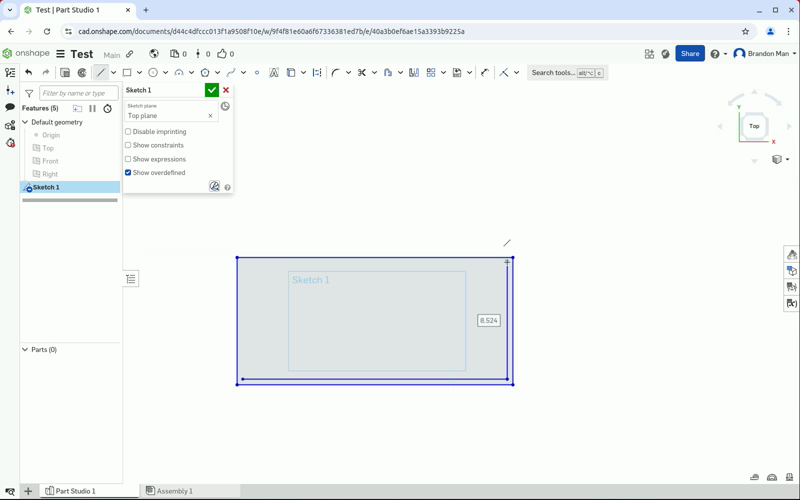
scroll(-6)
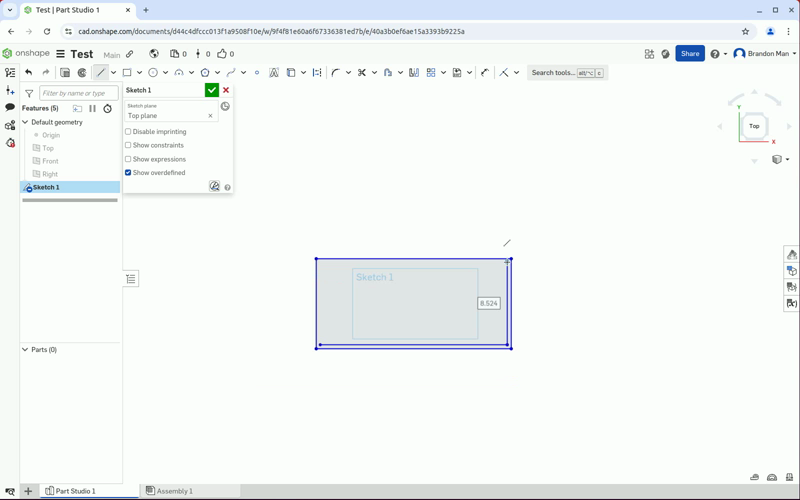
scroll(-6)
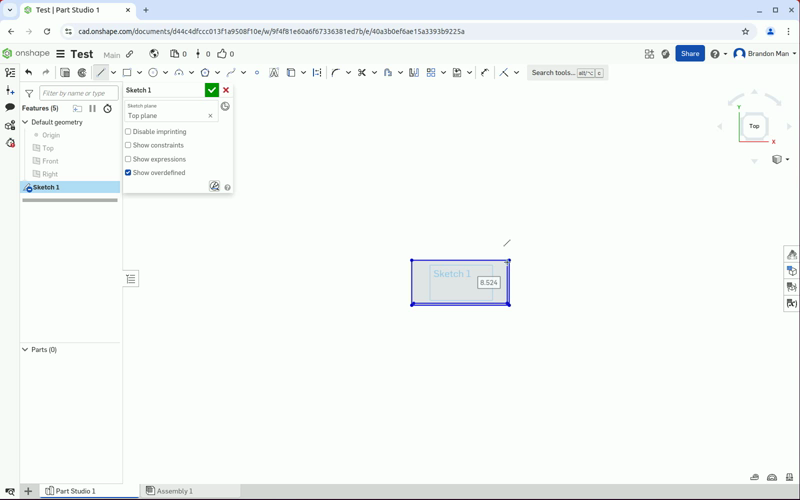
key_up(shift)
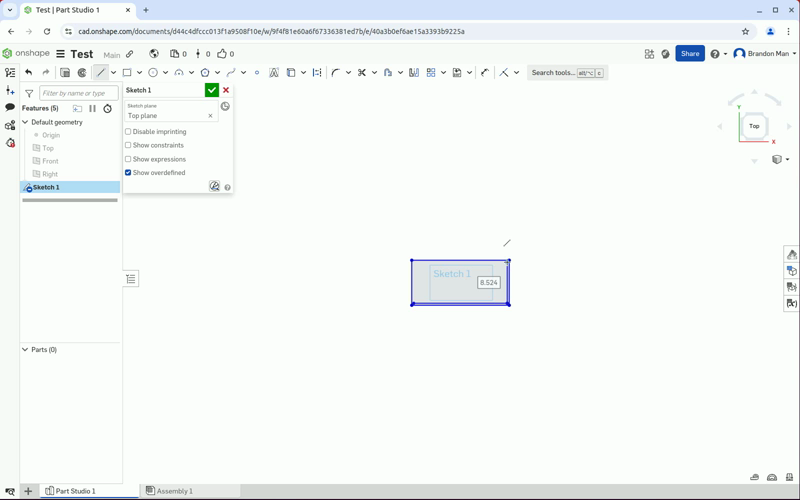
key_down(shift)
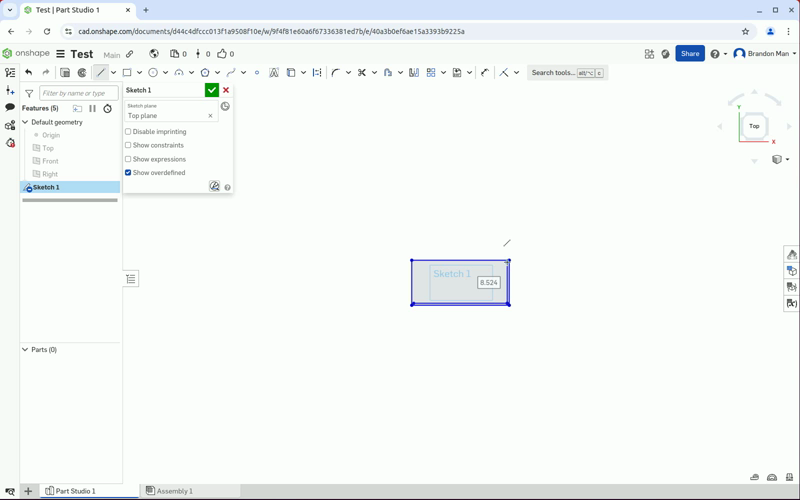
mouse_move(413, 261)
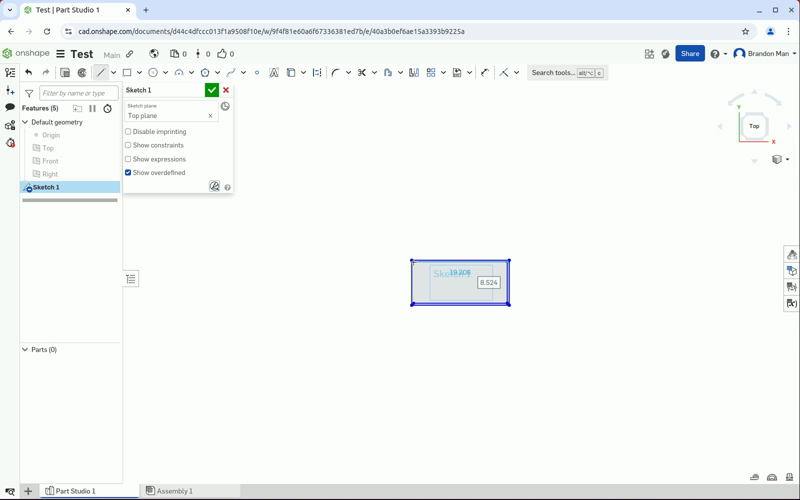
scroll(6)
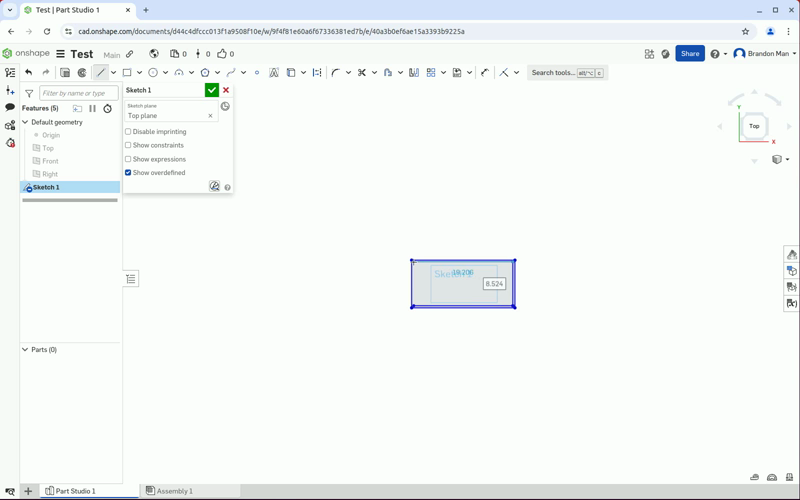
scroll(6)
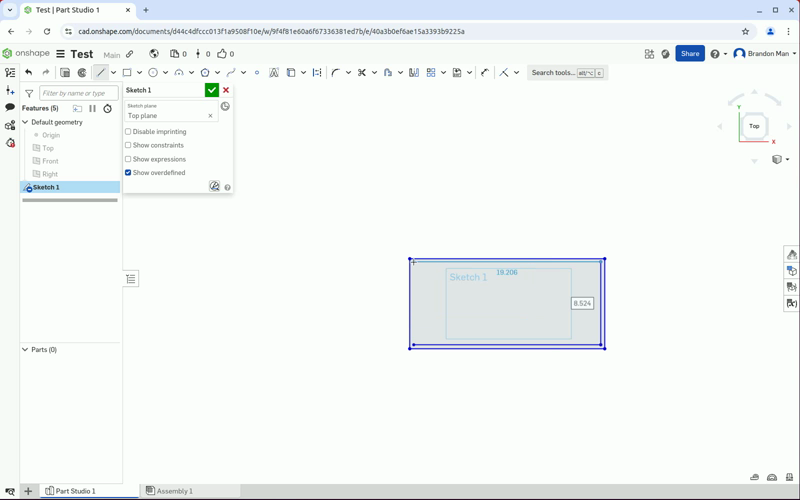
scroll(6)
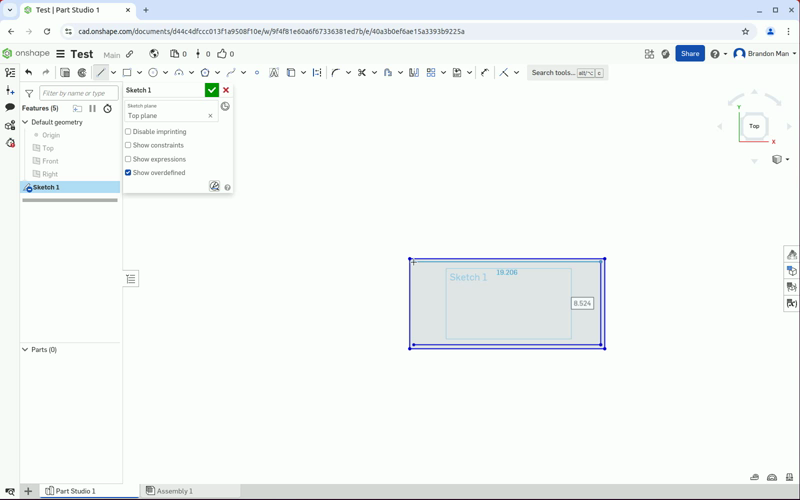
scroll(6)
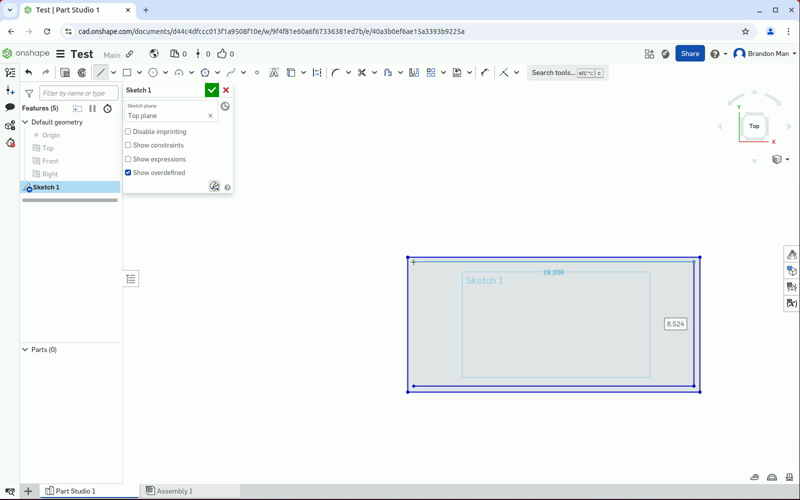
scroll(6)
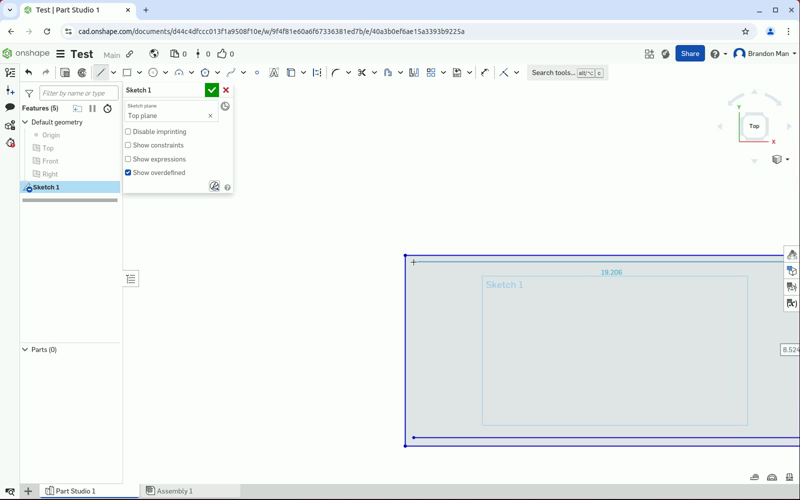
scroll(6)
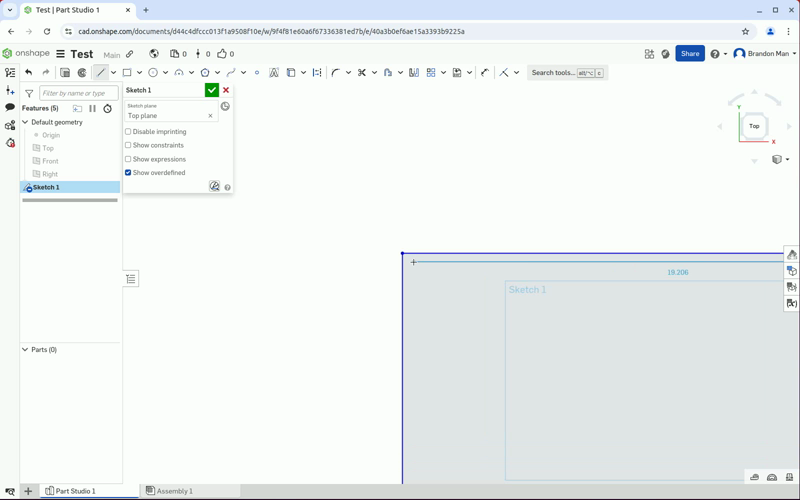
scroll(6)
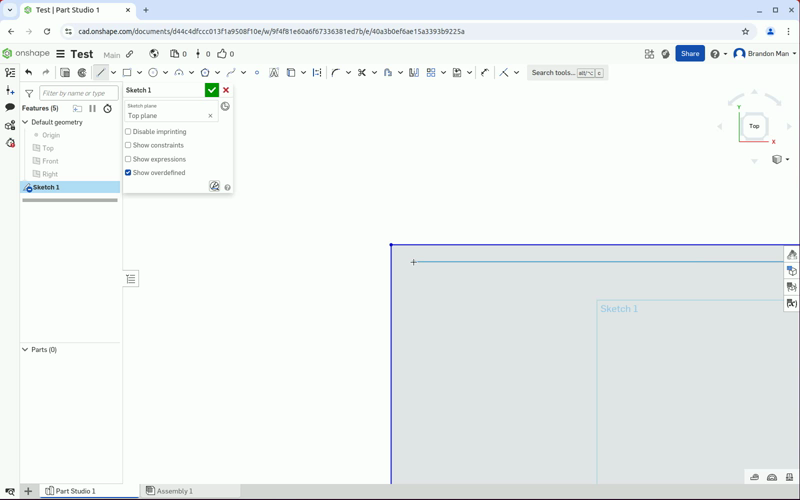
click(413, 261)
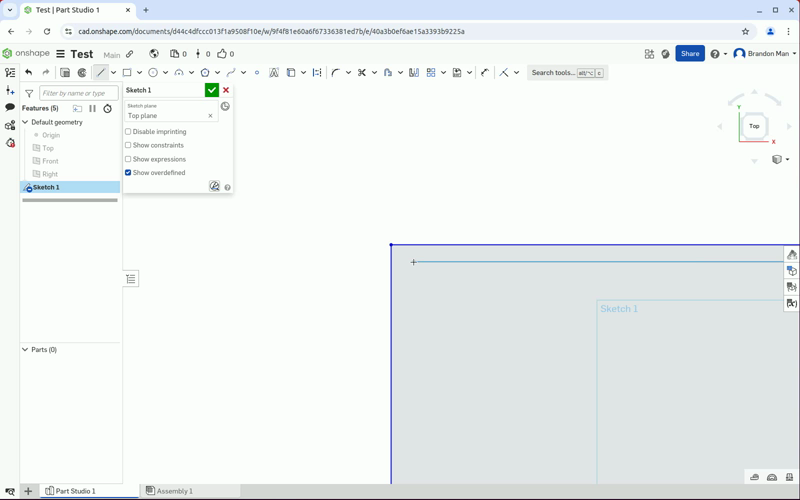
scroll(-6)
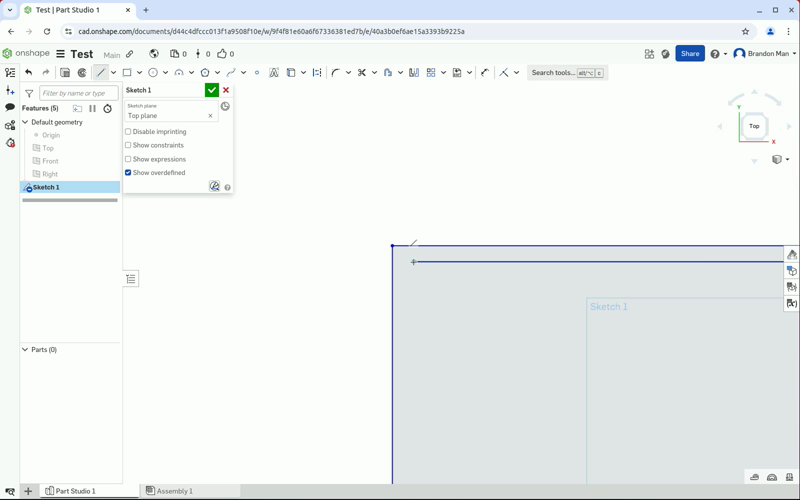
scroll(-6)
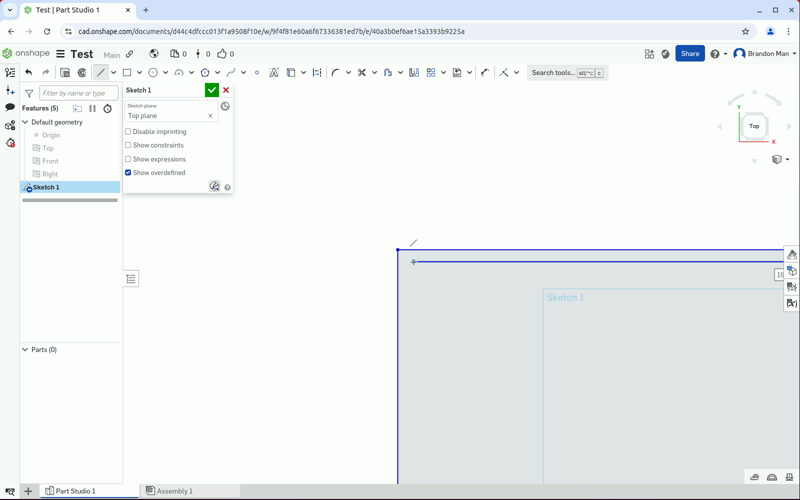
scroll(-6)
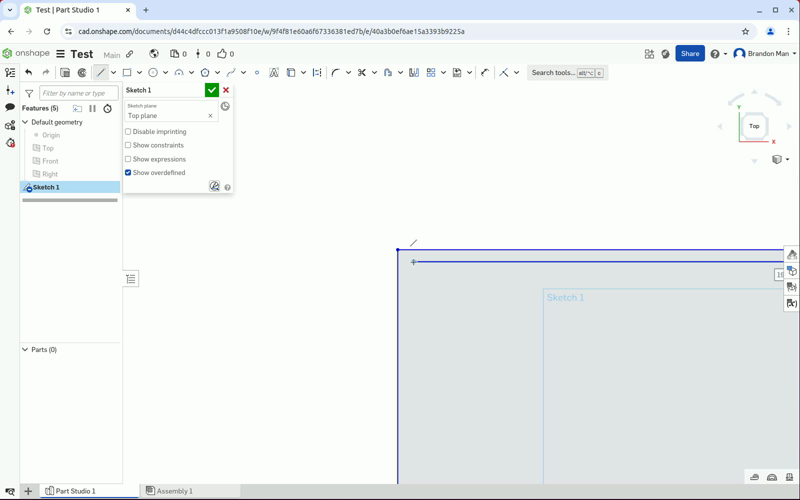
scroll(-6)
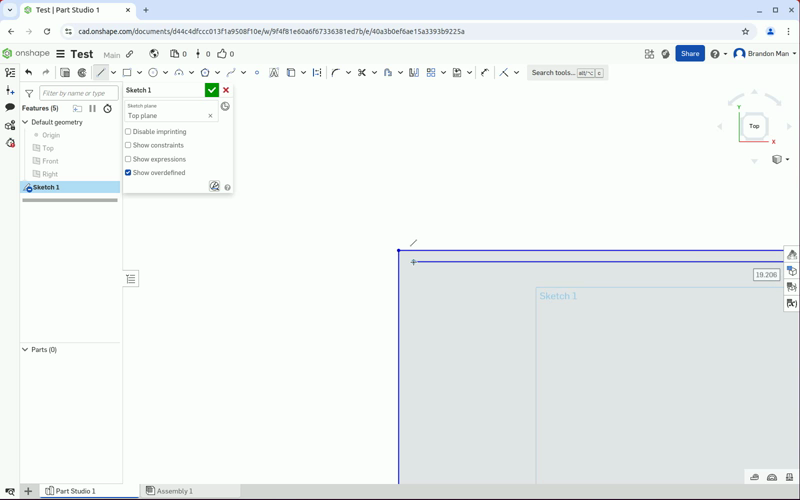
scroll(-6)
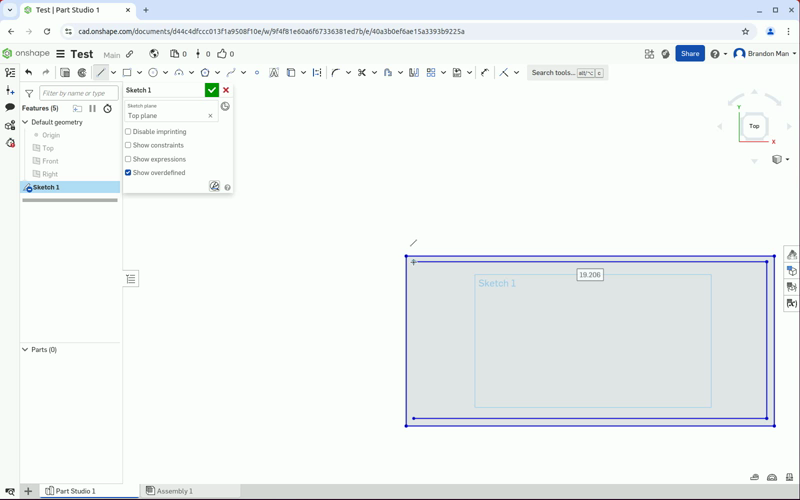
scroll(-6)
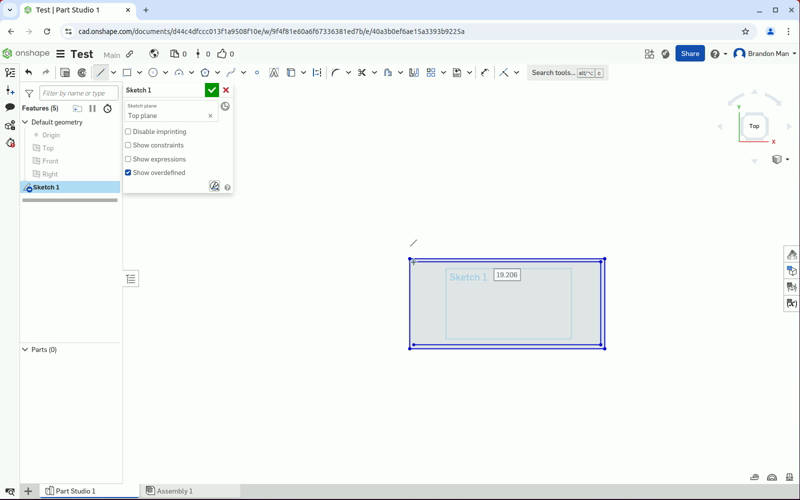
scroll(-6)
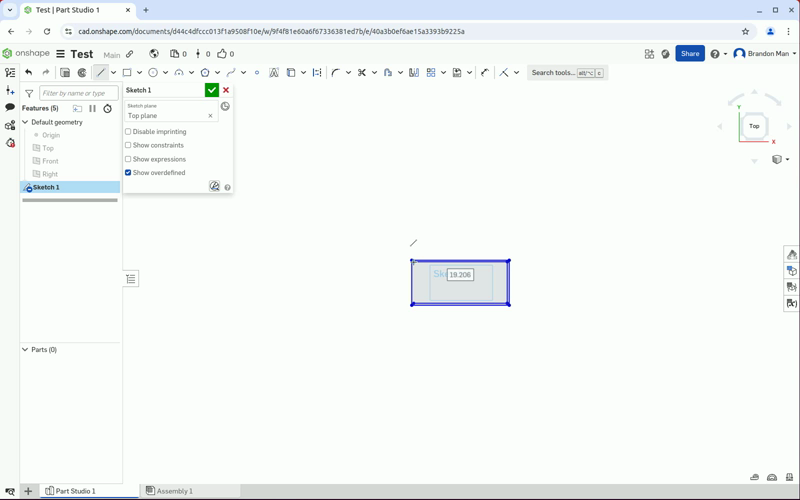
key_up(shift)
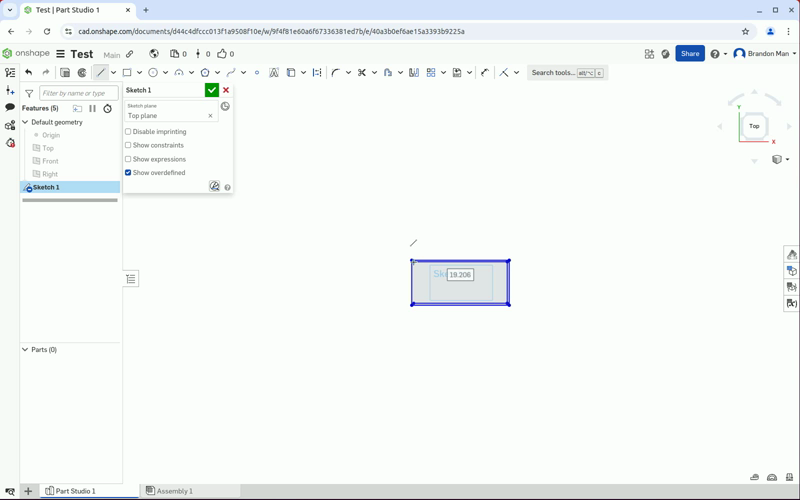
mouse_move(443, 261)
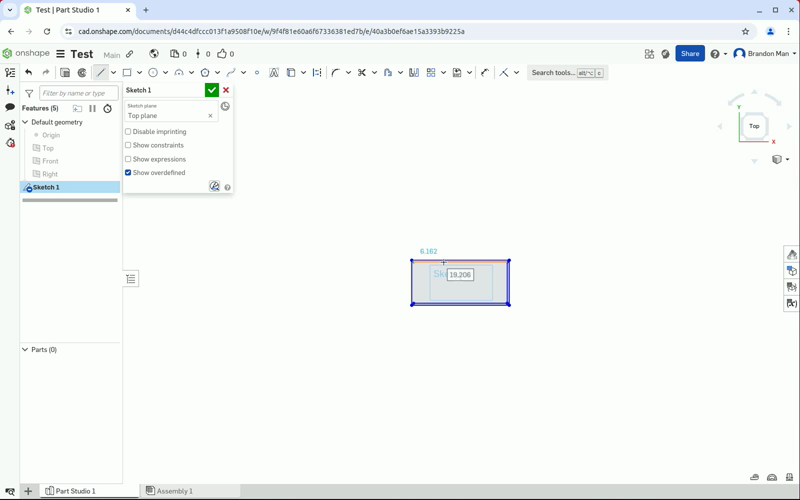
key_down(shift)
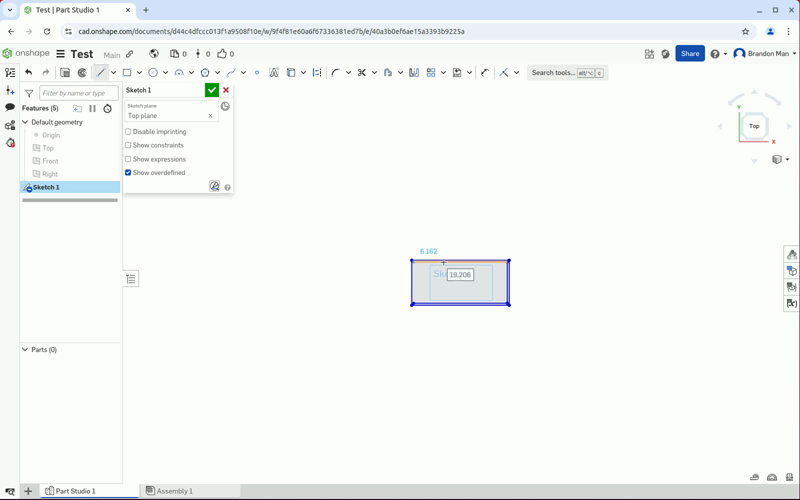
mouse_move(413, 303)
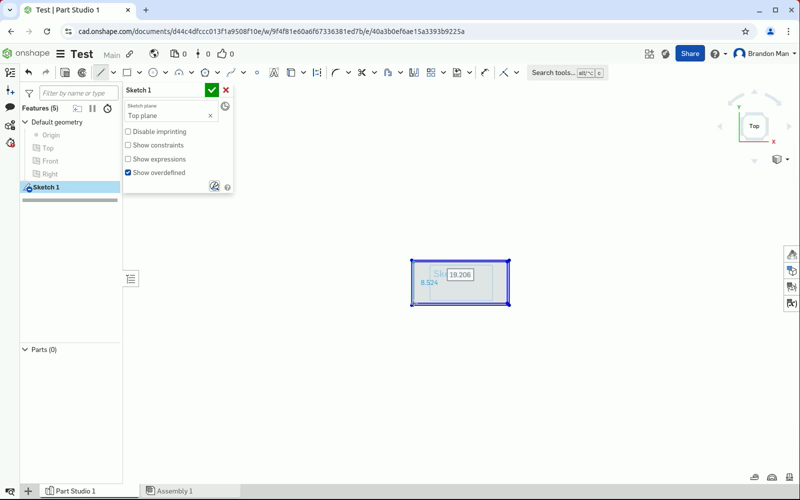
scroll(6)
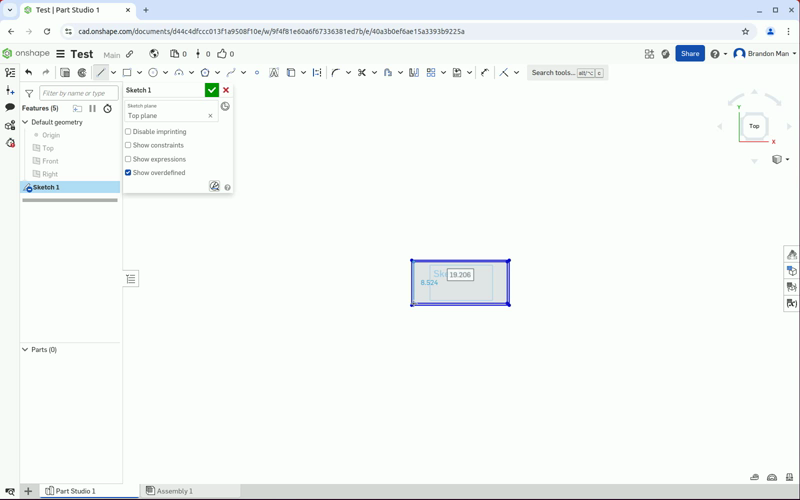
scroll(6)
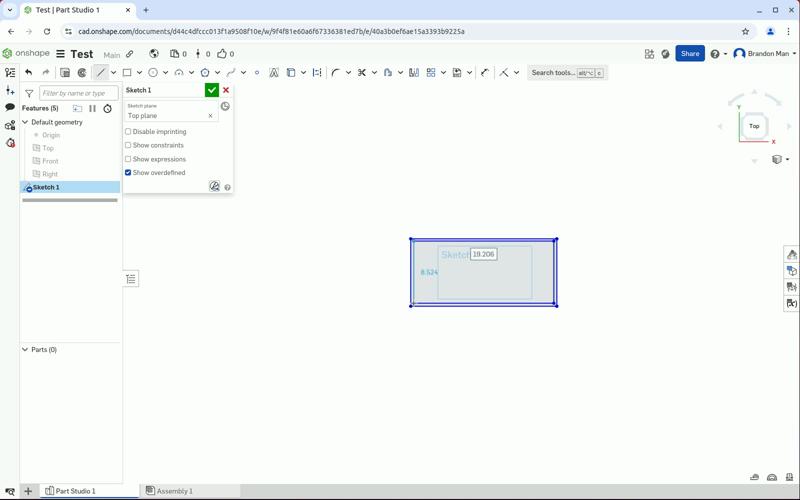
scroll(6)
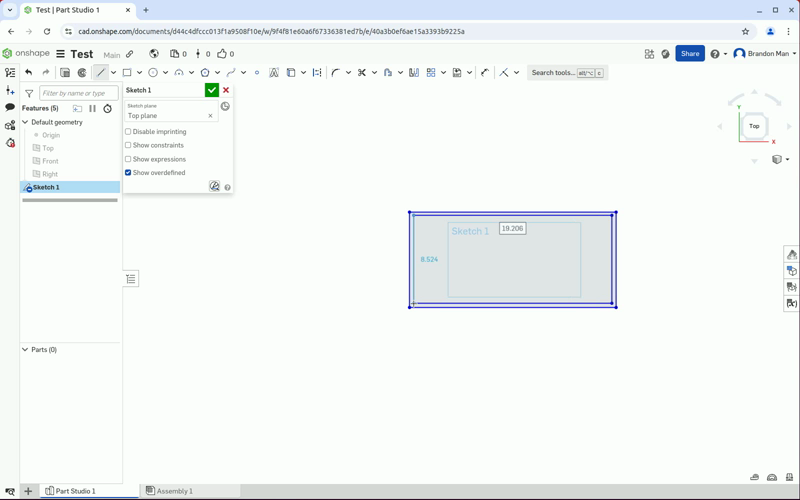
scroll(6)
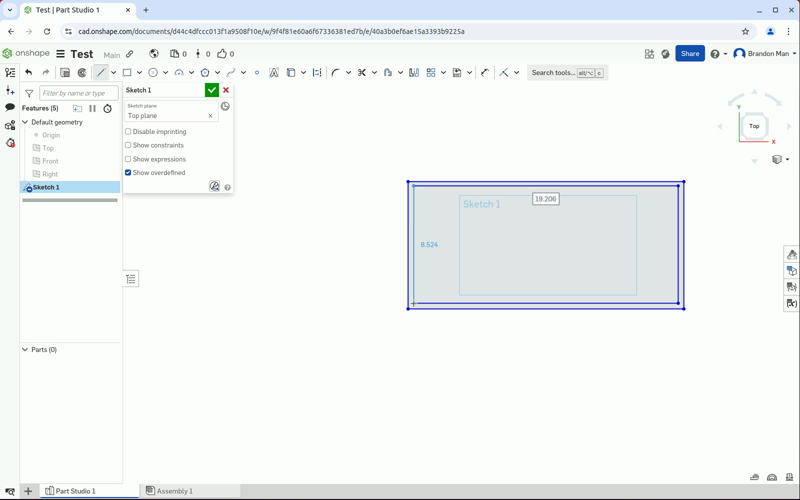
scroll(6)
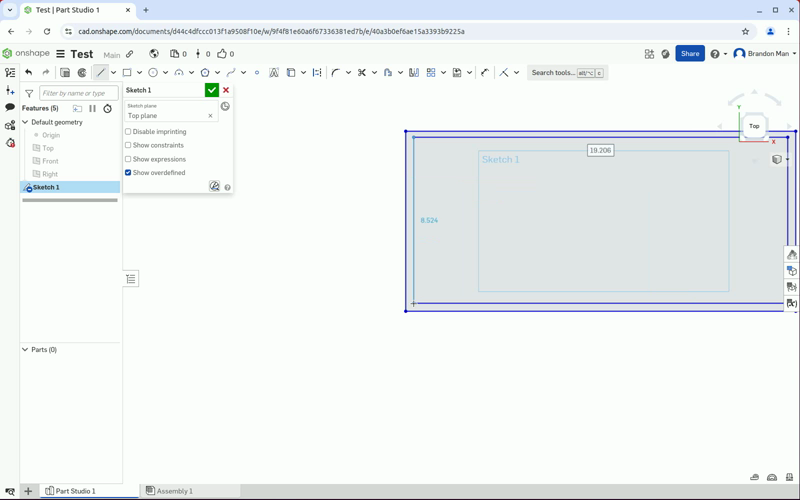
scroll(6)
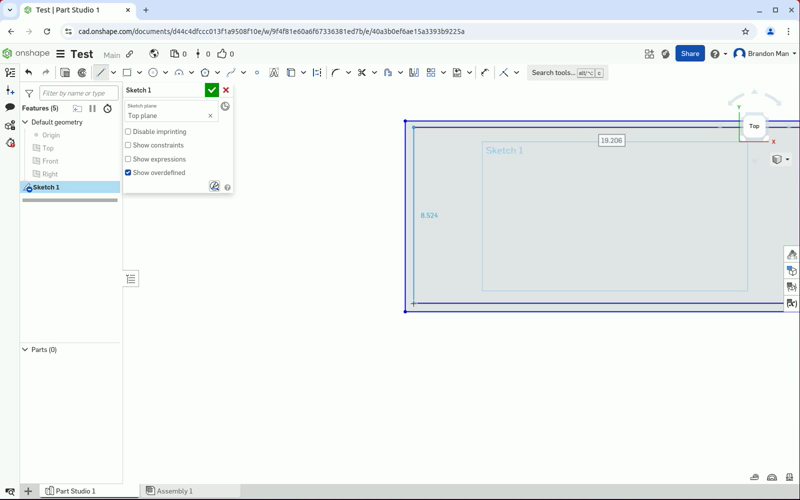
scroll(6)
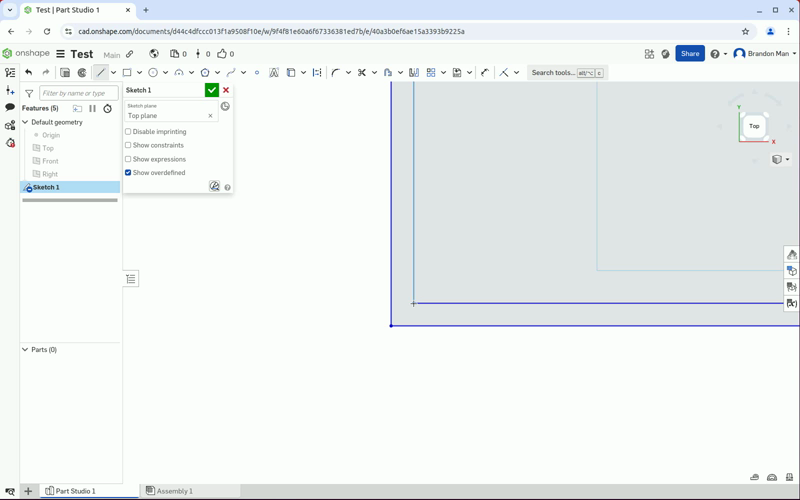
key_up(shift)
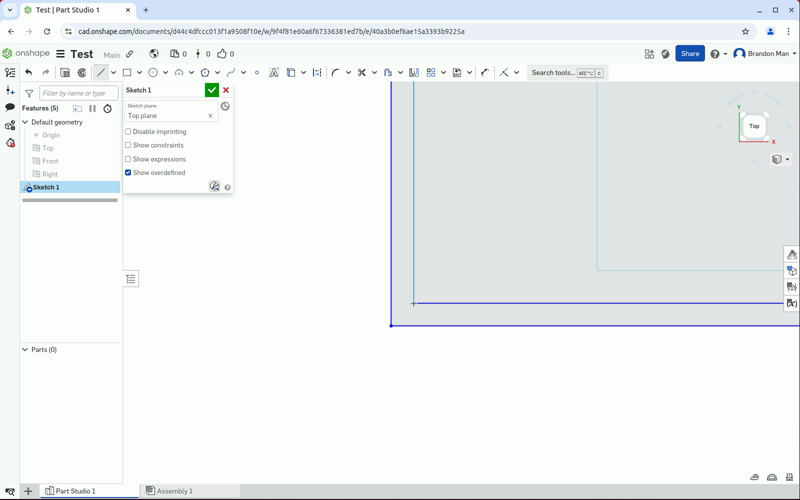
click(413, 303)
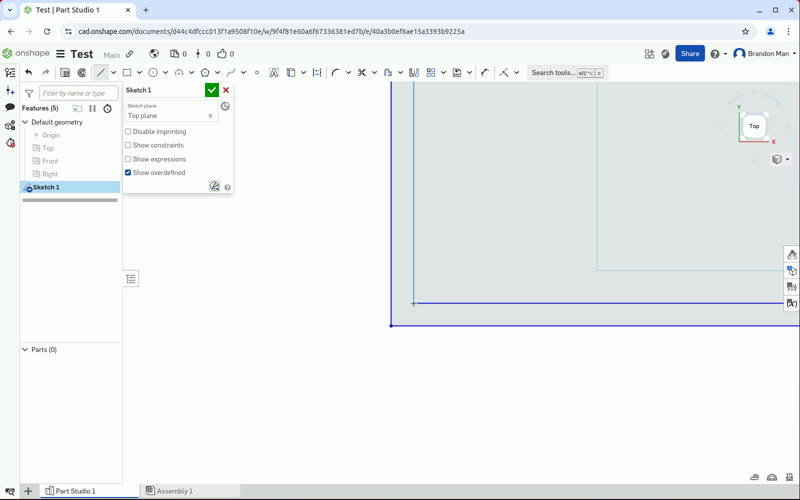
scroll(-6)
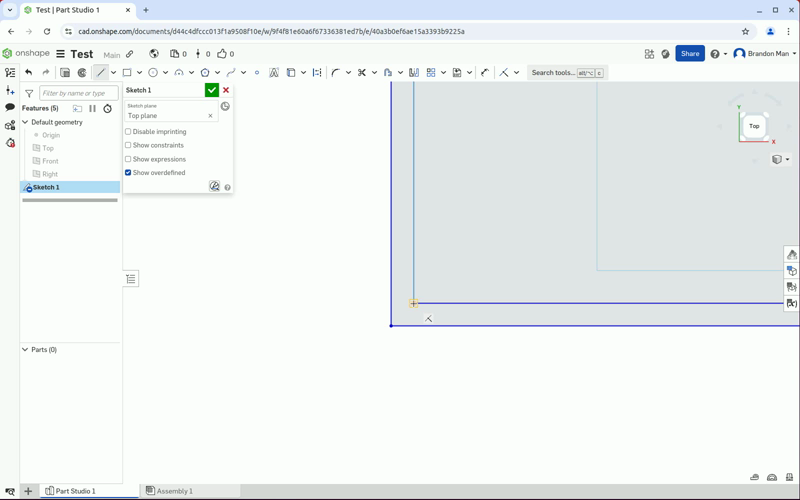
scroll(-6)
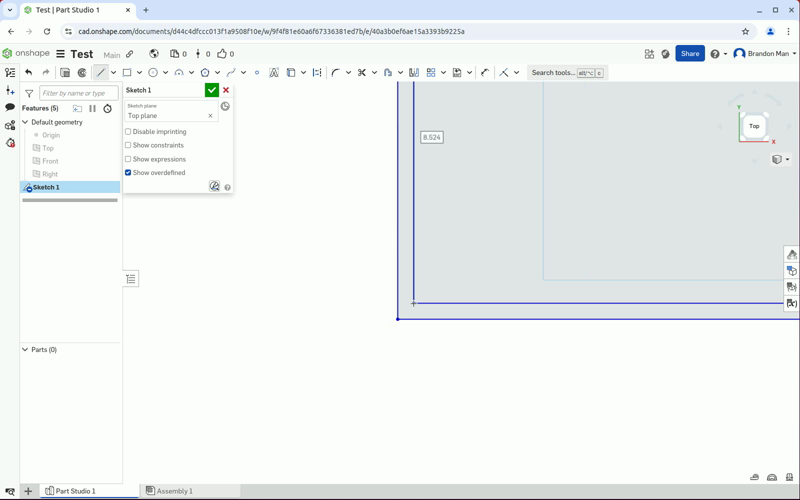
scroll(-6)
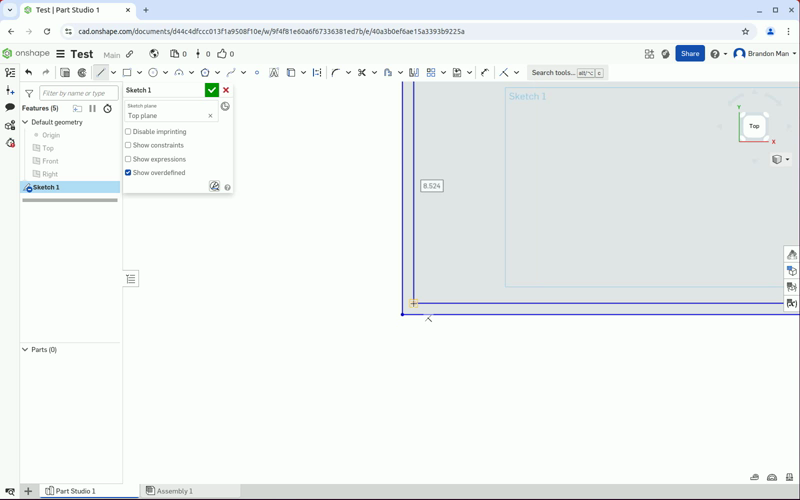
scroll(-6)
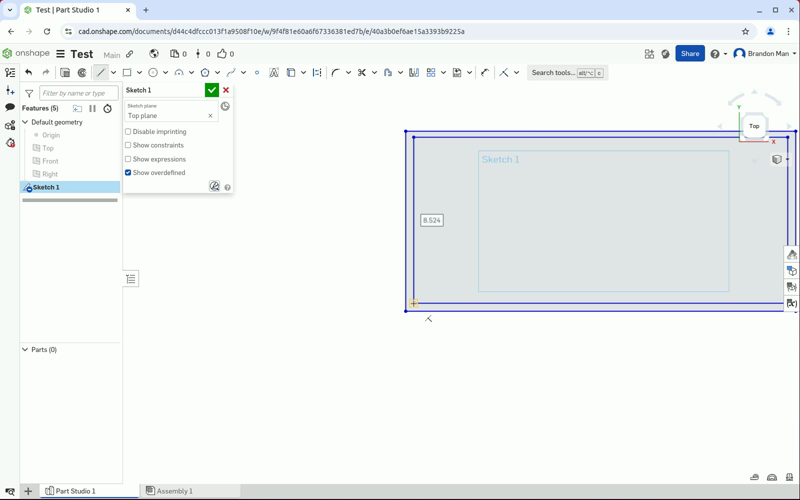
scroll(-6)
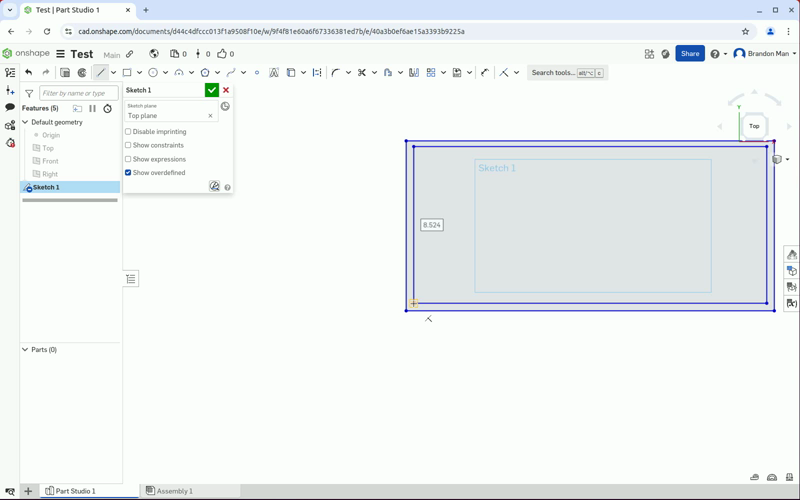
scroll(-6)
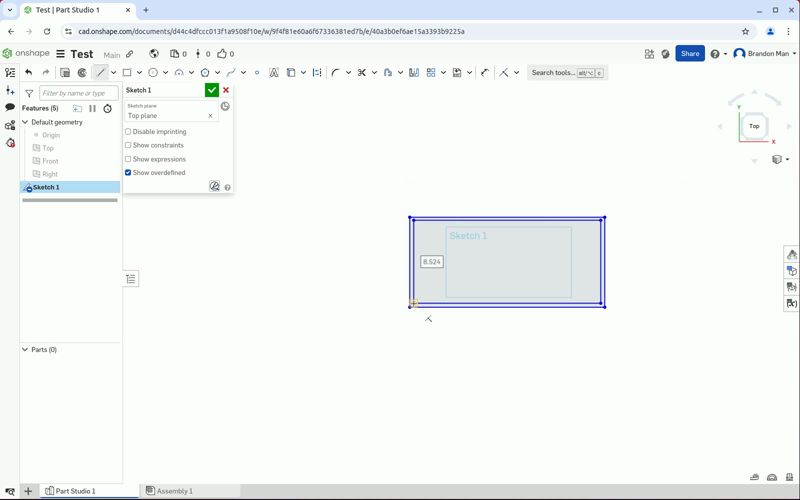
scroll(-6)
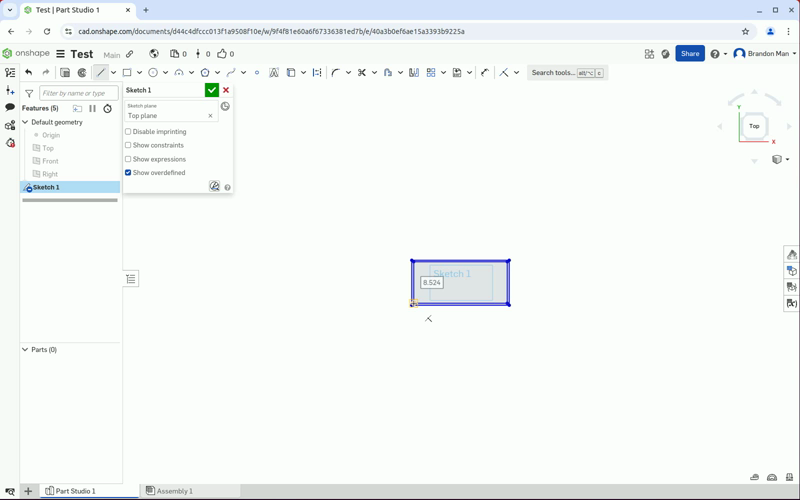
key(esc)
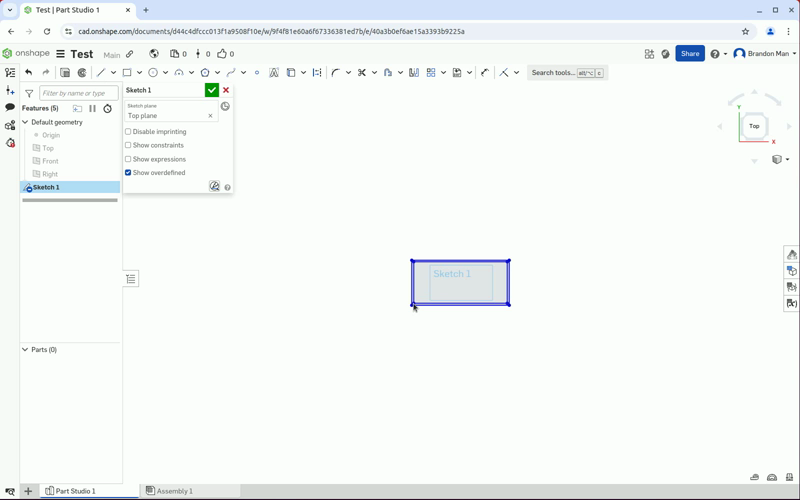
mouse_move(443, 304)
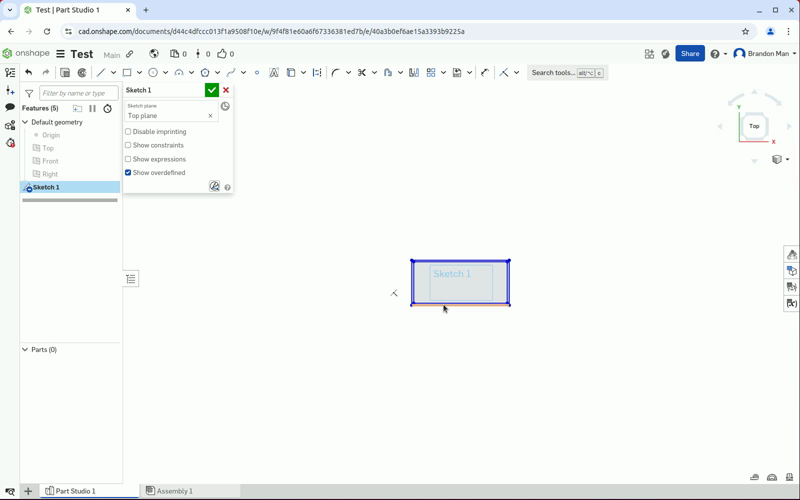
scroll(6)
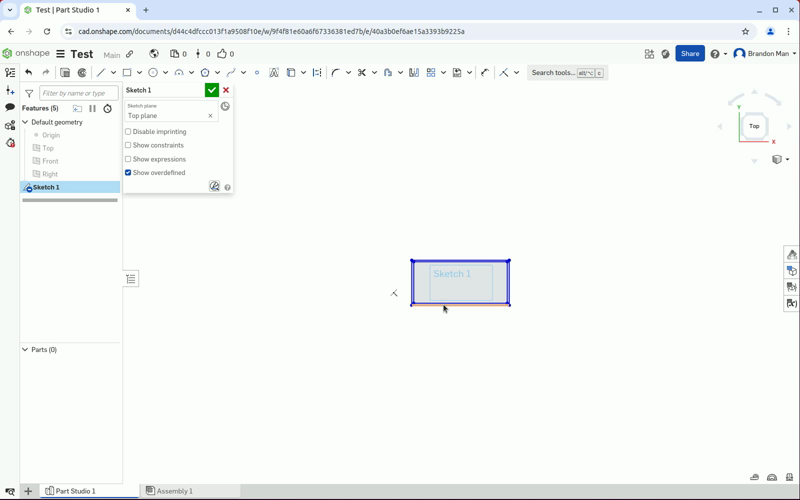
scroll(6)
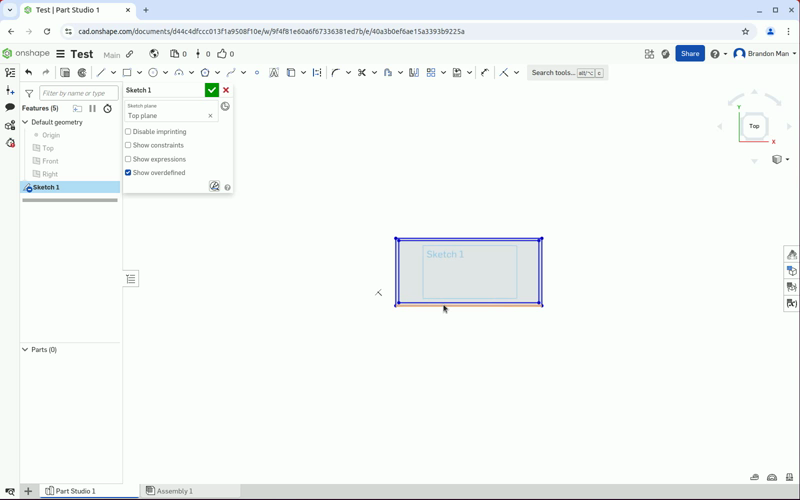
scroll(6)
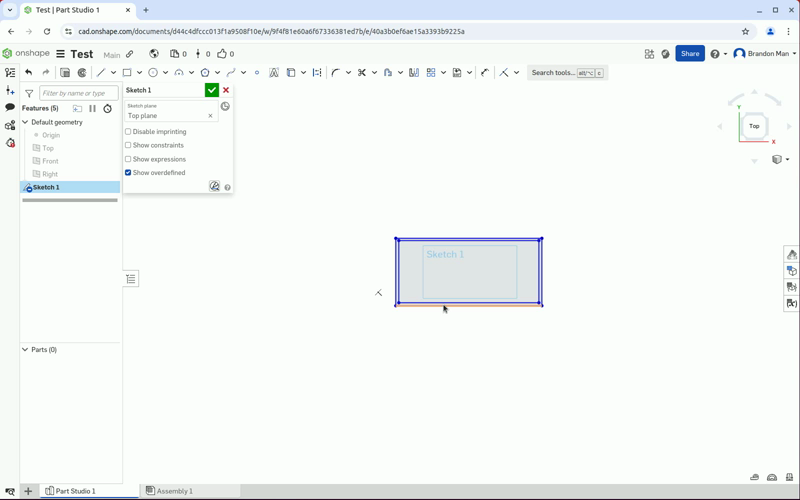
scroll(6)
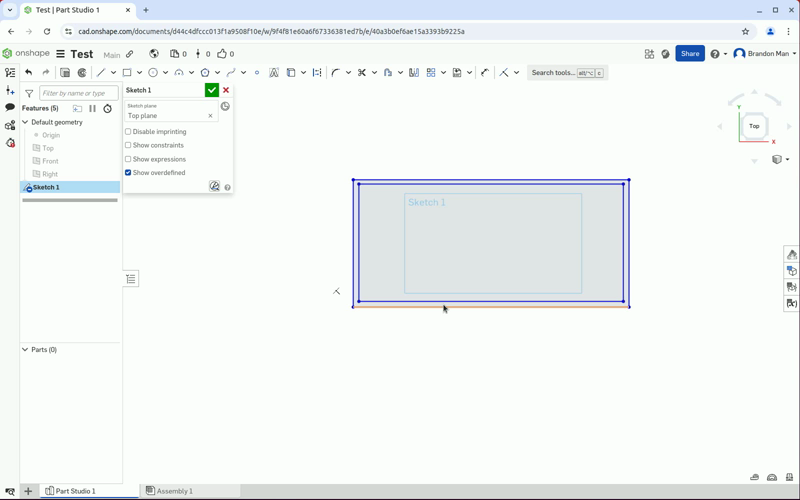
scroll(6)
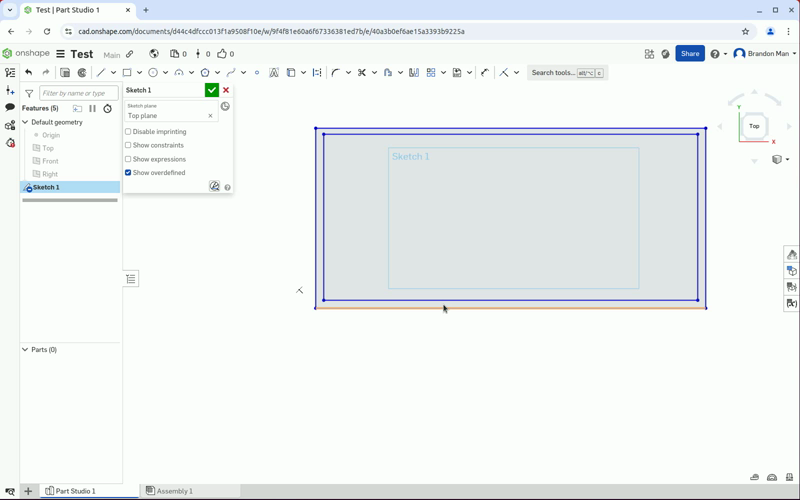
scroll(6)
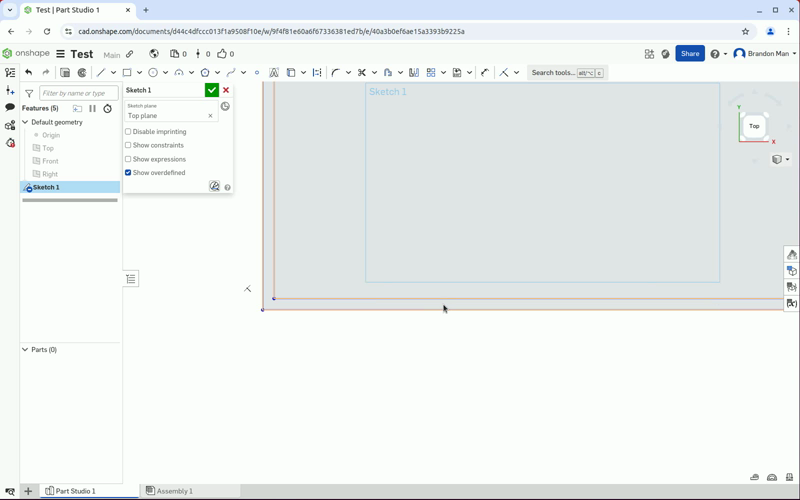
scroll(6)
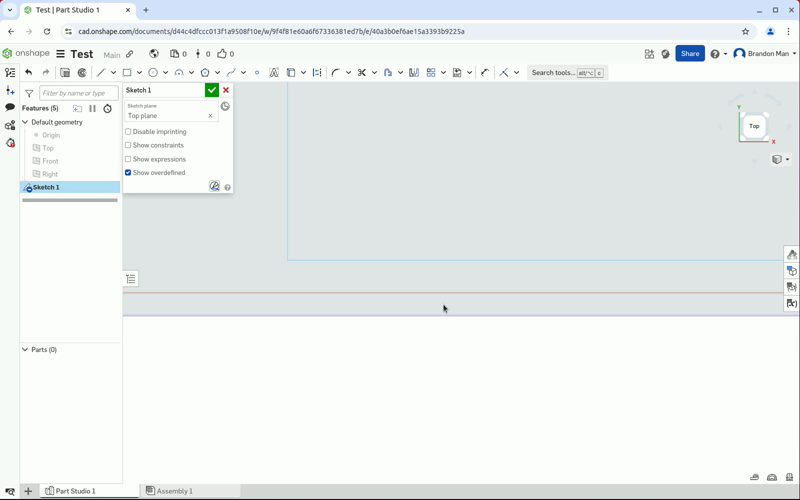
click(443, 304)
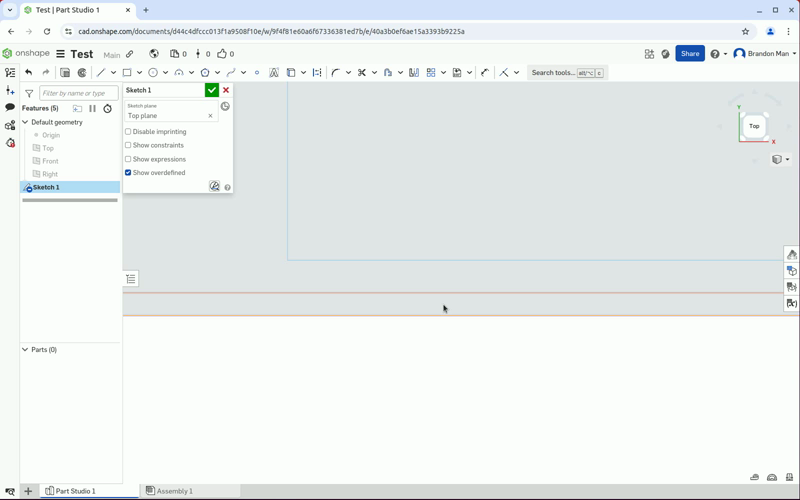
scroll(-6)
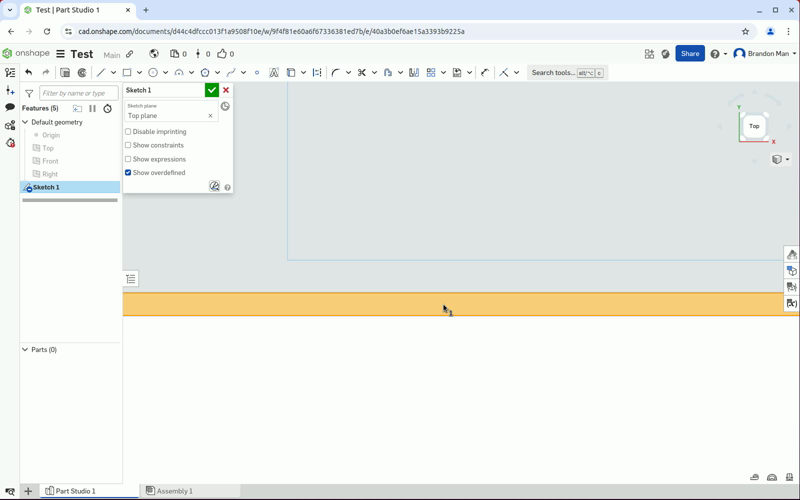
scroll(-6)
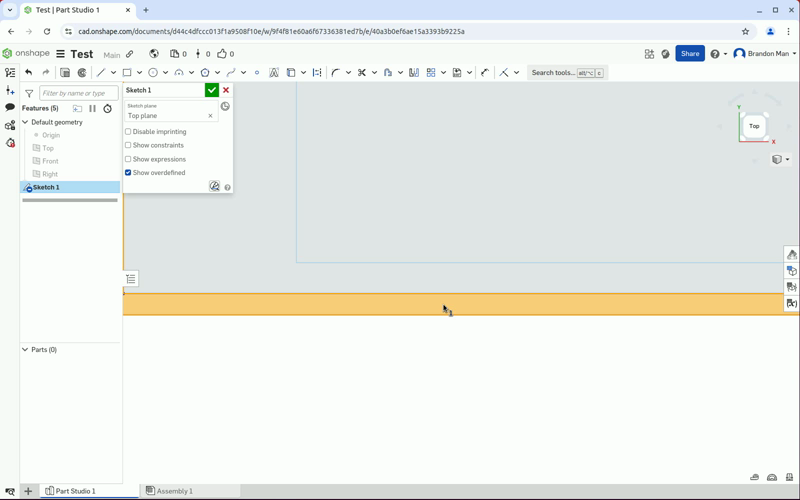
scroll(-6)
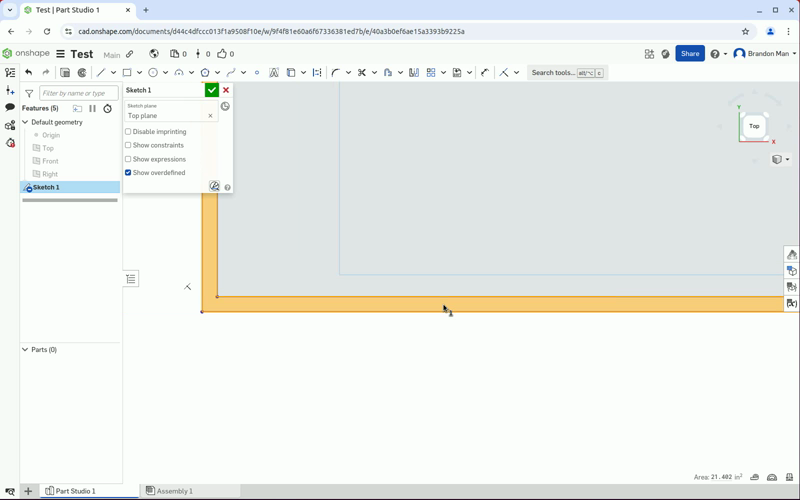
scroll(-6)
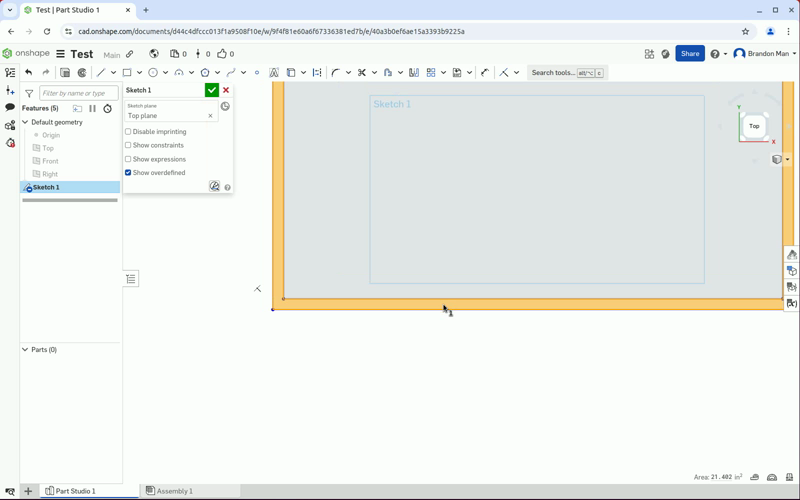
scroll(-6)
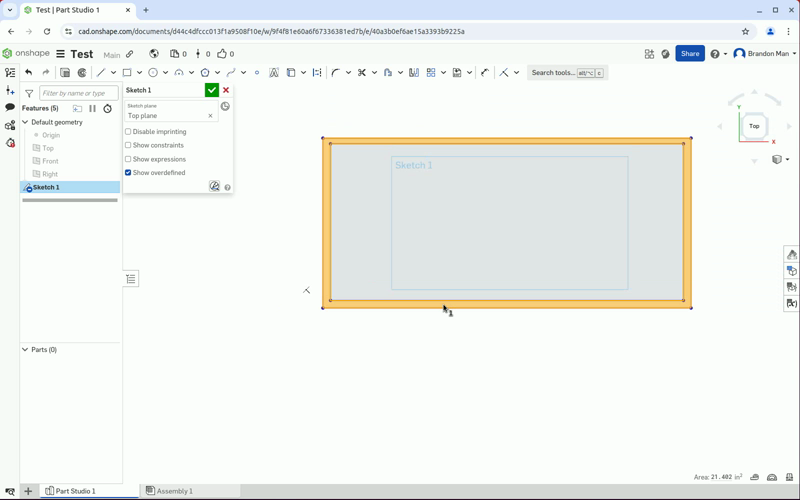
scroll(-6)
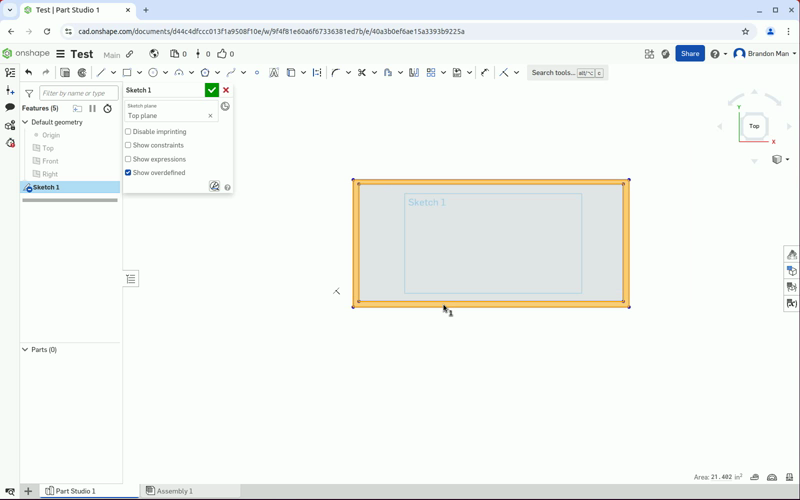
scroll(-6)
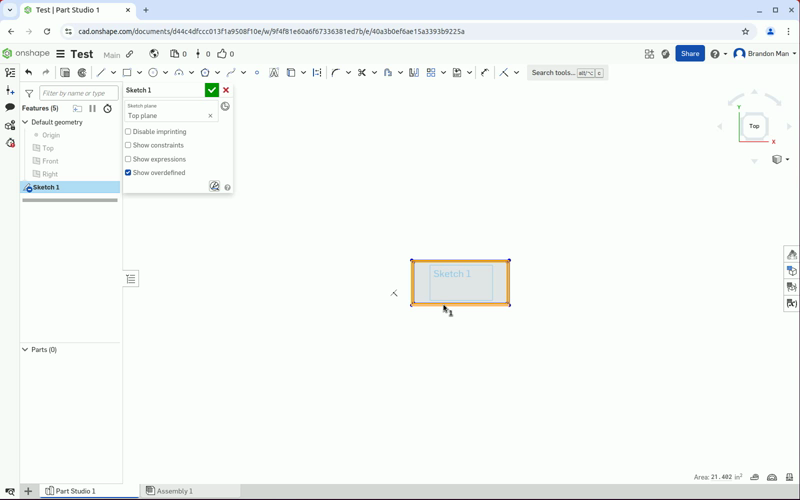
mouse_move(73, 352)
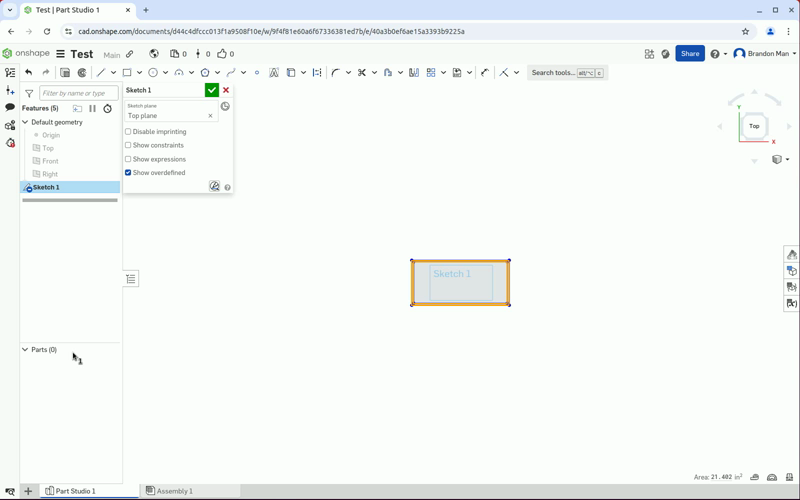
key(shift+y)
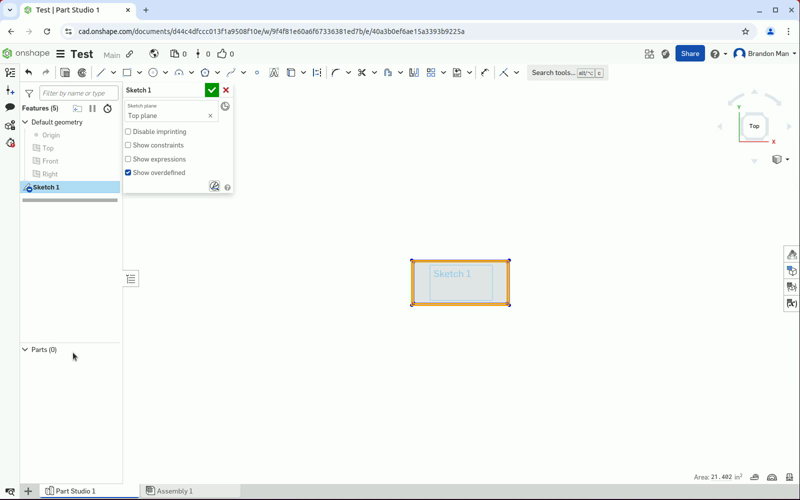
key(shift+e)
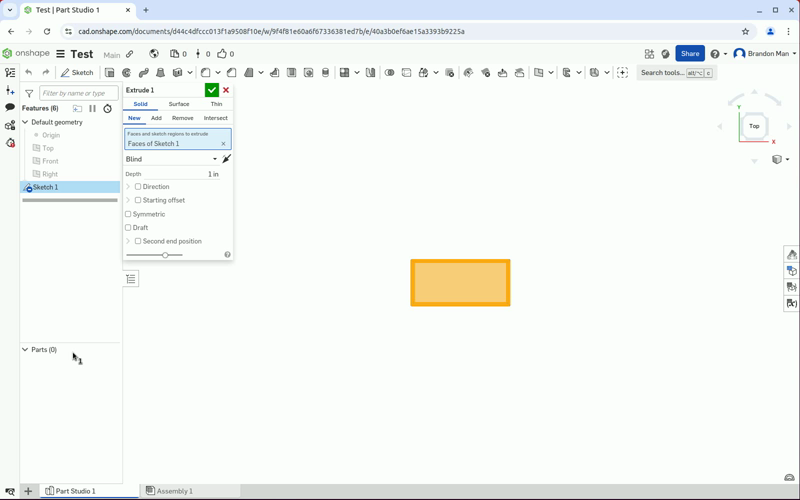
mouse_move(143, 106)
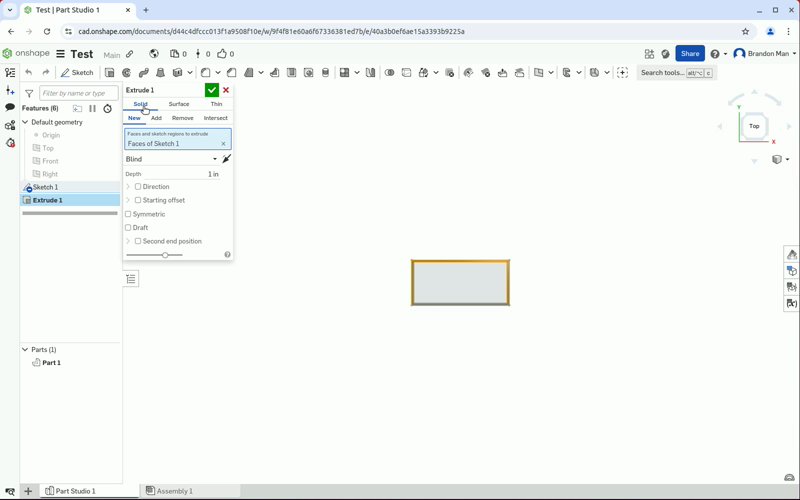
click(143, 106)
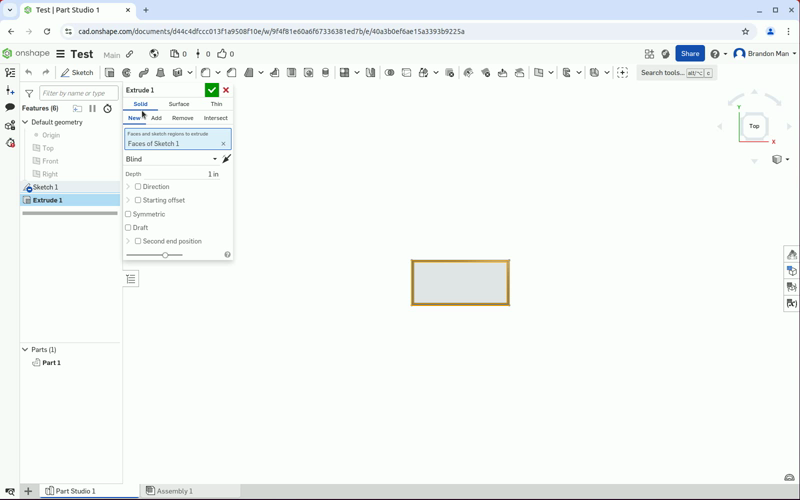
mouse_move(137, 120)
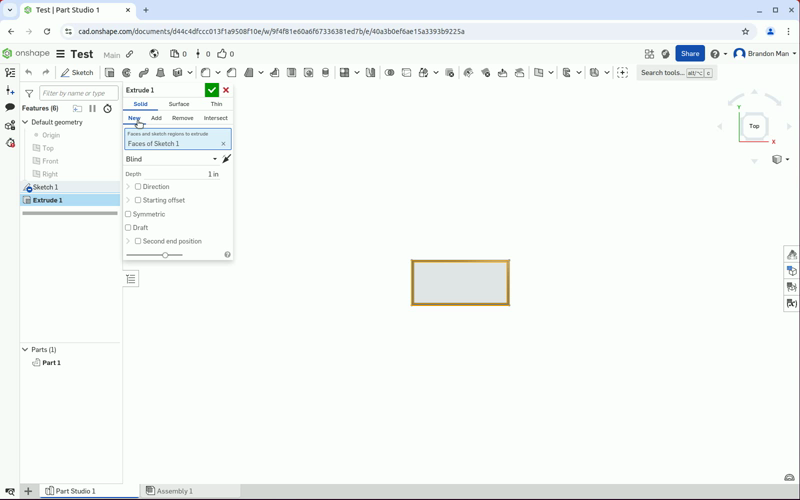
click(137, 120)
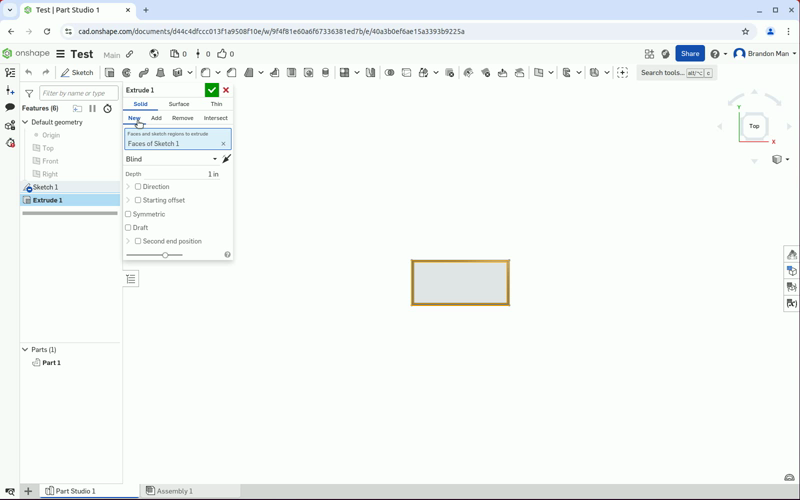
key(tab, 4)
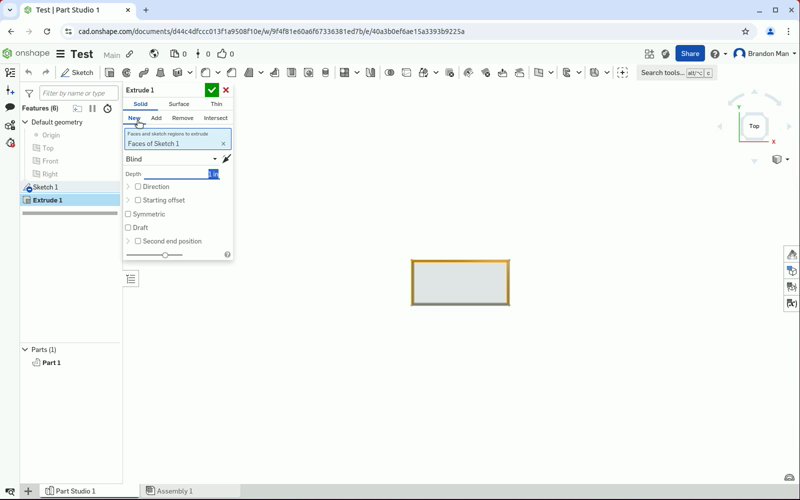
text(0.481)
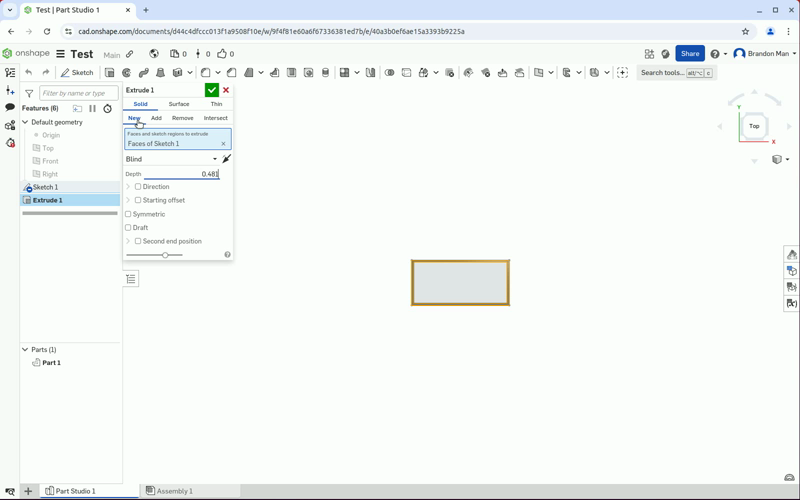
key(enter)
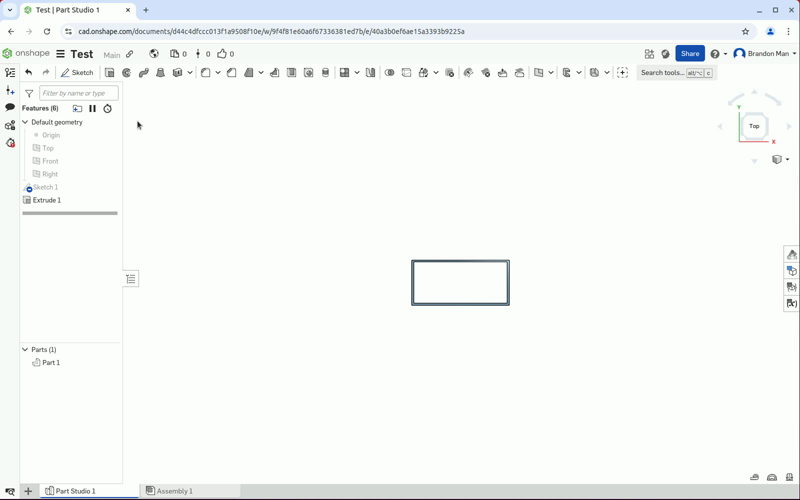
key(shift+h)
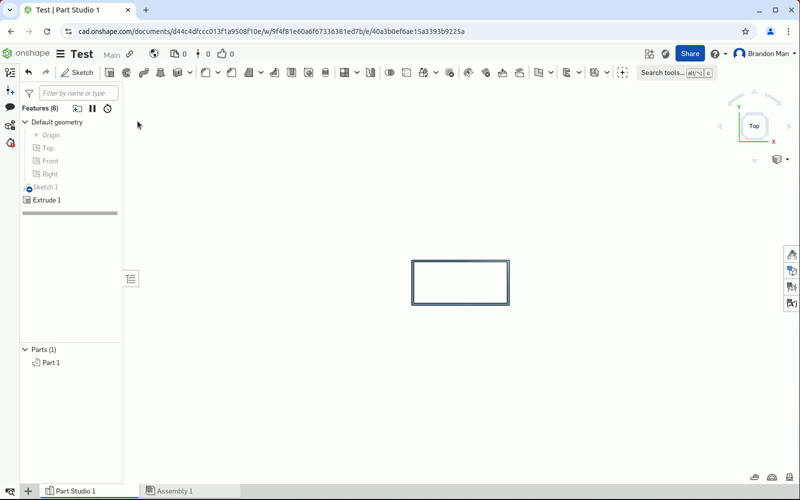
key(shift+h)
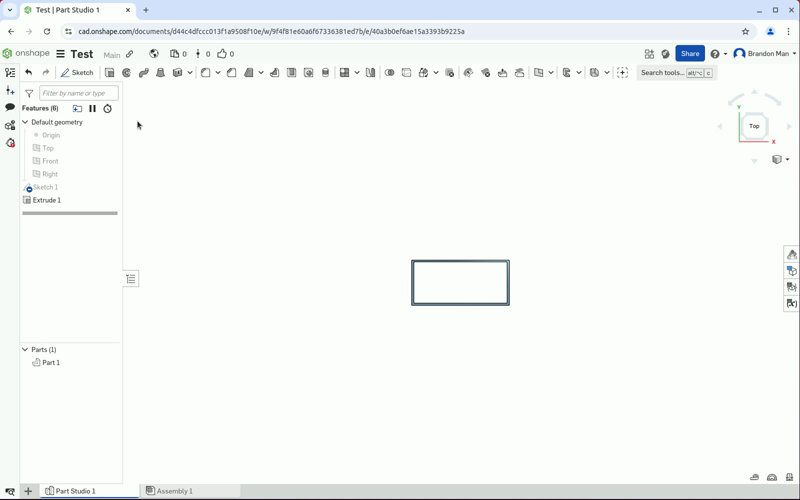
mouse_move(73, 189)
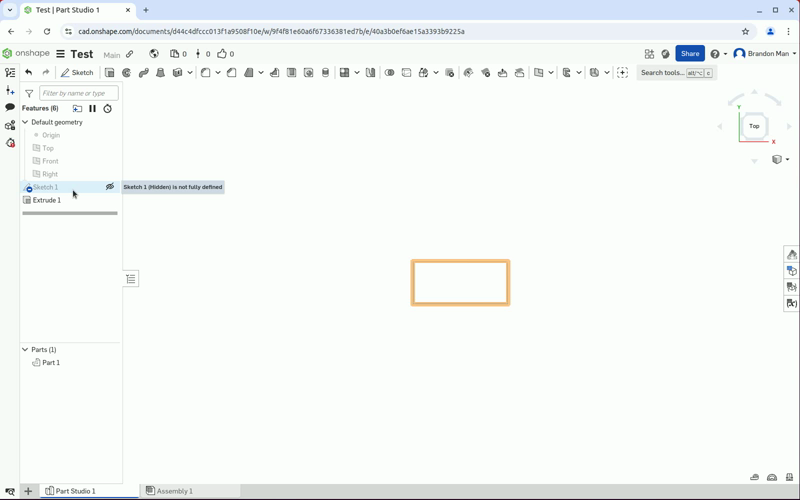
click(73, 189)
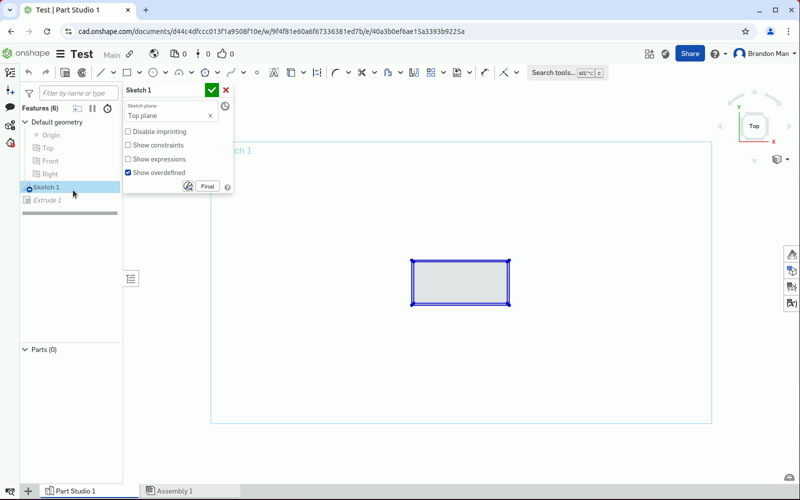
mouse_move(229, 92)
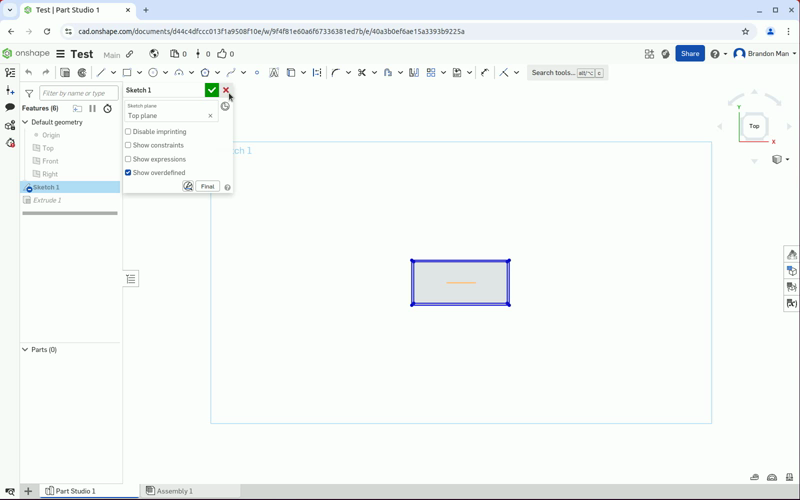
click(229, 92)
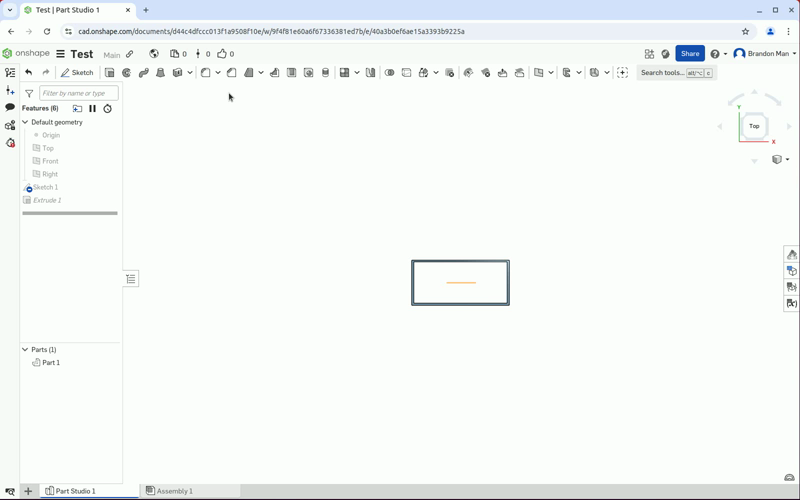
mouse_move(541, 75)
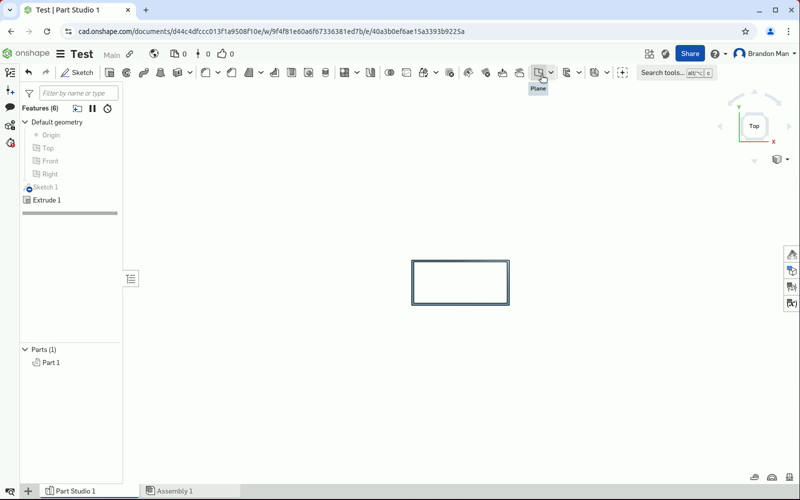
click(541, 75)
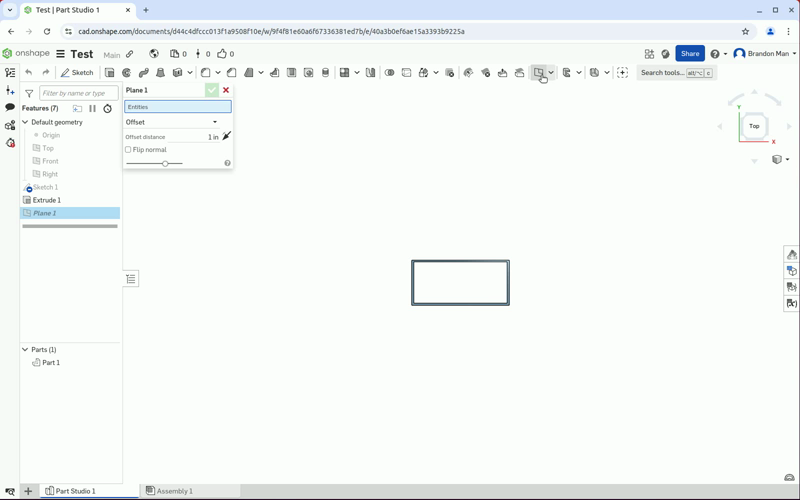
mouse_move(73, 150)
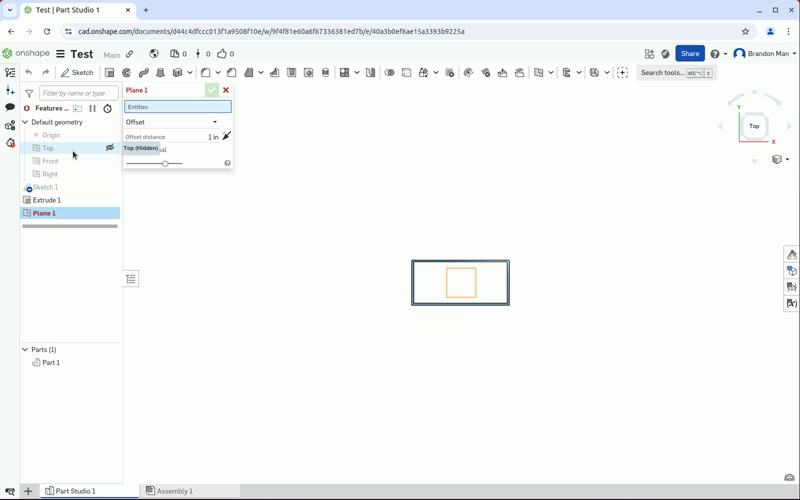
click(73, 150)
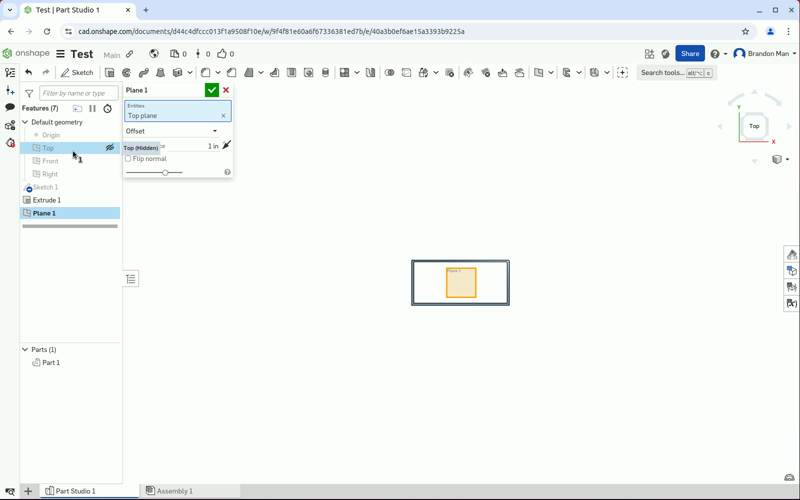
key(tab, 2)
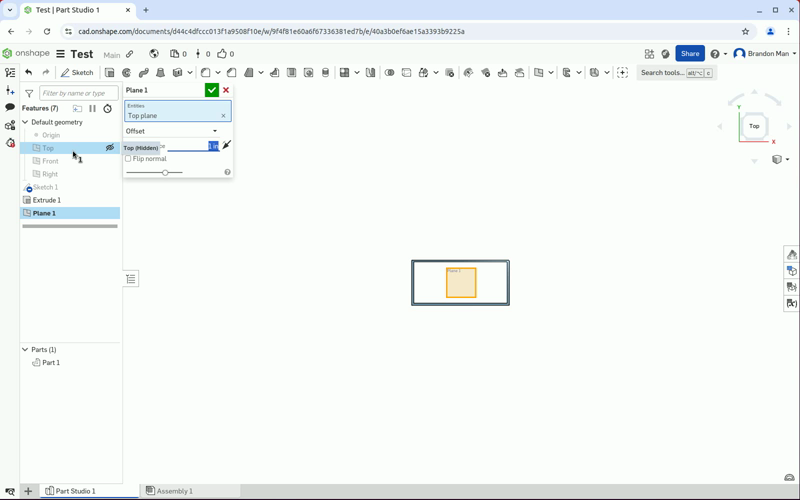
text(0.493)
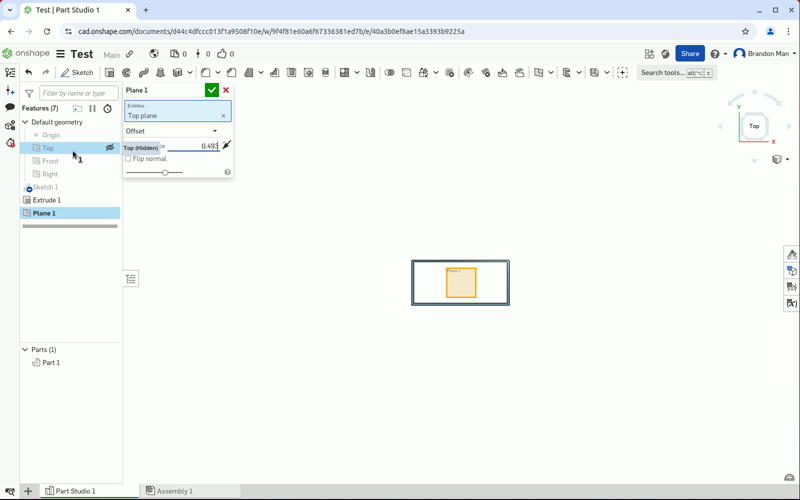
key(enter, 2)
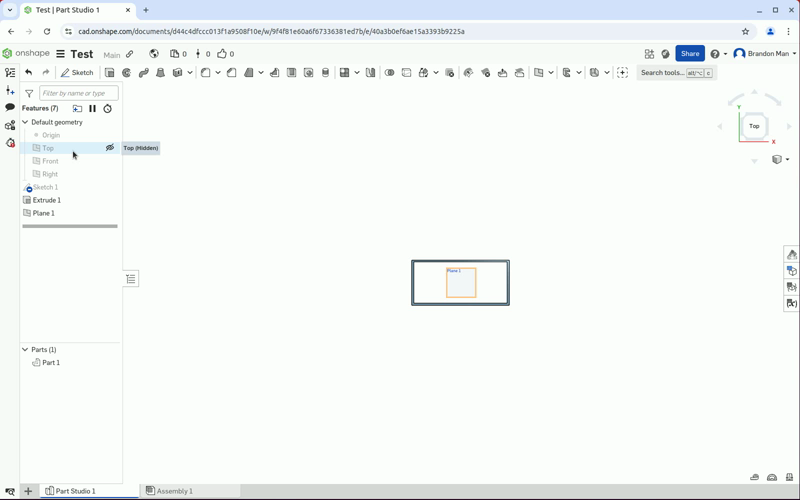
key(shift+s)
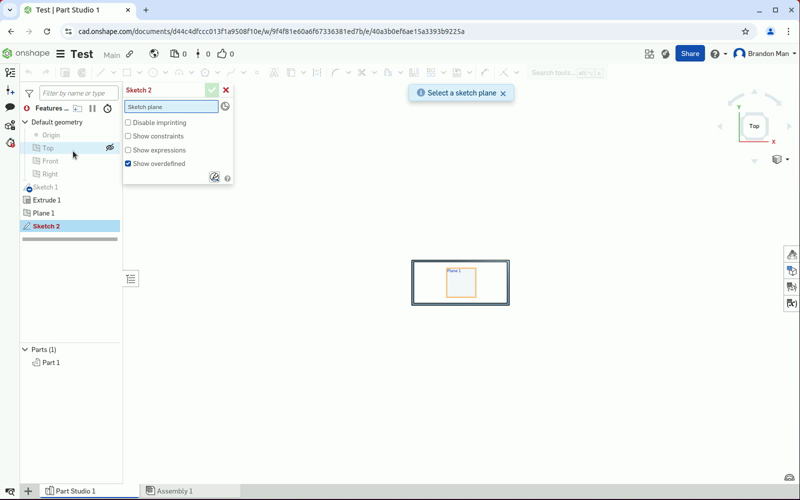
mouse_move(73, 215)
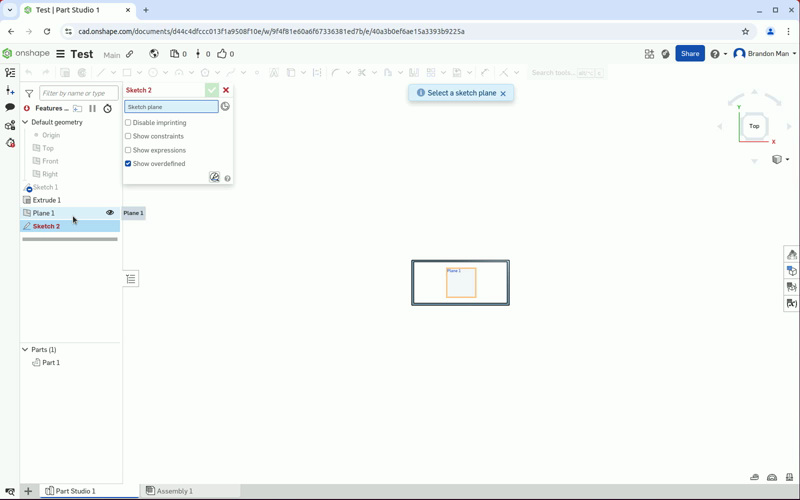
click(73, 215)
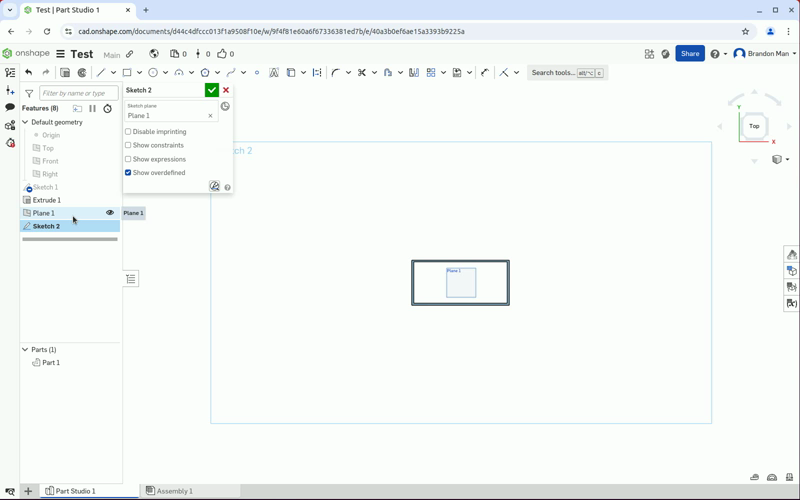
mouse_move(73, 352)
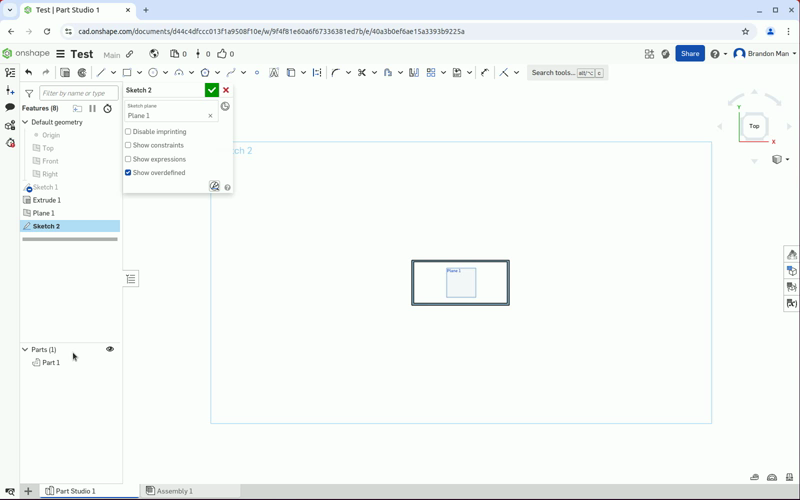
key(y)
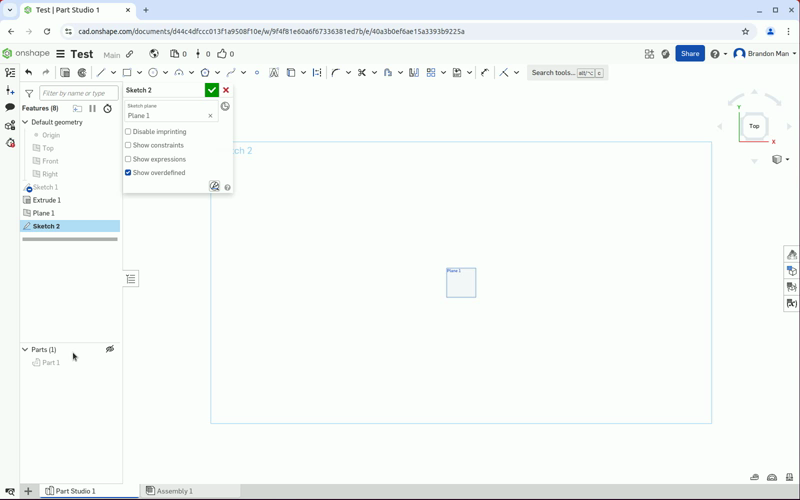
key(l)
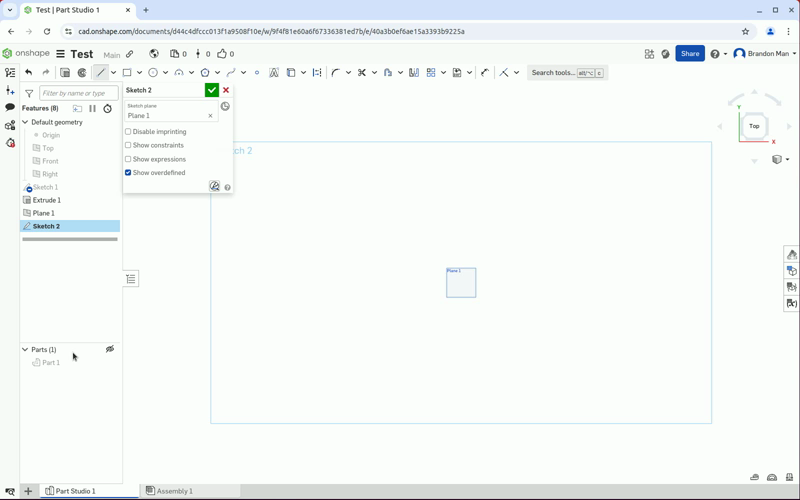
key_down(shift)
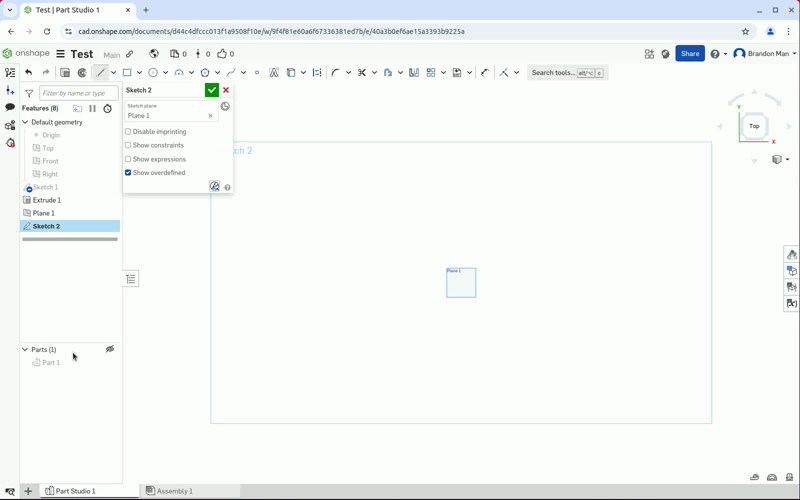
mouse_move(411, 261)
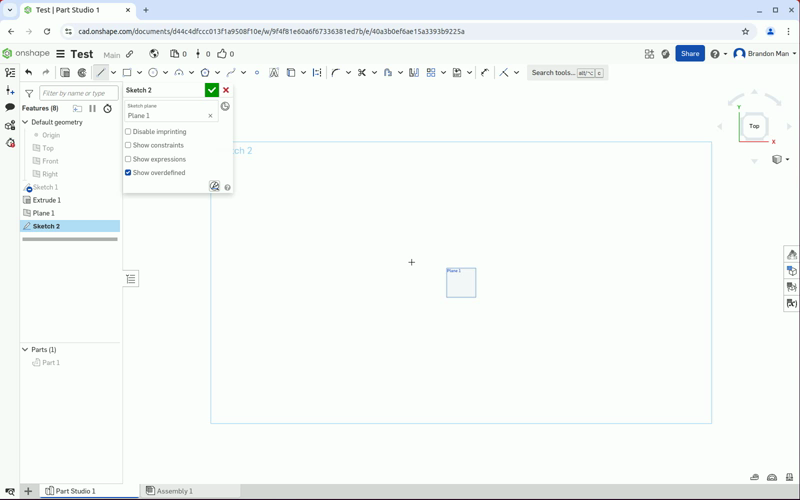
click(411, 261)
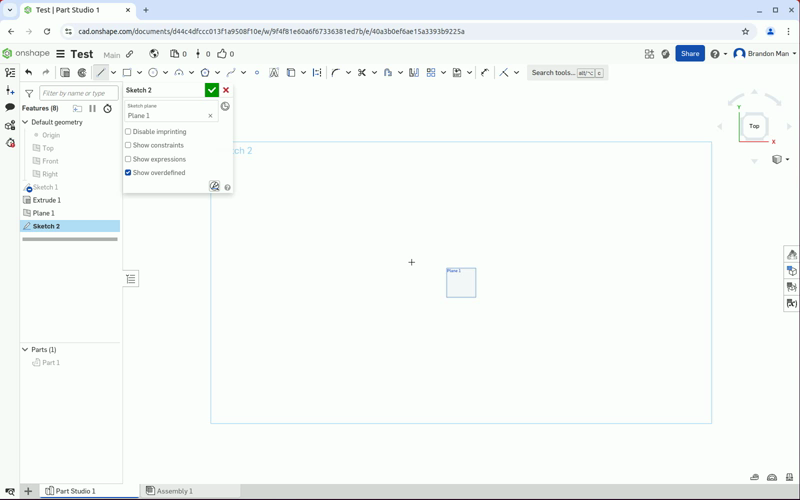
key_up(shift)
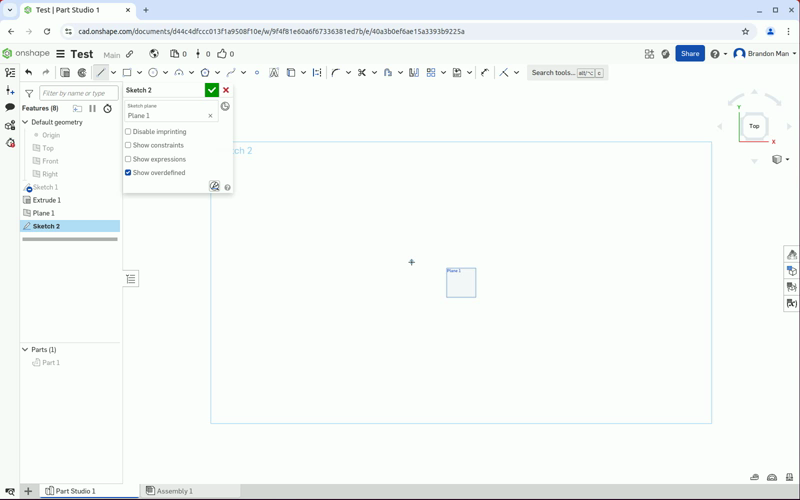
key_down(shift)
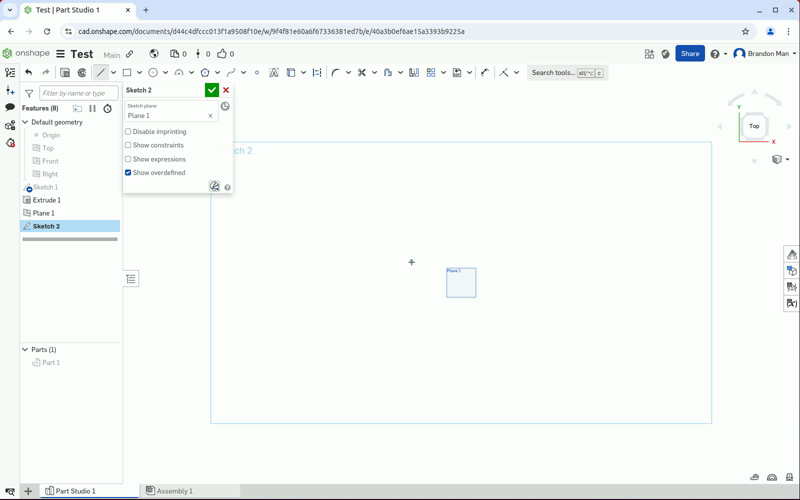
mouse_move(441, 261)
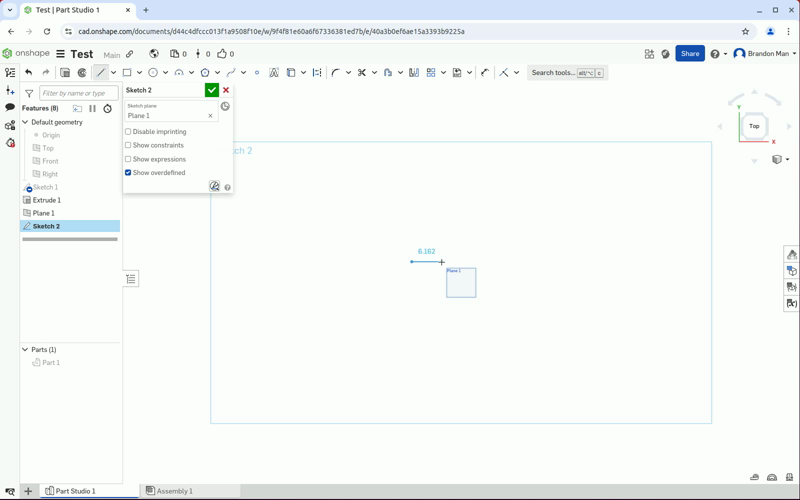
mouse_move(415, 261)
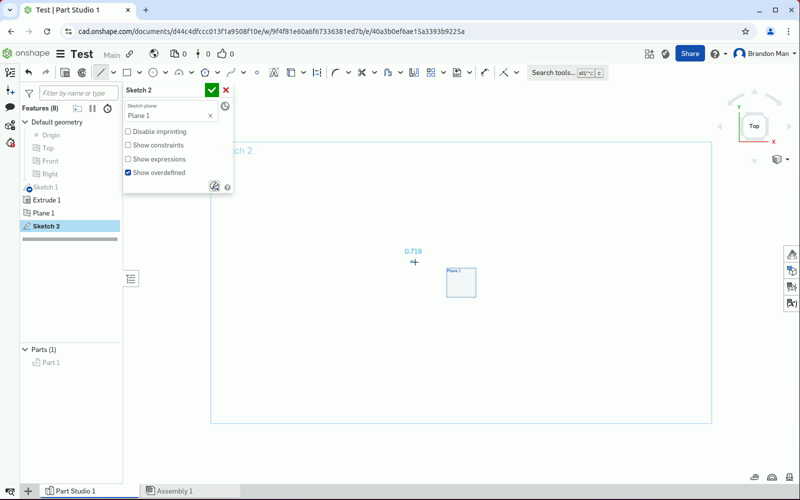
scroll(6)
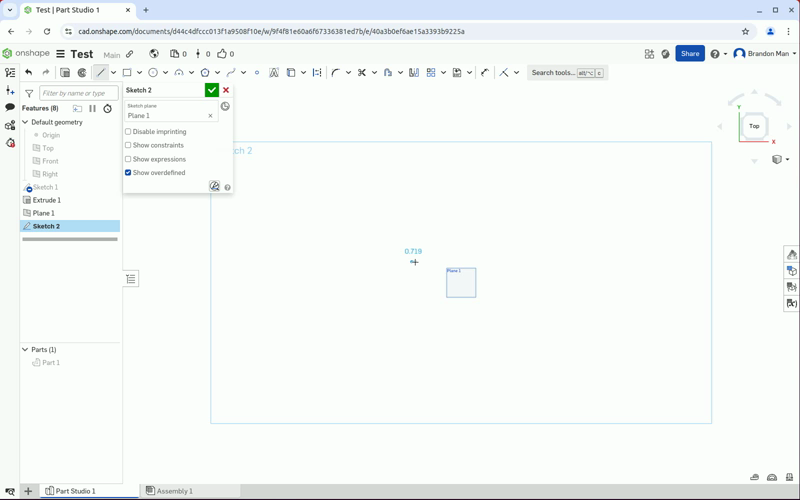
scroll(6)
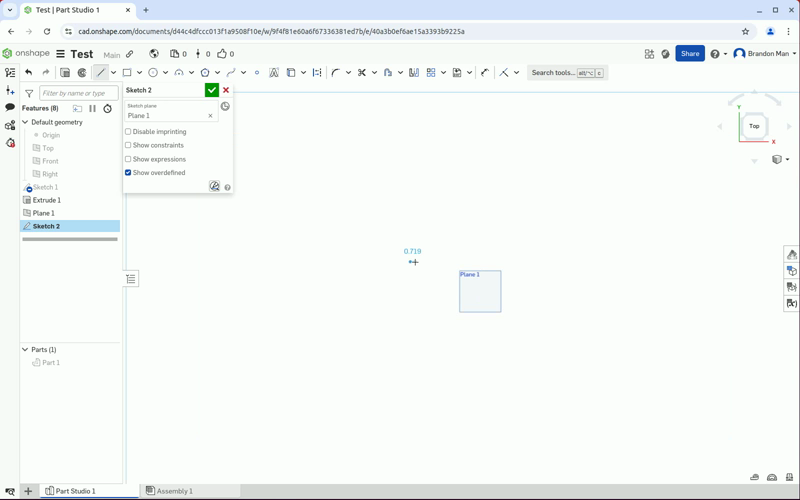
scroll(6)
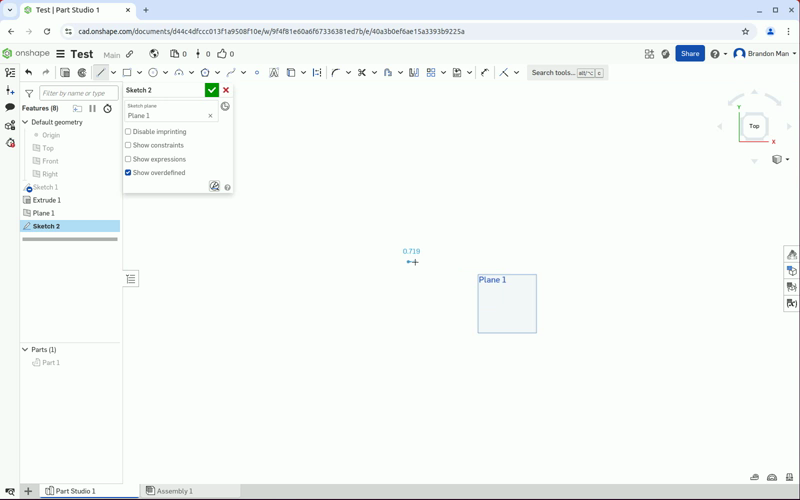
scroll(6)
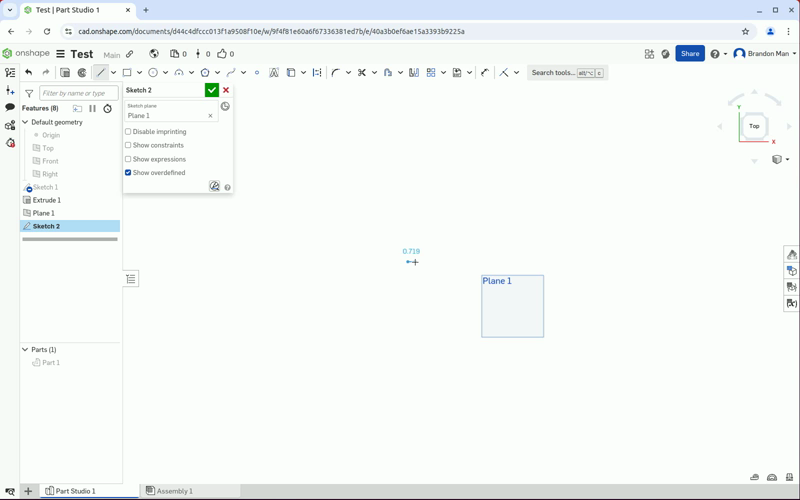
scroll(6)
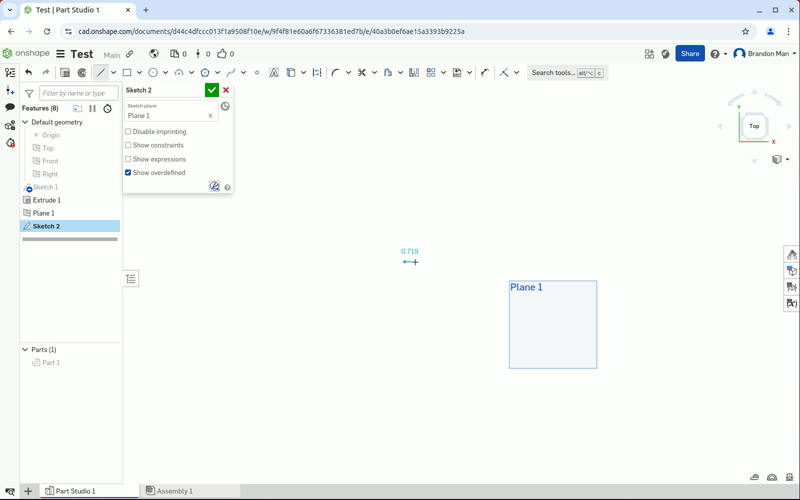
scroll(6)
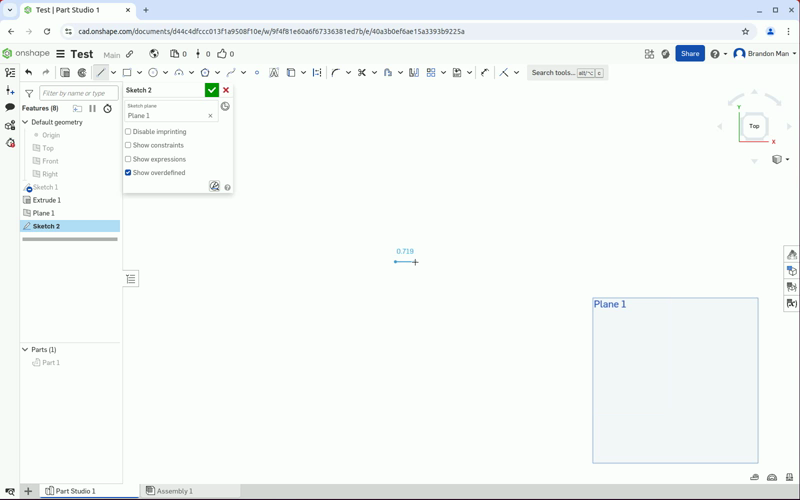
scroll(6)
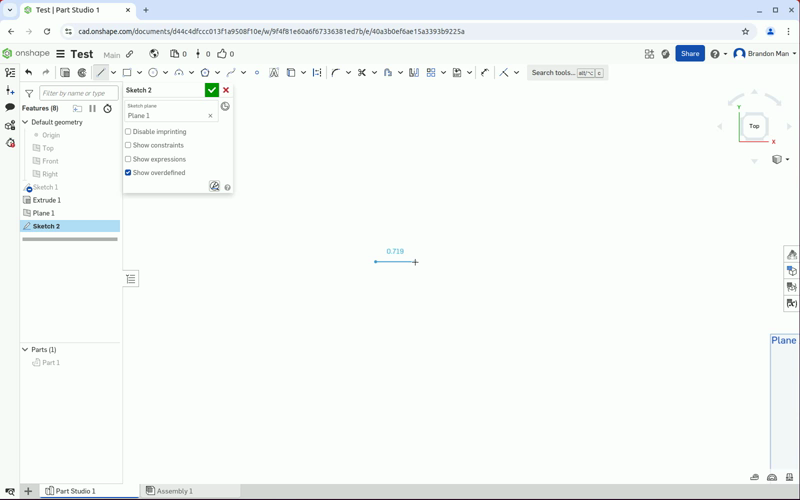
click(415, 261)
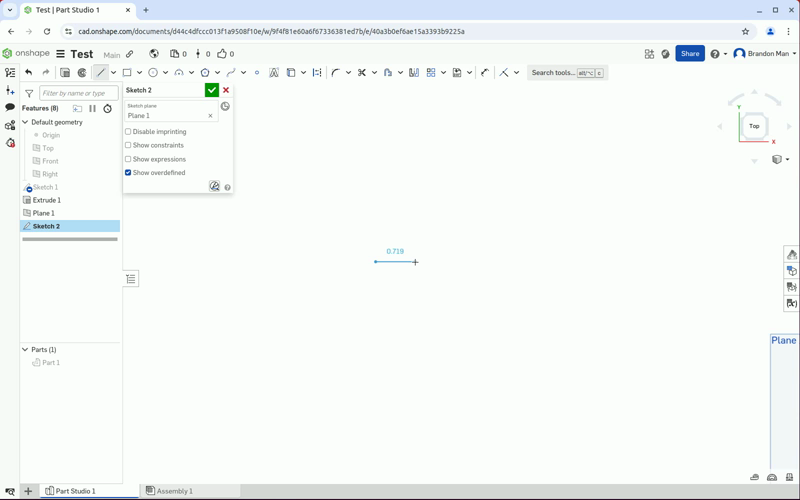
scroll(-6)
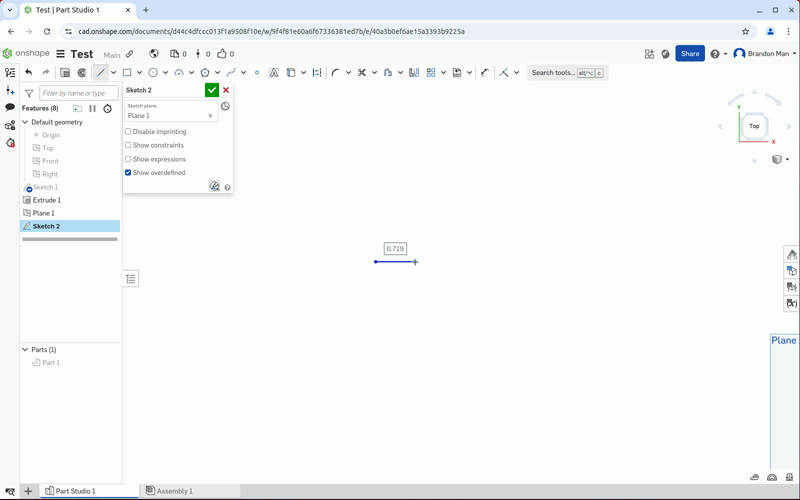
scroll(-6)
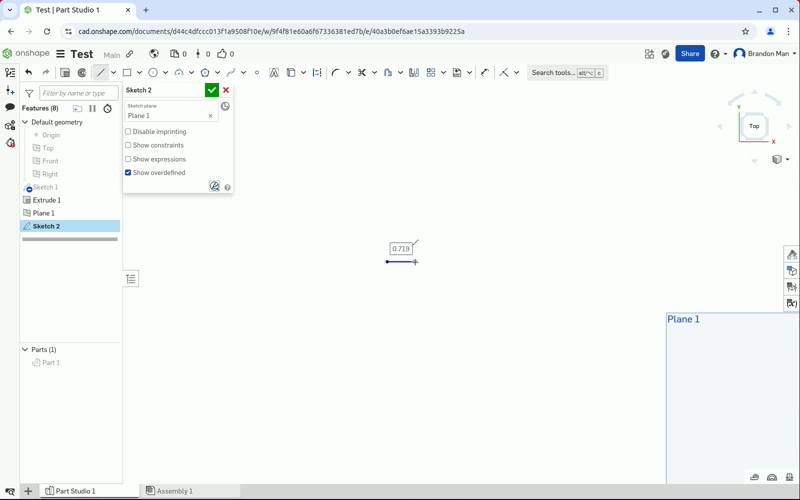
scroll(-6)
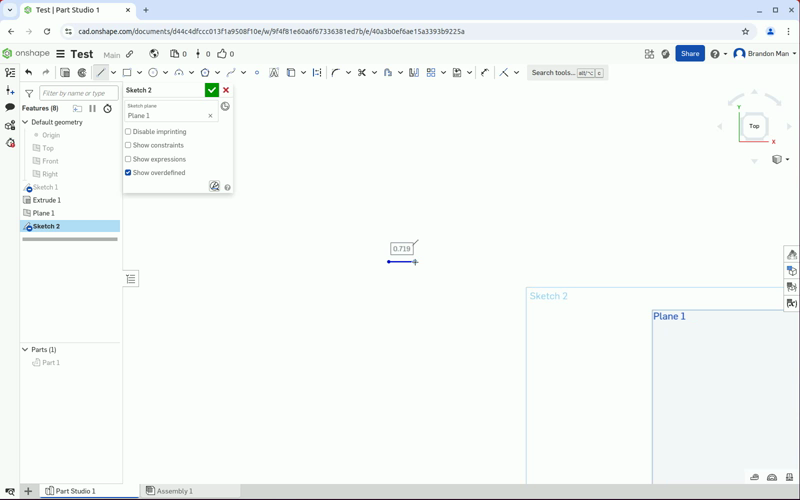
scroll(-6)
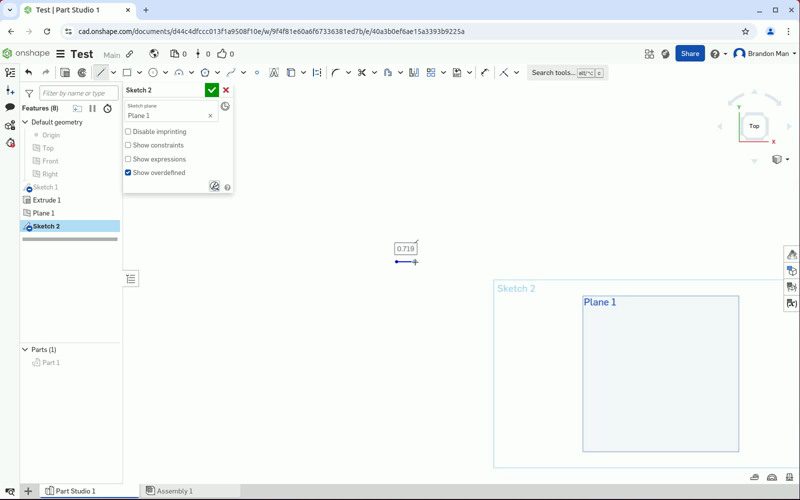
scroll(-6)
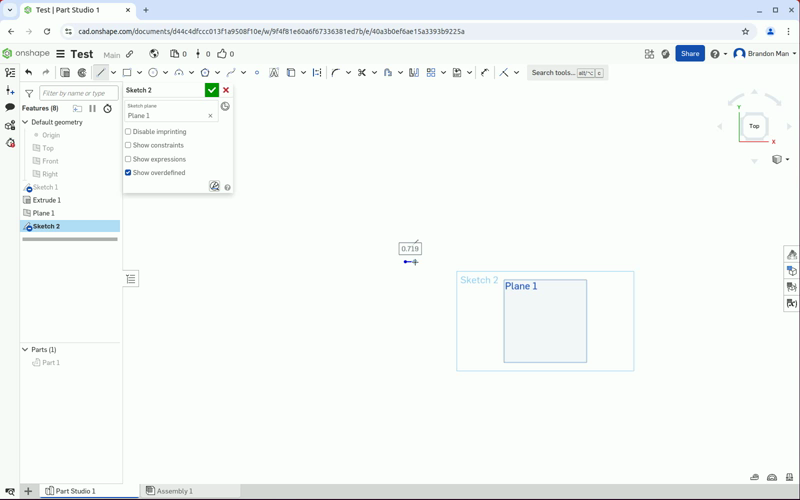
scroll(-6)
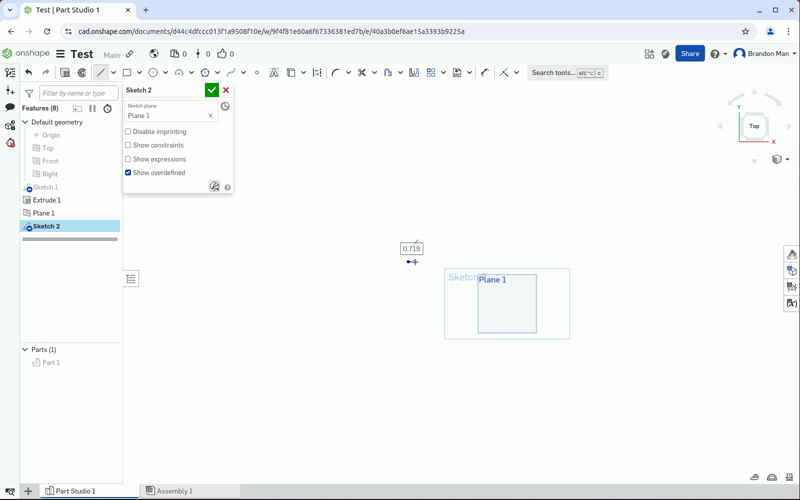
scroll(-6)
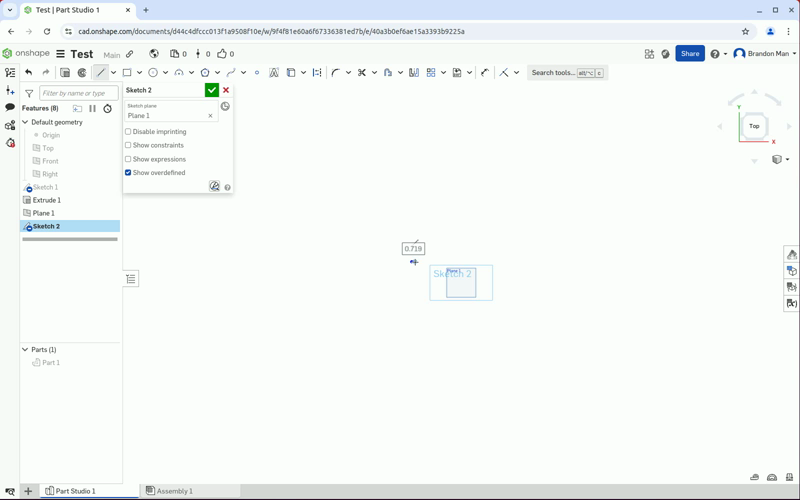
key_up(shift)
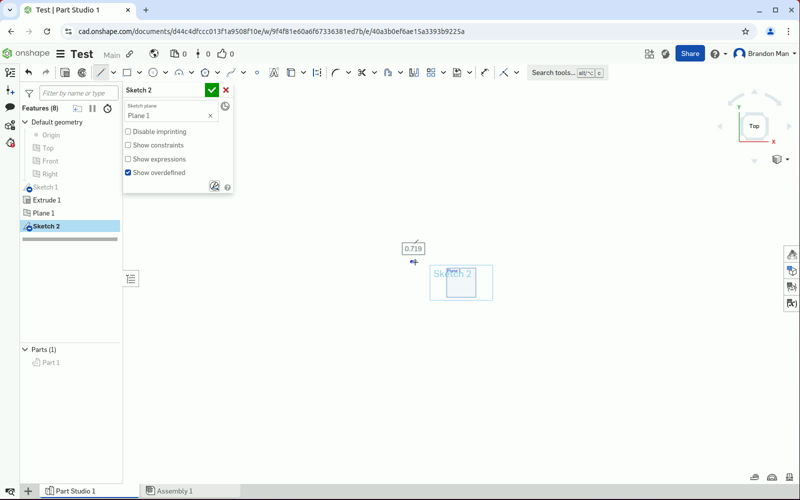
key_down(shift)
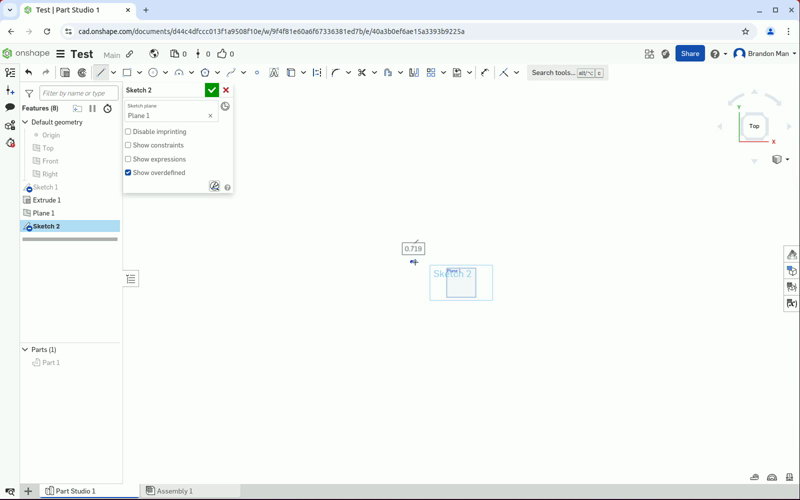
mouse_move(445, 261)
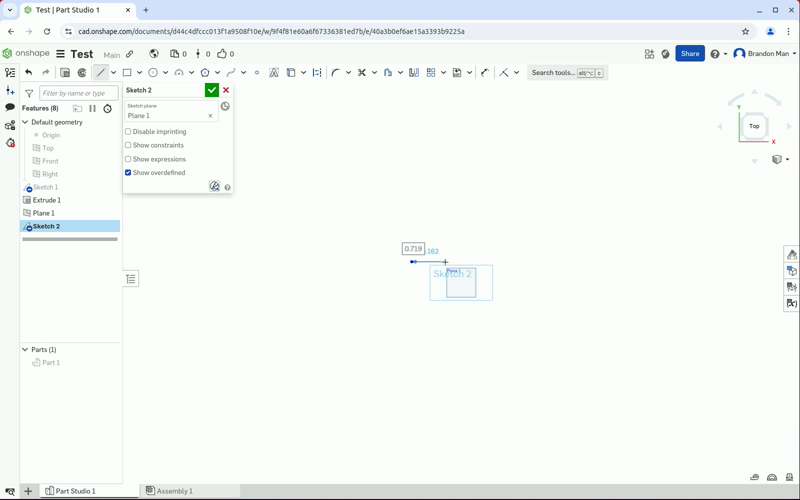
mouse_move(415, 258)
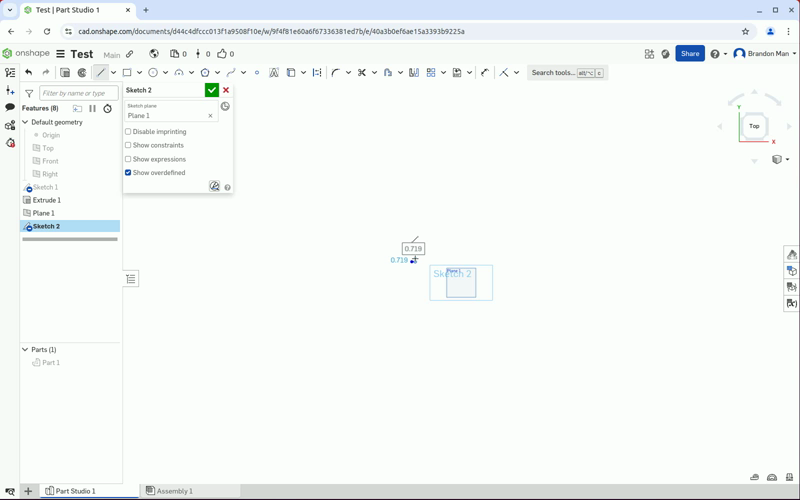
scroll(6)
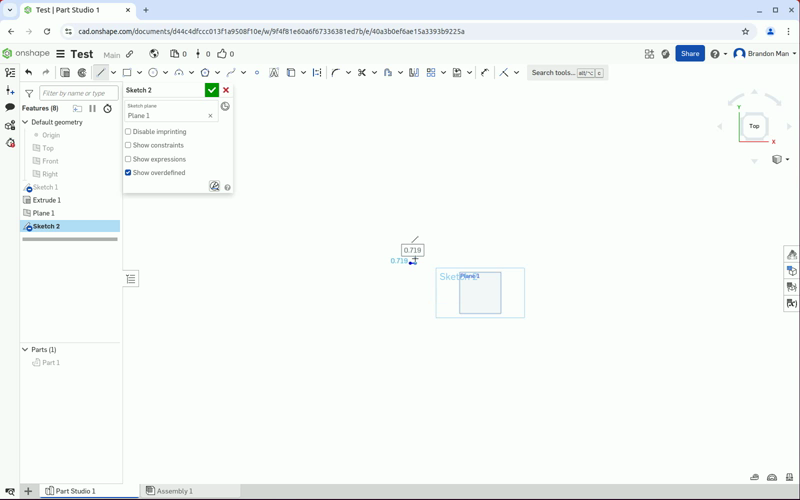
scroll(6)
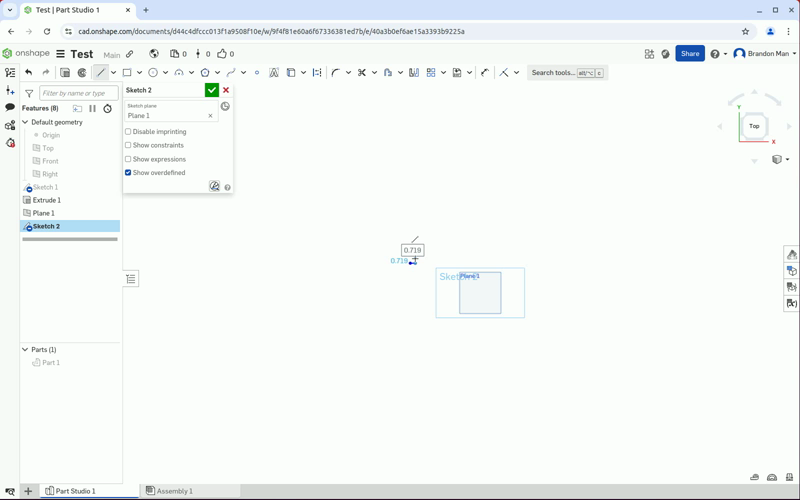
scroll(6)
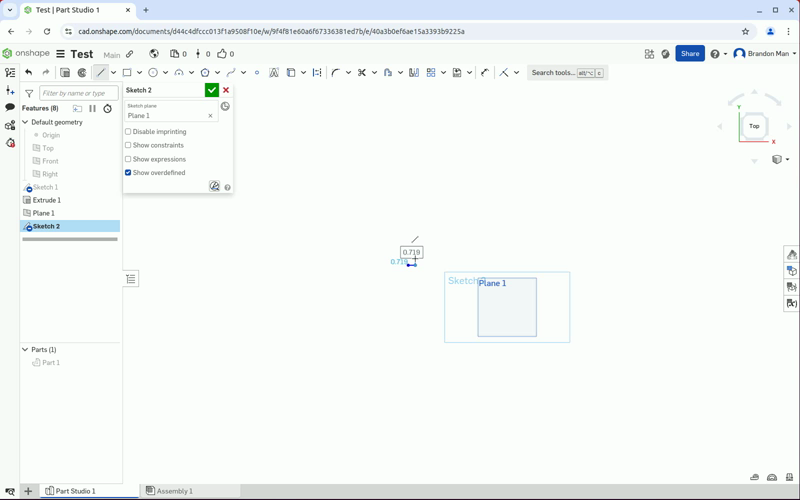
scroll(6)
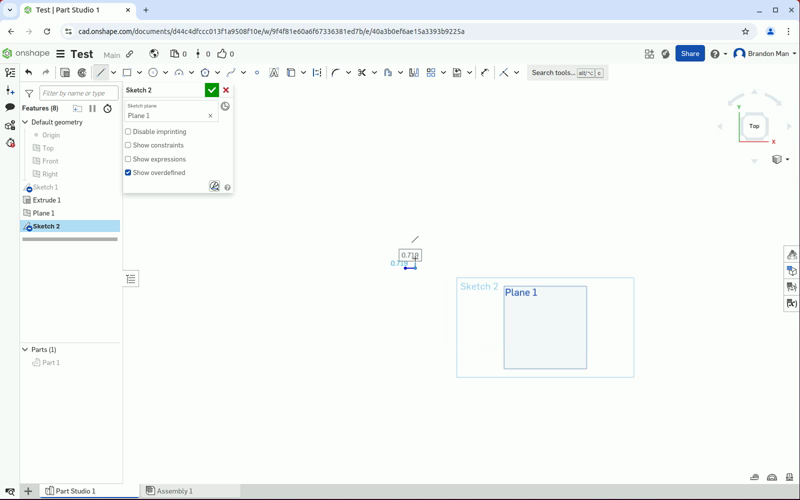
scroll(6)
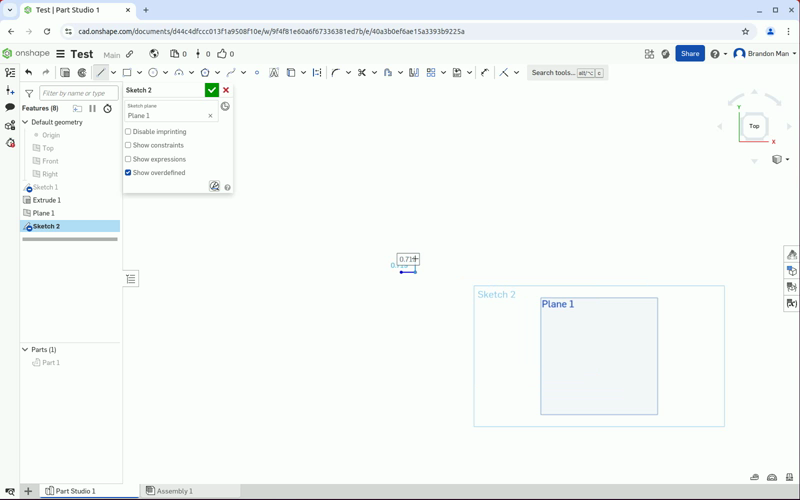
scroll(6)
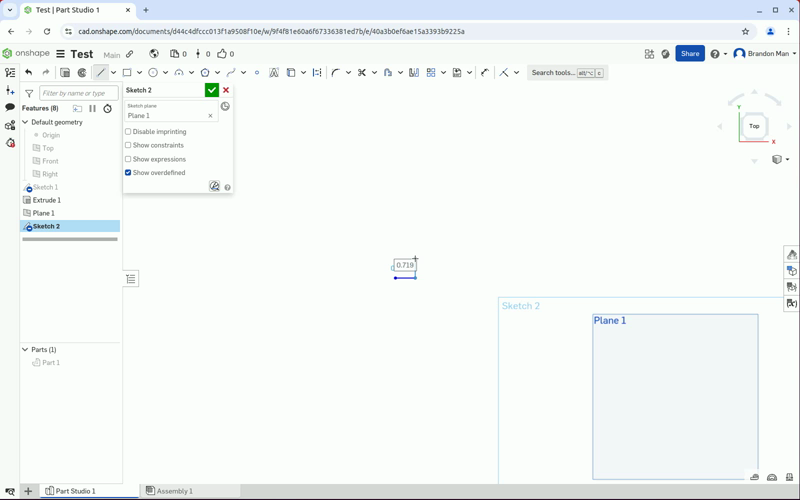
scroll(6)
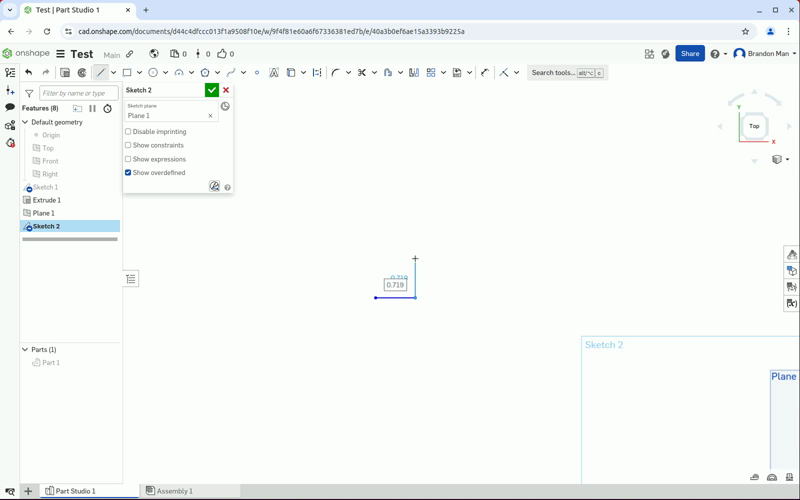
click(415, 258)
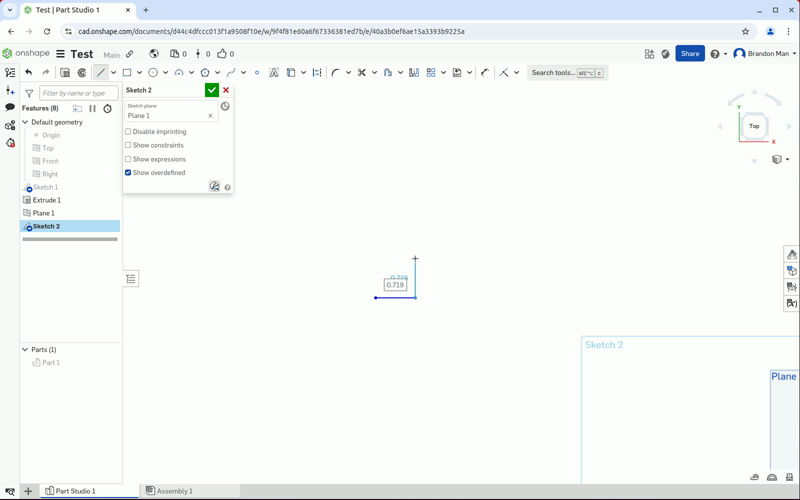
scroll(-6)
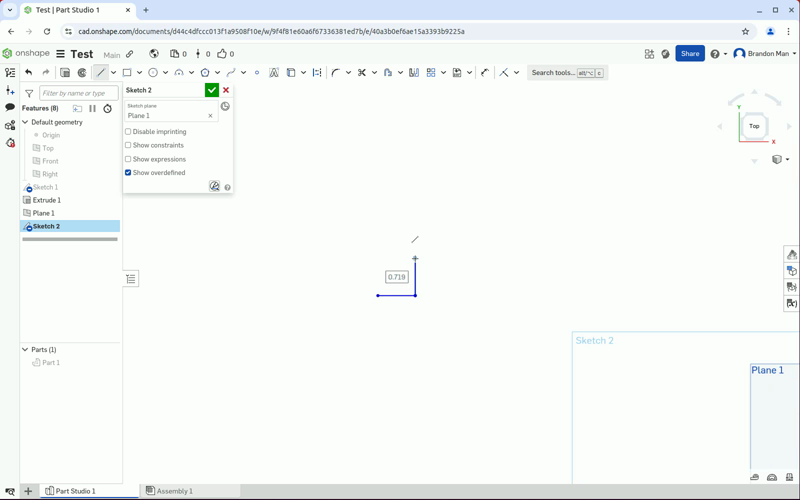
scroll(-6)
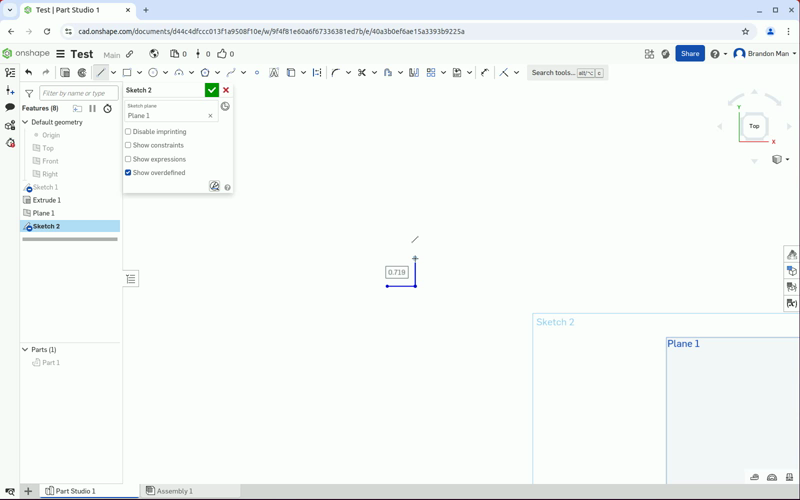
scroll(-6)
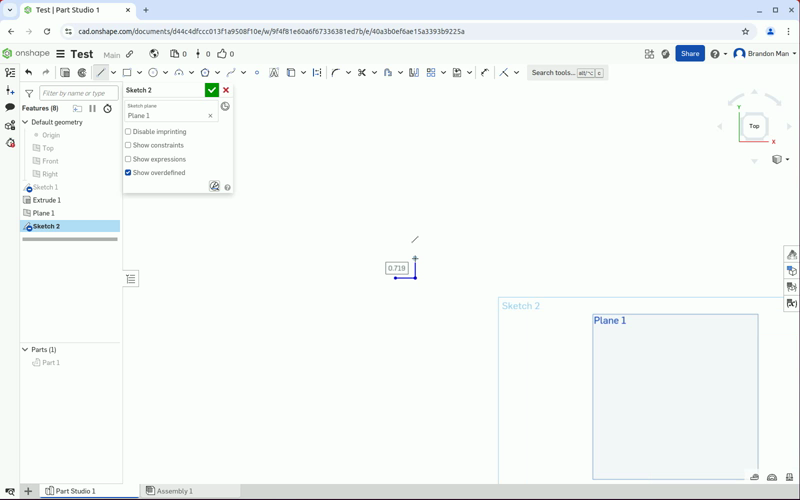
scroll(-6)
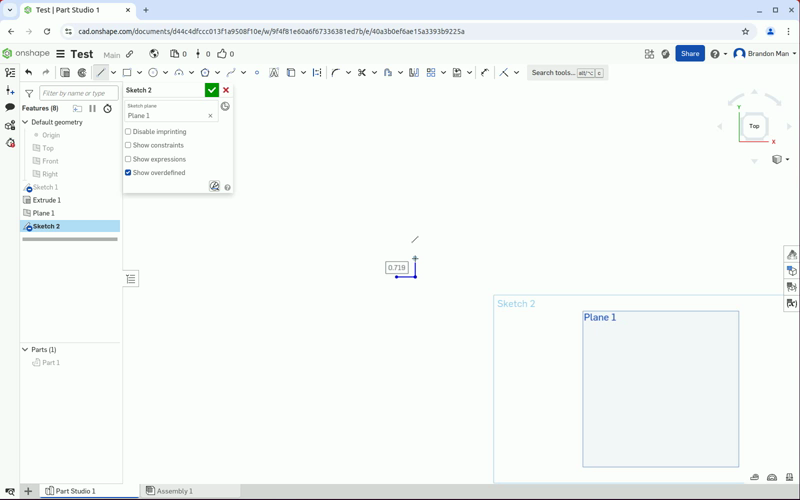
scroll(-6)
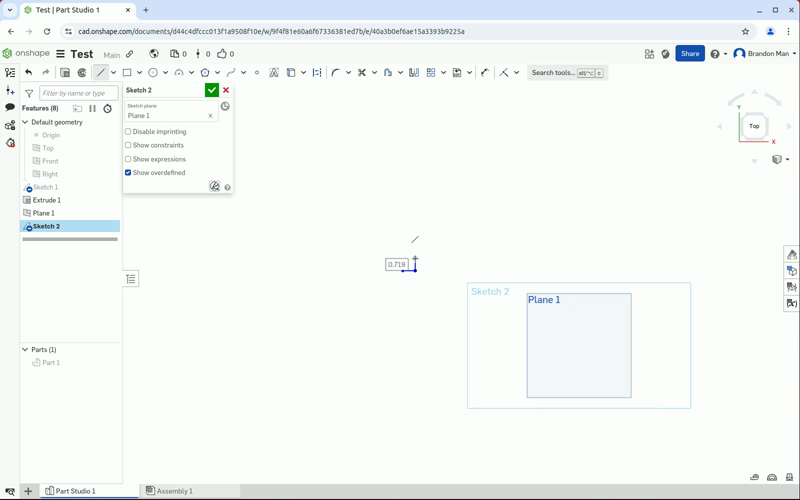
scroll(-6)
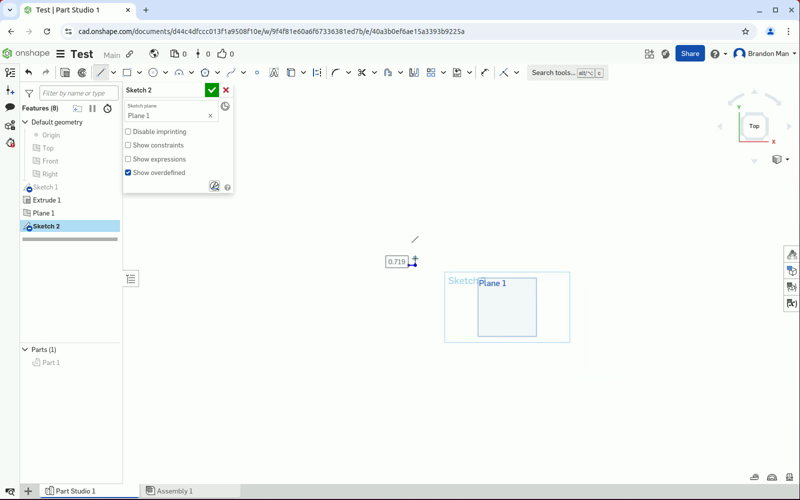
scroll(-6)
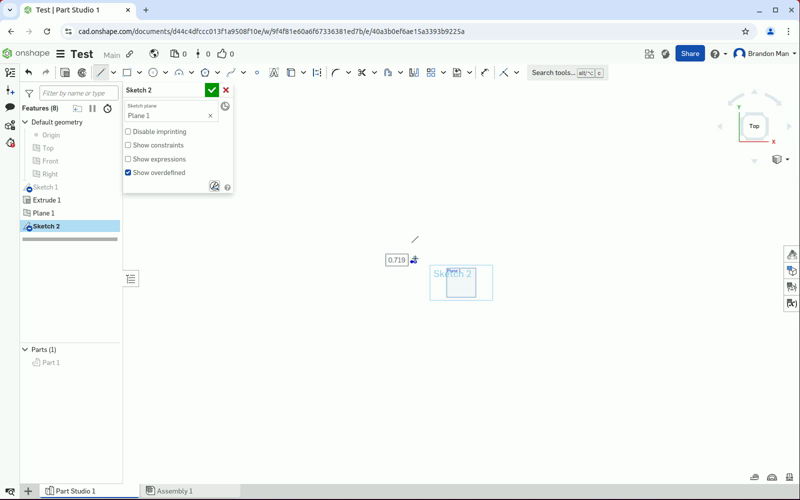
key_up(shift)
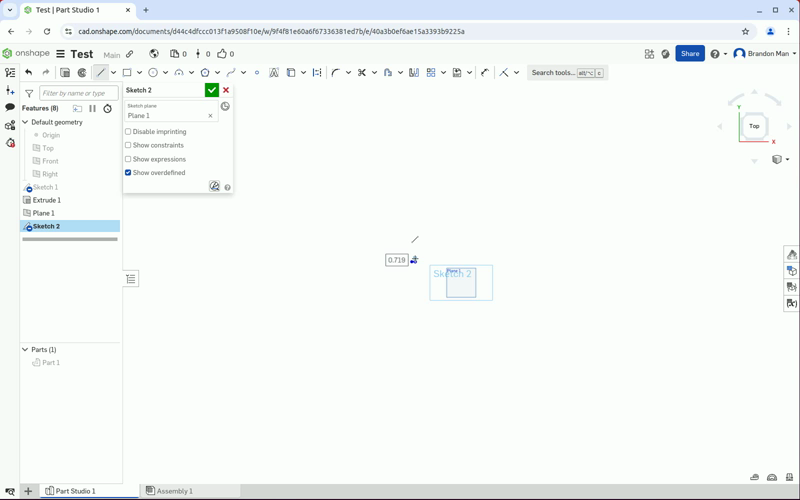
key_down(shift)
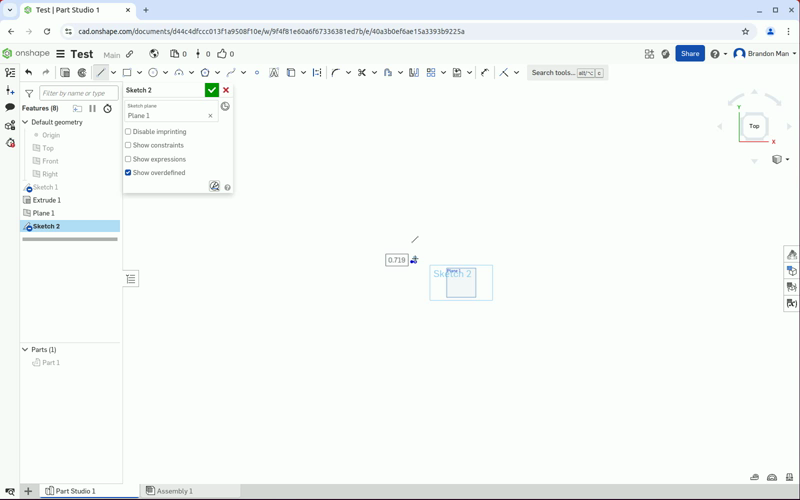
mouse_move(445, 258)
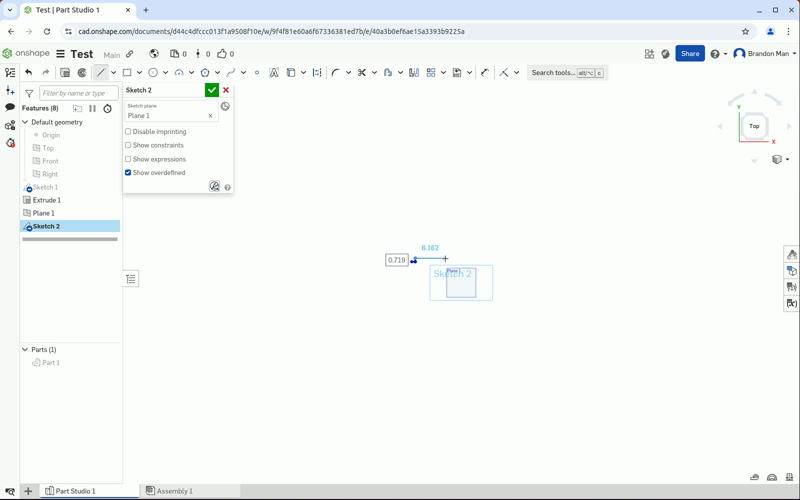
mouse_move(411, 258)
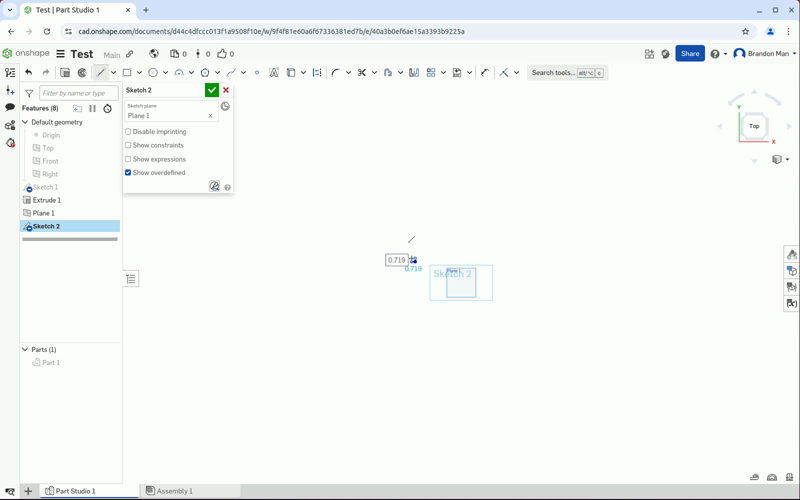
scroll(6)
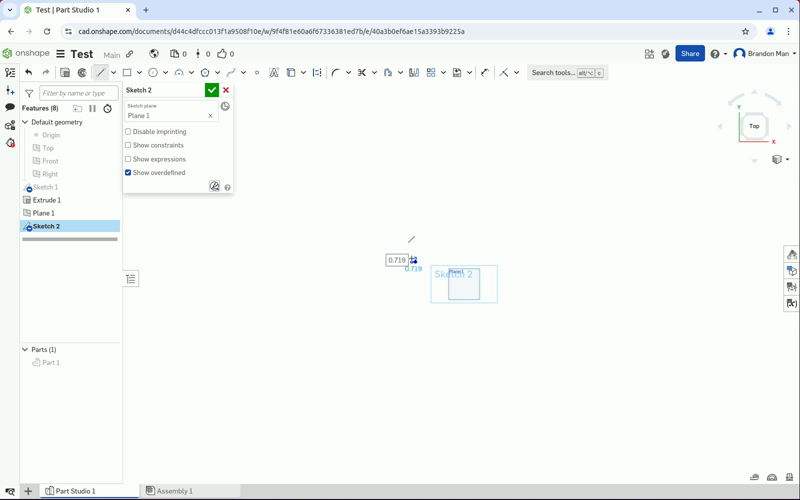
scroll(6)
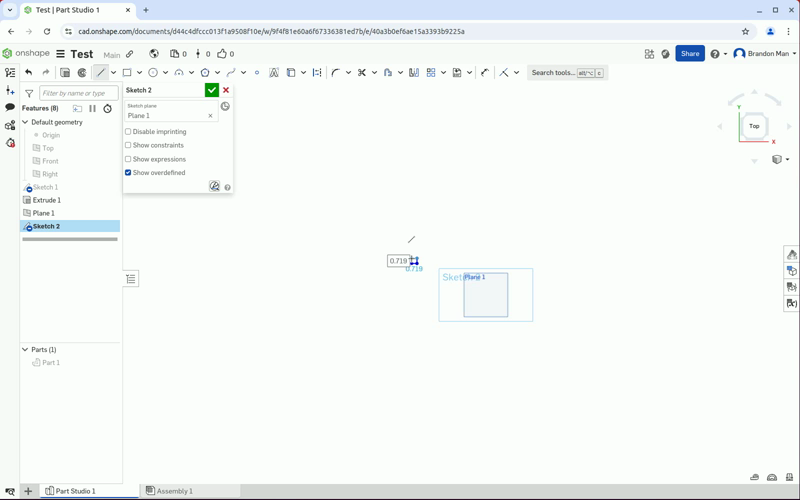
scroll(6)
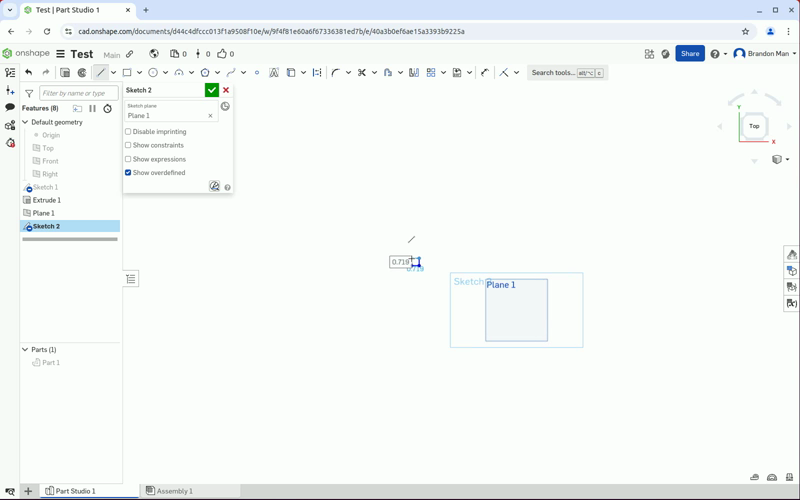
scroll(6)
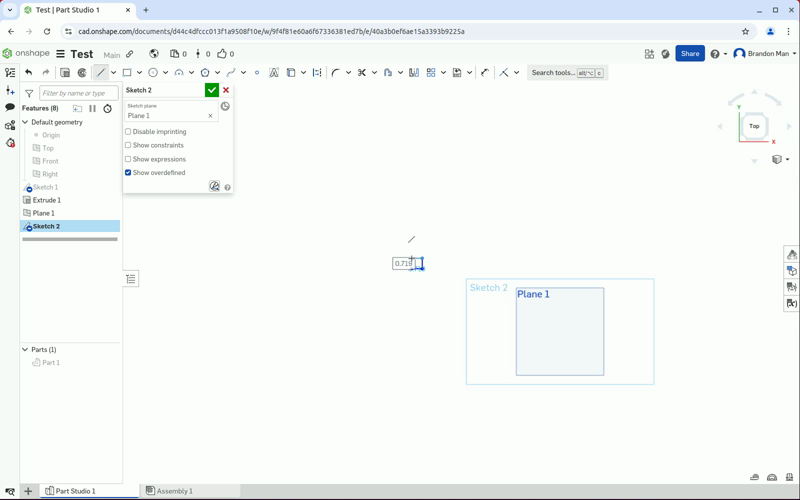
scroll(6)
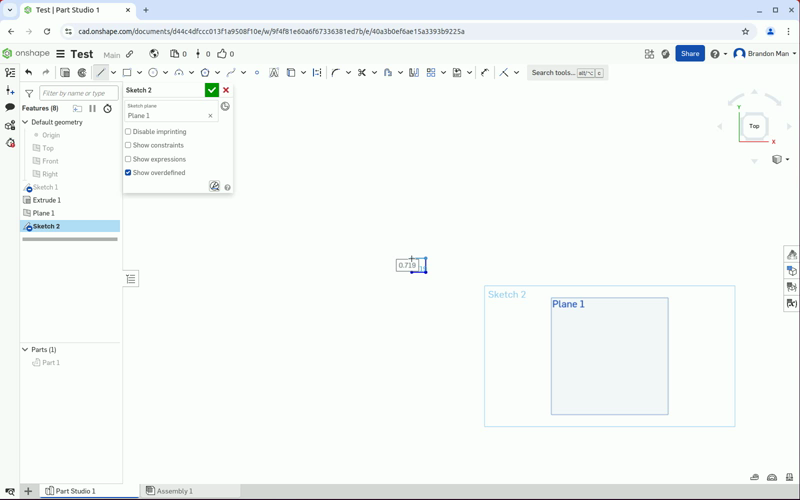
scroll(6)
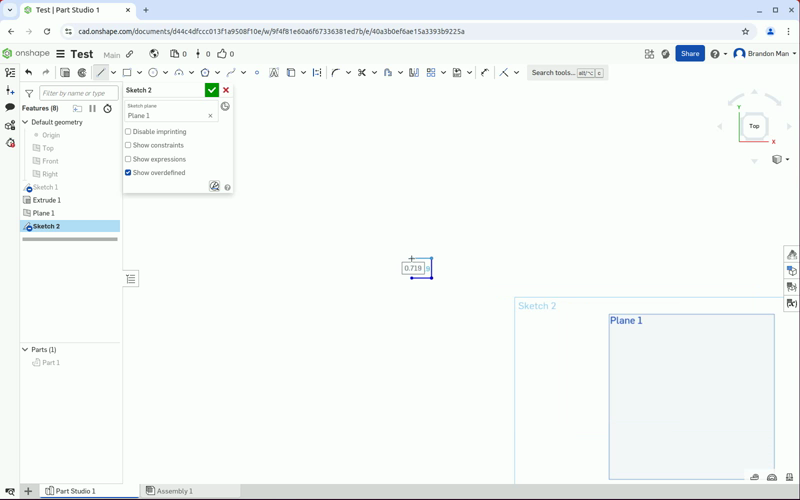
scroll(6)
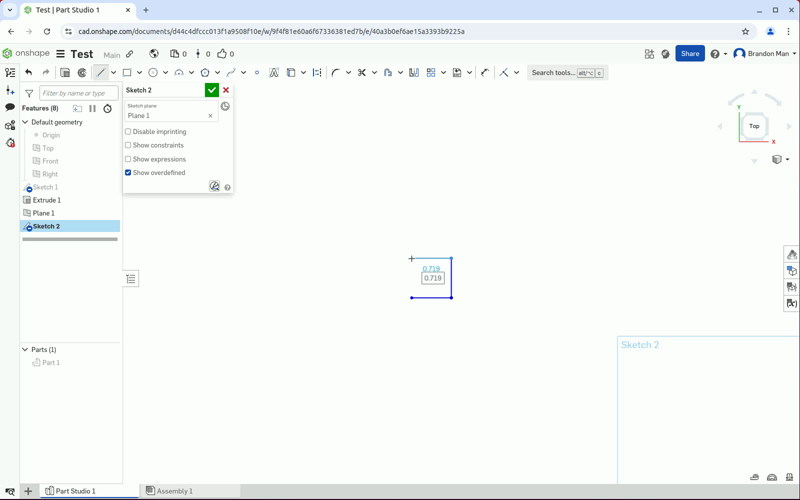
click(411, 258)
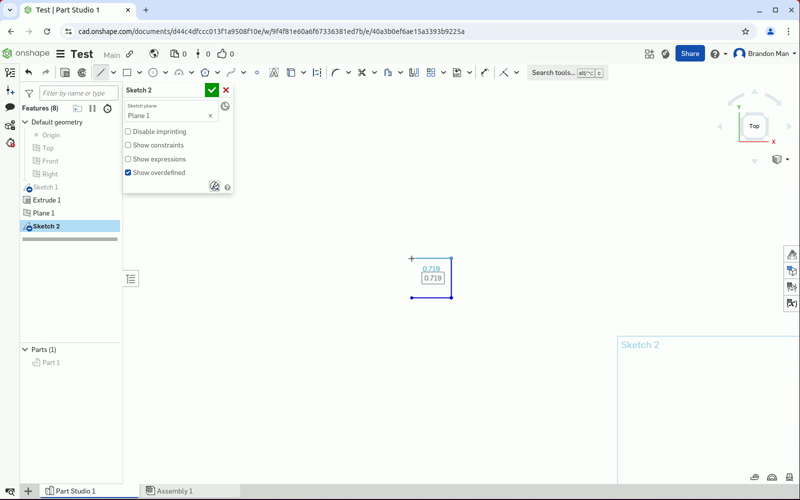
scroll(-6)
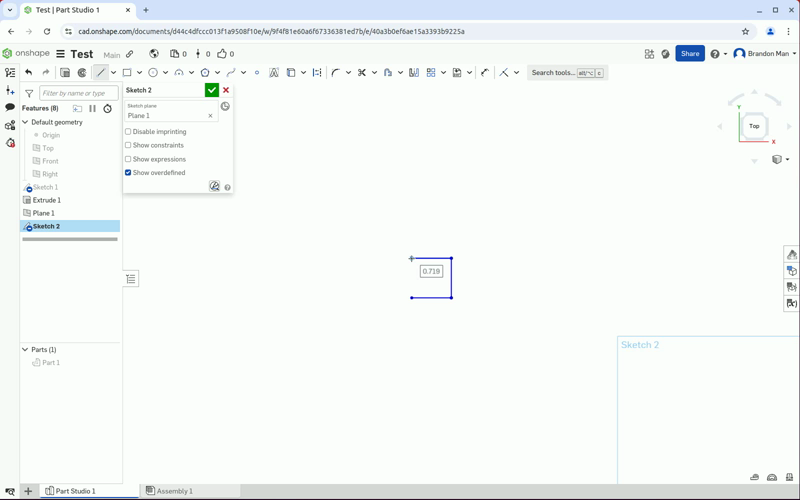
scroll(-6)
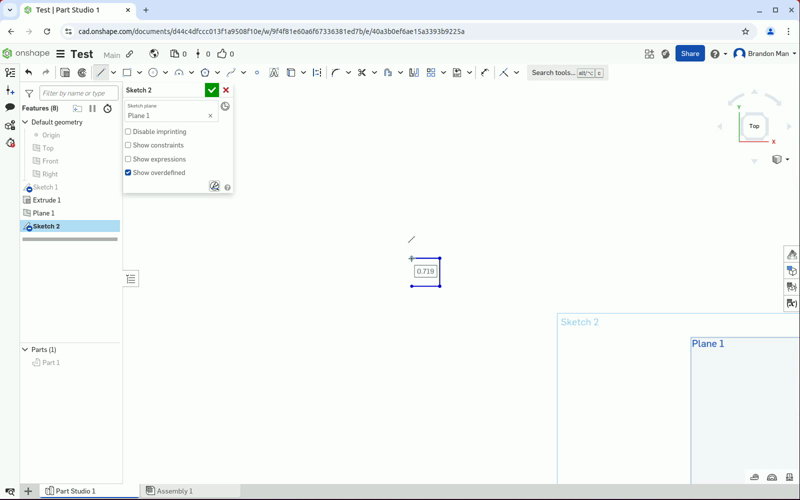
scroll(-6)
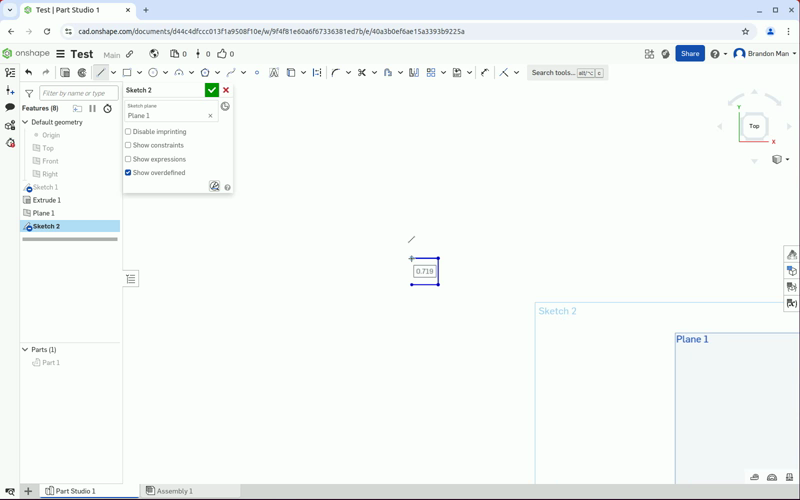
scroll(-6)
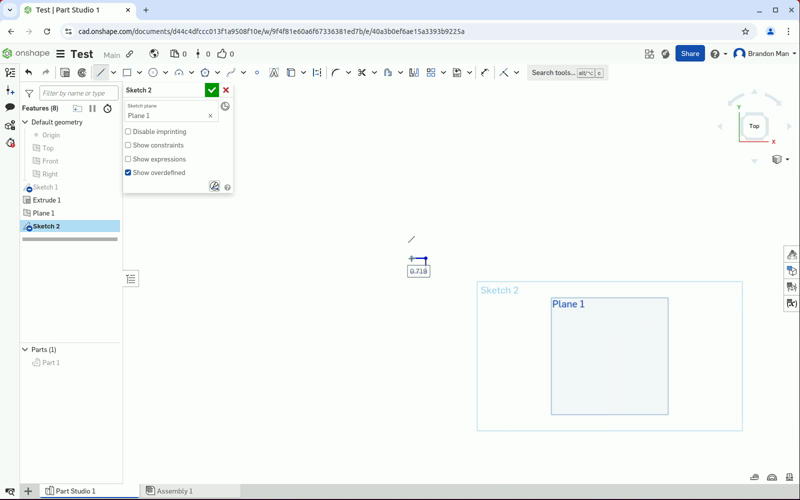
scroll(-6)
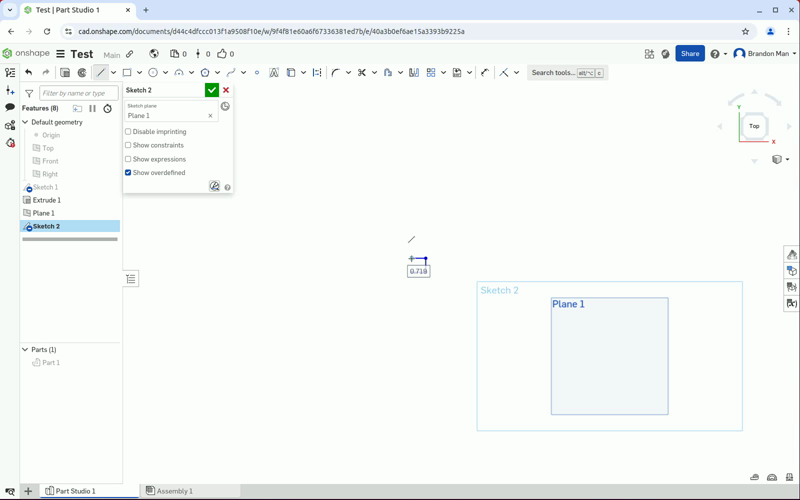
scroll(-6)
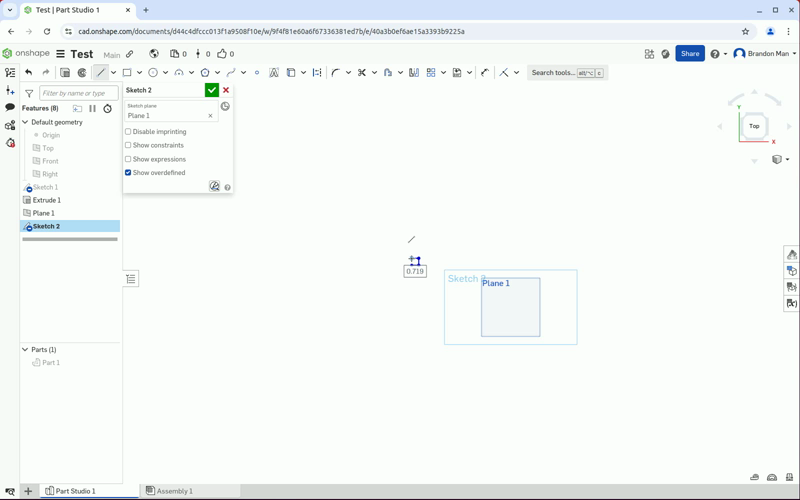
scroll(-6)
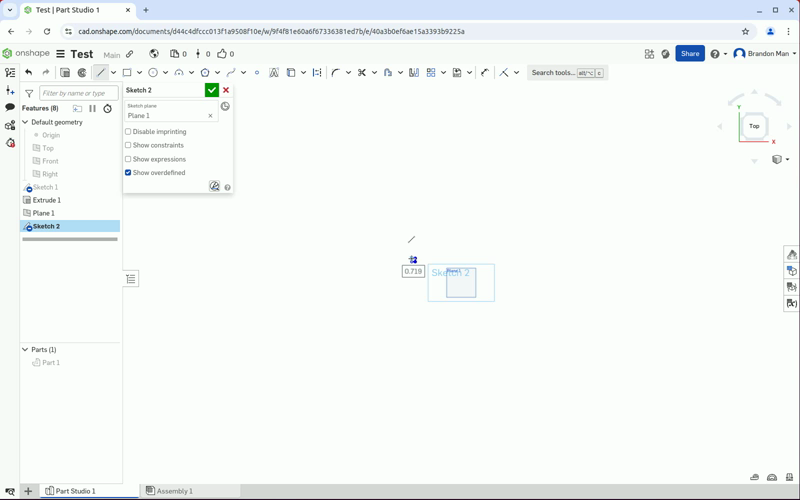
key_up(shift)
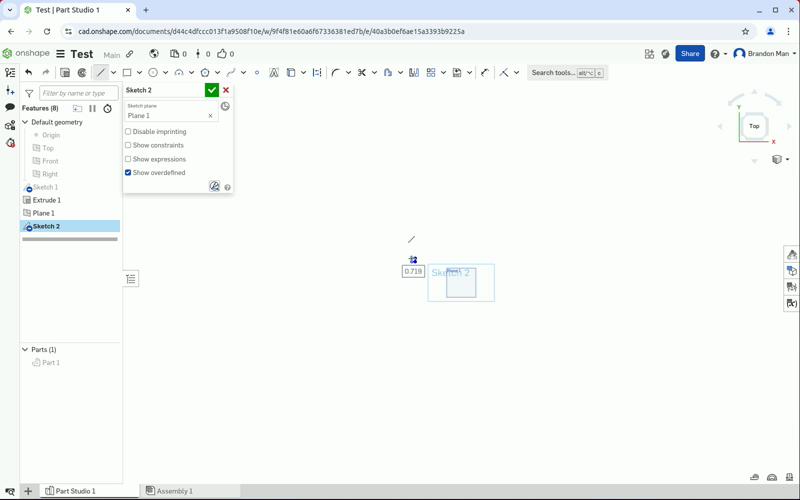
mouse_move(441, 258)
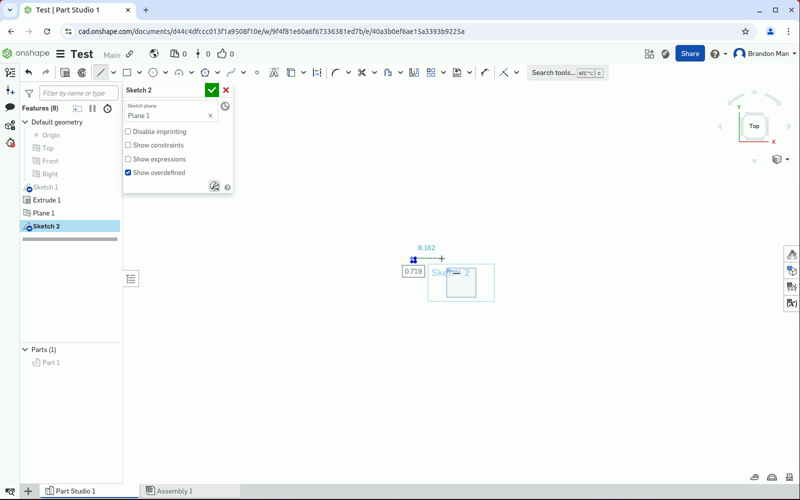
key_down(shift)
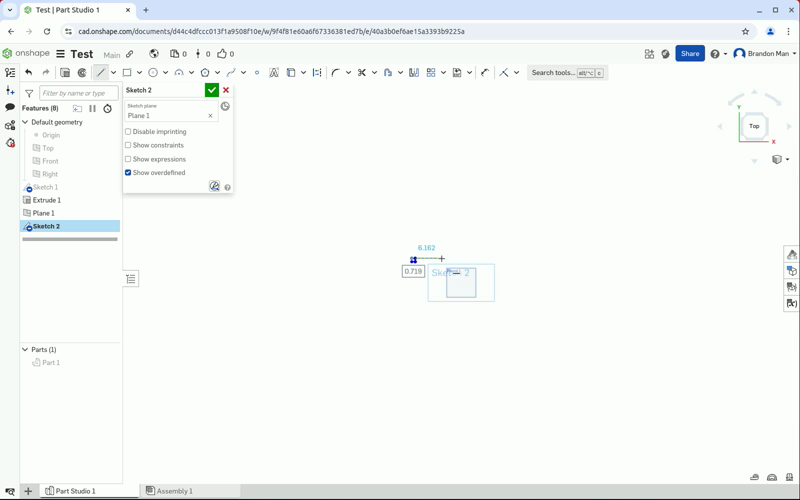
mouse_move(411, 261)
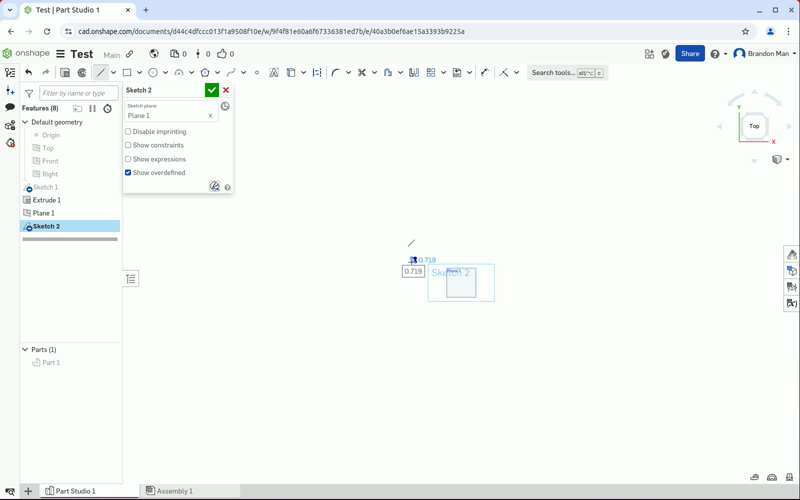
scroll(6)
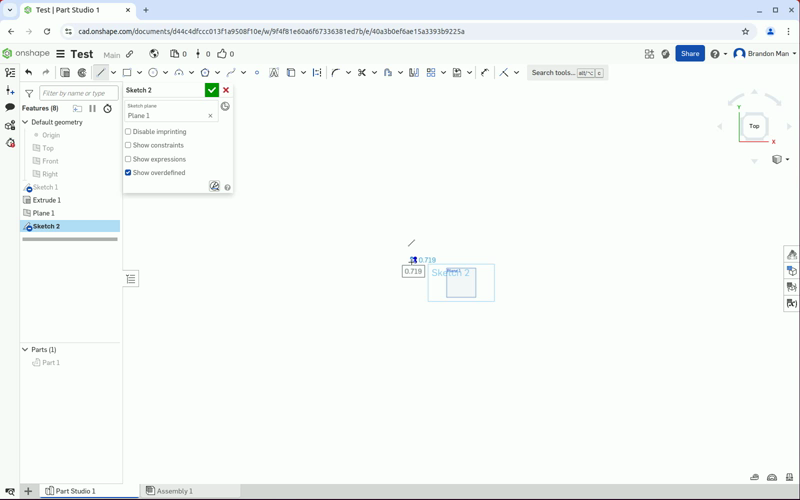
scroll(6)
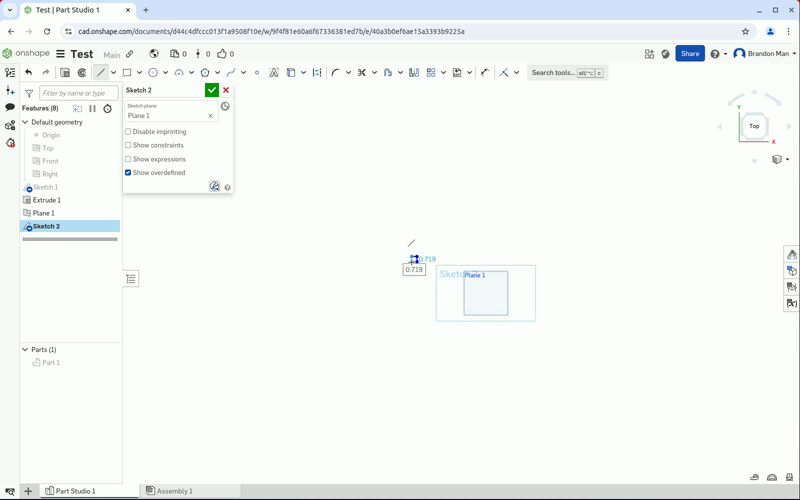
scroll(6)
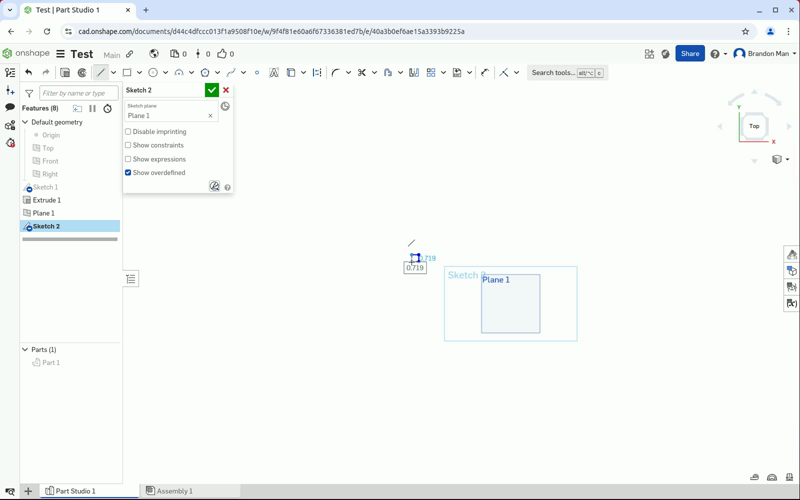
scroll(6)
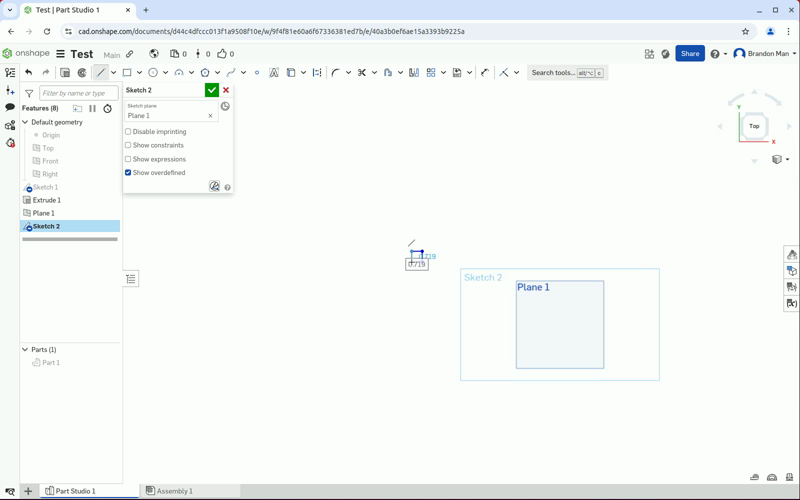
scroll(6)
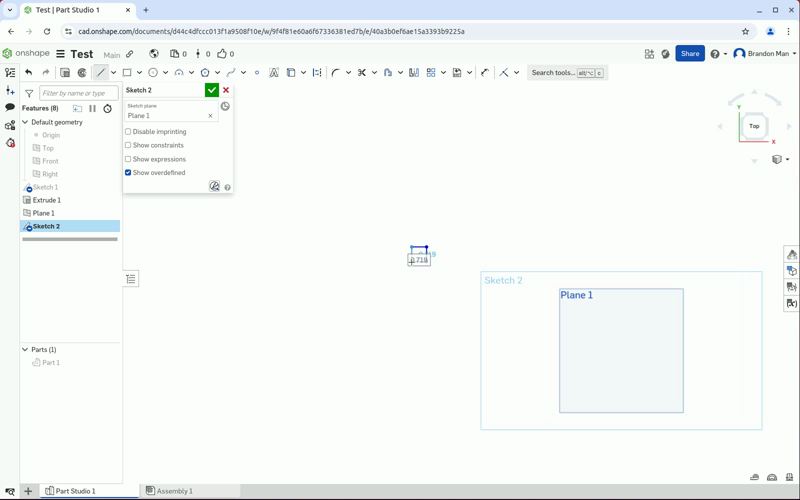
scroll(6)
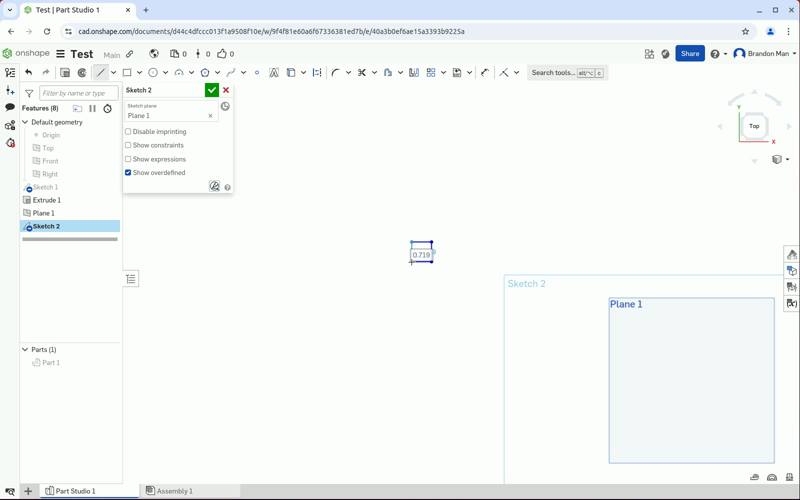
scroll(6)
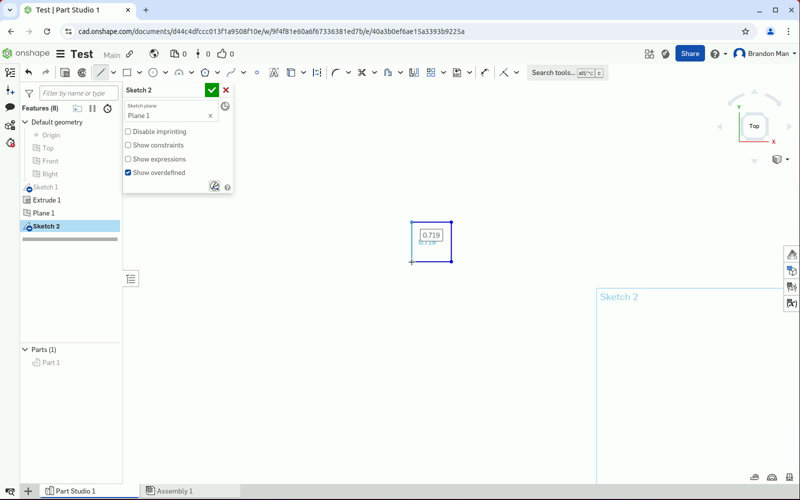
key_up(shift)
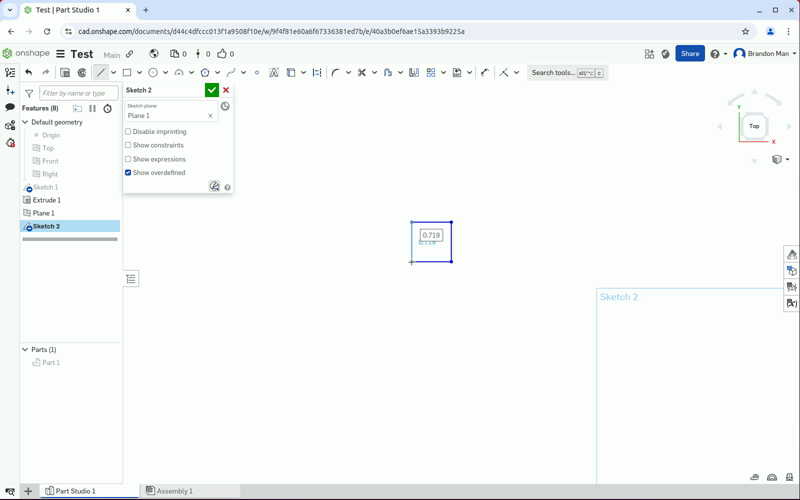
click(411, 261)
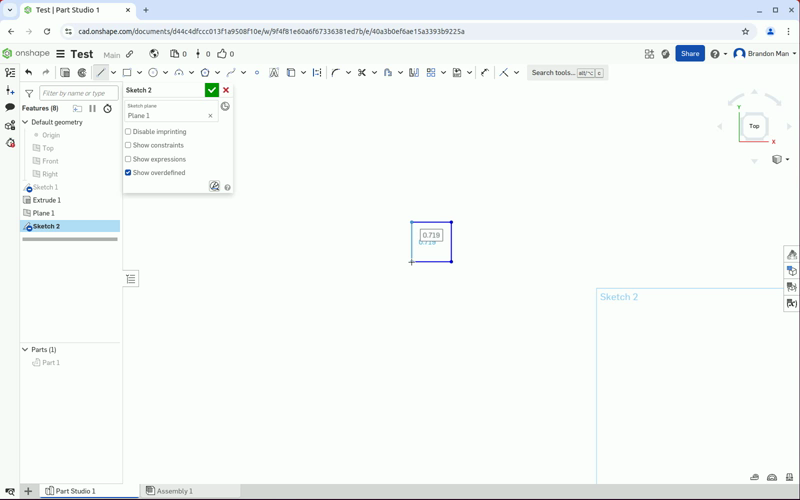
scroll(-6)
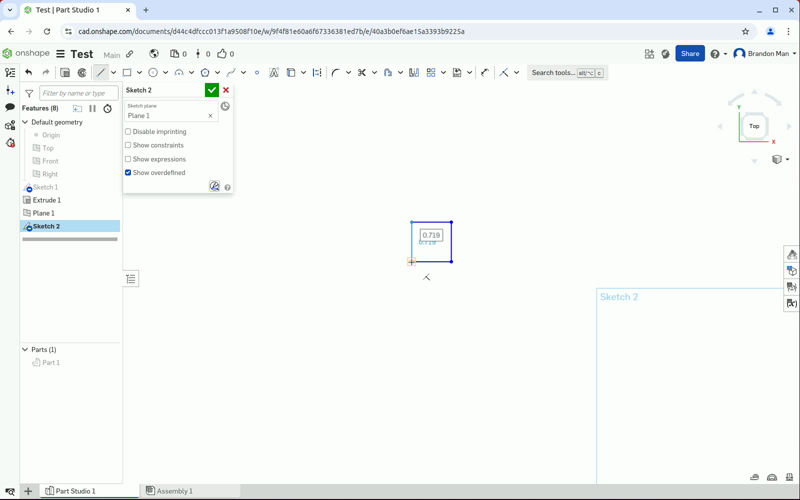
scroll(-6)
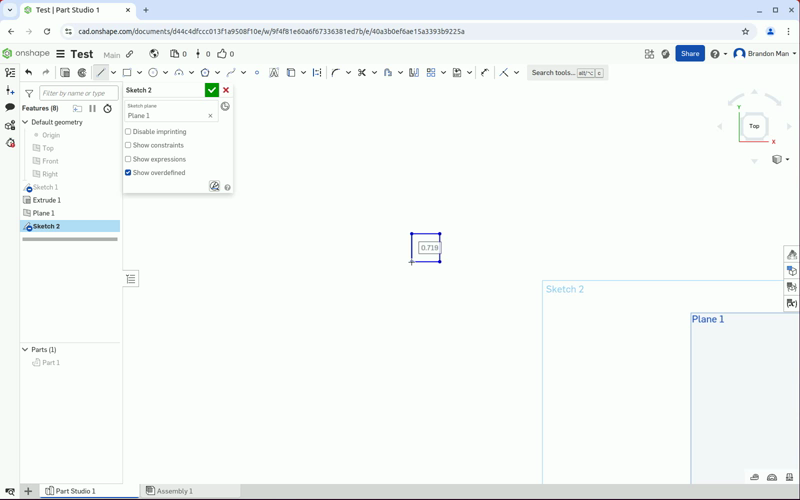
scroll(-6)
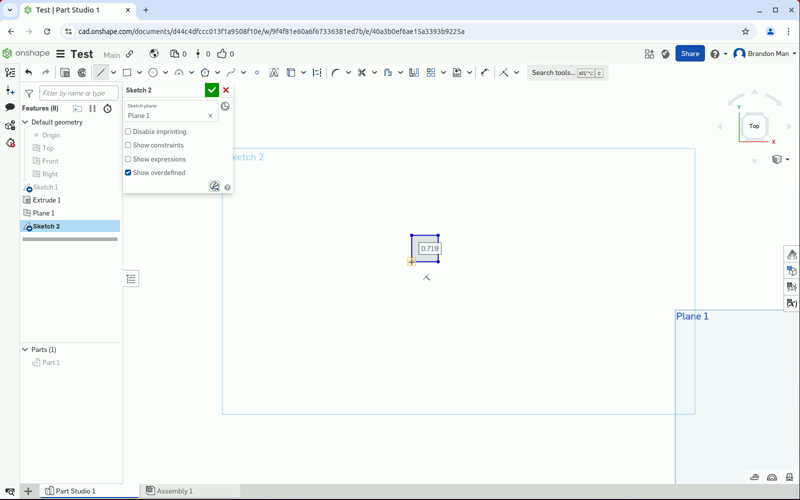
scroll(-6)
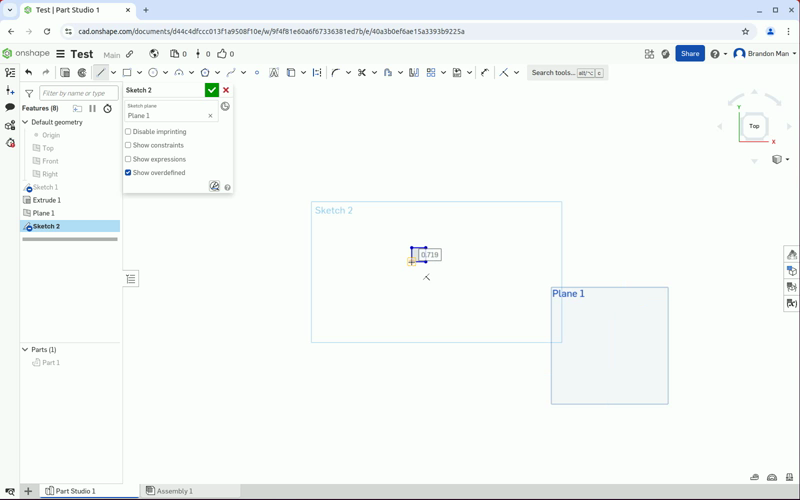
scroll(-6)
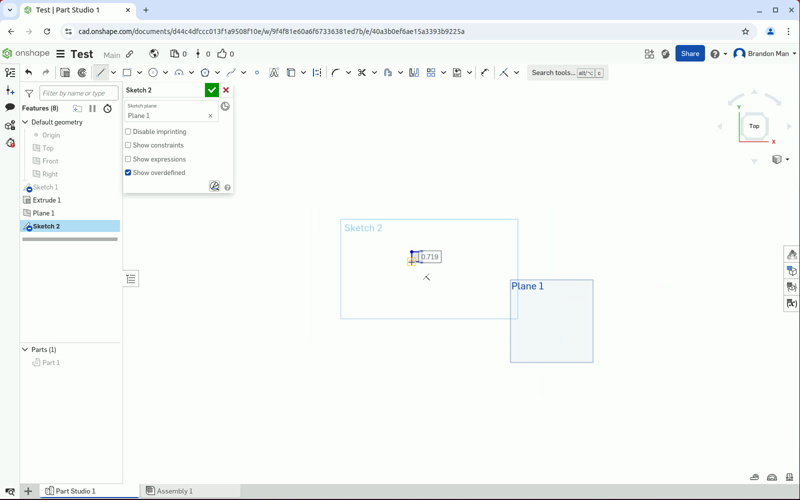
scroll(-6)
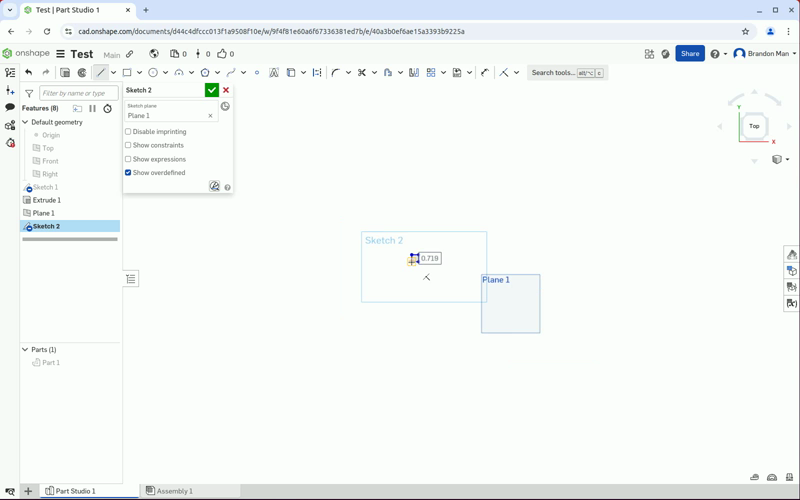
scroll(-6)
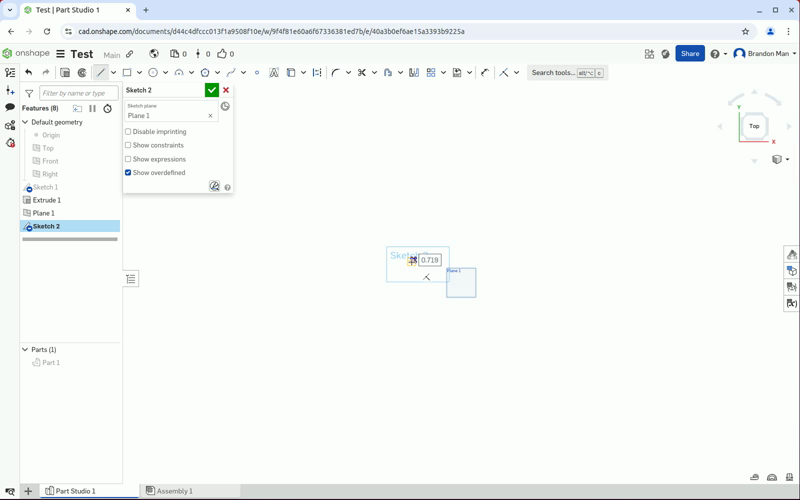
key(esc)
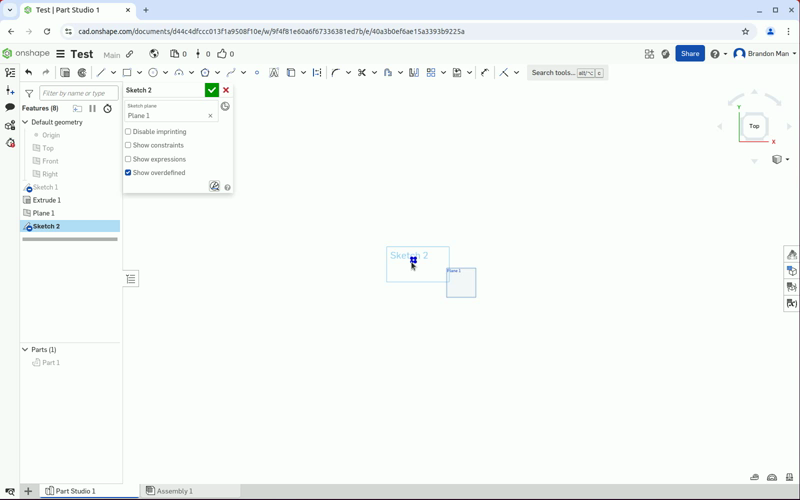
mouse_move(413, 261)
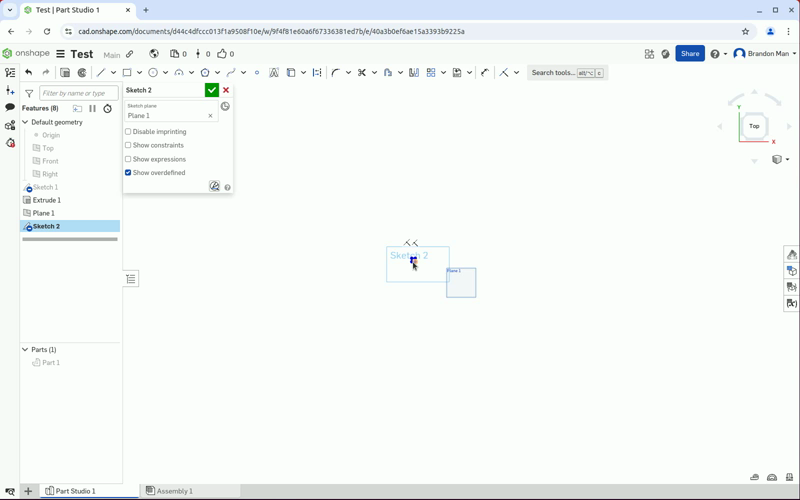
scroll(6)
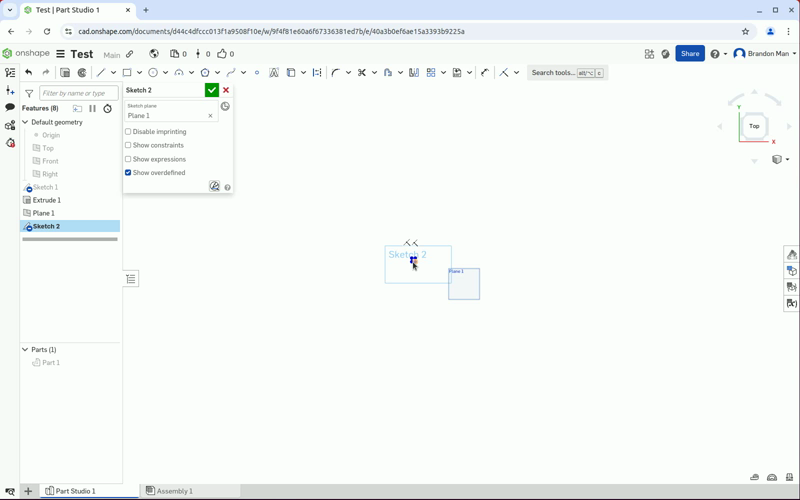
scroll(6)
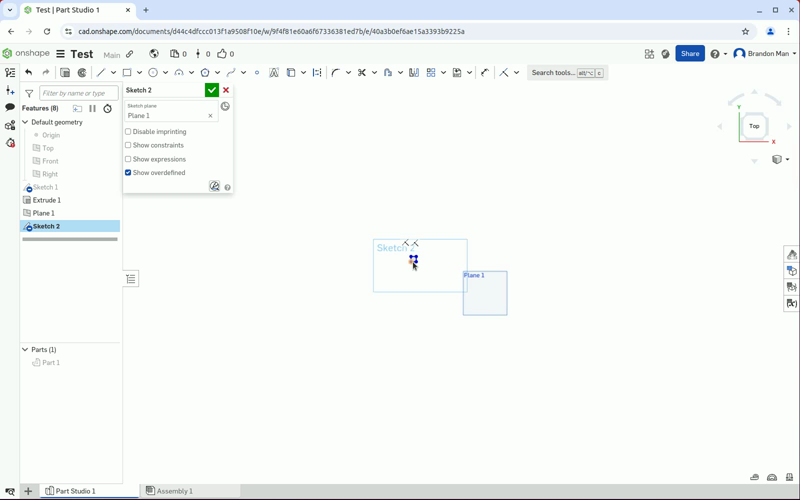
scroll(6)
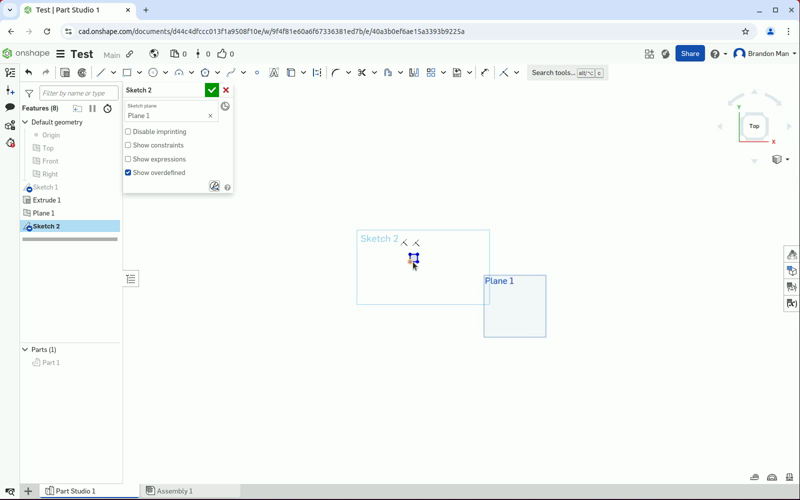
scroll(6)
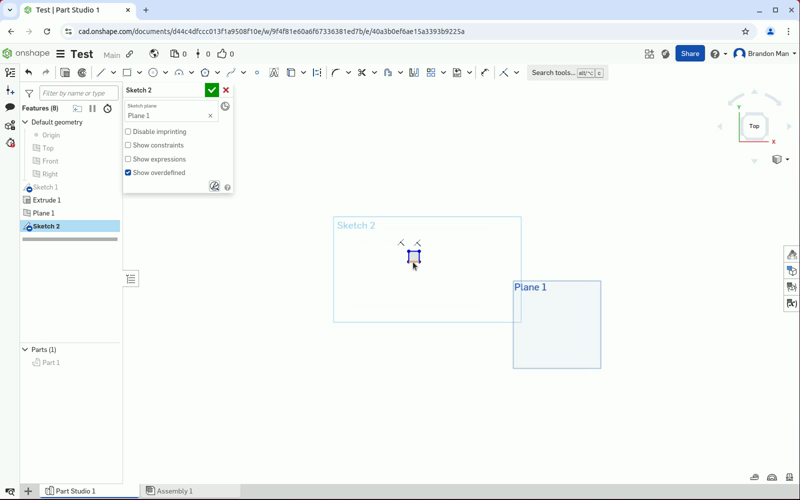
scroll(6)
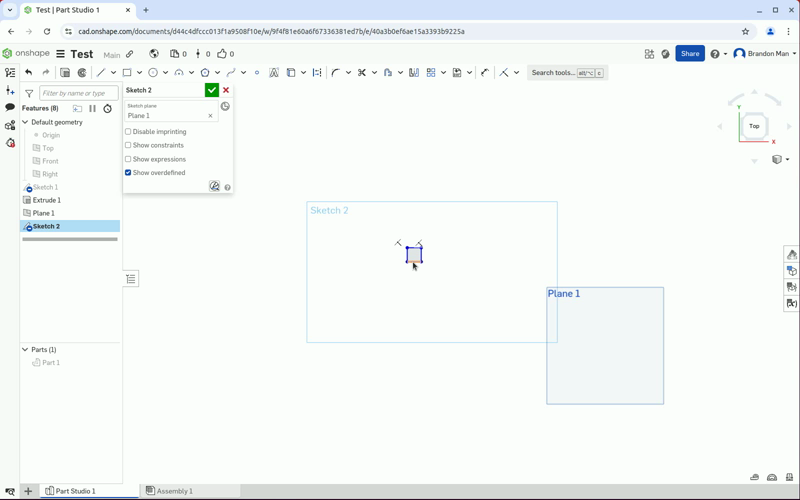
scroll(6)
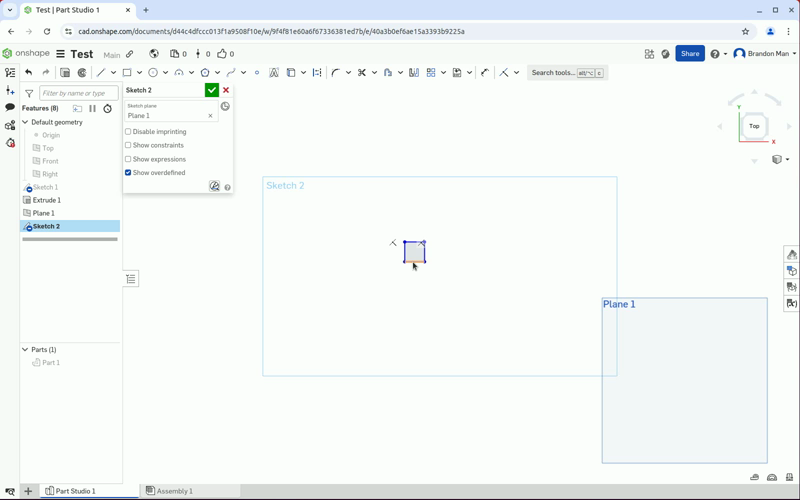
scroll(6)
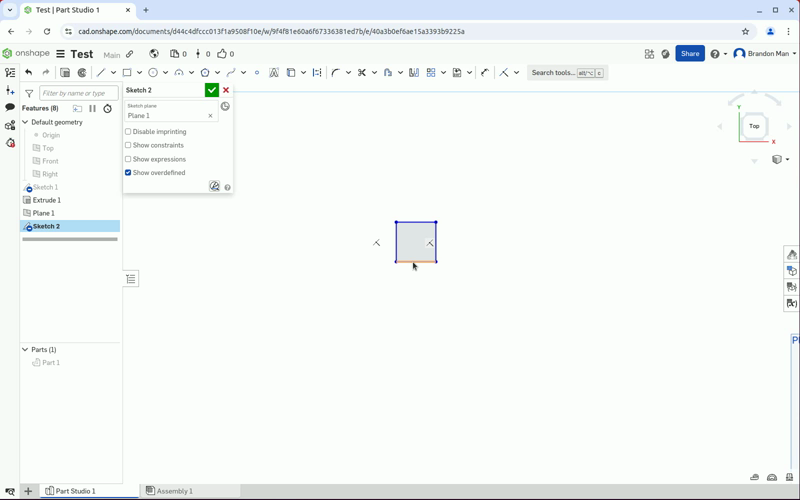
click(413, 261)
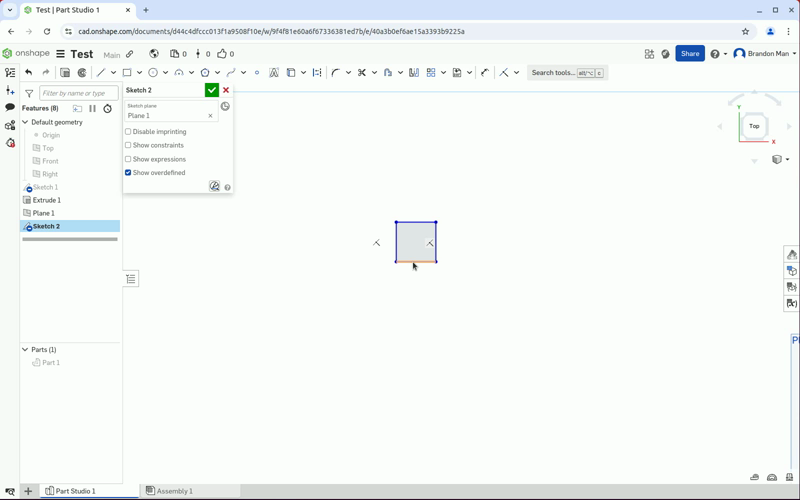
scroll(-6)
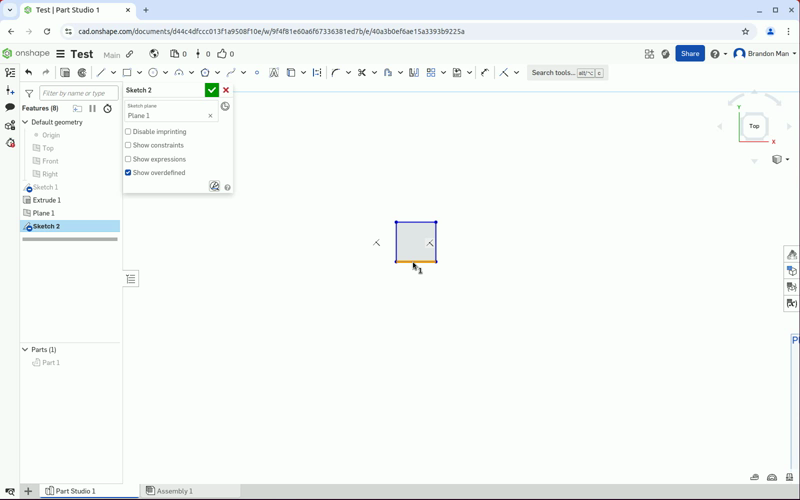
scroll(-6)
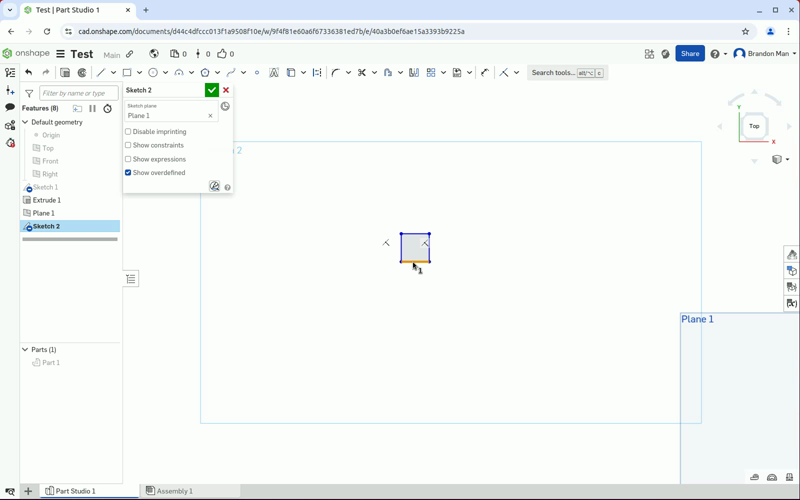
scroll(-6)
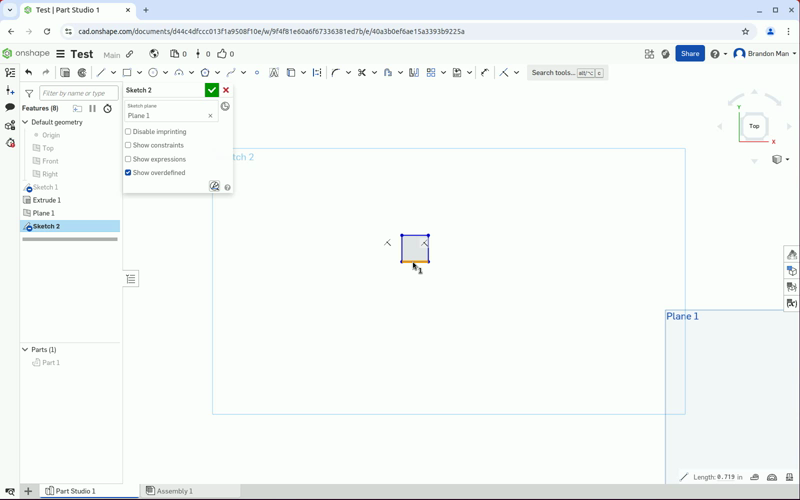
scroll(-6)
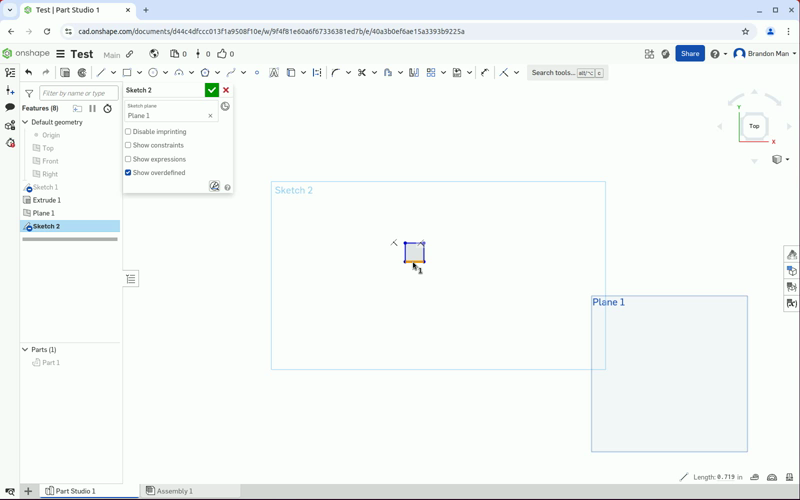
scroll(-6)
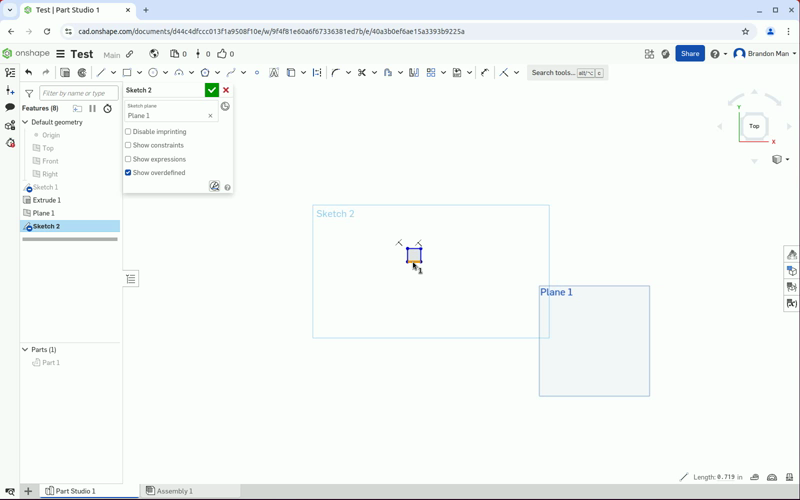
scroll(-6)
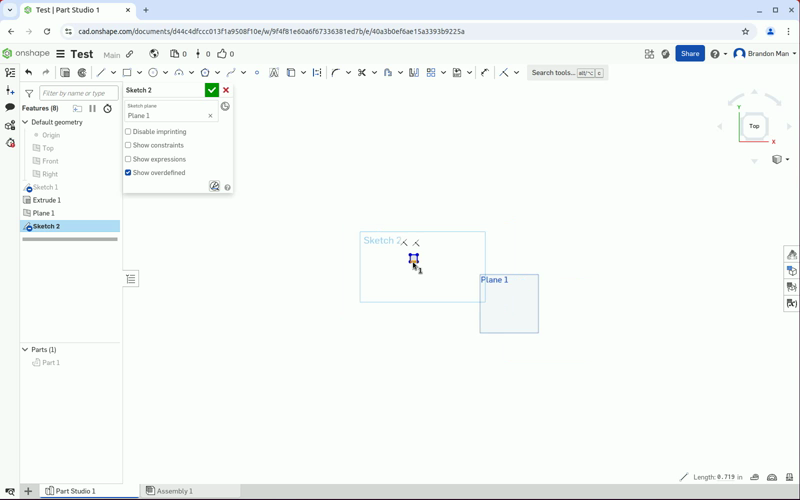
scroll(-6)
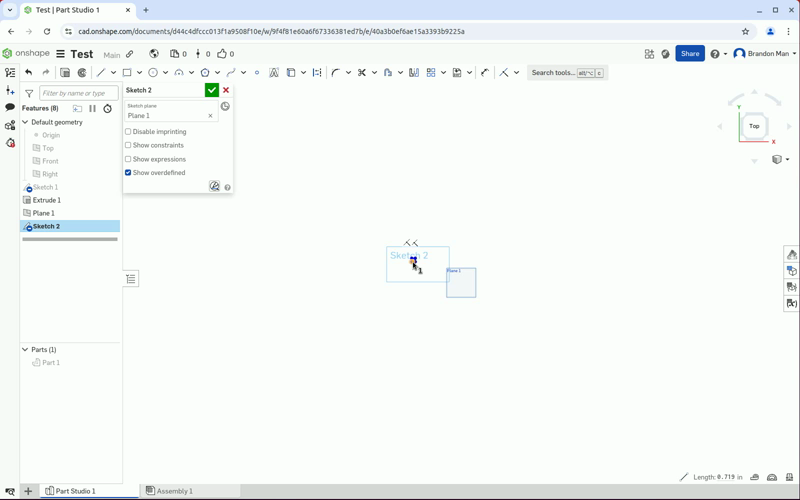
mouse_move(73, 352)
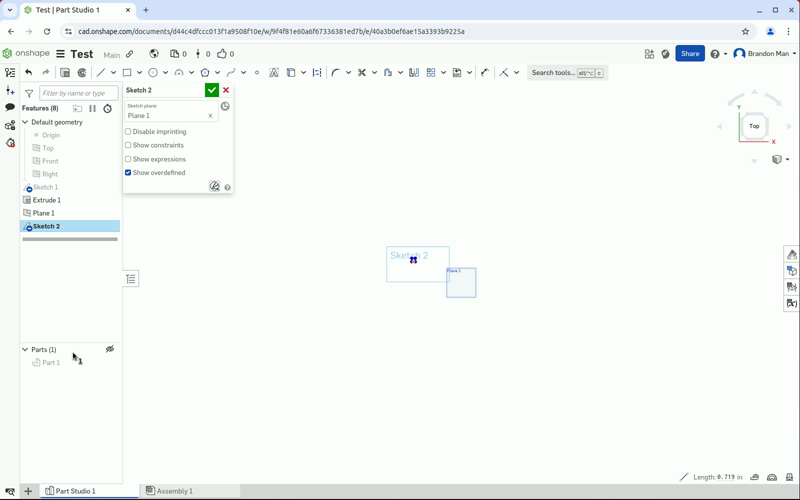
key(shift+y)
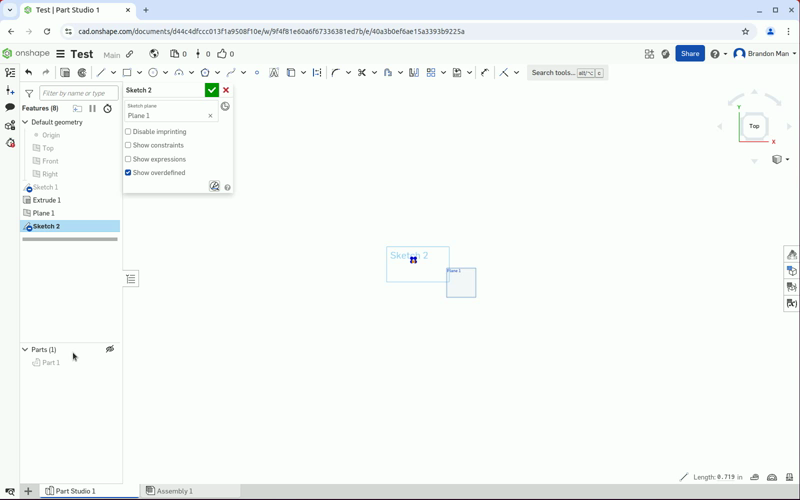
key(shift+e)
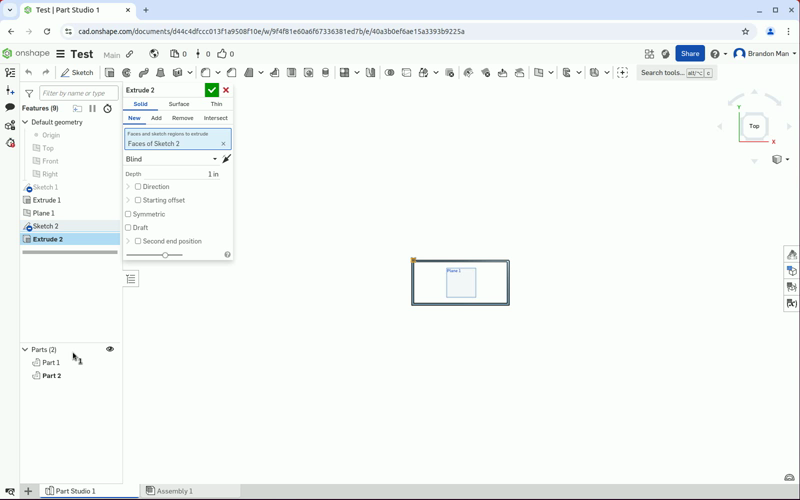
mouse_move(143, 106)
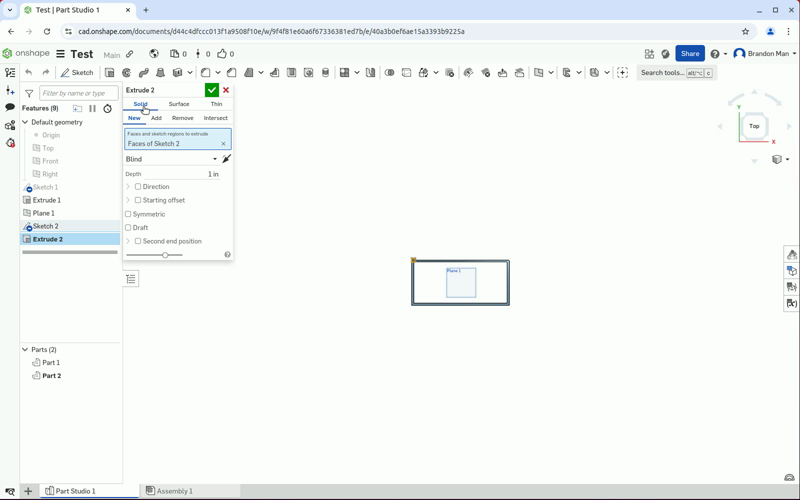
click(143, 106)
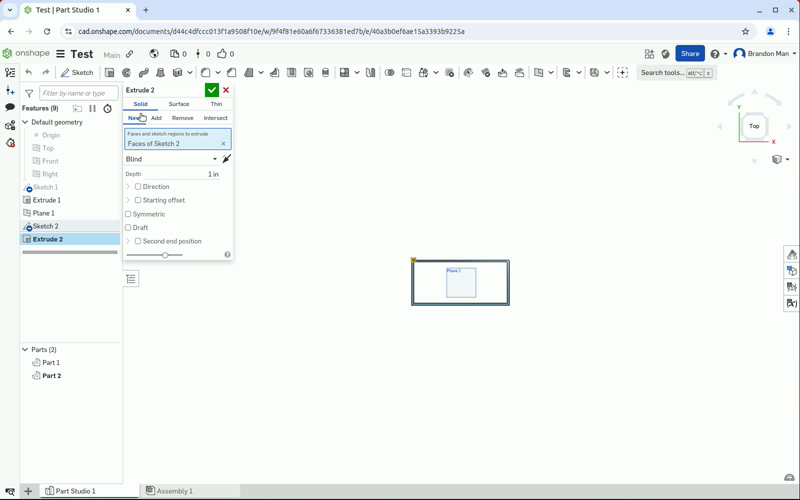
mouse_move(137, 120)
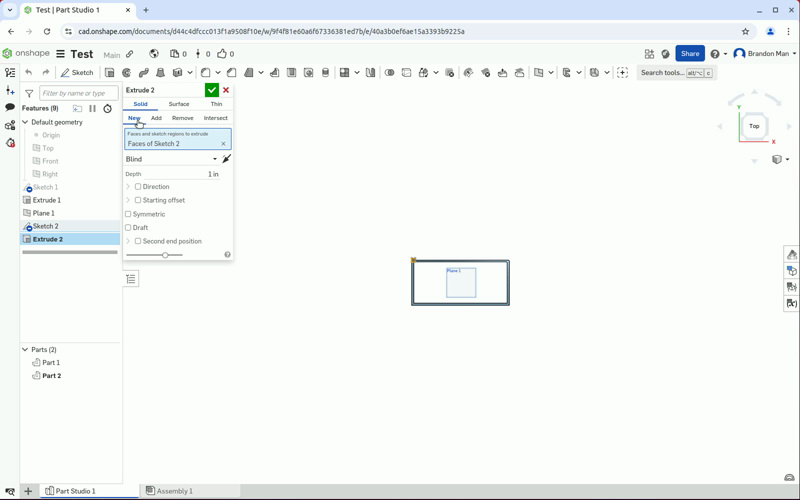
click(137, 120)
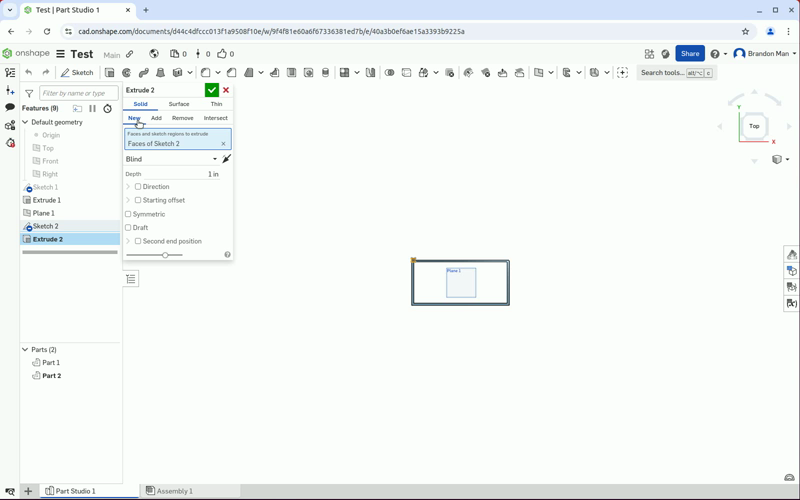
key(tab, 4)
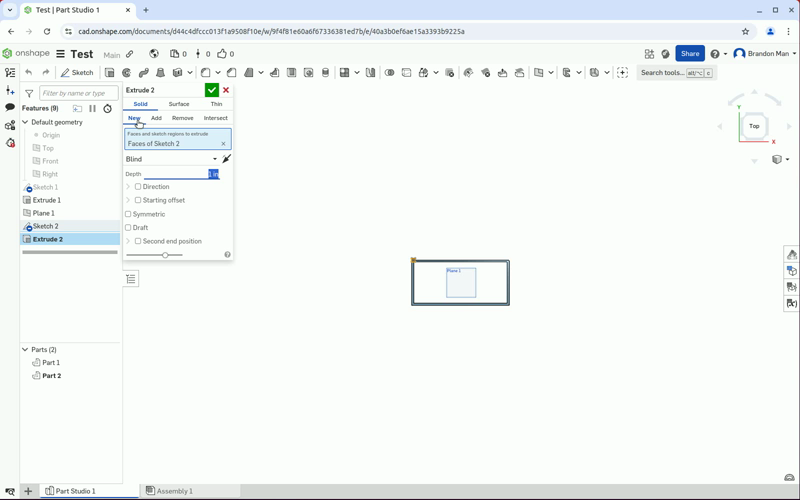
text(22.386)
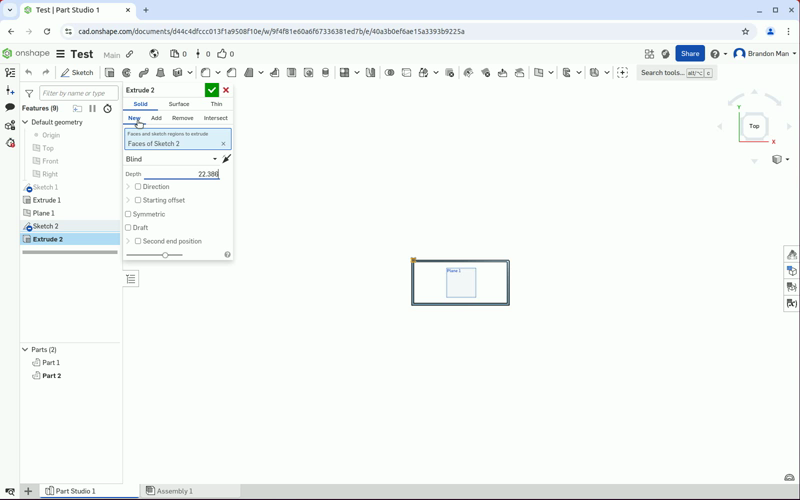
key(enter)
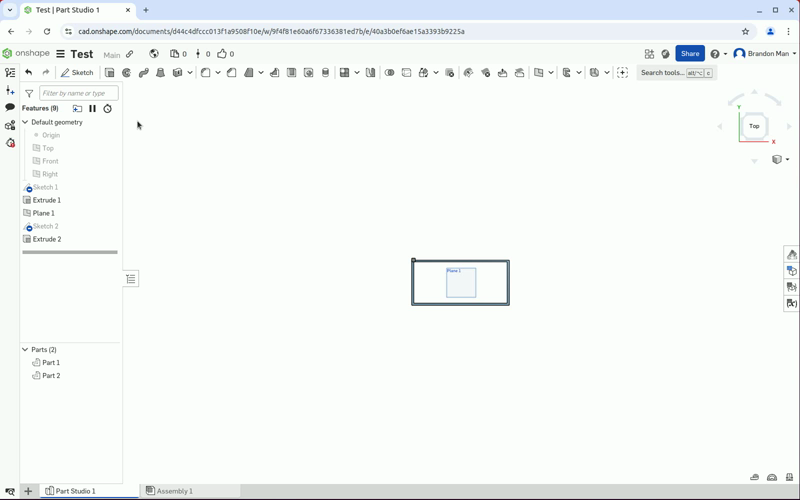
key(shift+h)
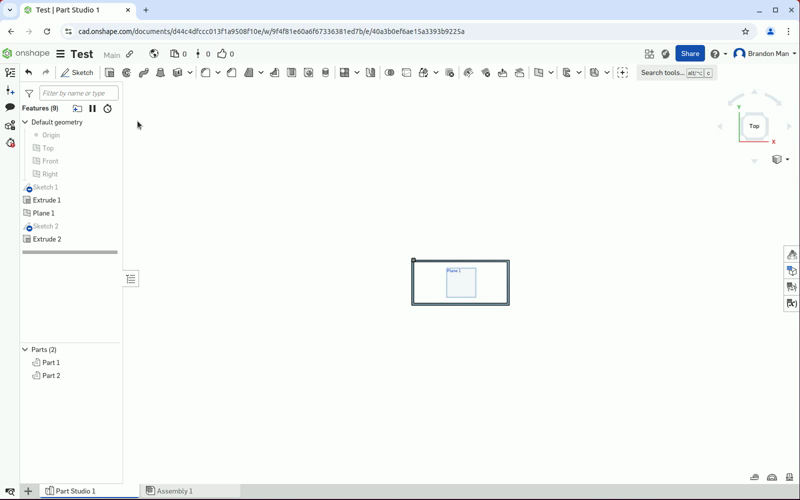
key(shift+h)
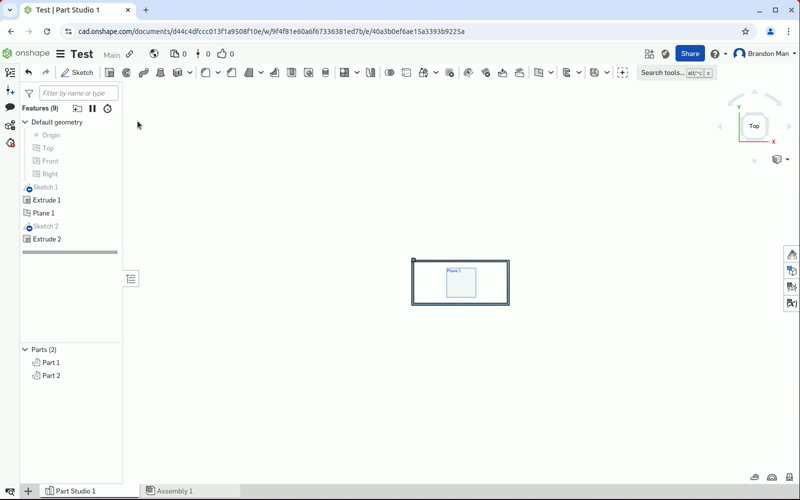
mouse_move(73, 189)
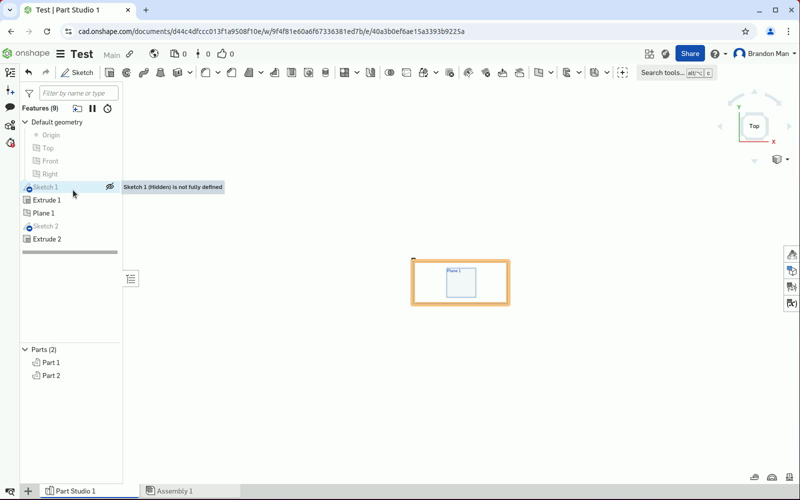
click(73, 189)
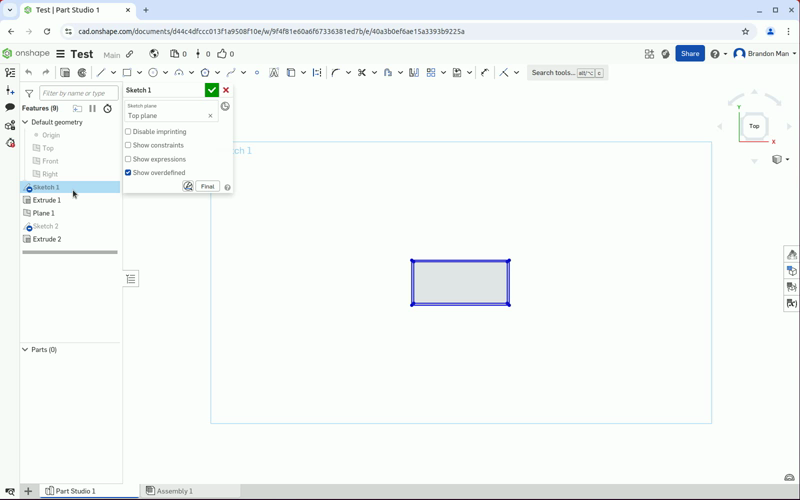
mouse_move(229, 92)
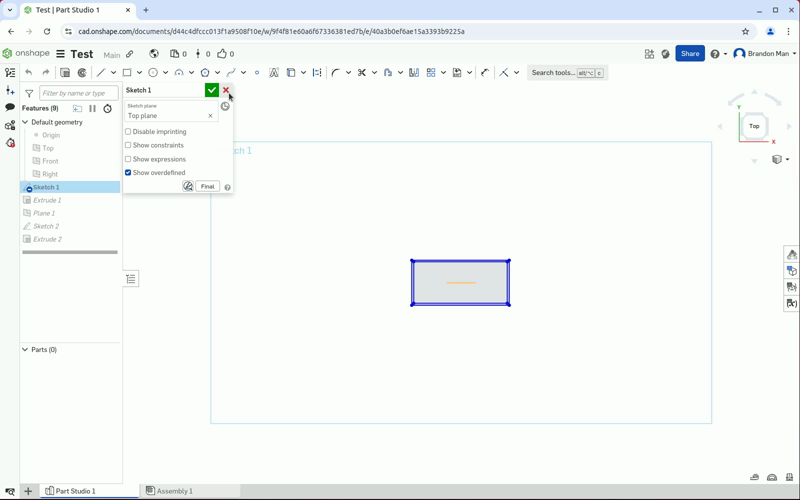
click(229, 92)
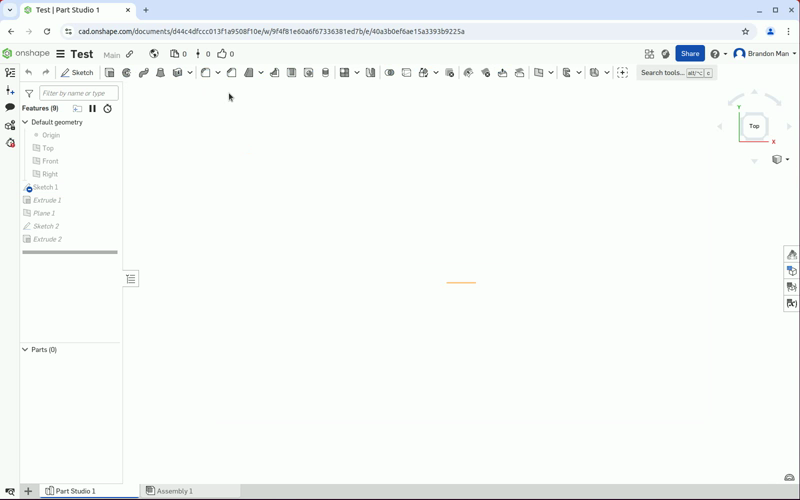
key(shift+s)
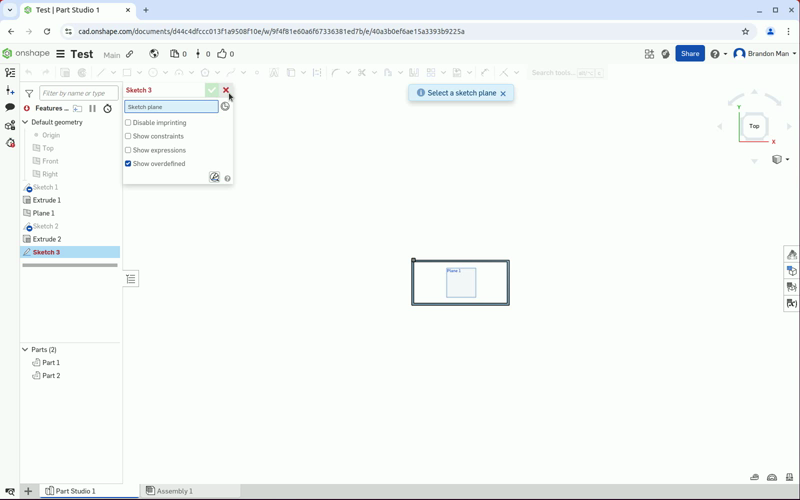
mouse_move(73, 215)
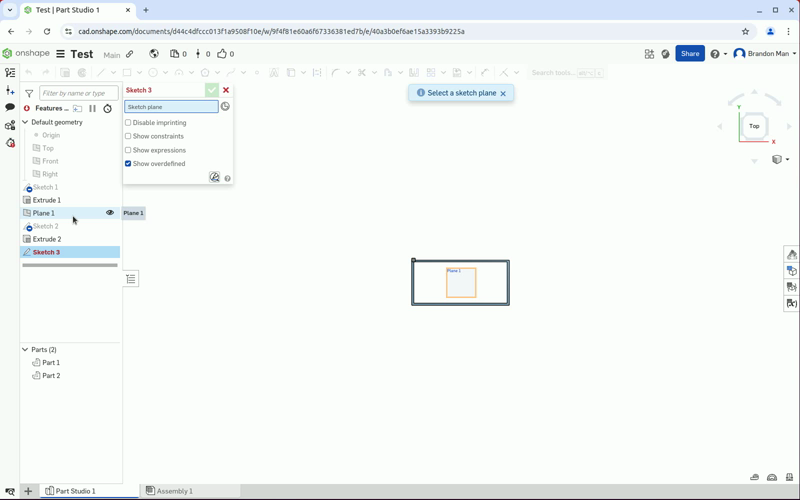
click(73, 215)
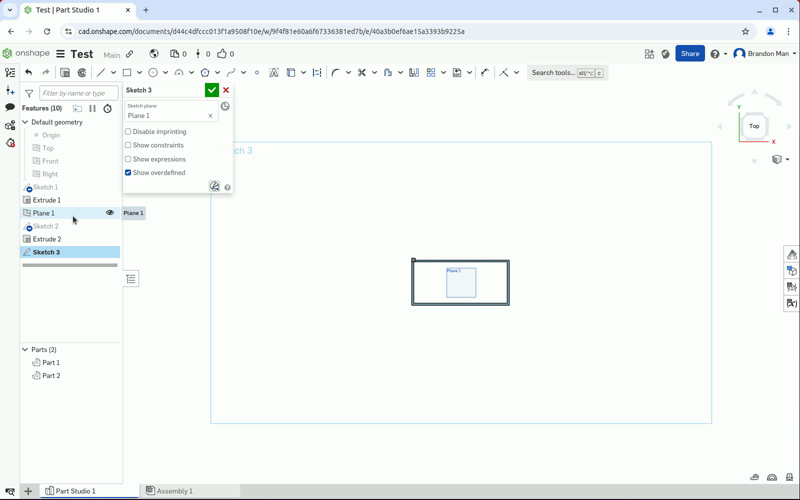
mouse_move(73, 352)
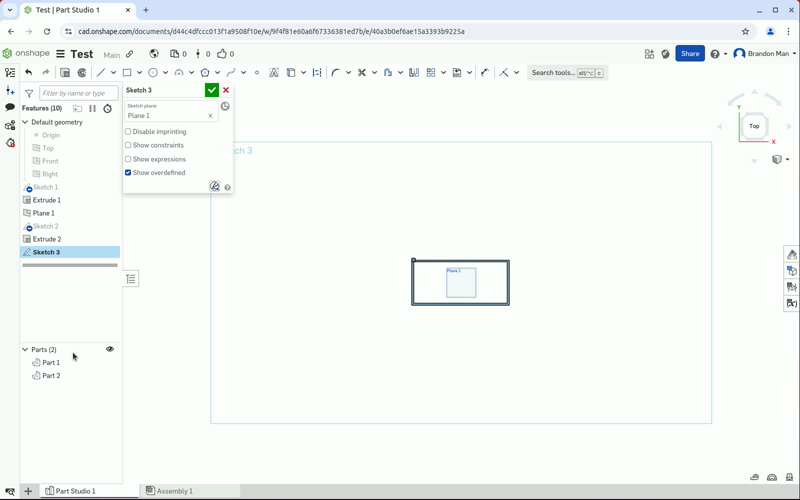
key(y)
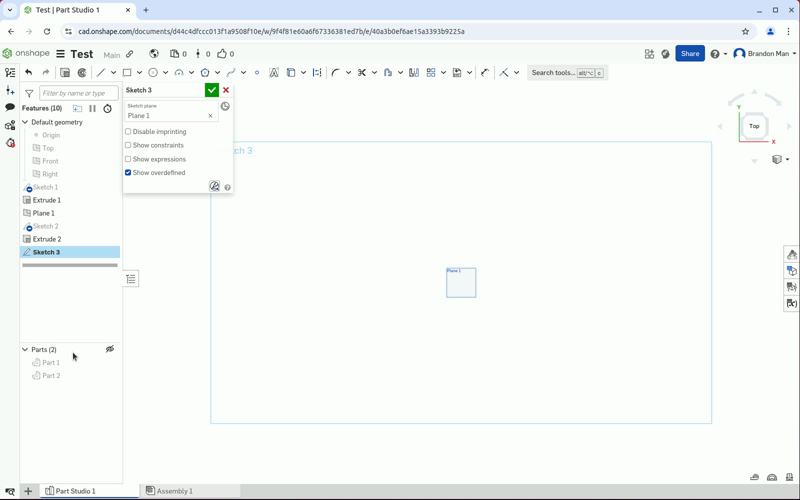
key(l)
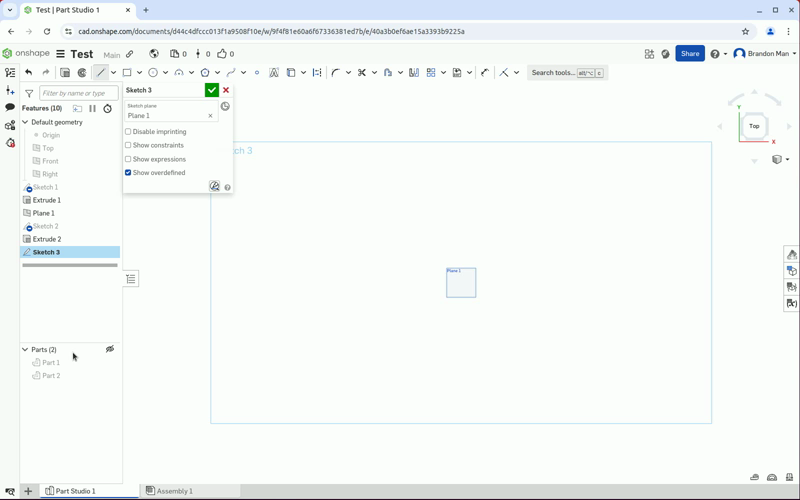
key_down(shift)
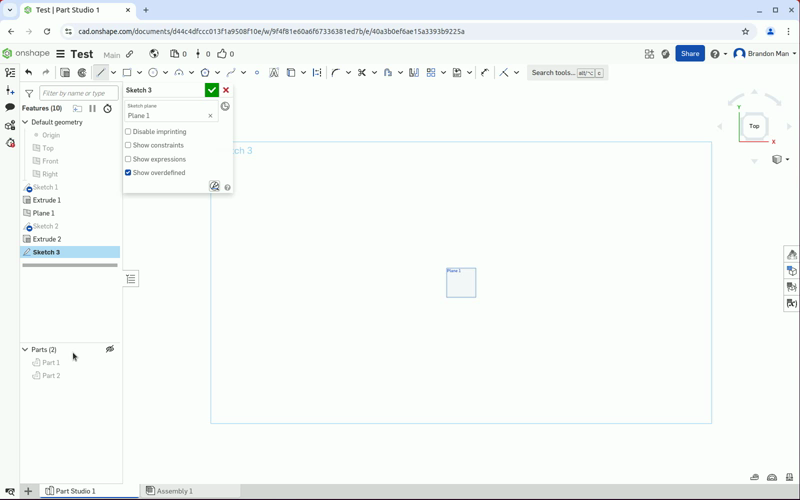
mouse_move(507, 261)
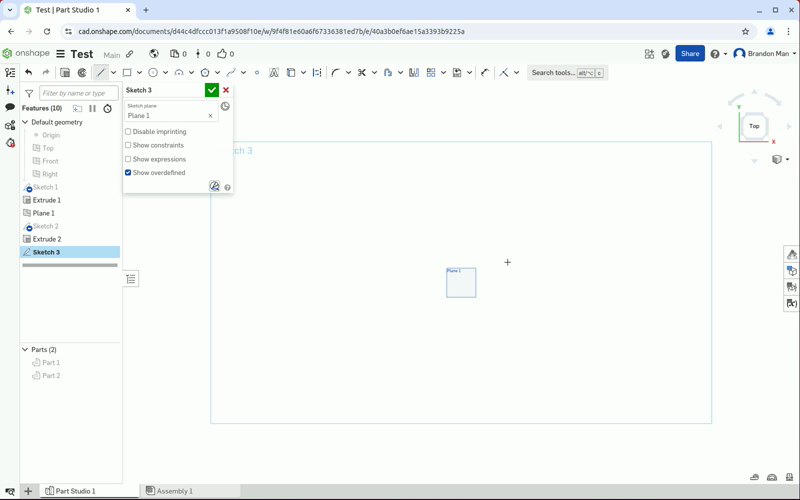
click(507, 261)
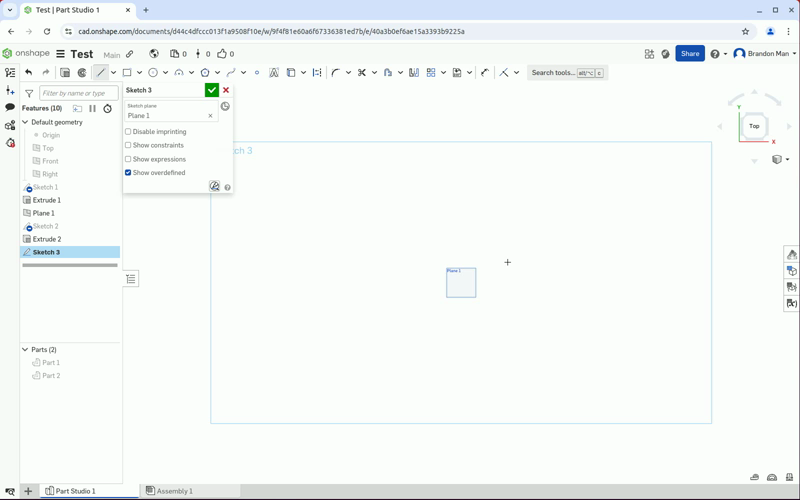
key_up(shift)
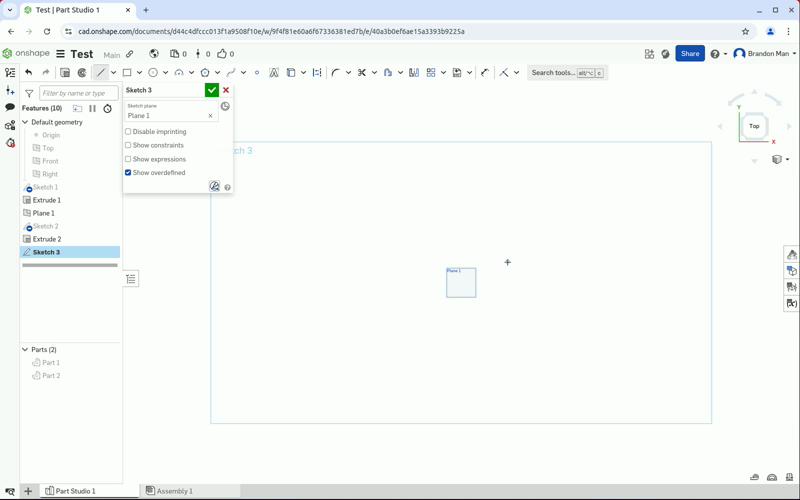
key_down(shift)
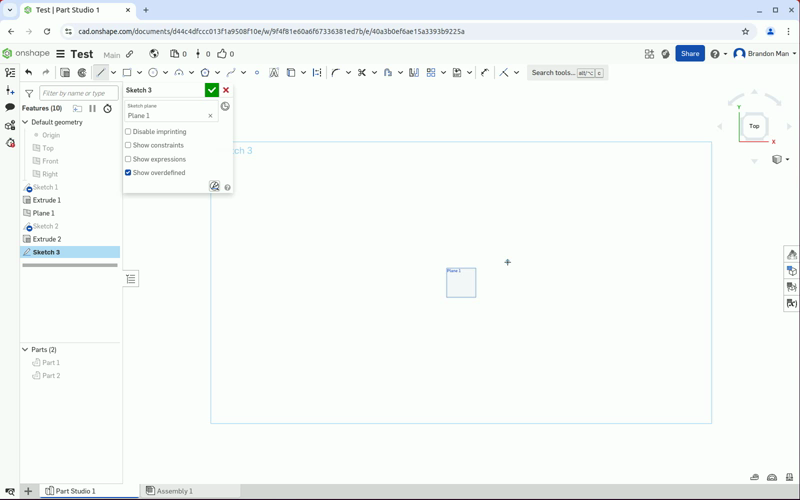
mouse_move(537, 261)
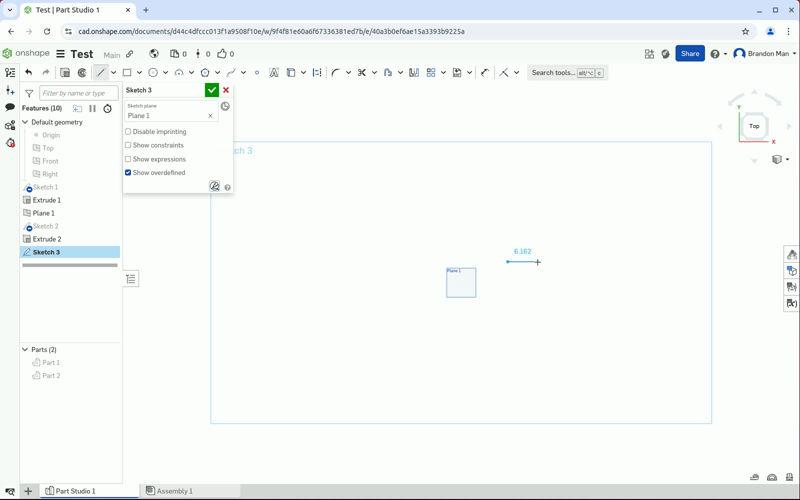
mouse_move(511, 261)
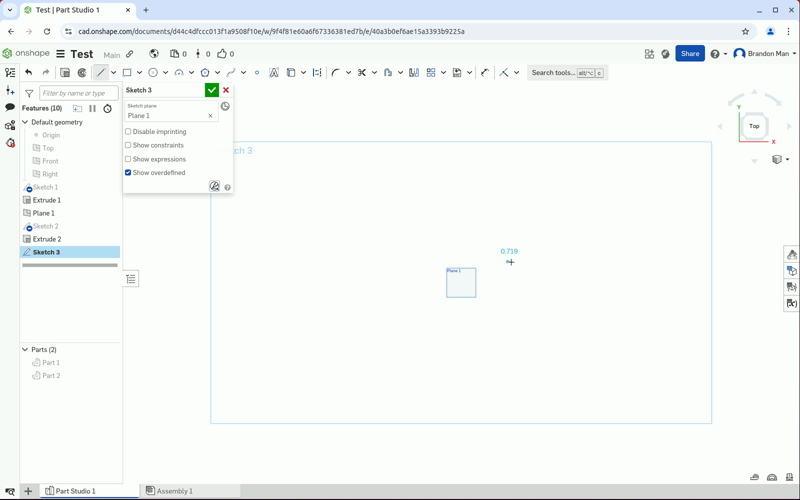
scroll(6)
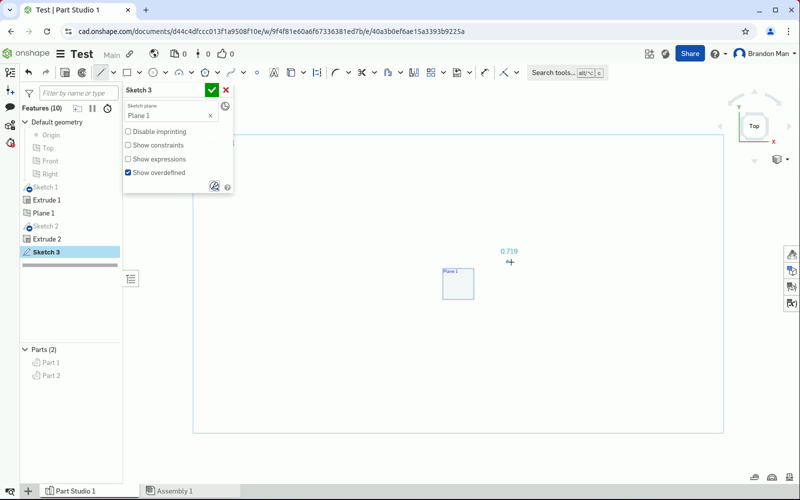
scroll(6)
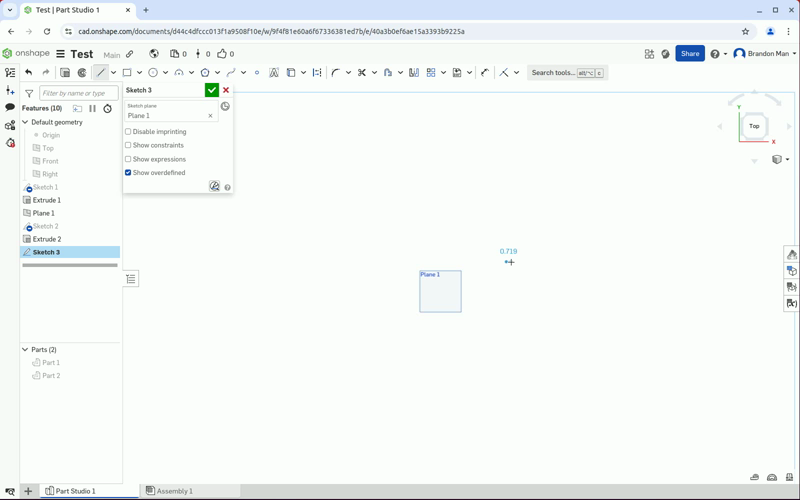
scroll(6)
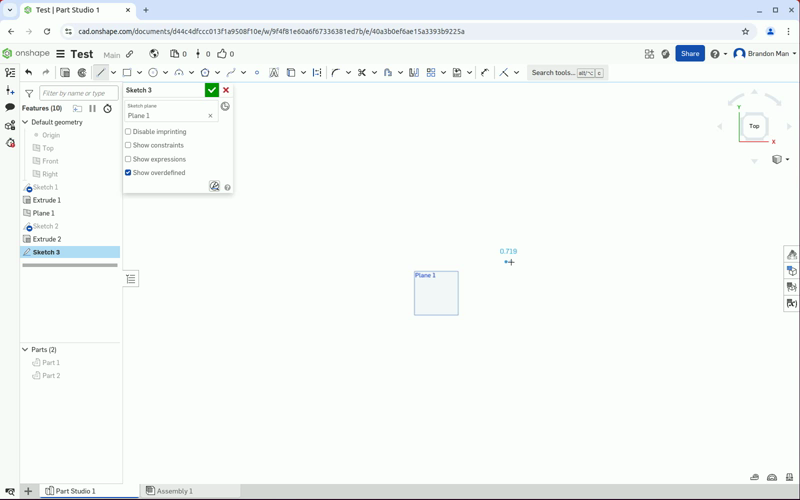
scroll(6)
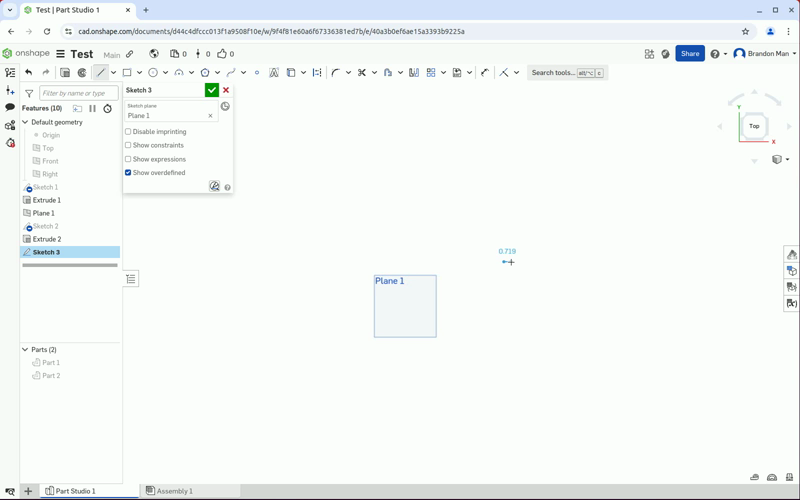
scroll(6)
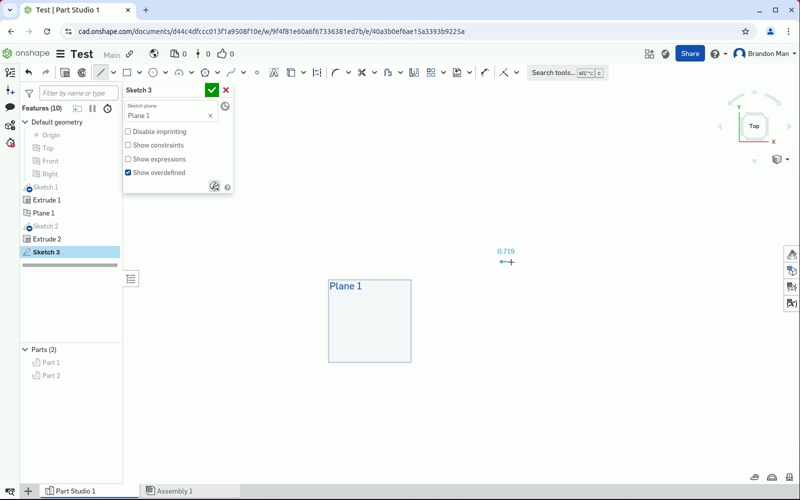
scroll(6)
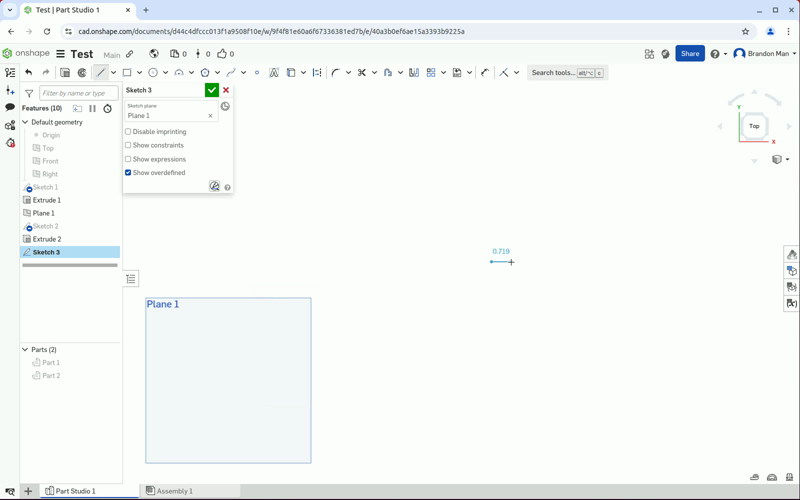
scroll(6)
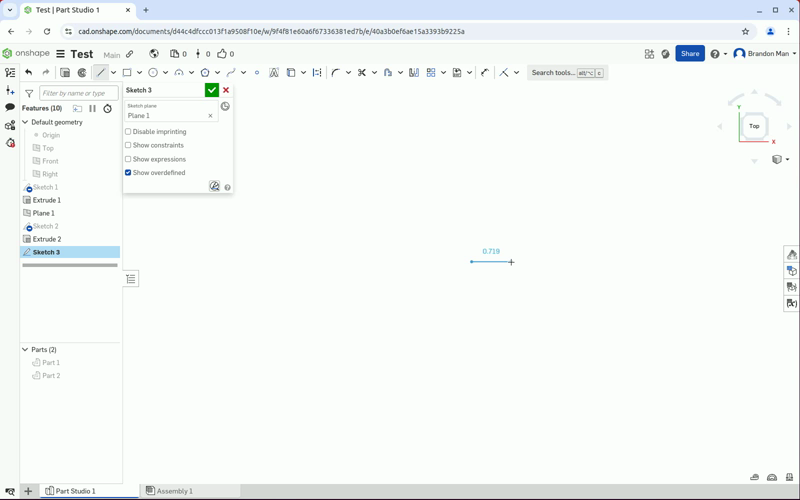
click(511, 261)
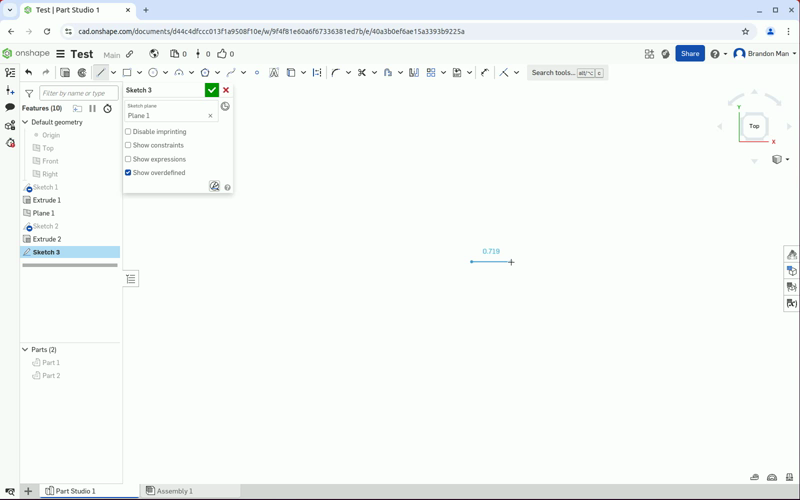
scroll(-6)
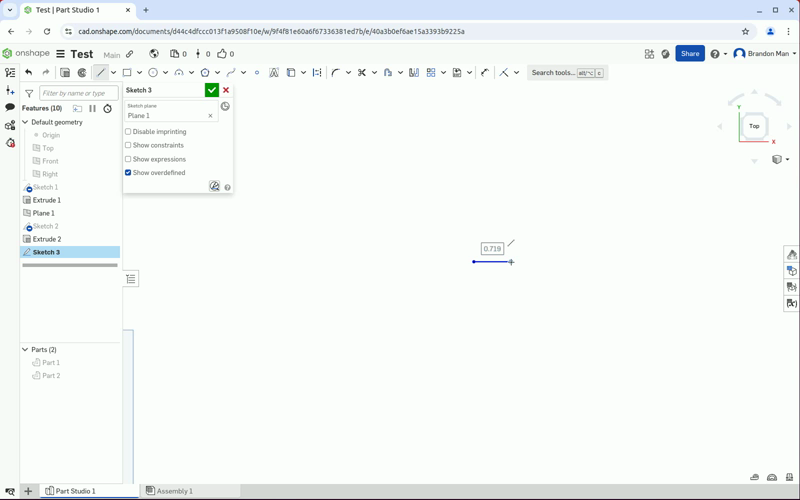
scroll(-6)
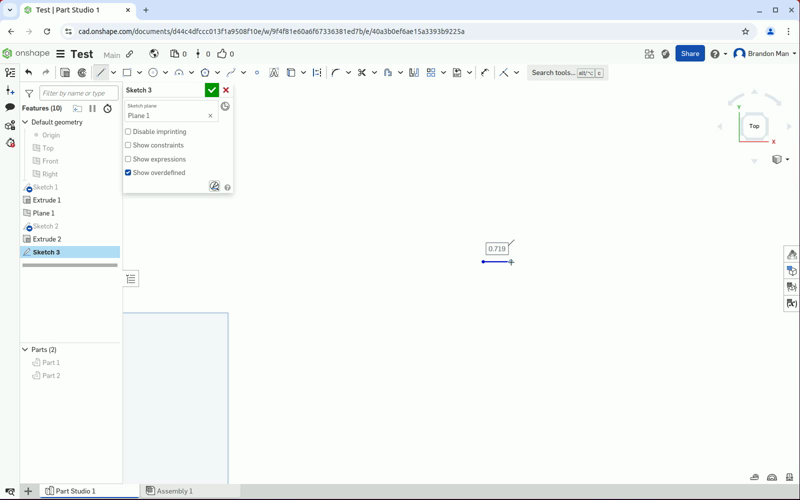
scroll(-6)
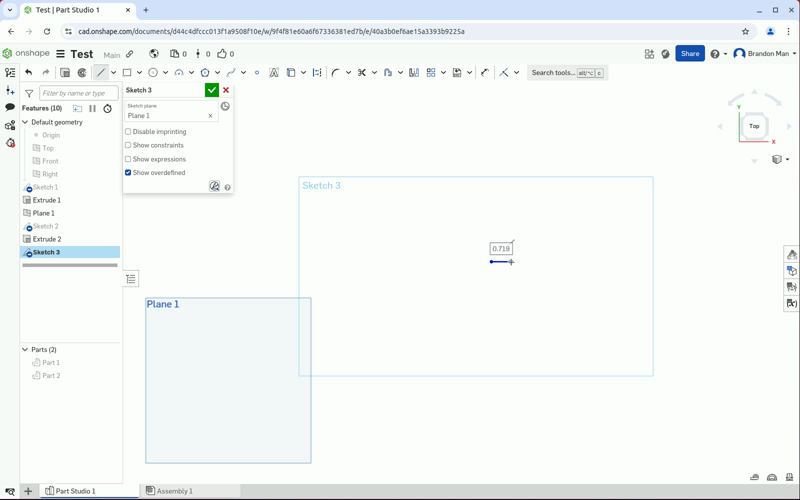
scroll(-6)
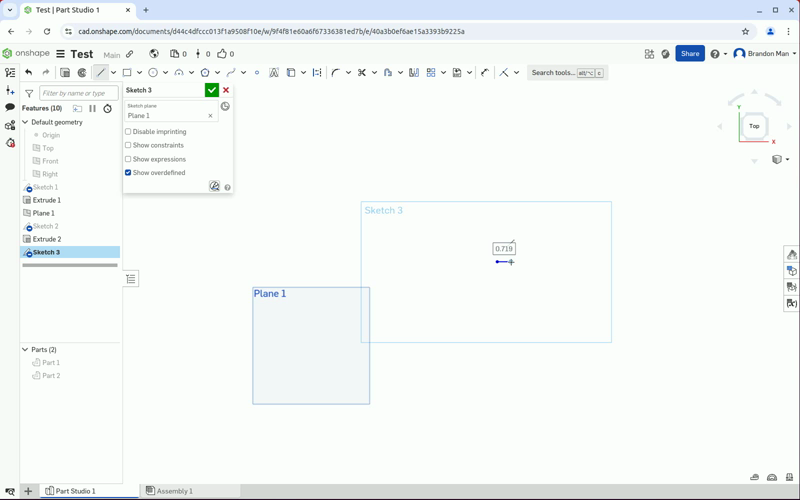
scroll(-6)
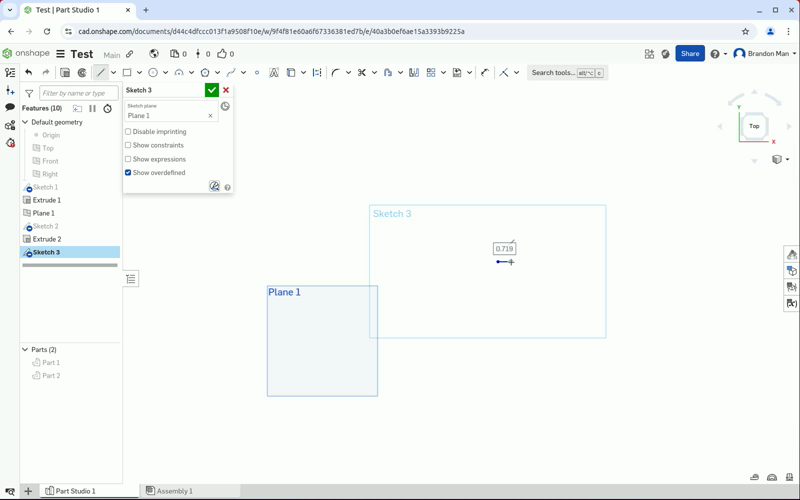
scroll(-6)
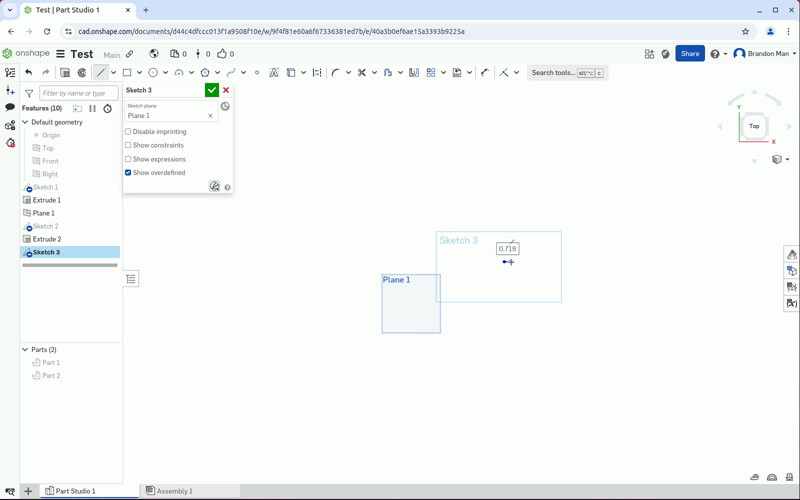
scroll(-6)
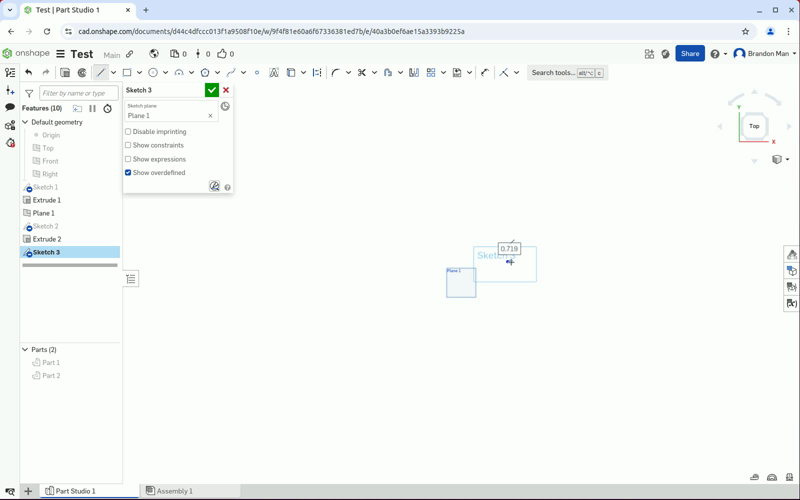
key_up(shift)
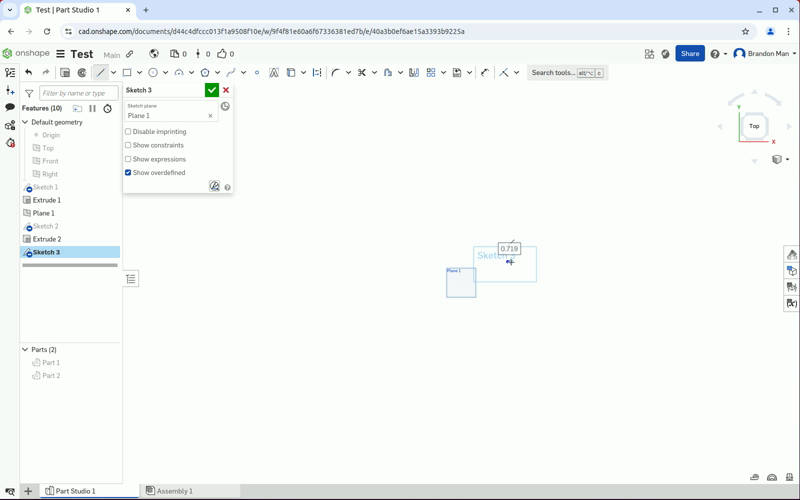
key_down(shift)
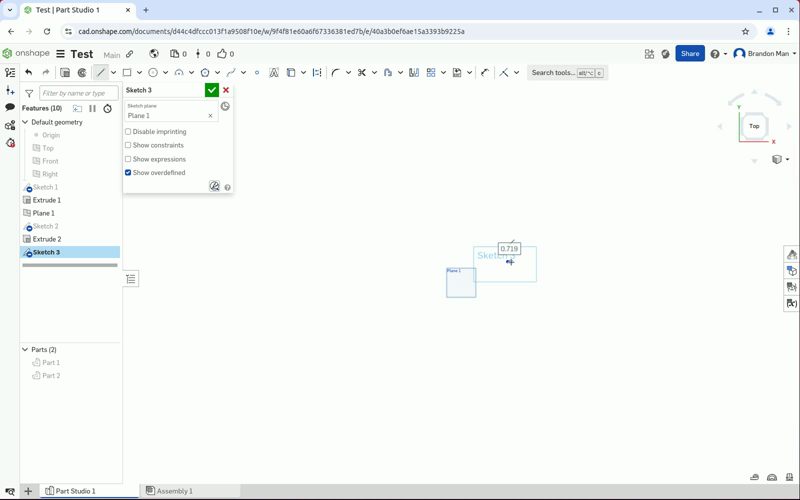
mouse_move(541, 261)
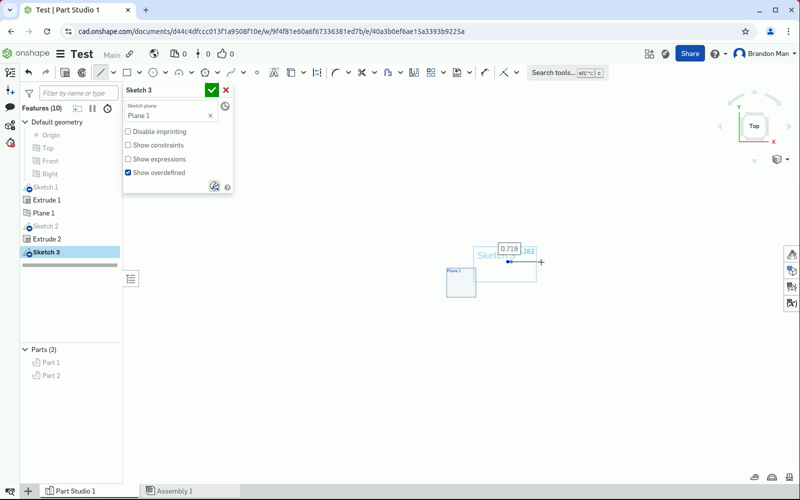
mouse_move(511, 258)
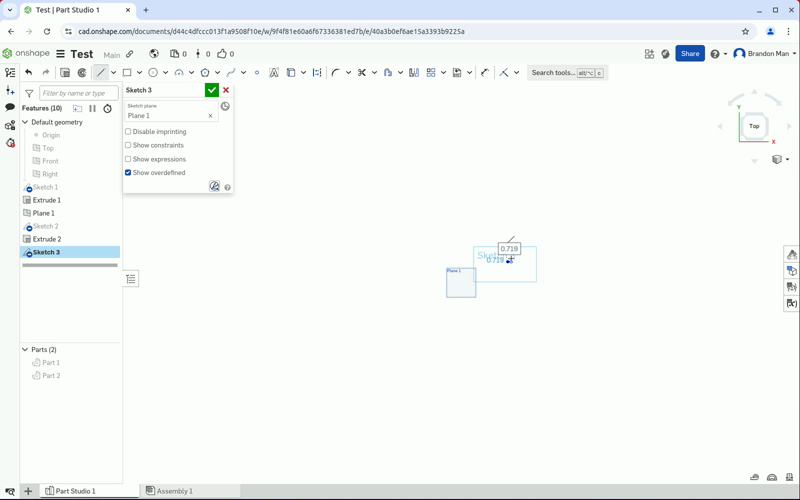
scroll(6)
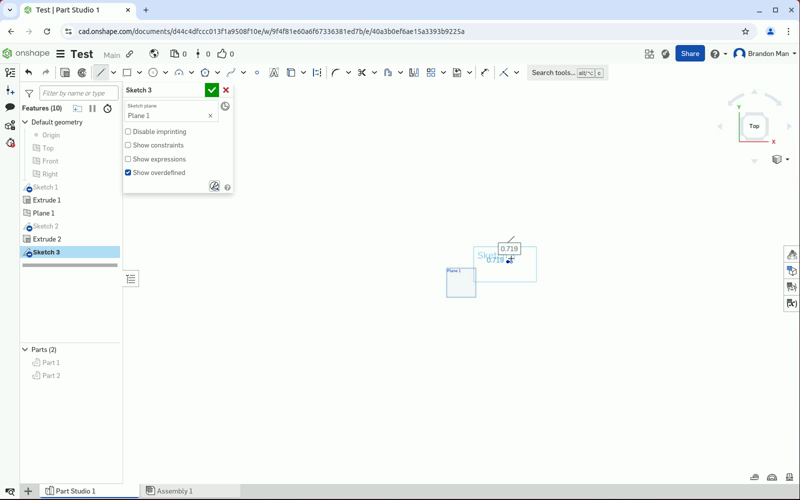
scroll(6)
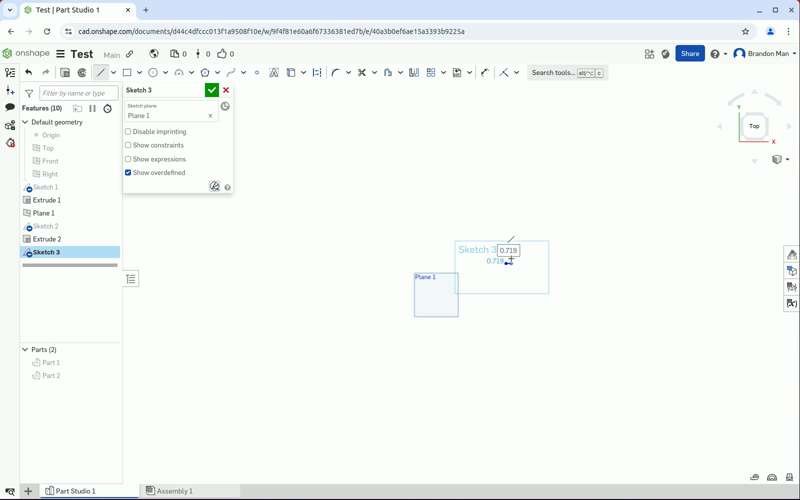
scroll(6)
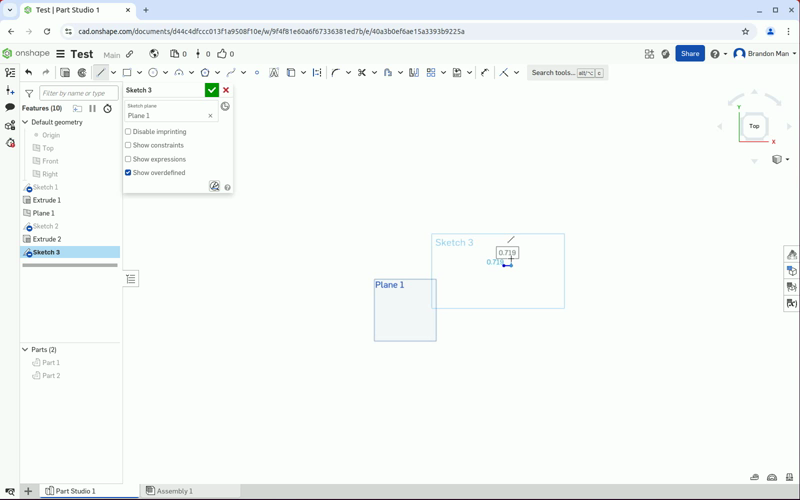
scroll(6)
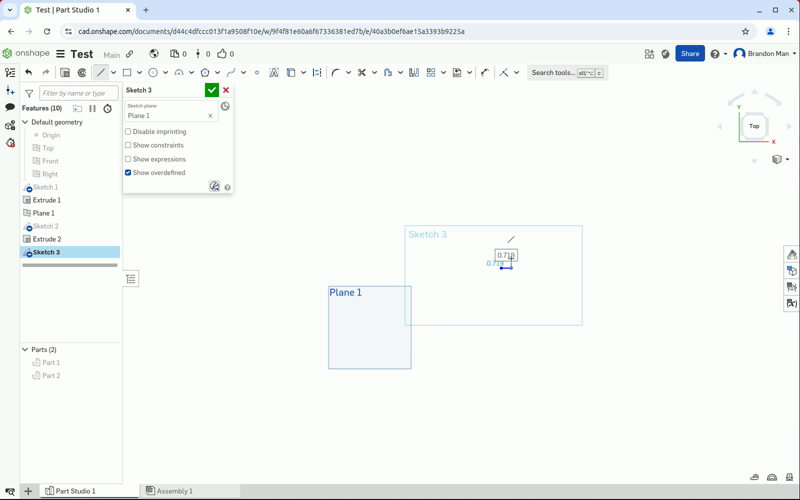
scroll(6)
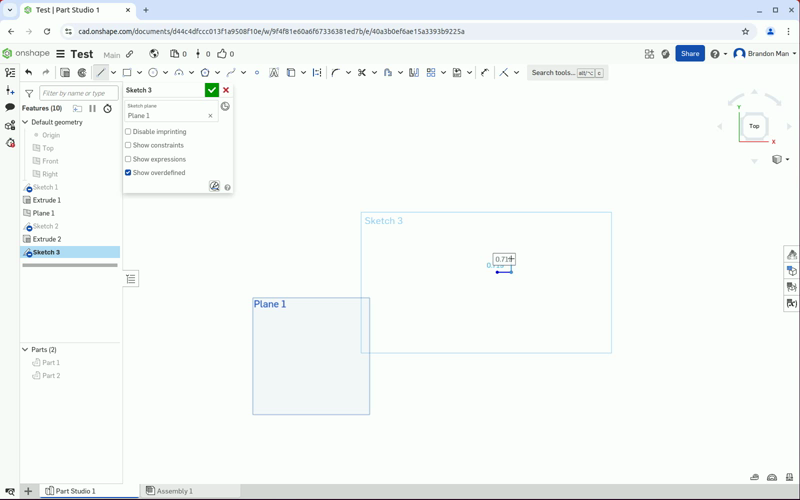
scroll(6)
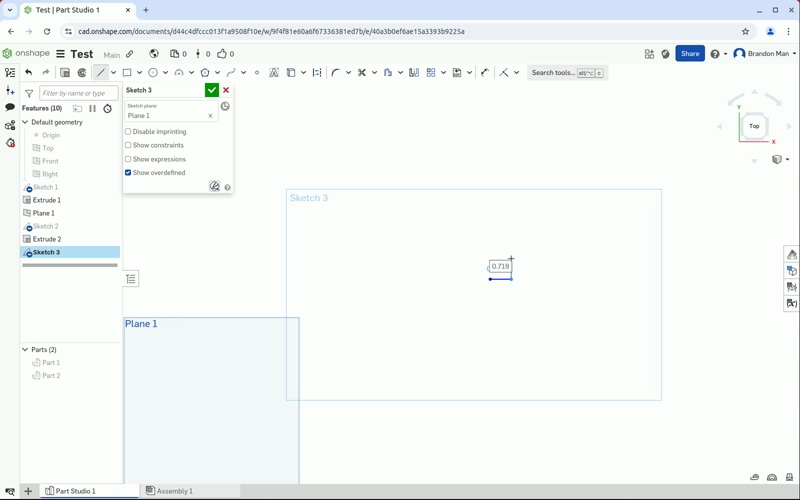
scroll(6)
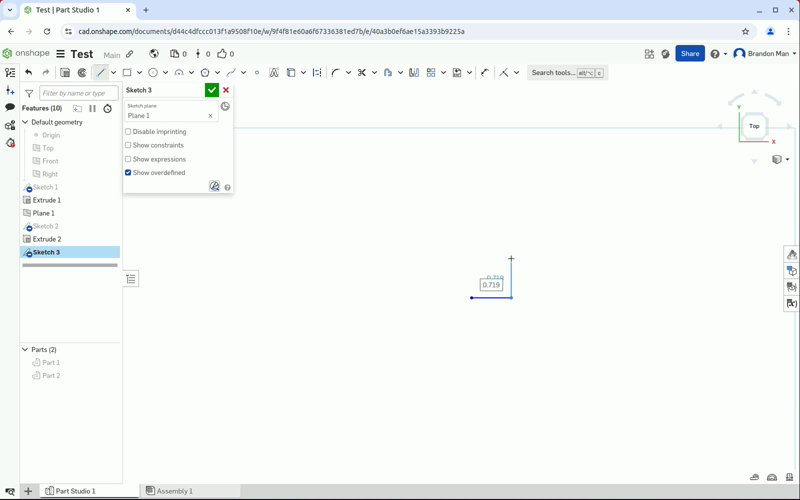
click(511, 258)
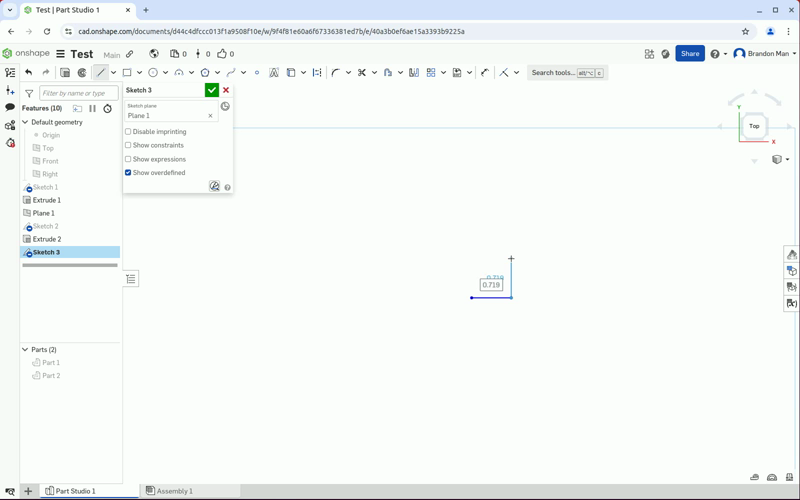
scroll(-6)
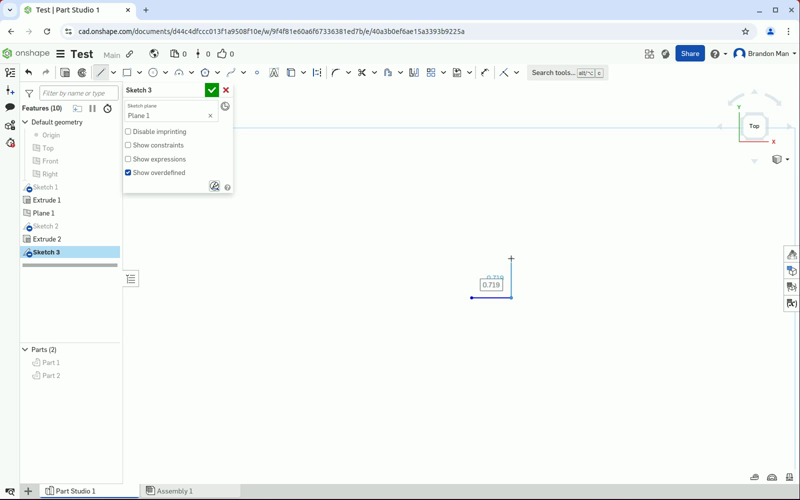
scroll(-6)
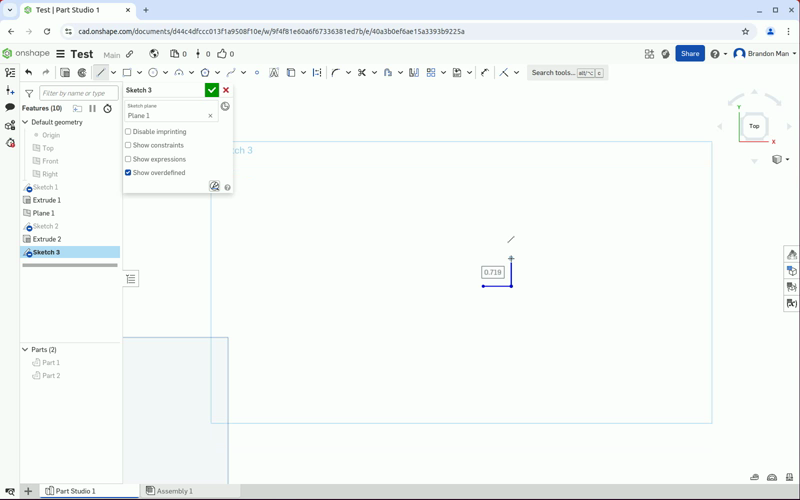
scroll(-6)
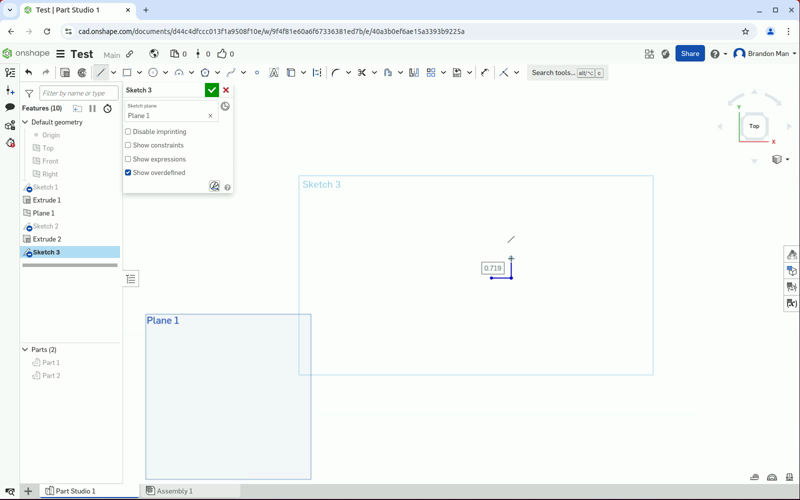
scroll(-6)
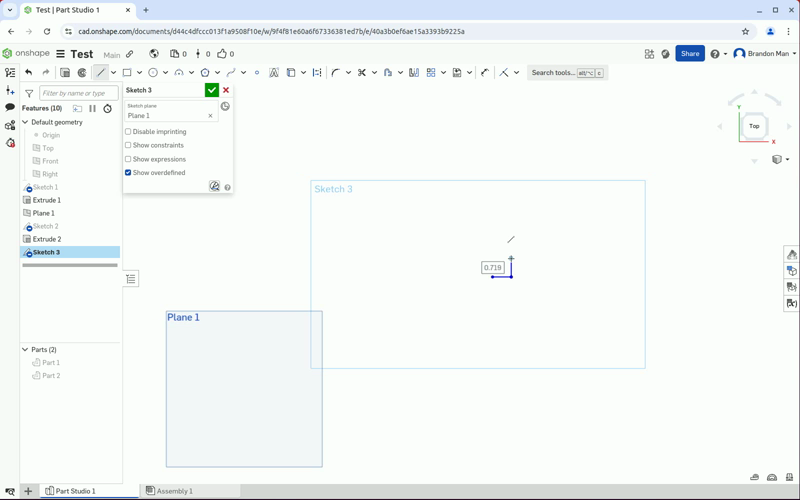
scroll(-6)
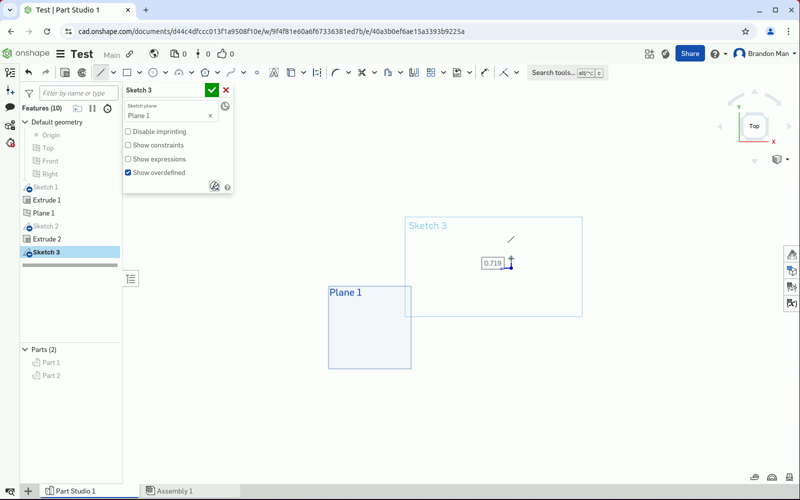
scroll(-6)
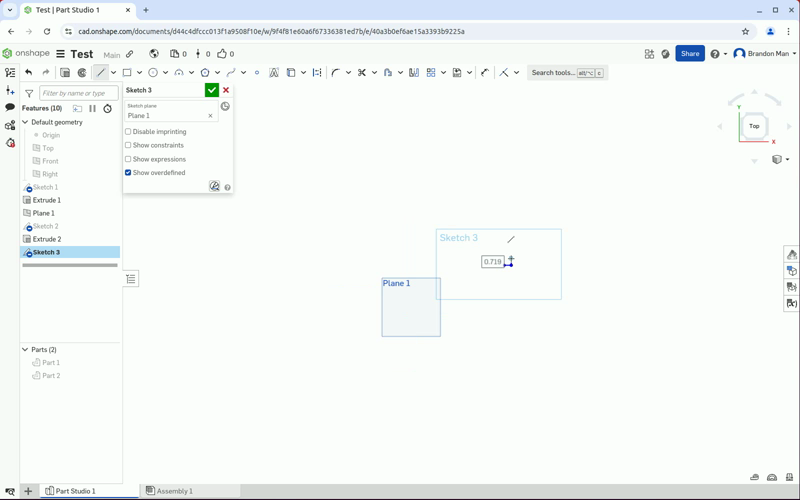
scroll(-6)
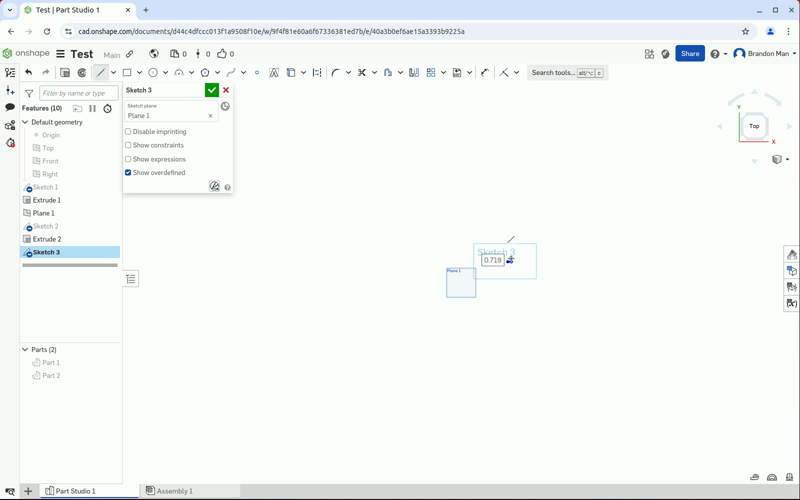
key_up(shift)
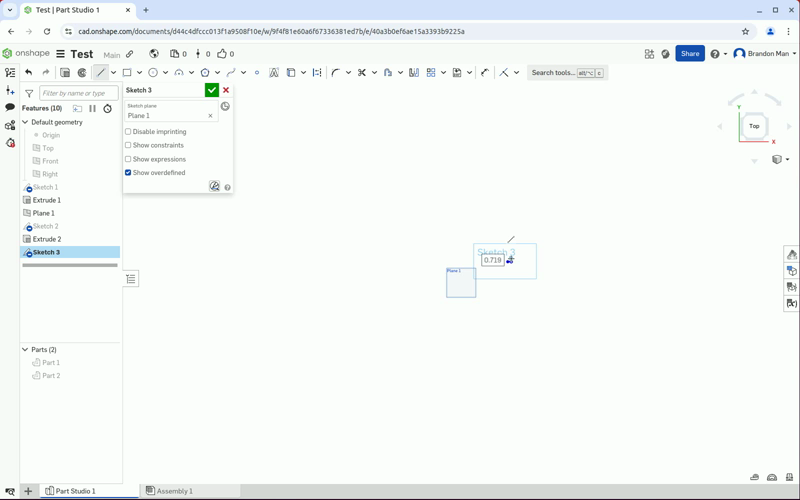
key_down(shift)
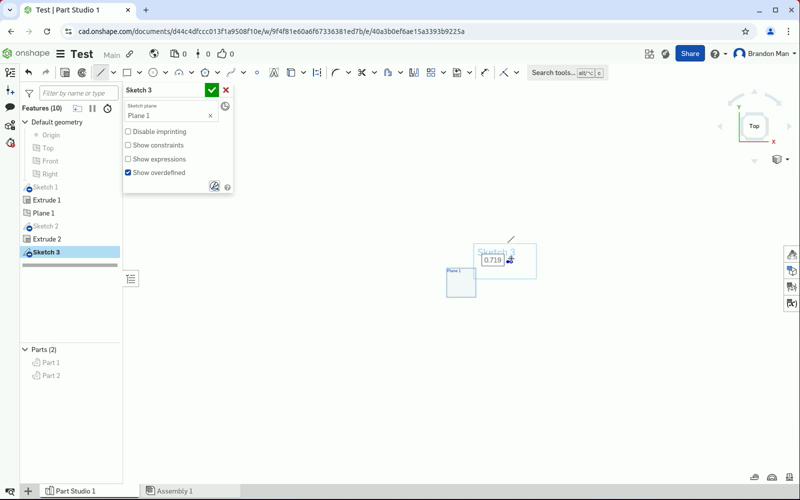
mouse_move(541, 258)
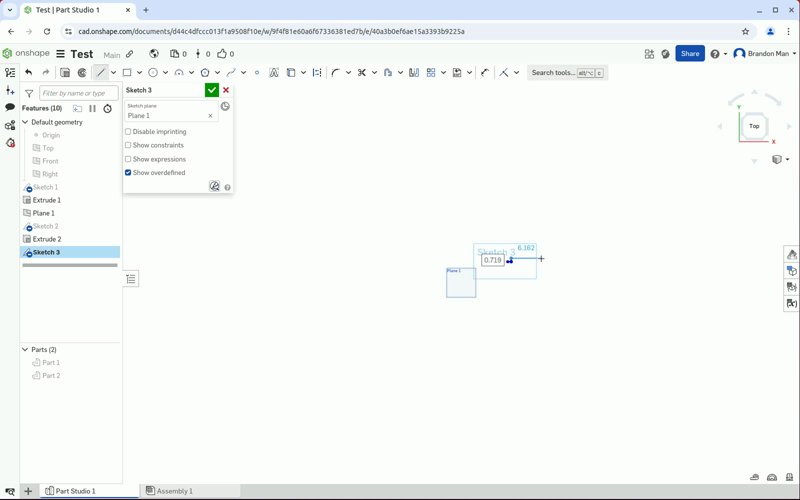
mouse_move(507, 258)
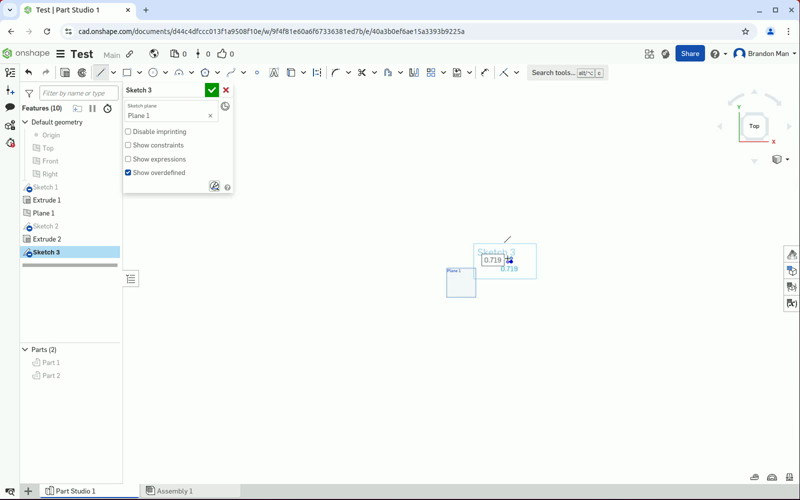
scroll(6)
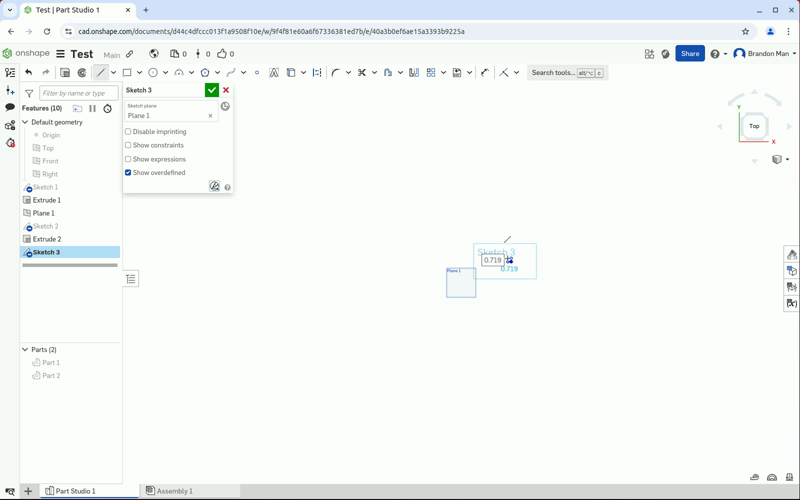
scroll(6)
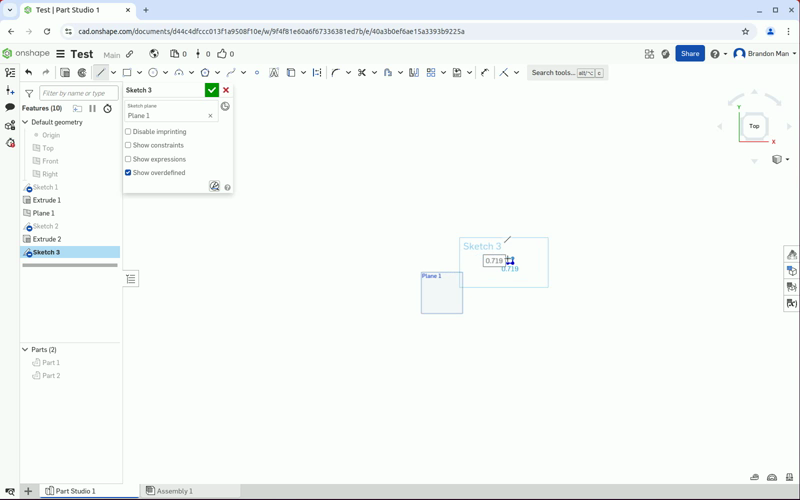
scroll(6)
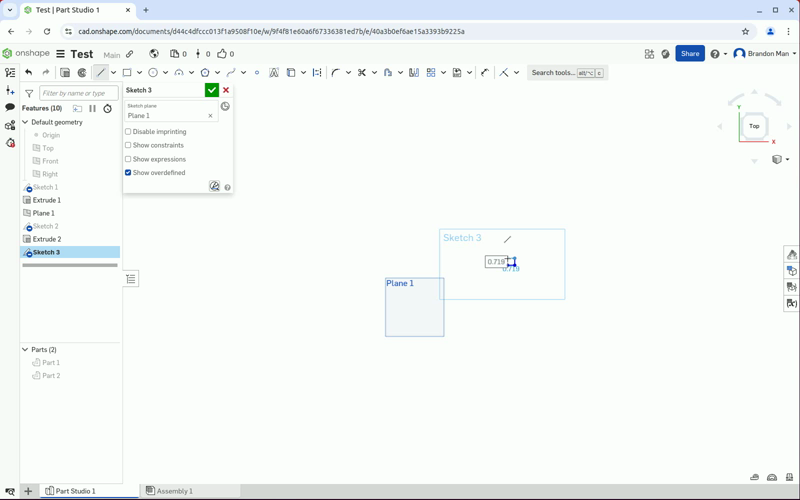
scroll(6)
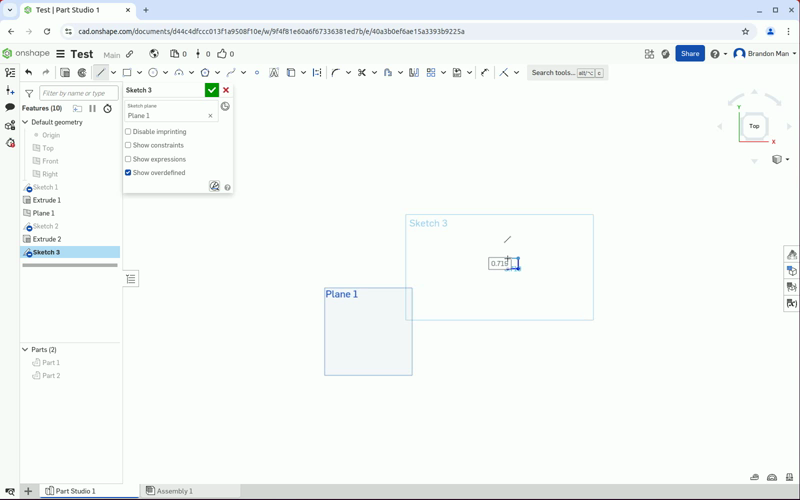
scroll(6)
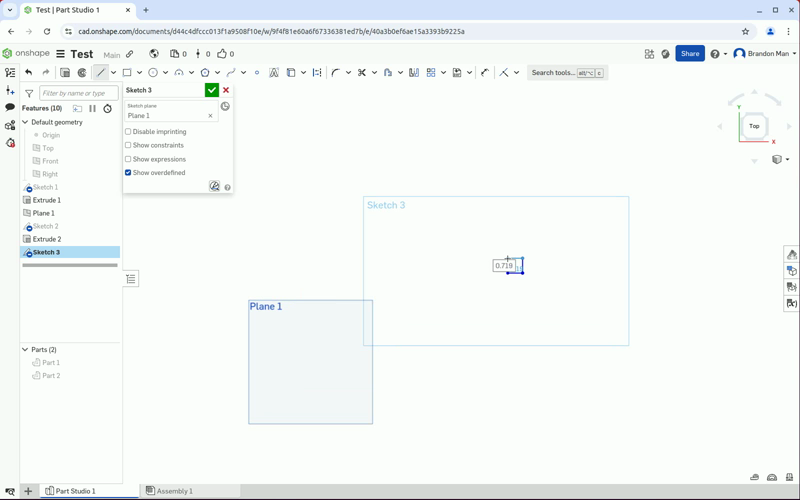
scroll(6)
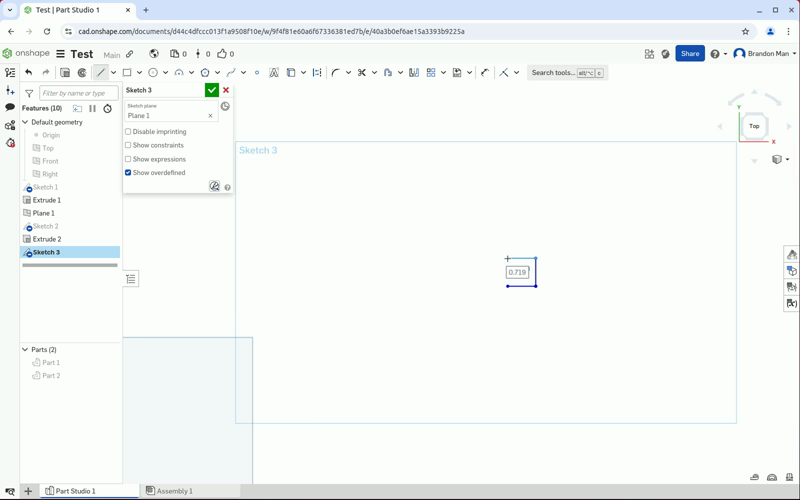
scroll(6)
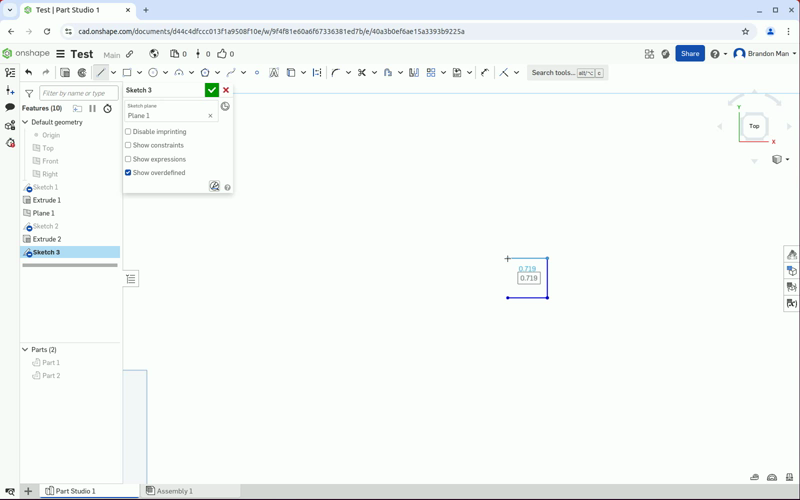
click(507, 258)
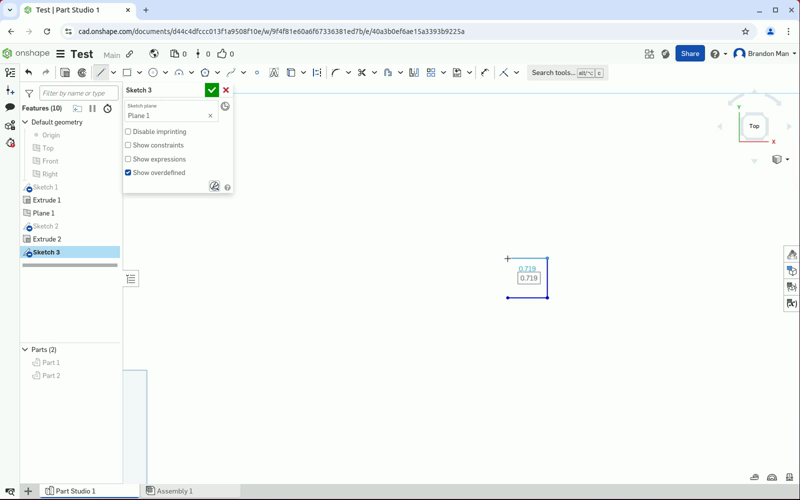
scroll(-6)
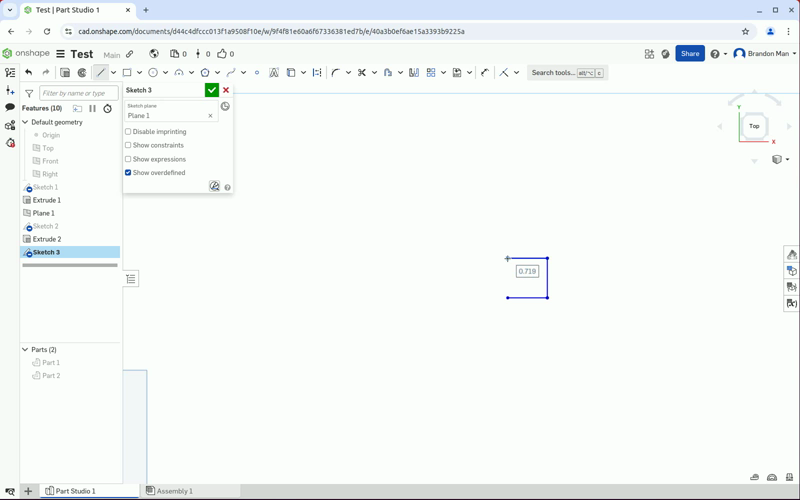
scroll(-6)
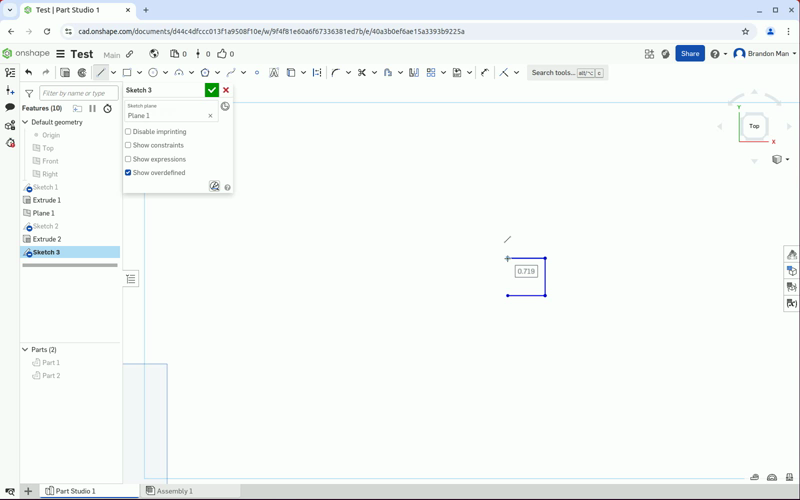
scroll(-6)
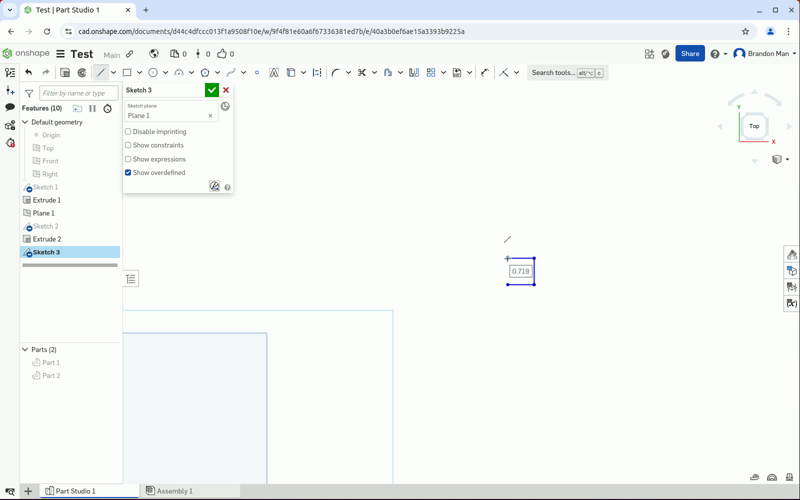
scroll(-6)
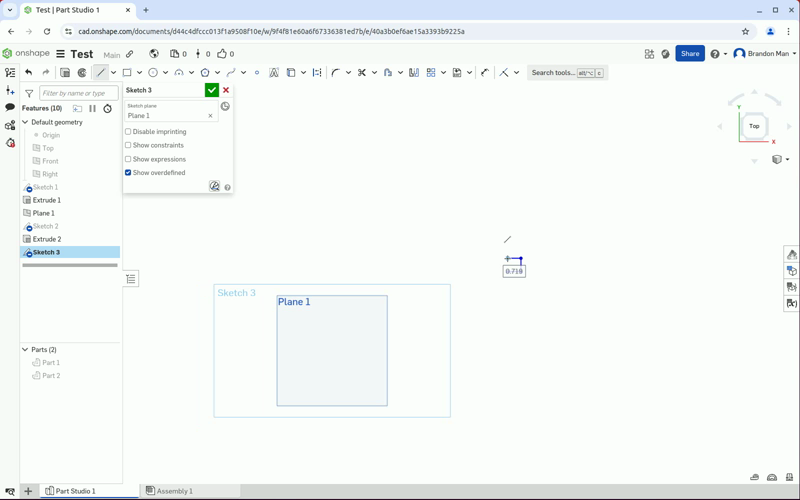
scroll(-6)
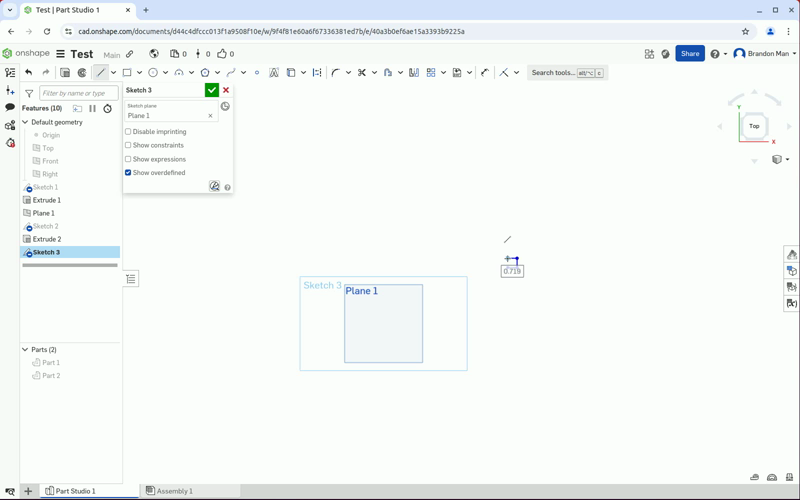
scroll(-6)
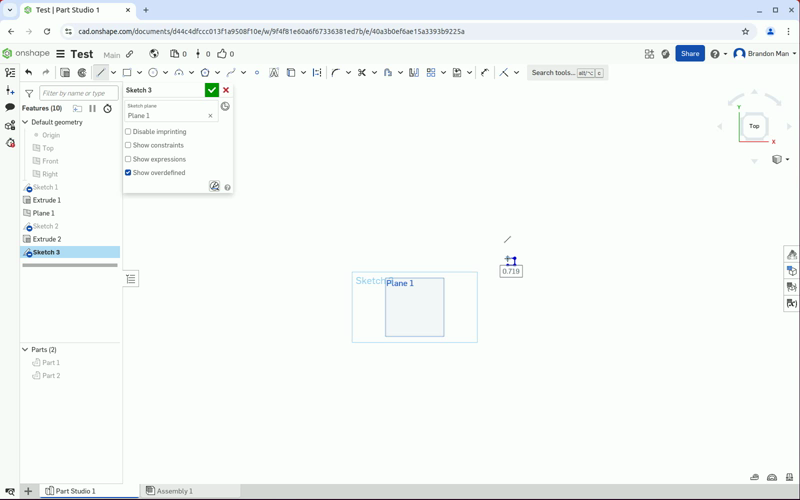
scroll(-6)
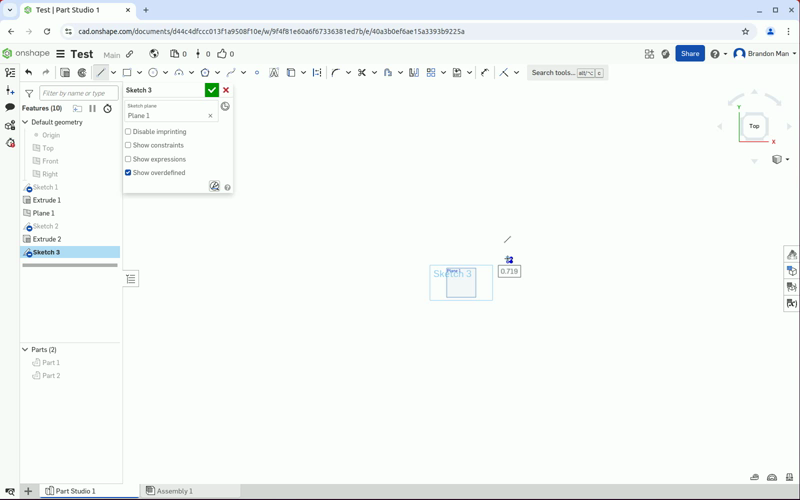
key_up(shift)
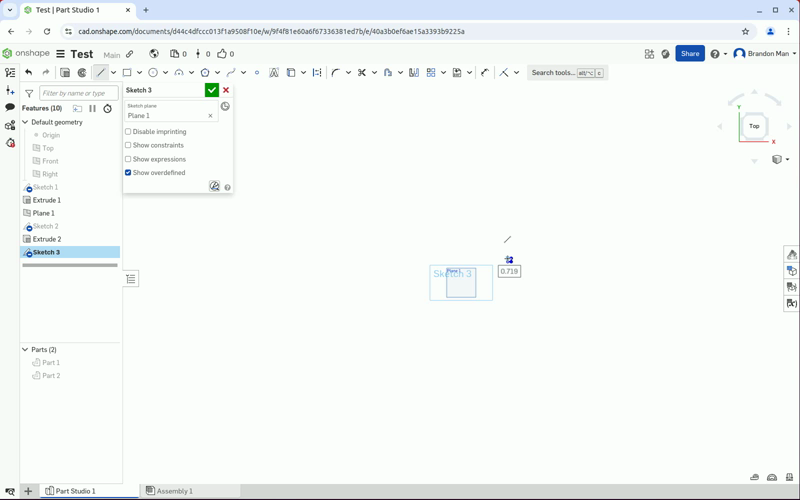
mouse_move(537, 258)
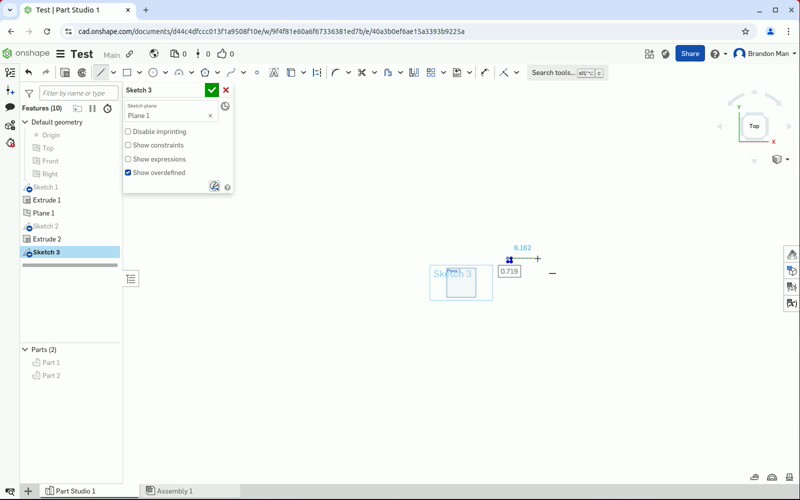
key_down(shift)
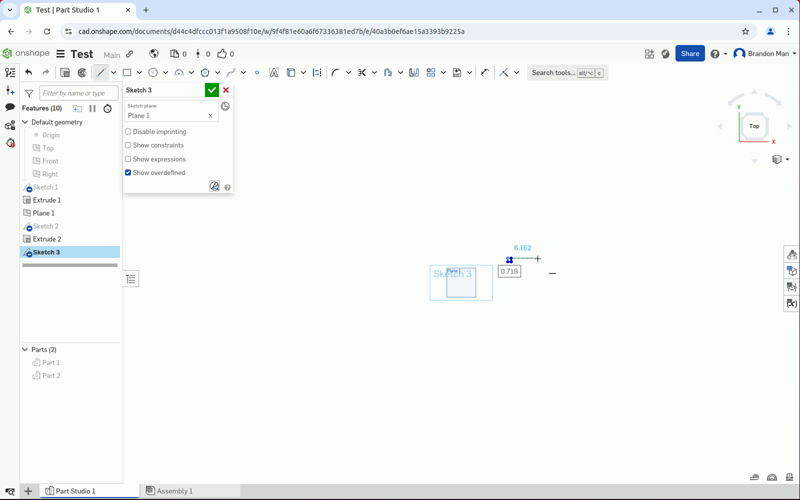
mouse_move(507, 261)
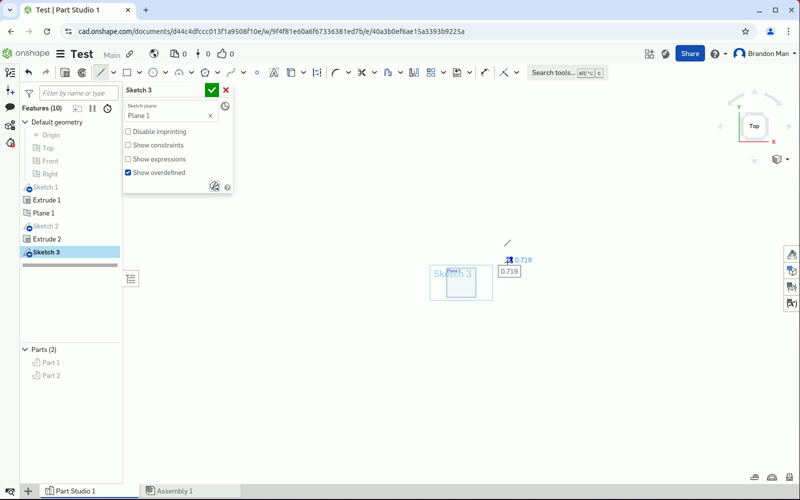
scroll(6)
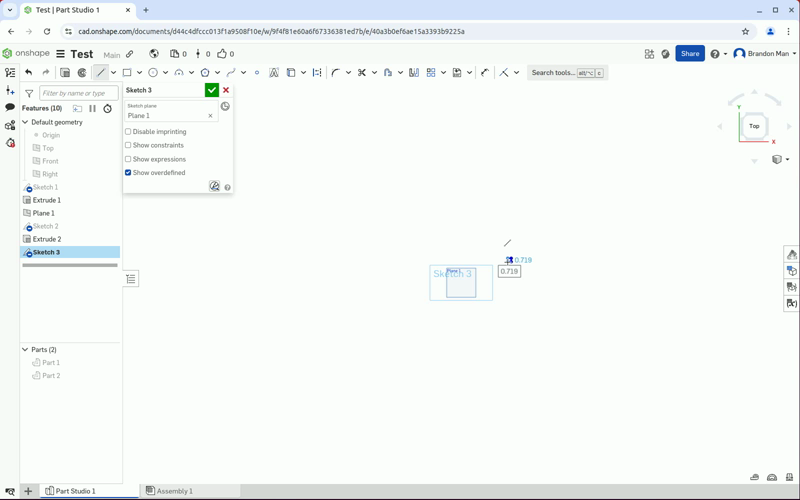
scroll(6)
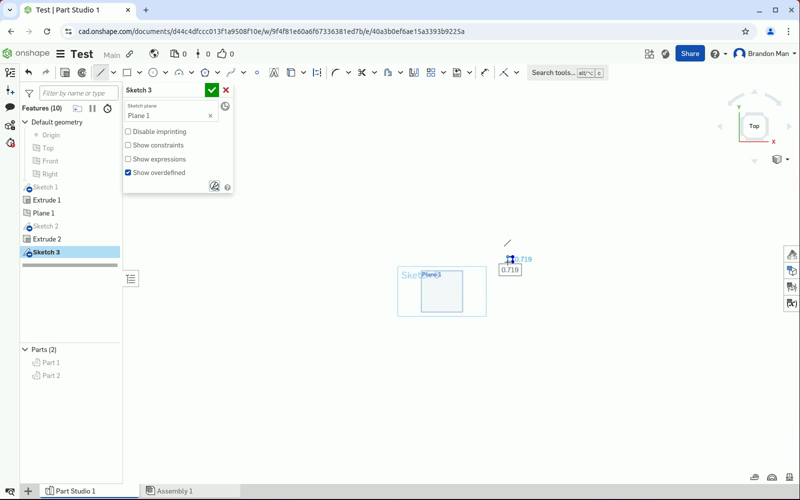
scroll(6)
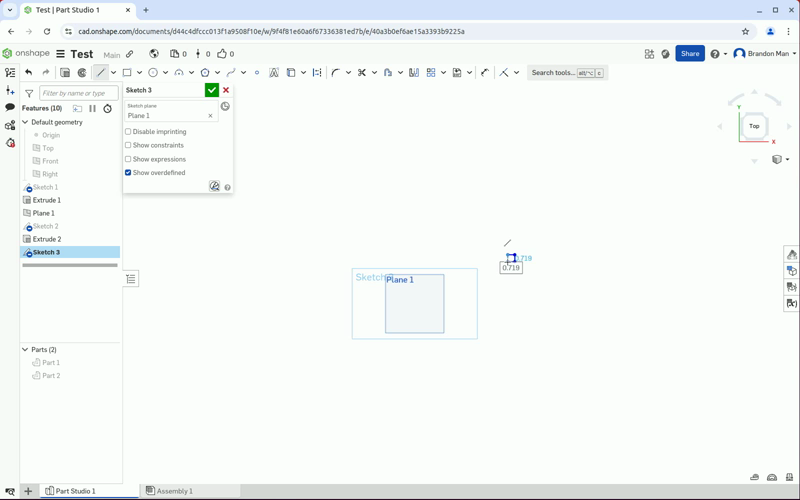
scroll(6)
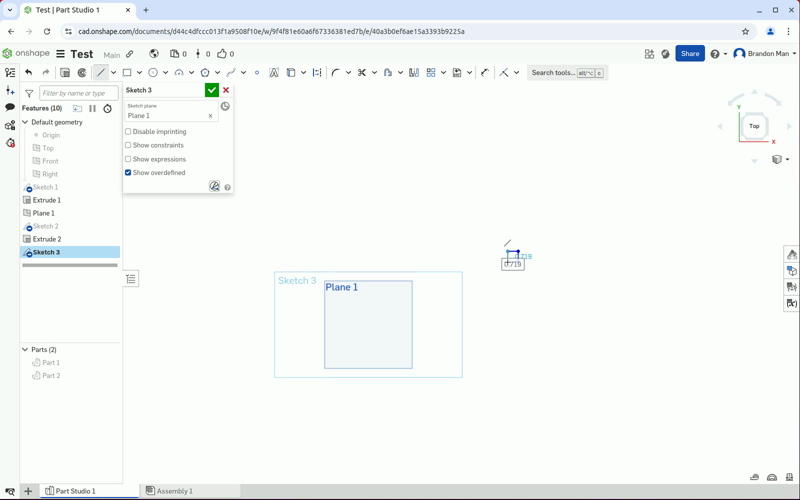
scroll(6)
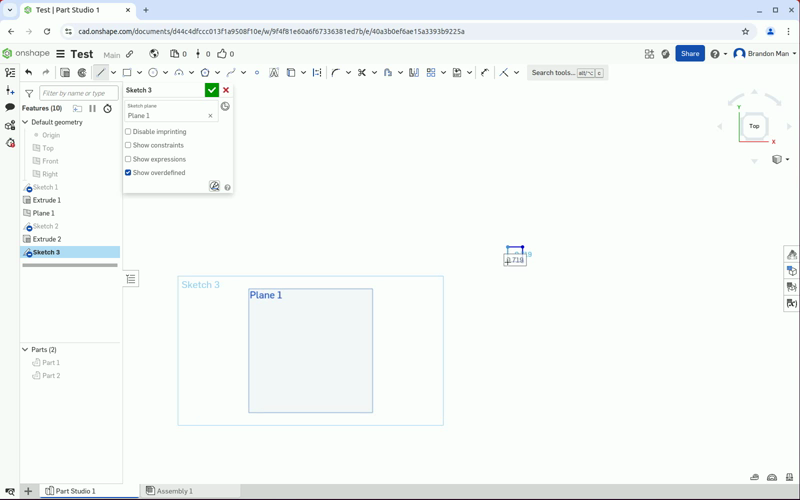
scroll(6)
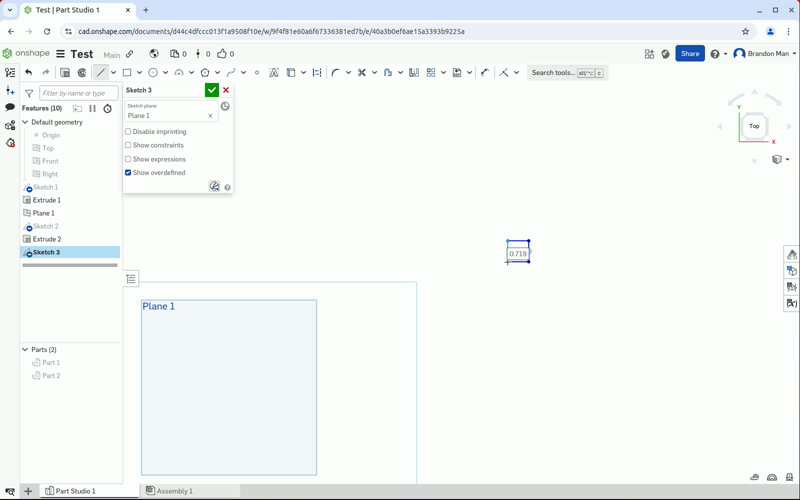
scroll(6)
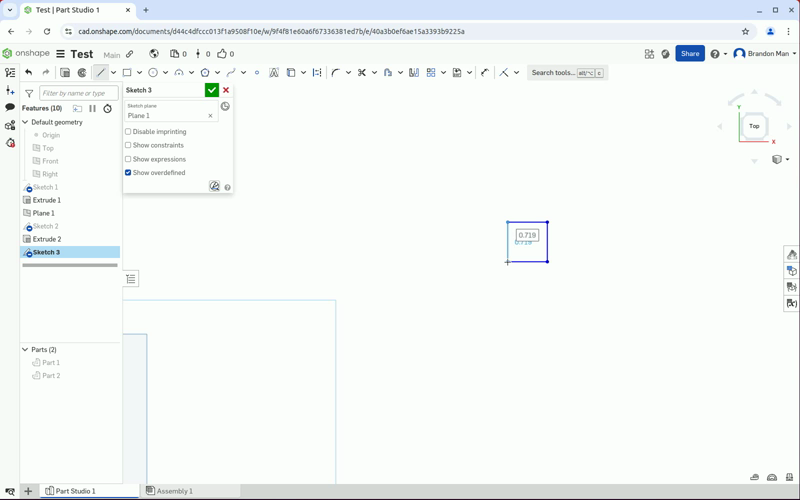
key_up(shift)
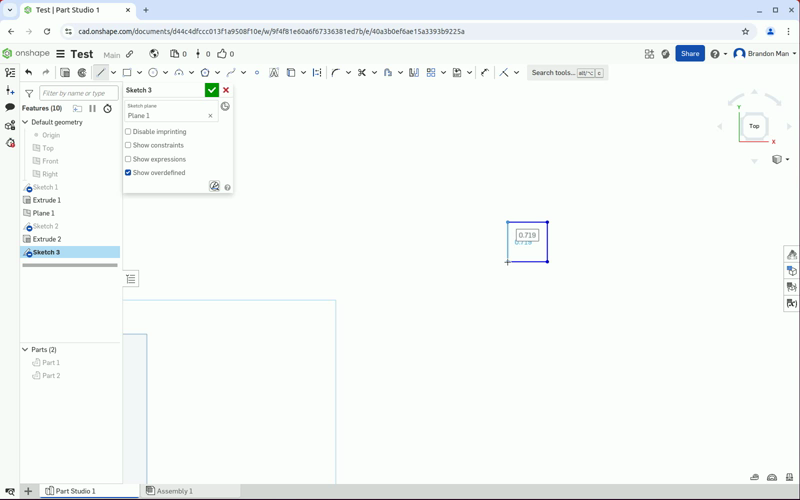
click(507, 261)
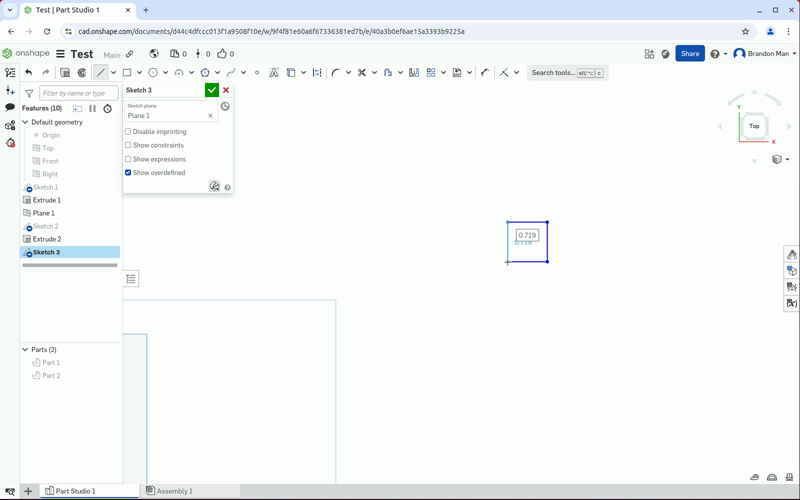
scroll(-6)
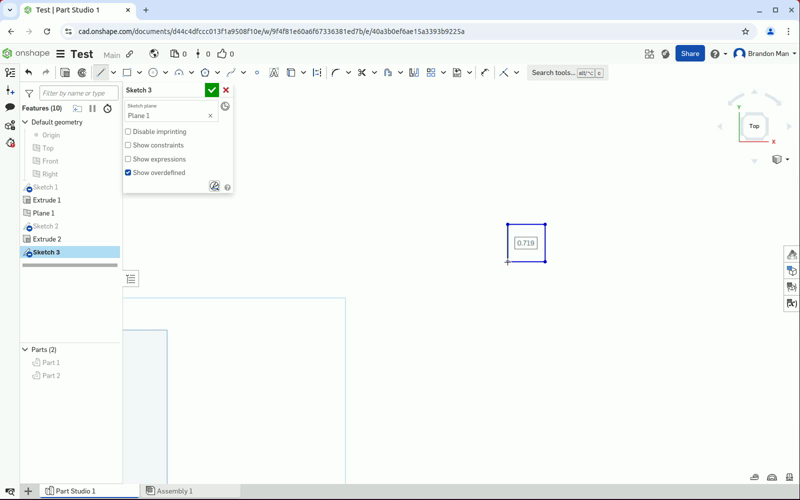
scroll(-6)
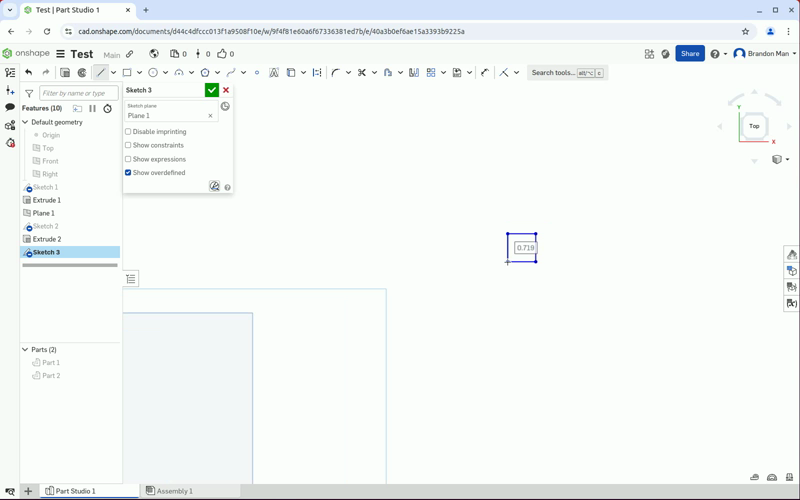
scroll(-6)
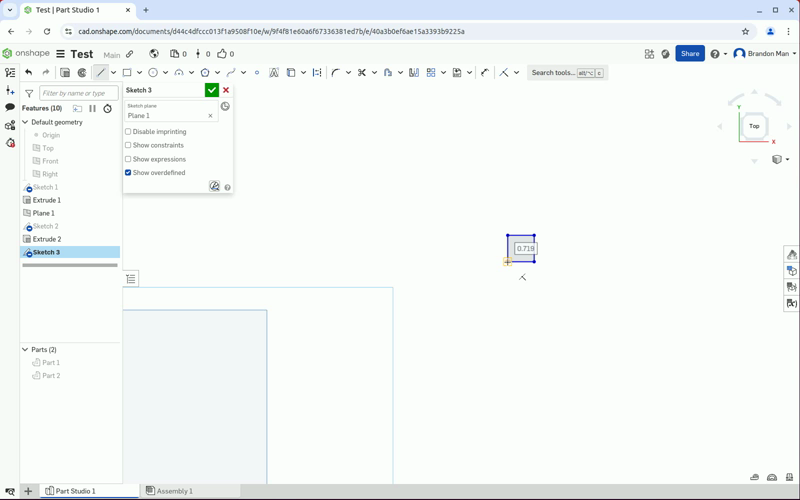
scroll(-6)
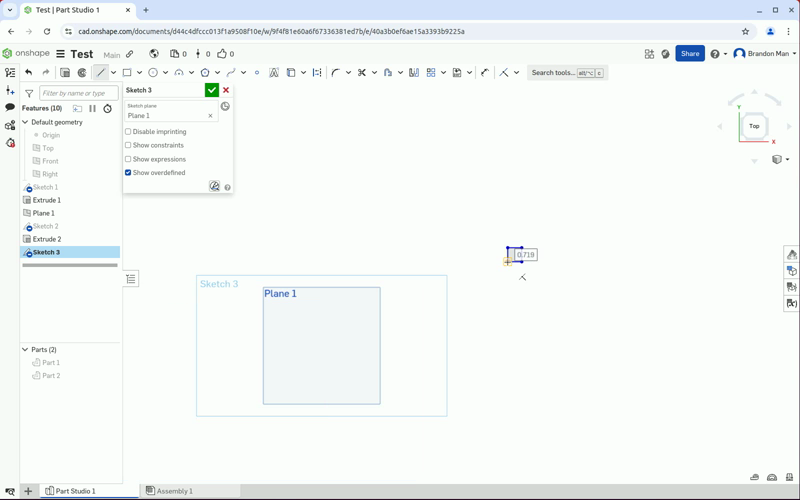
scroll(-6)
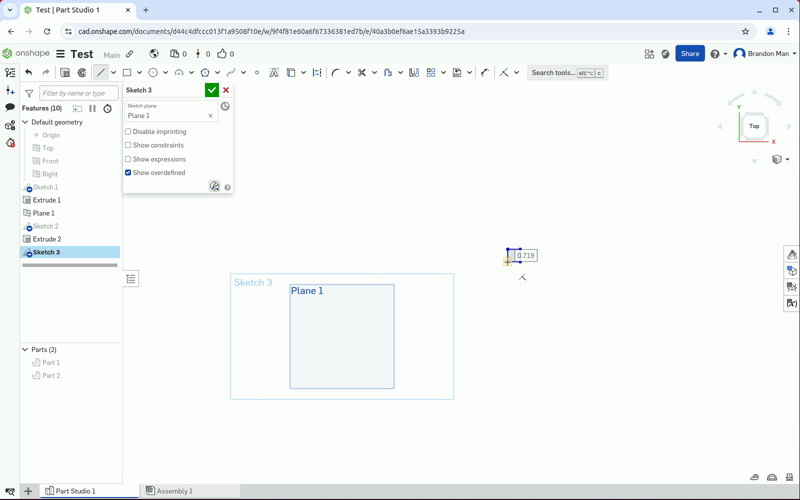
scroll(-6)
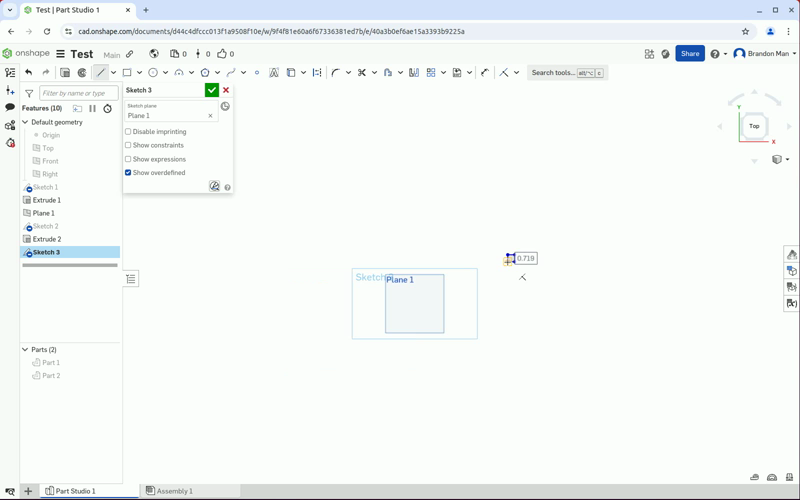
scroll(-6)
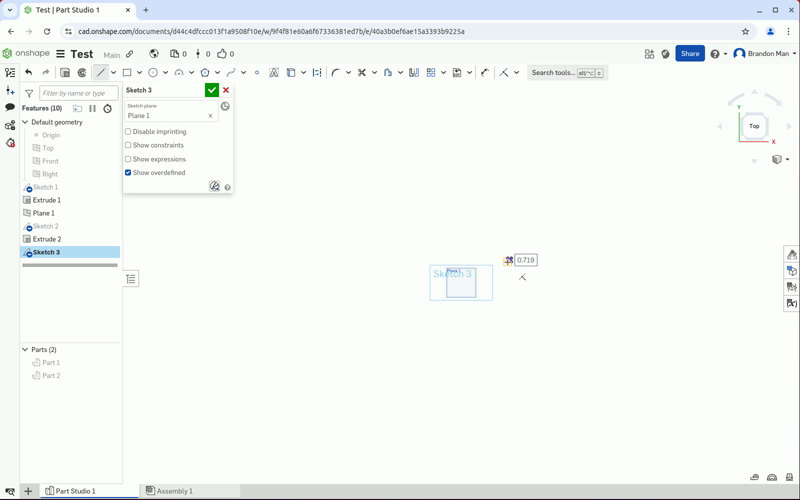
key(esc)
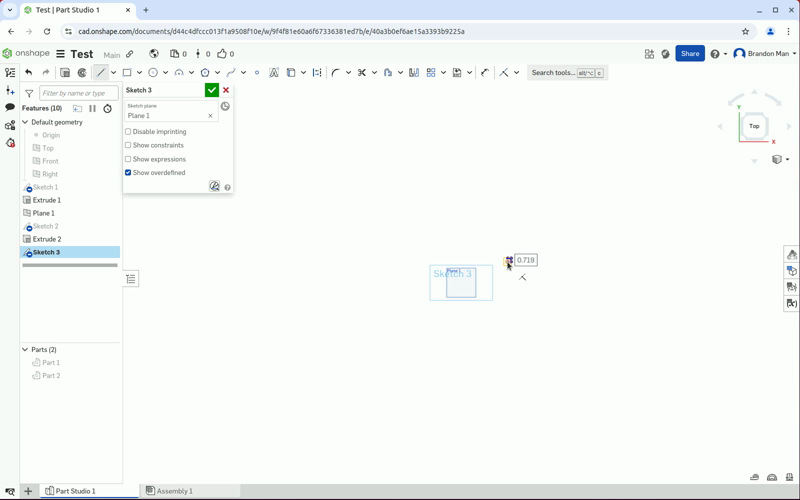
mouse_move(509, 259)
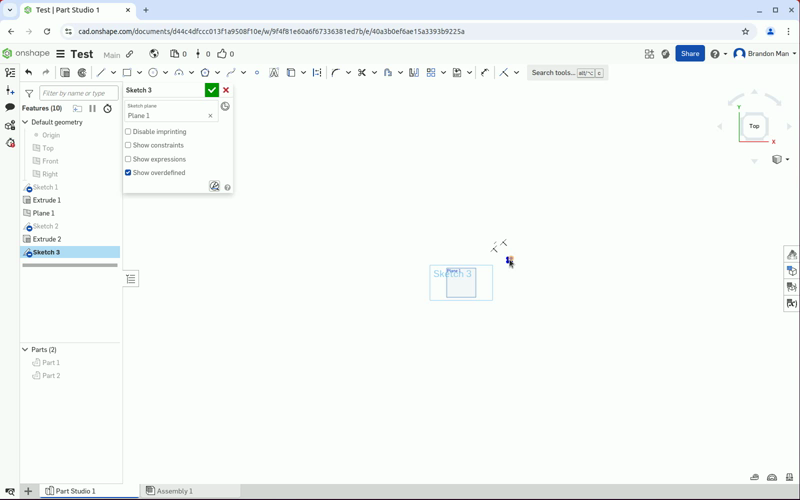
scroll(6)
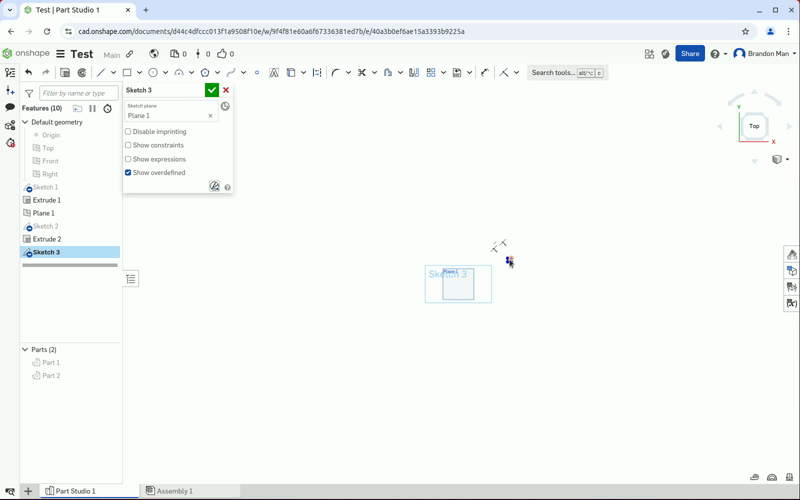
scroll(6)
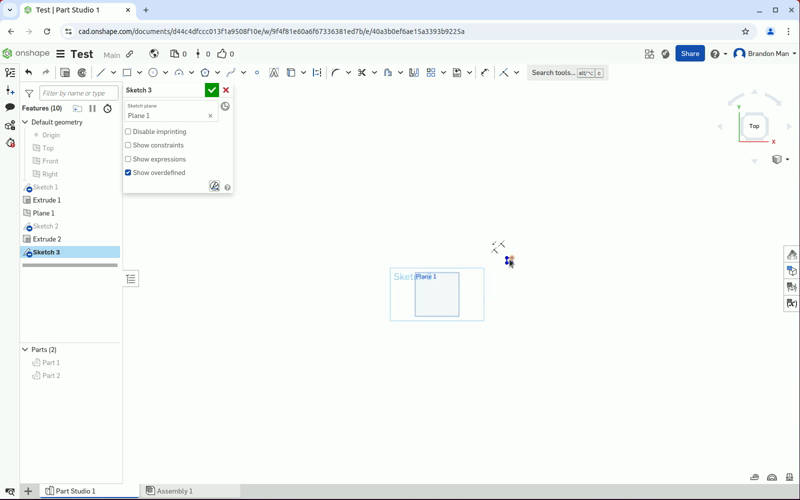
scroll(6)
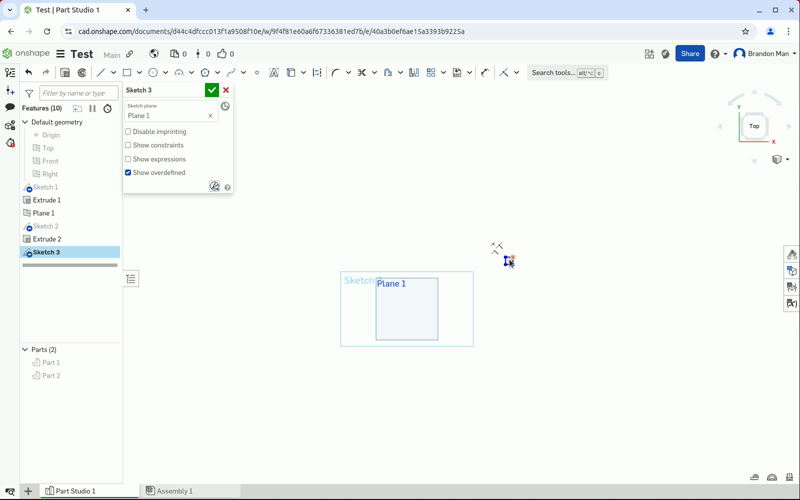
scroll(6)
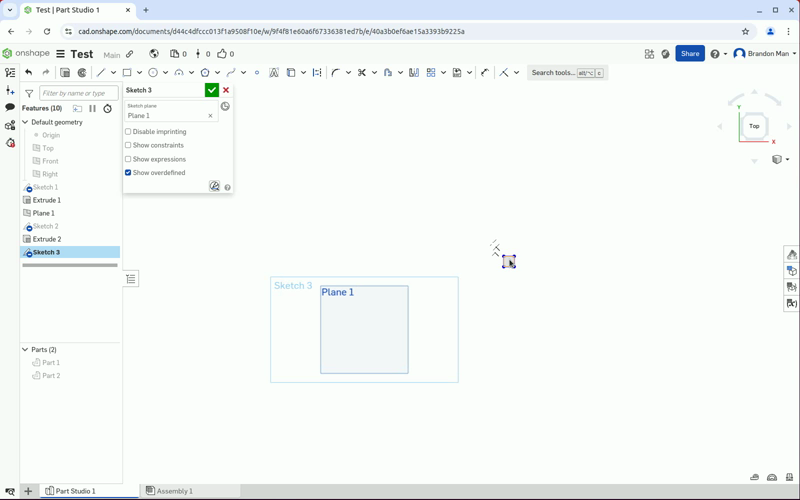
scroll(6)
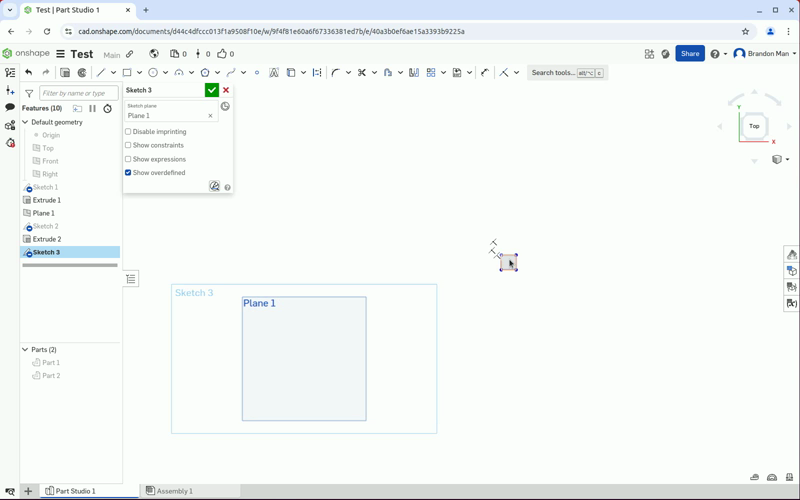
scroll(6)
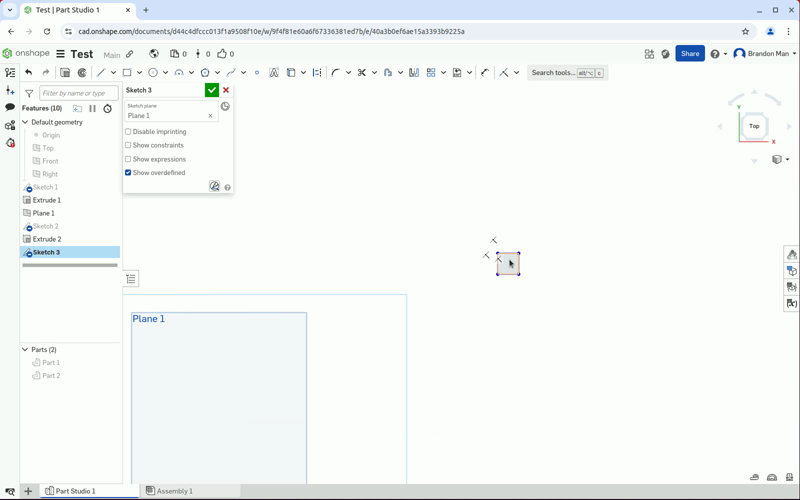
scroll(6)
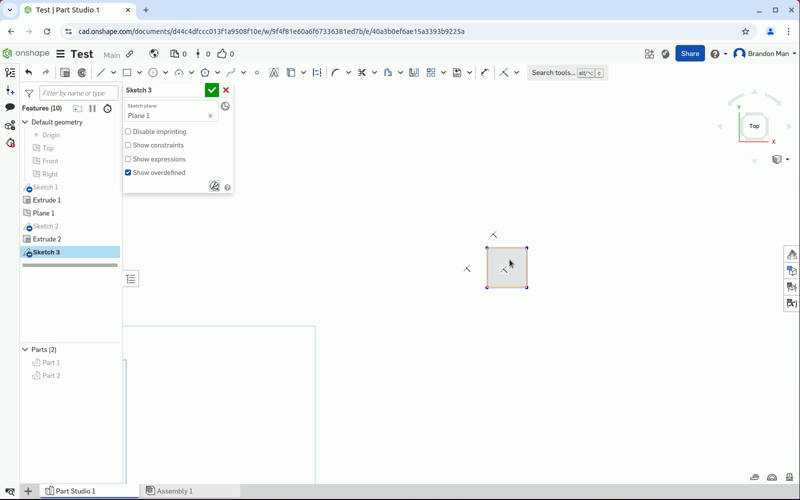
click(509, 259)
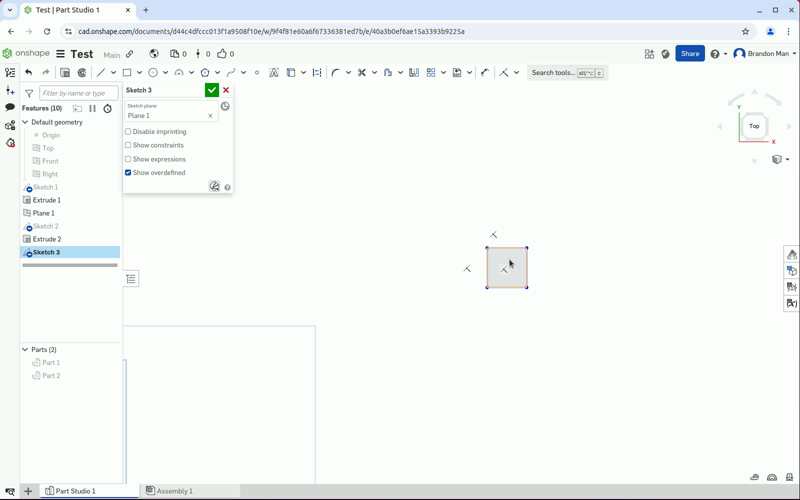
scroll(-6)
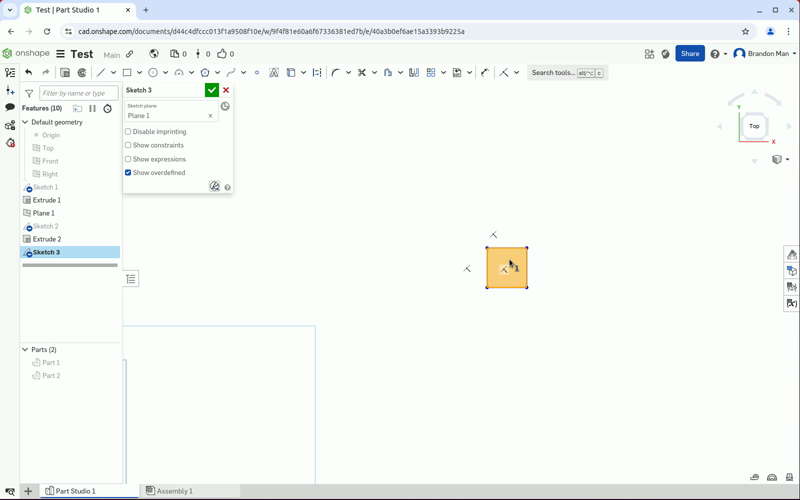
scroll(-6)
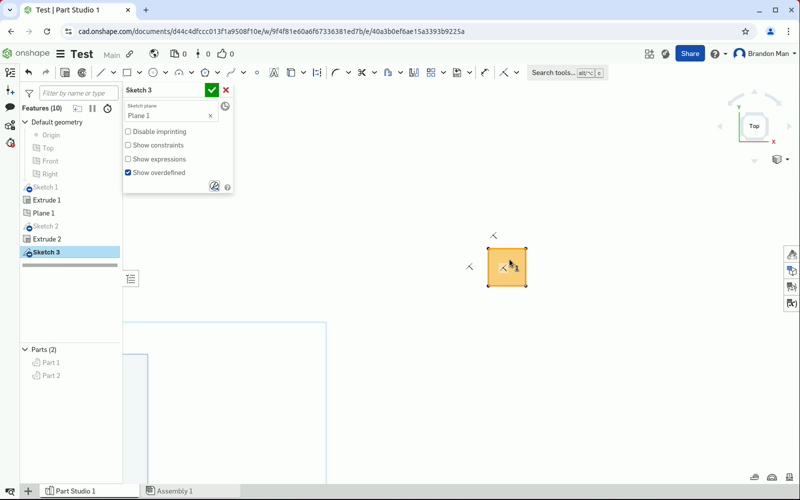
scroll(-6)
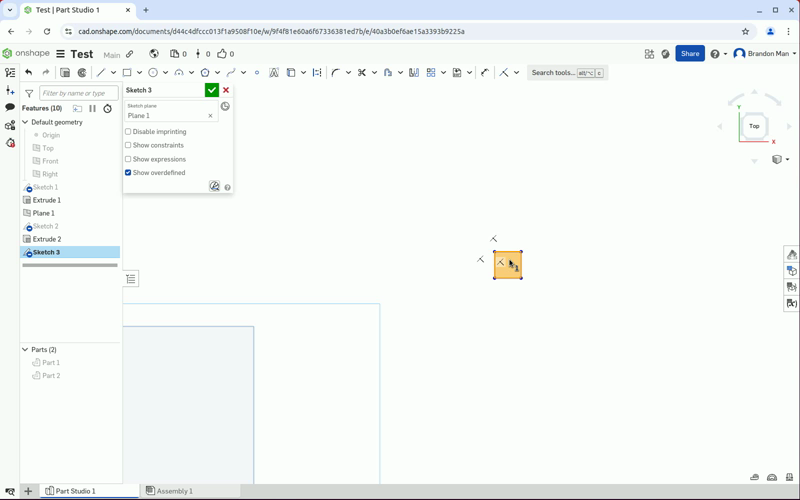
scroll(-6)
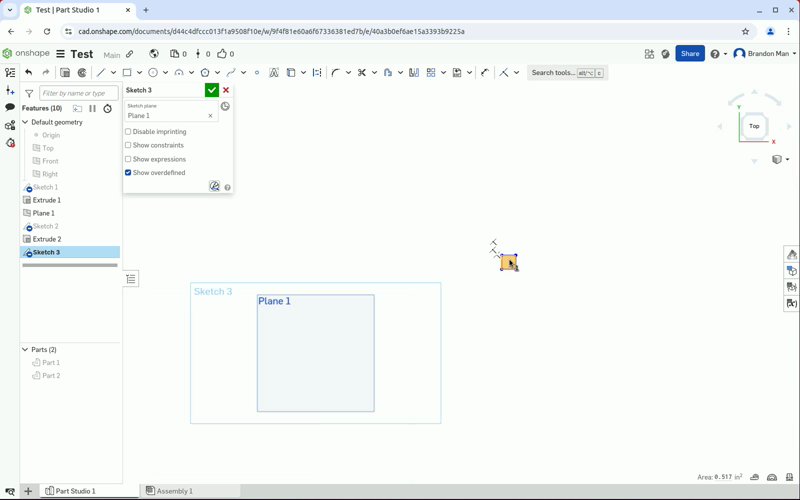
scroll(-6)
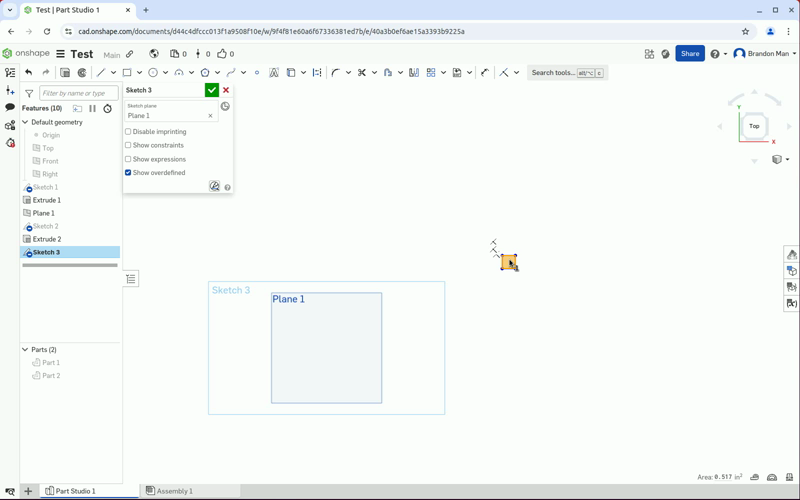
scroll(-6)
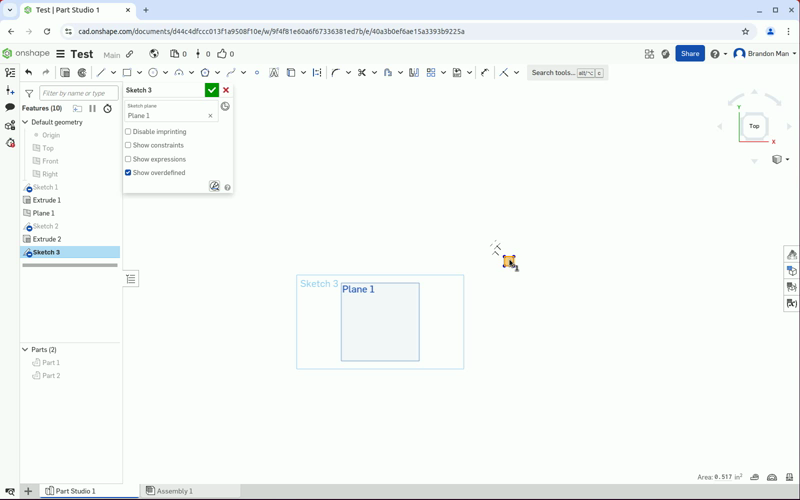
scroll(-6)
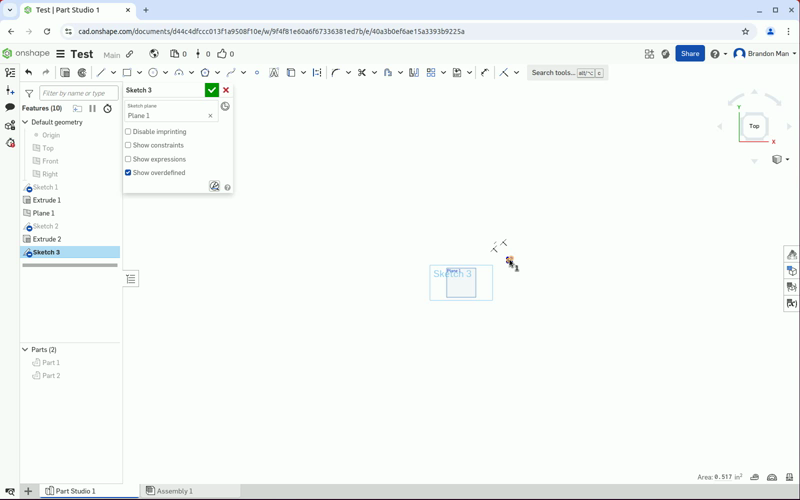
mouse_move(73, 352)
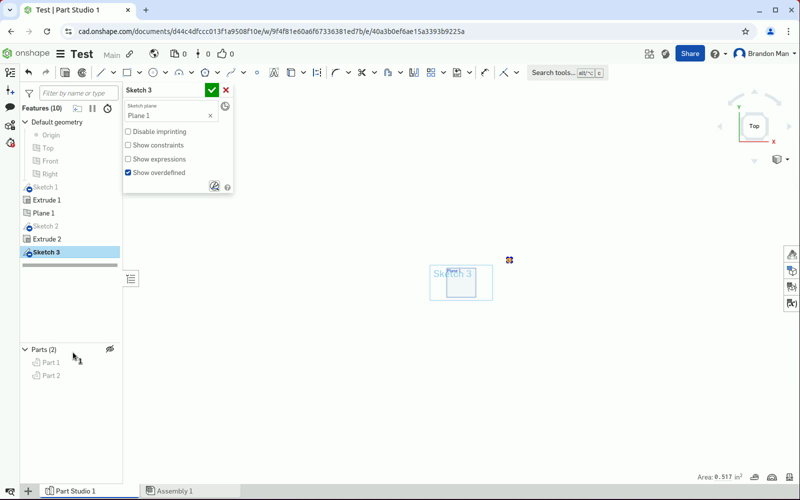
key(shift+y)
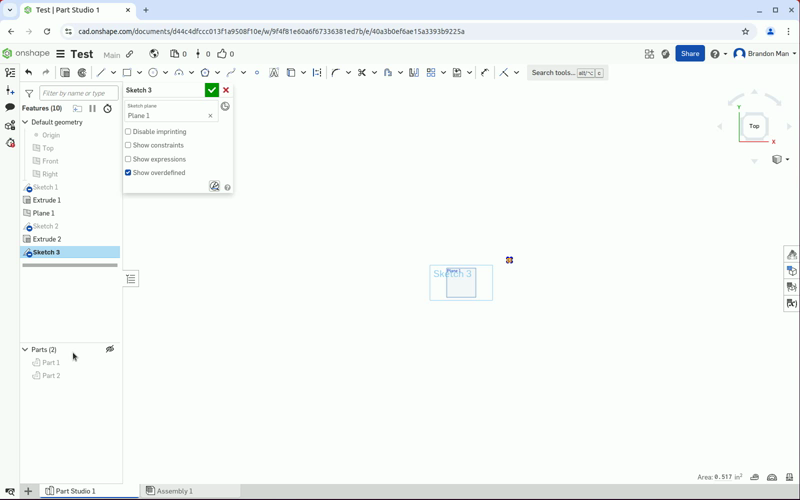
key(shift+e)
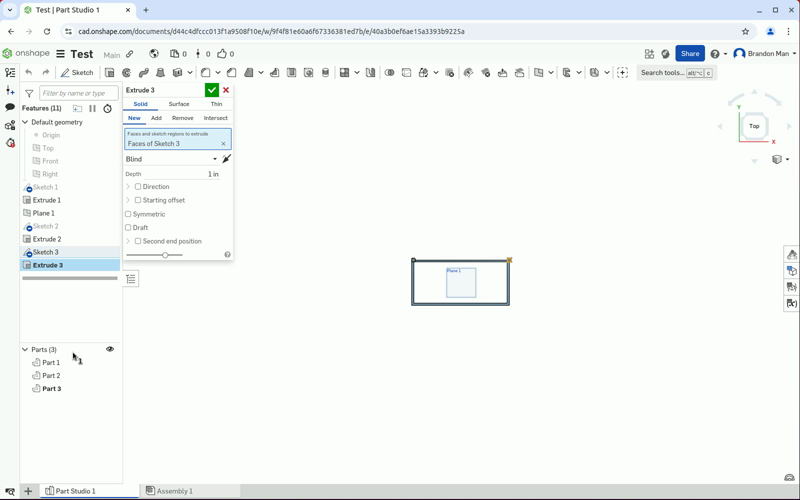
mouse_move(143, 106)
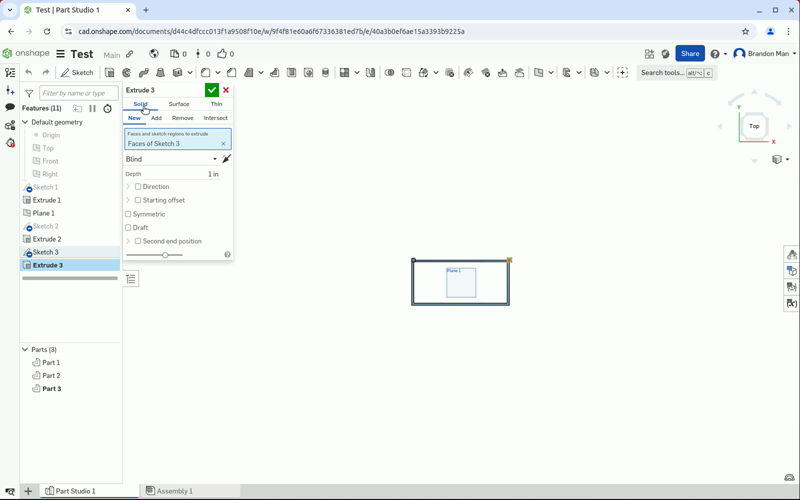
click(143, 106)
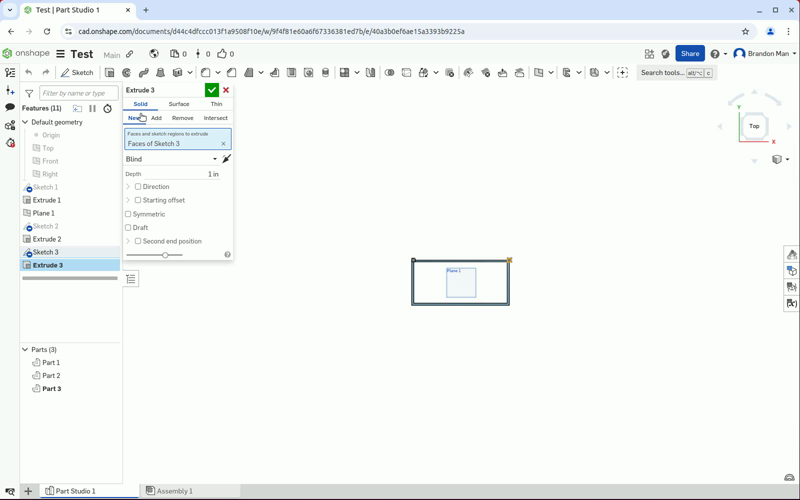
mouse_move(137, 120)
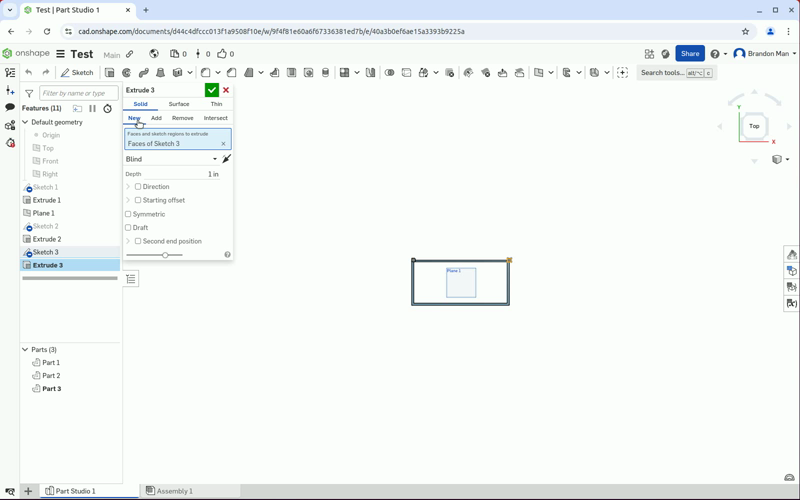
click(137, 120)
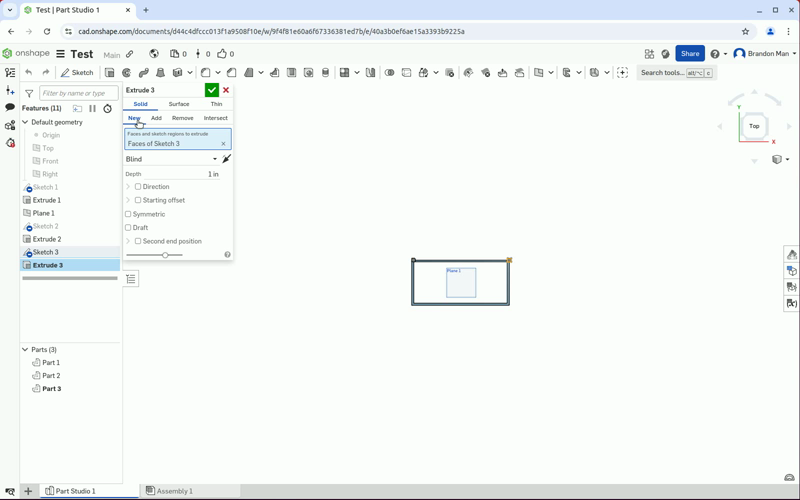
key(tab, 4)
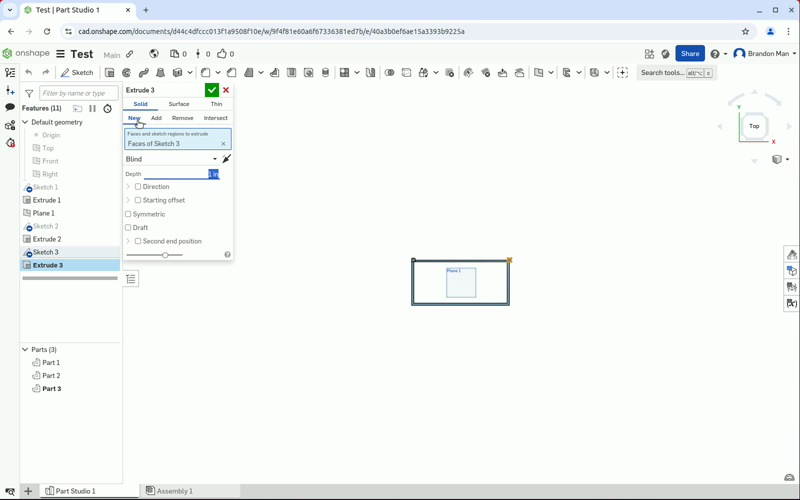
text(22.386)
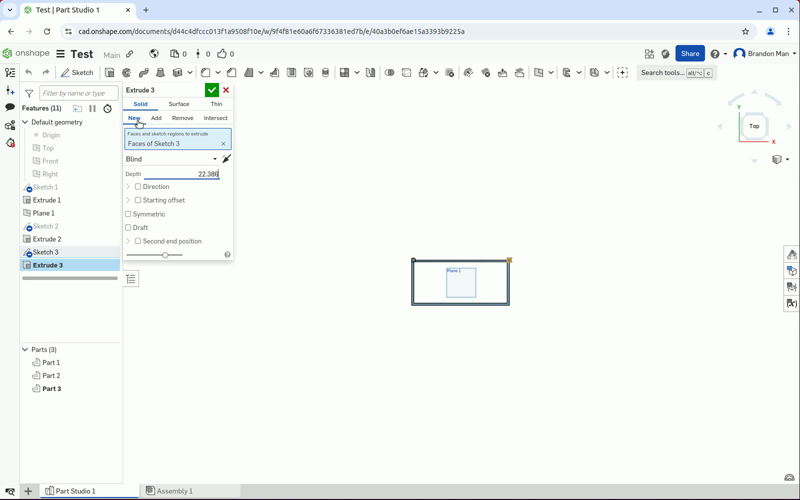
key(enter)
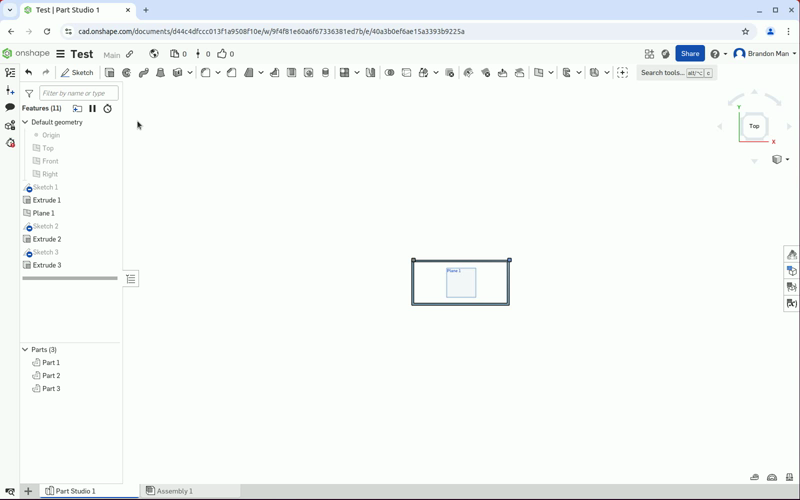
key(shift+h)
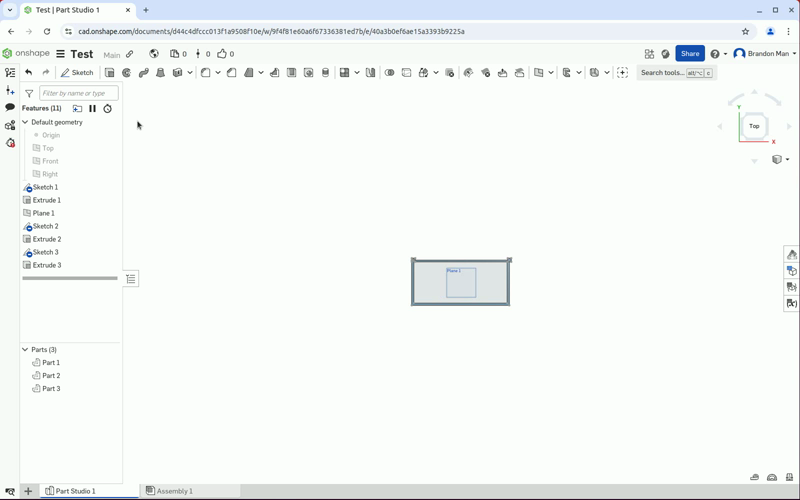
key(shift+h)
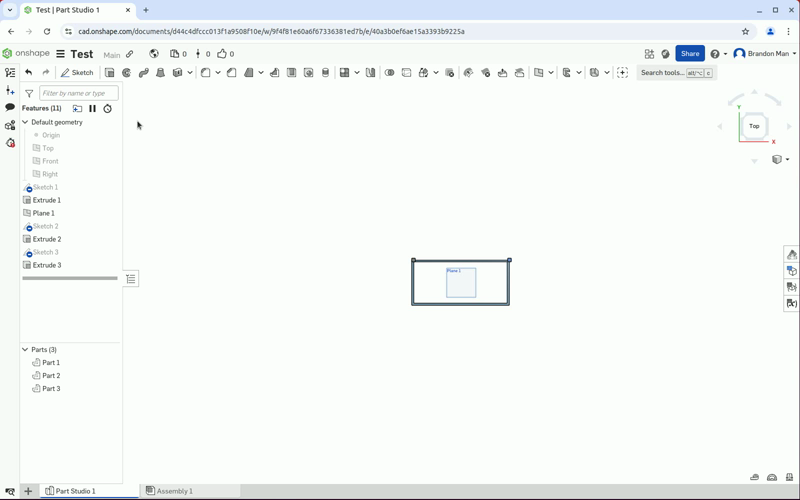
mouse_move(73, 189)
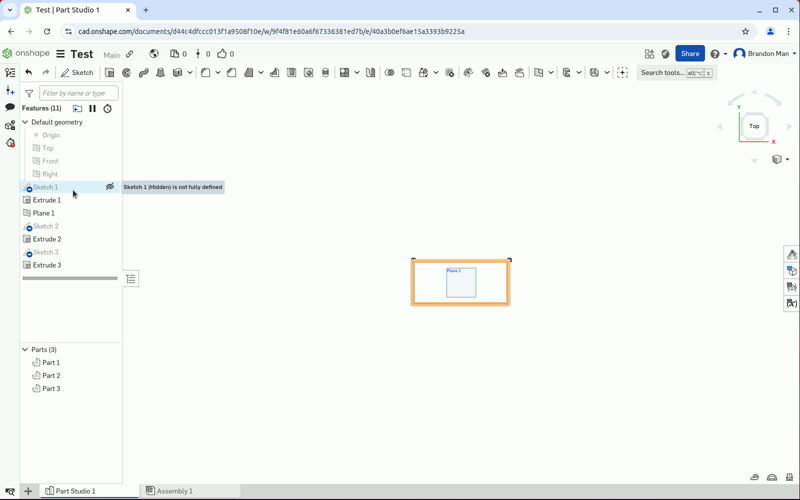
click(73, 189)
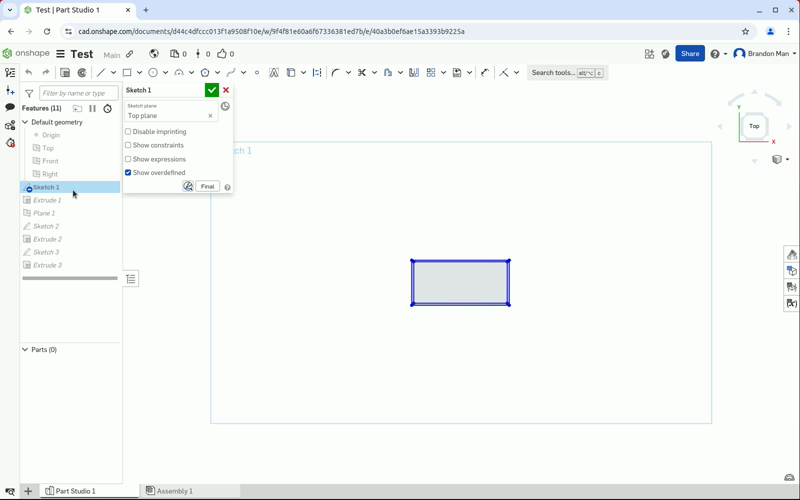
mouse_move(229, 92)
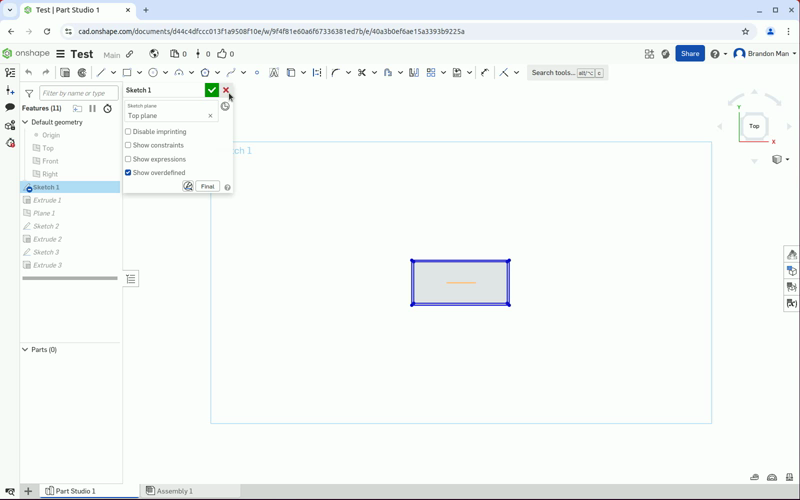
click(229, 92)
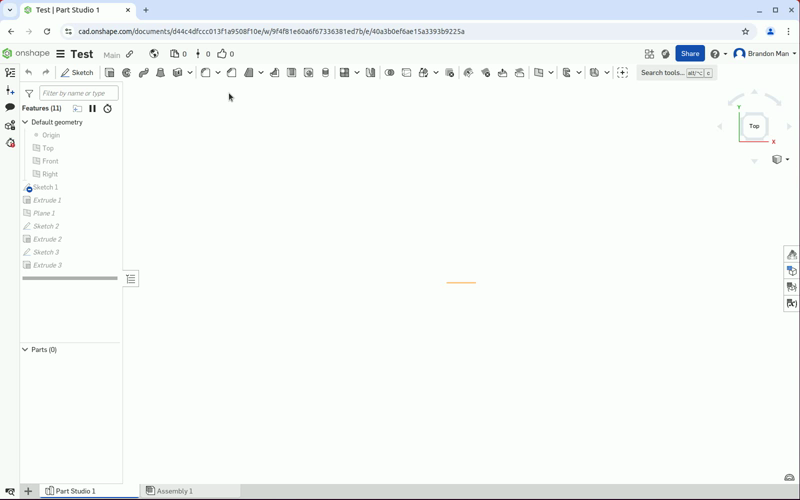
key(shift+s)
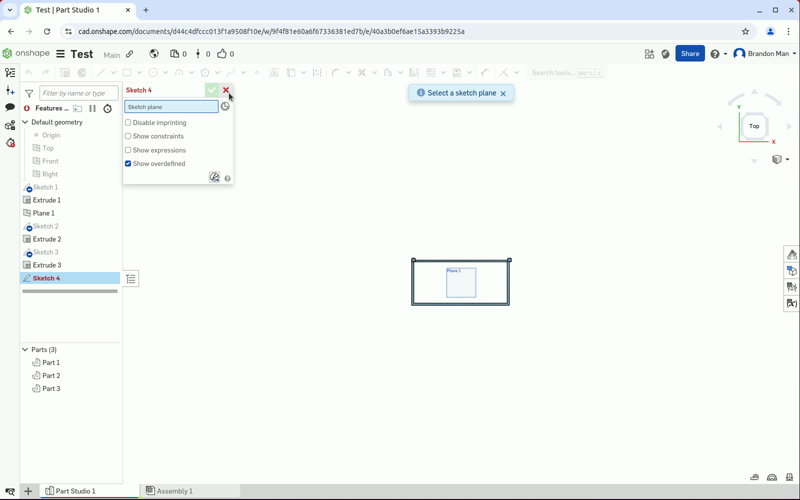
mouse_move(73, 215)
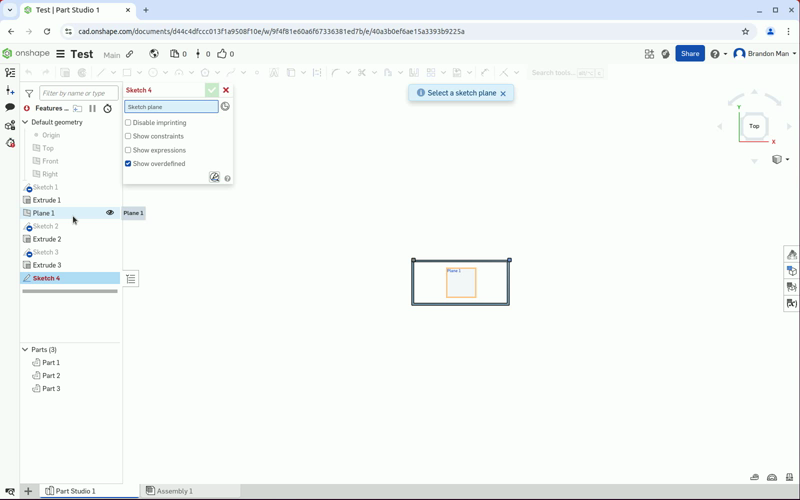
click(73, 215)
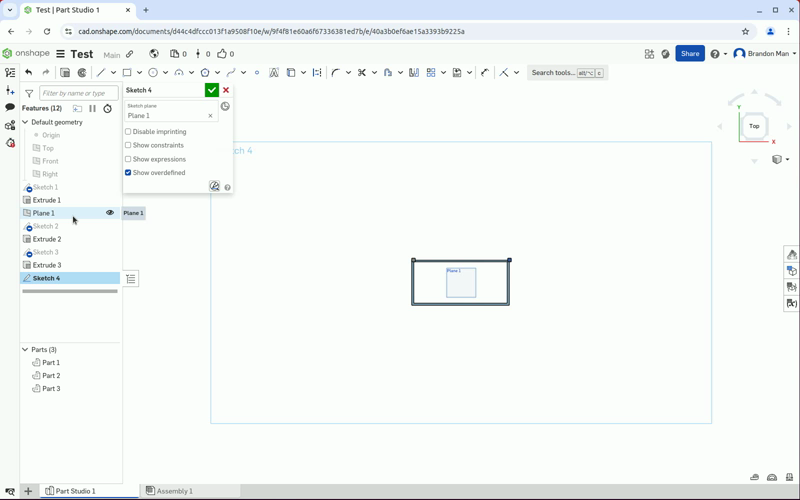
mouse_move(73, 352)
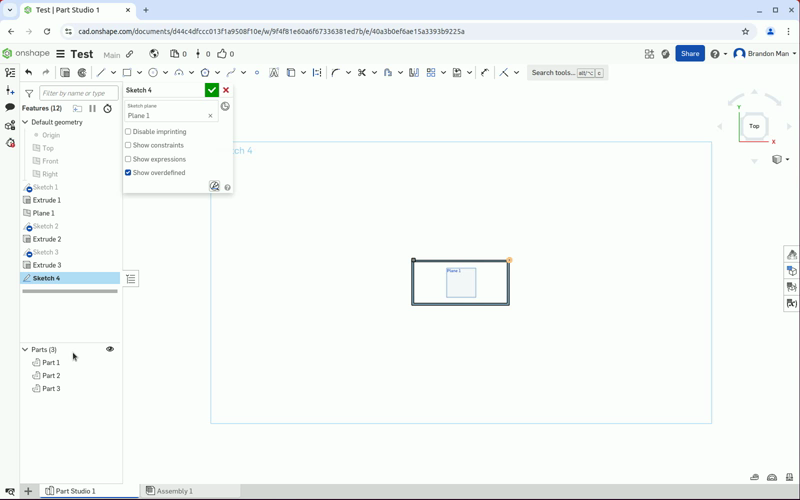
key(y)
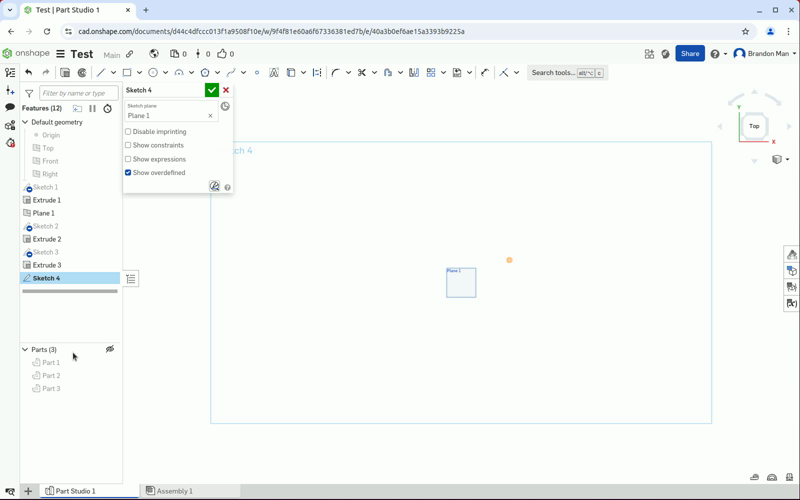
key(l)
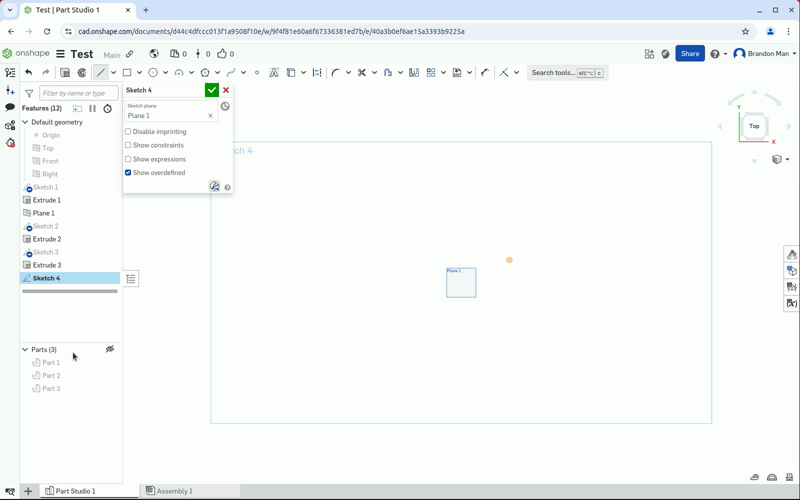
key_down(shift)
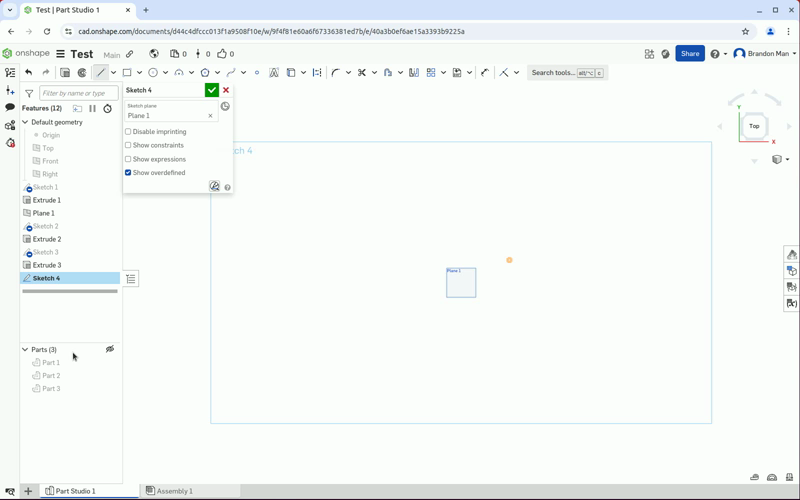
mouse_move(507, 305)
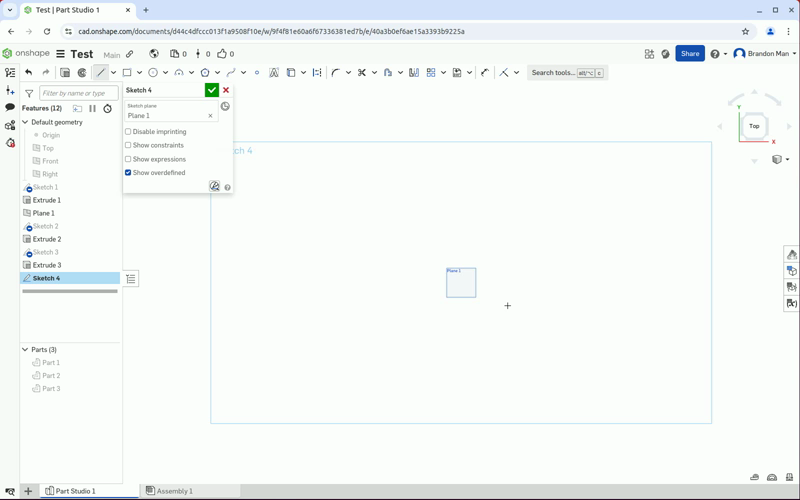
click(507, 305)
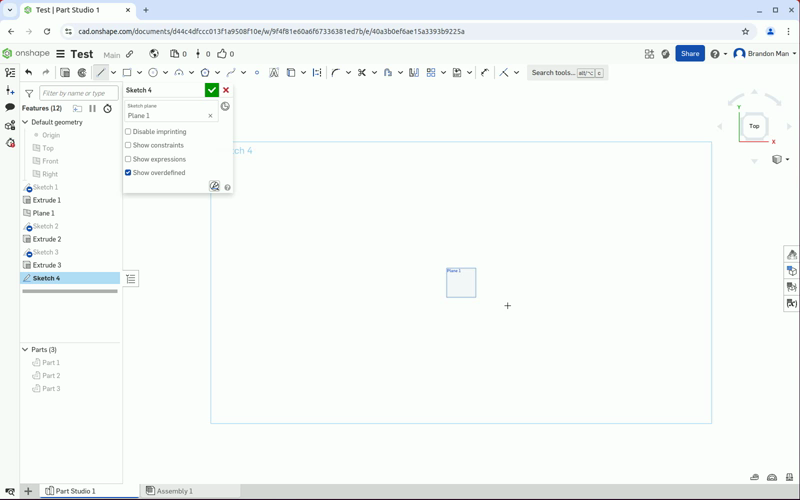
key_up(shift)
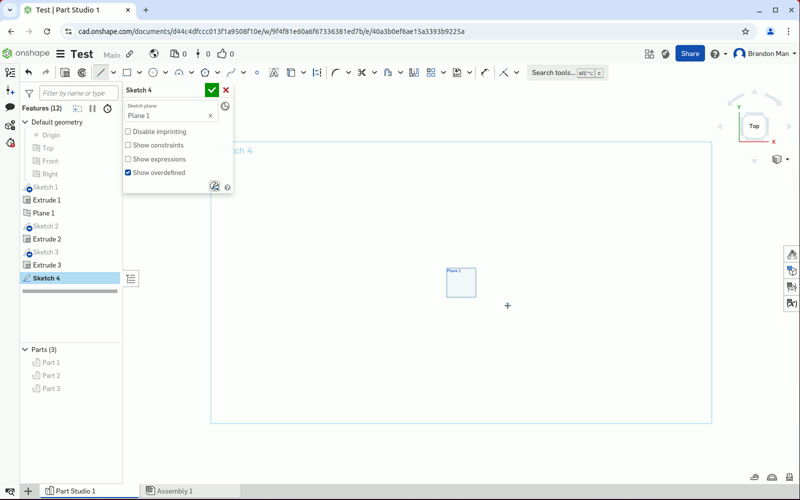
key_down(shift)
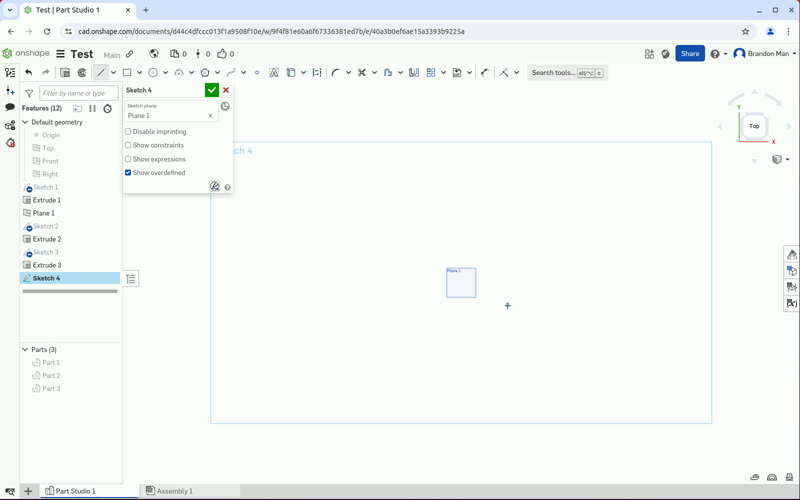
mouse_move(537, 305)
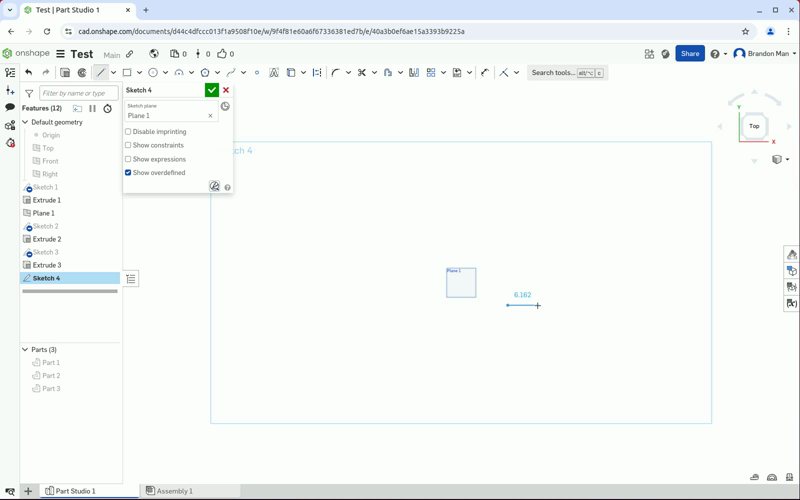
mouse_move(511, 305)
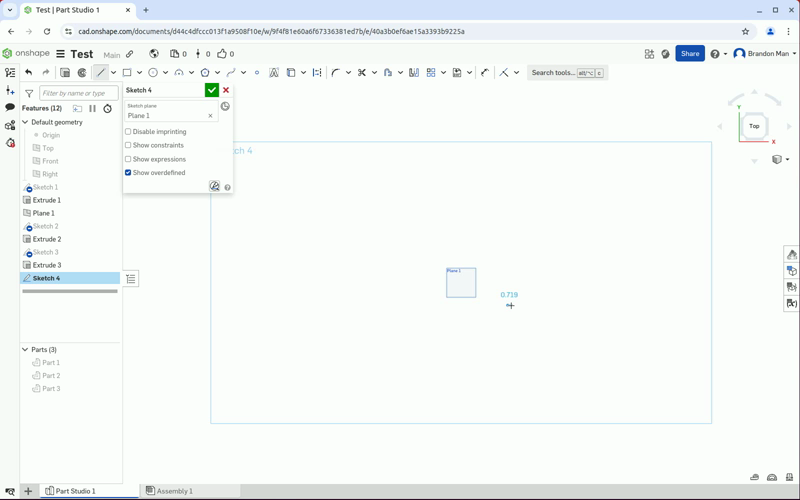
scroll(6)
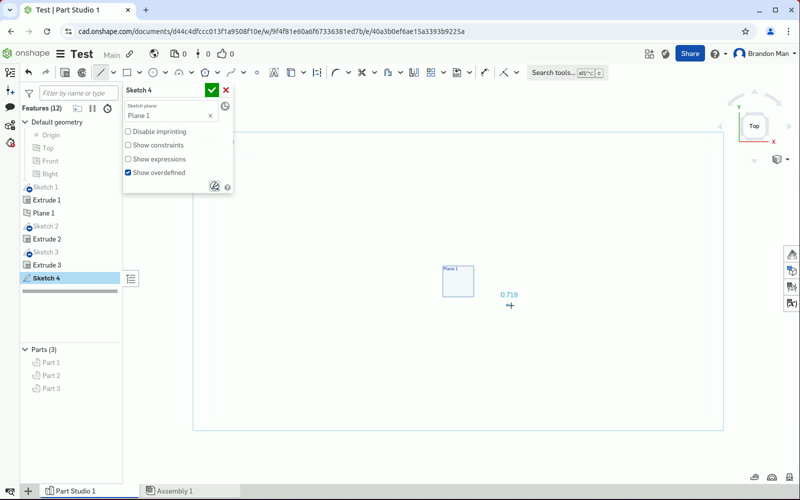
scroll(6)
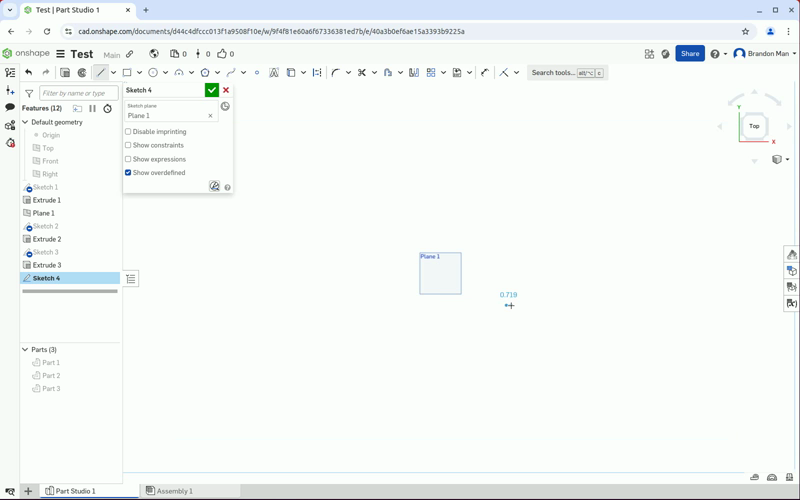
scroll(6)
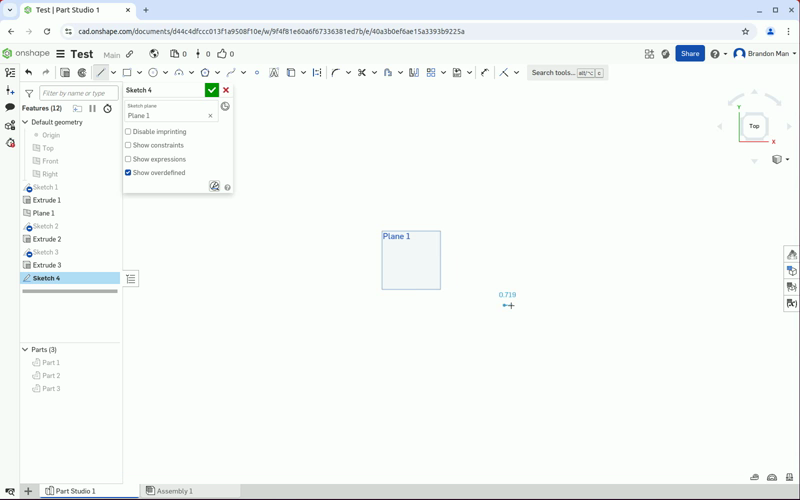
scroll(6)
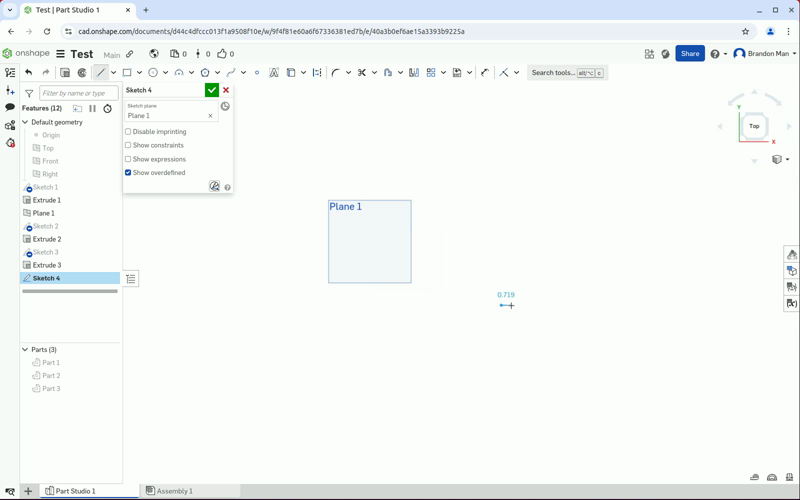
scroll(6)
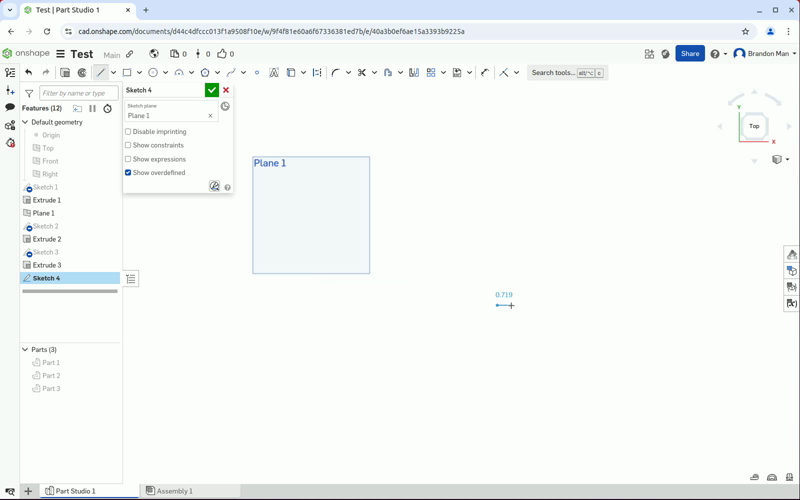
scroll(6)
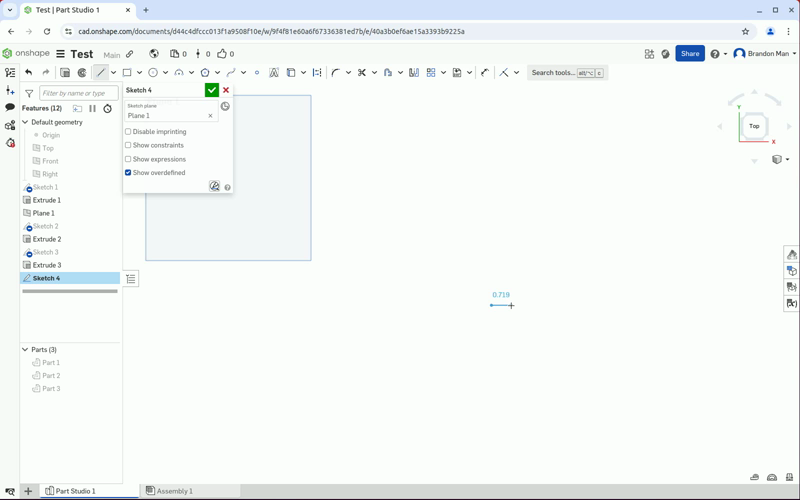
scroll(6)
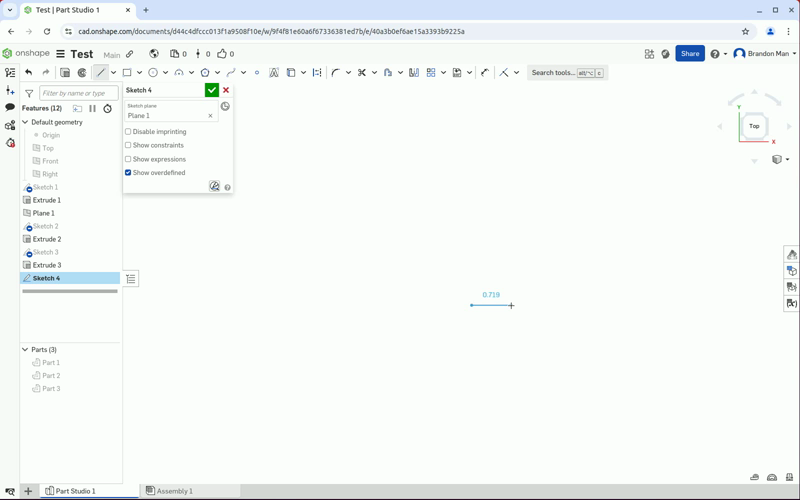
click(511, 305)
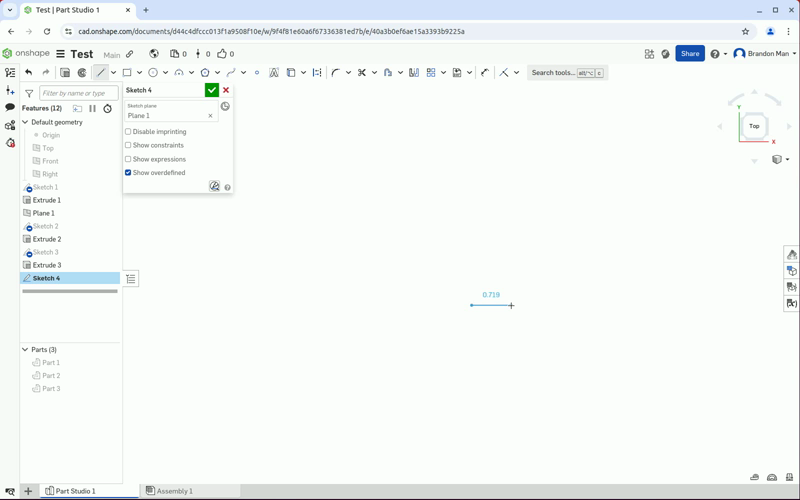
scroll(-6)
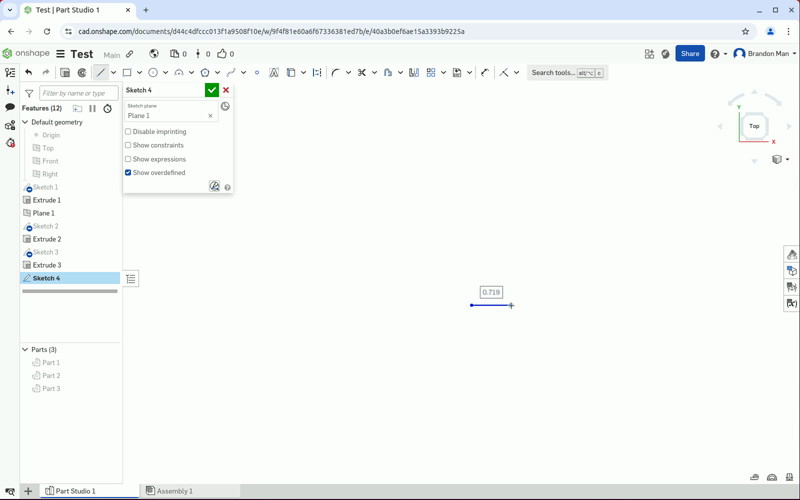
scroll(-6)
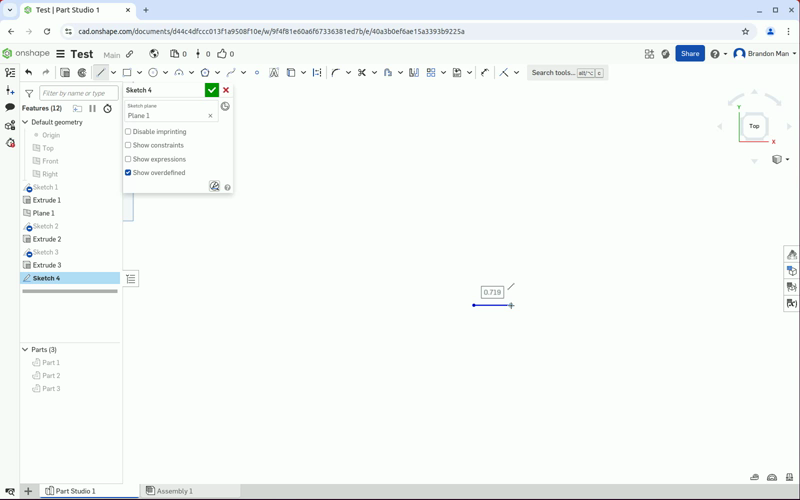
scroll(-6)
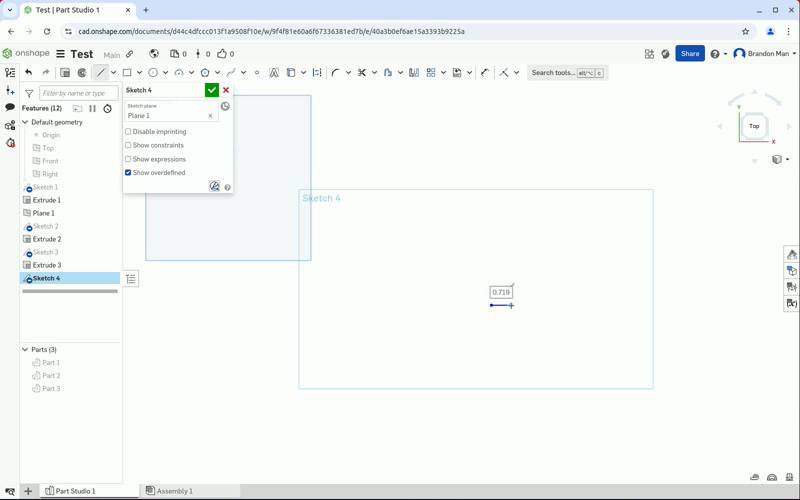
scroll(-6)
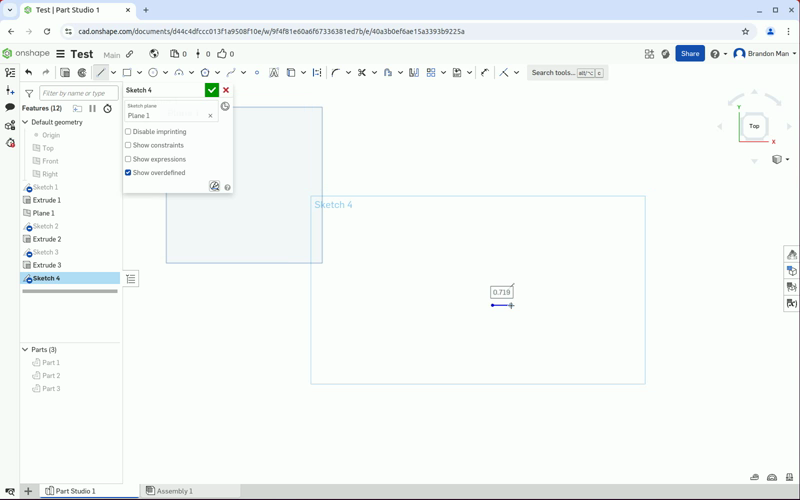
scroll(-6)
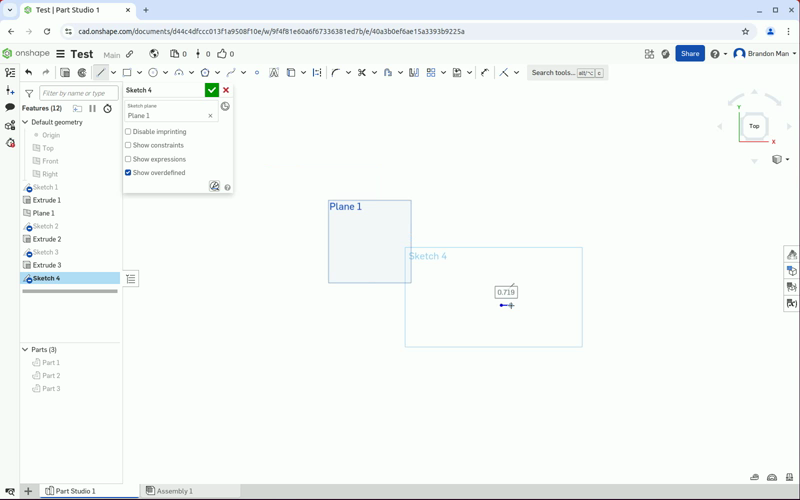
scroll(-6)
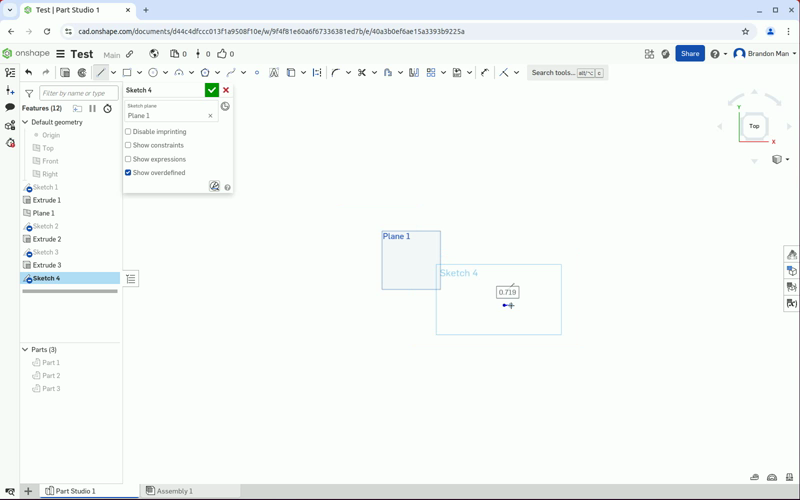
scroll(-6)
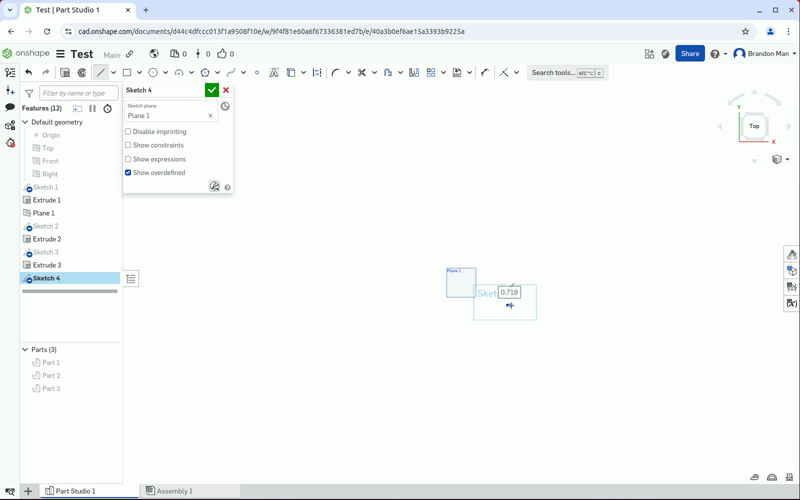
key_up(shift)
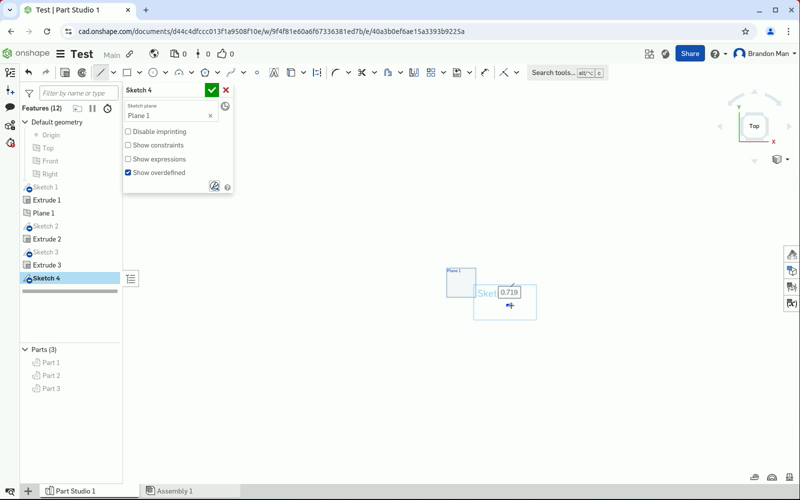
key_down(shift)
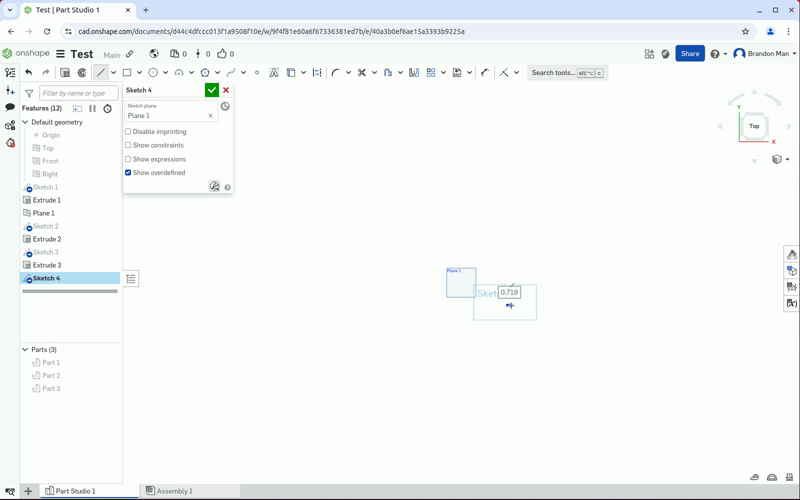
mouse_move(541, 305)
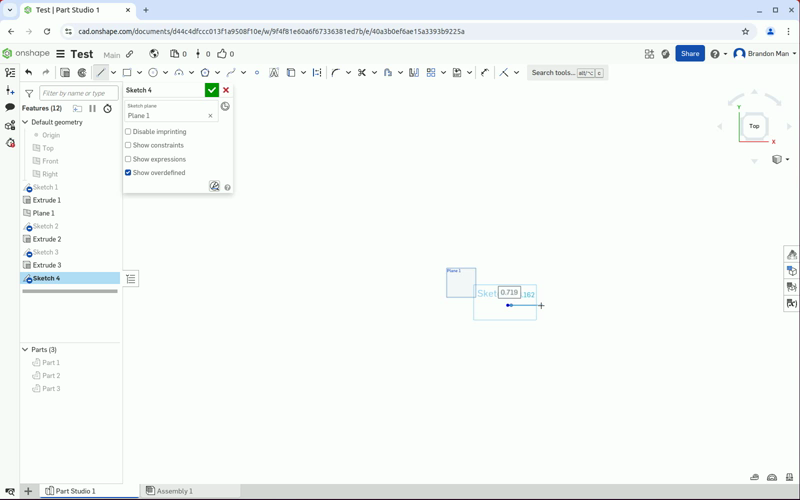
mouse_move(511, 301)
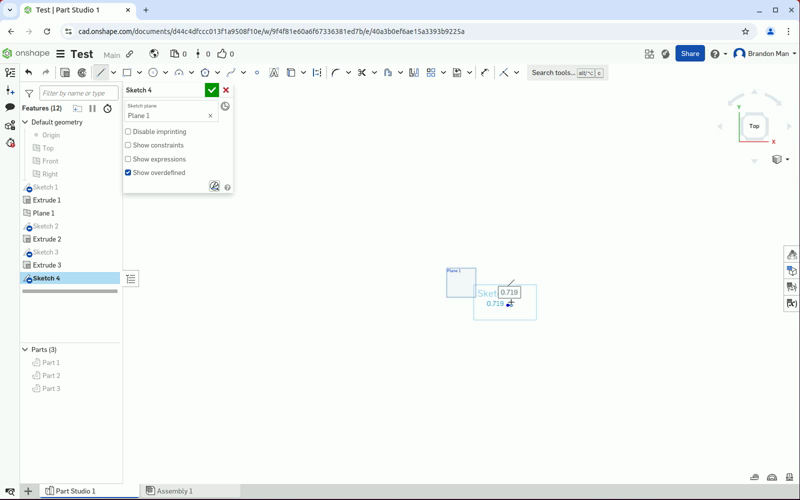
scroll(6)
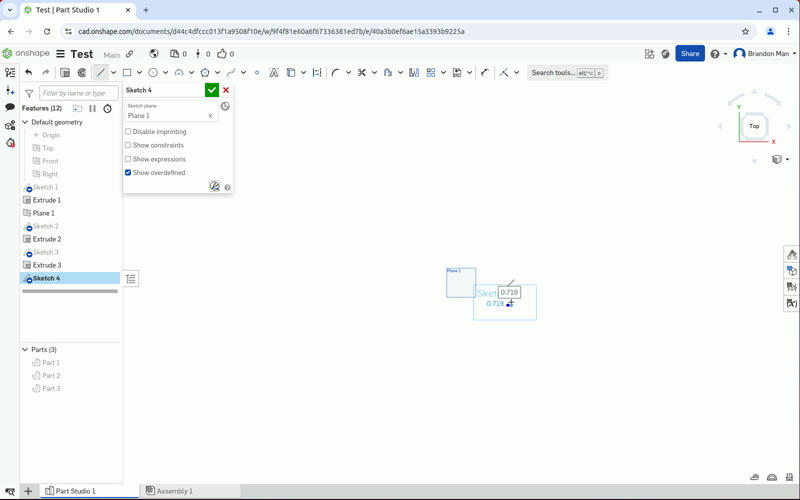
scroll(6)
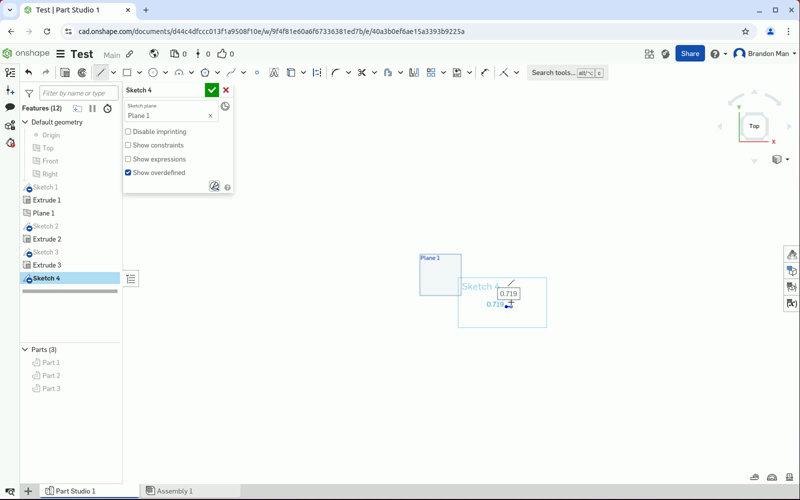
scroll(6)
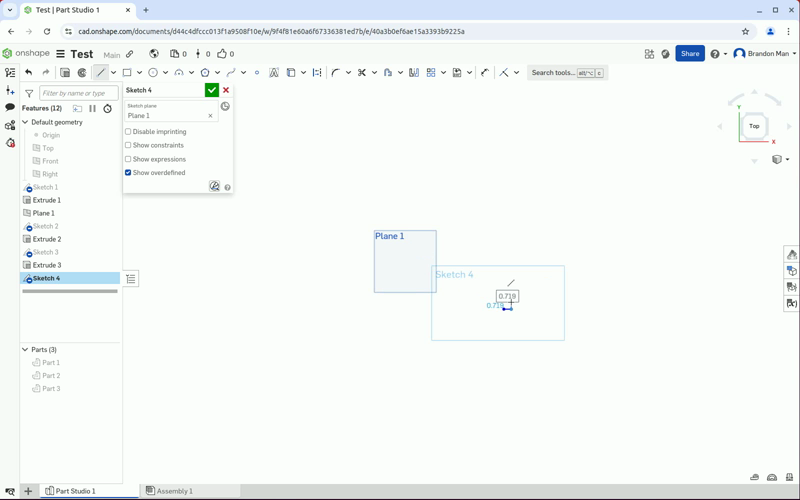
scroll(6)
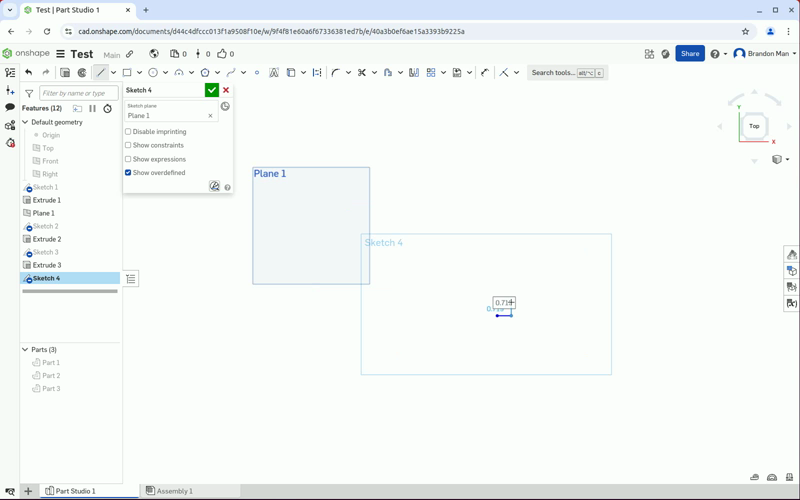
scroll(6)
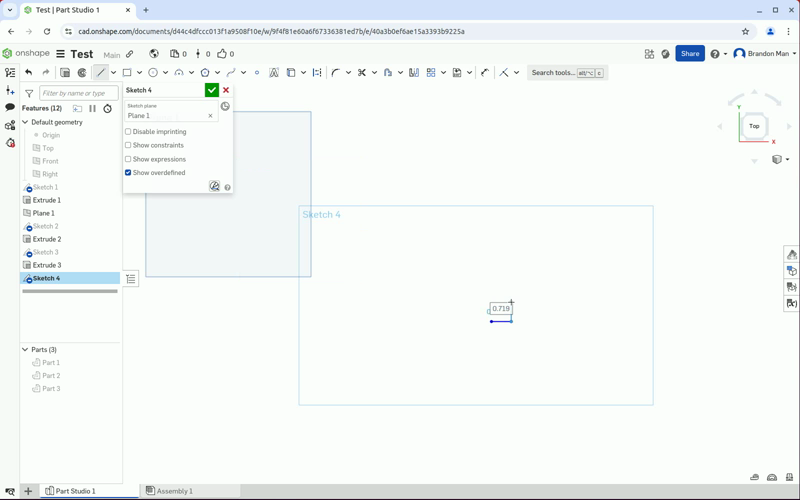
scroll(6)
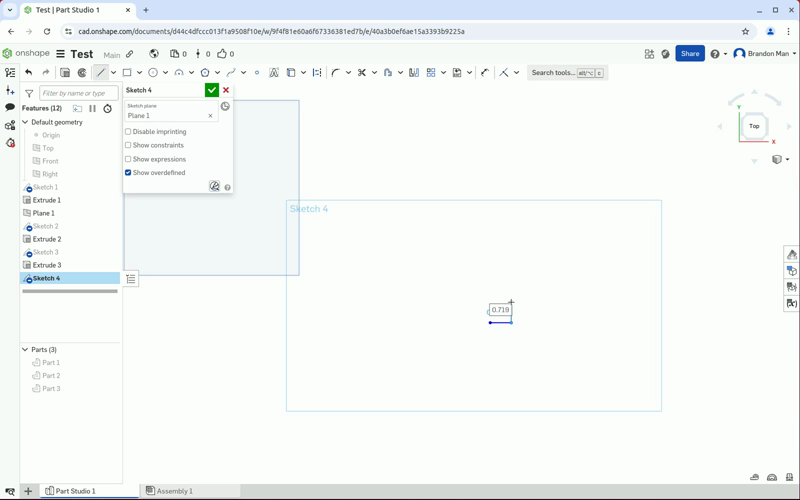
scroll(6)
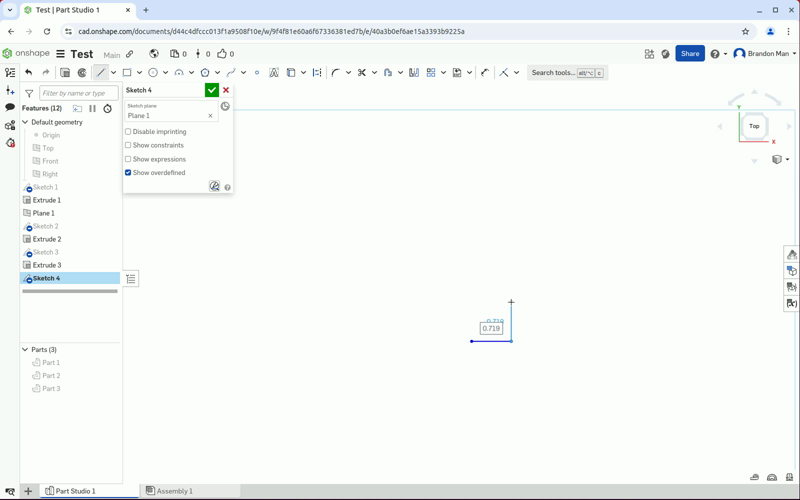
click(511, 301)
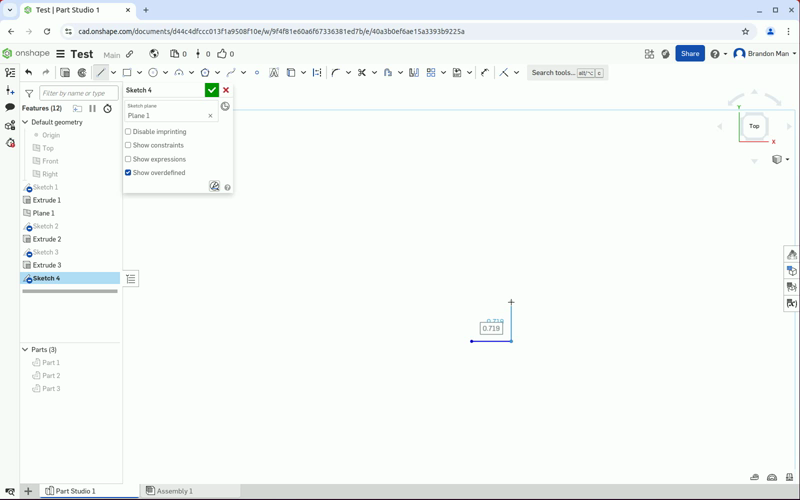
scroll(-6)
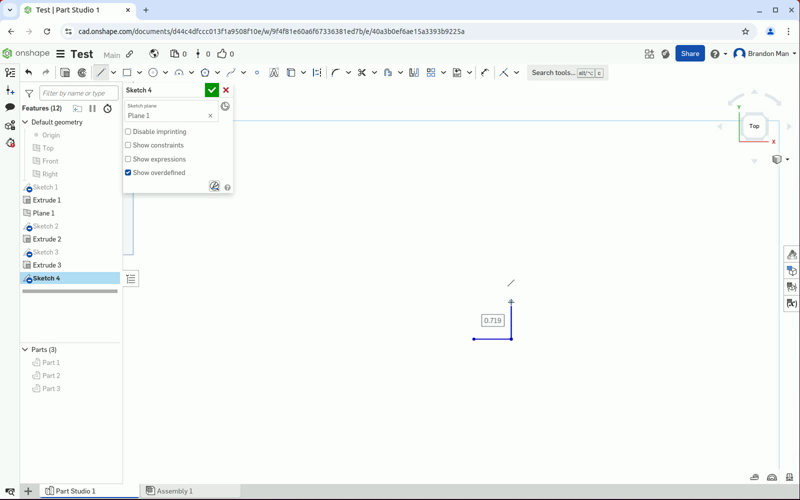
scroll(-6)
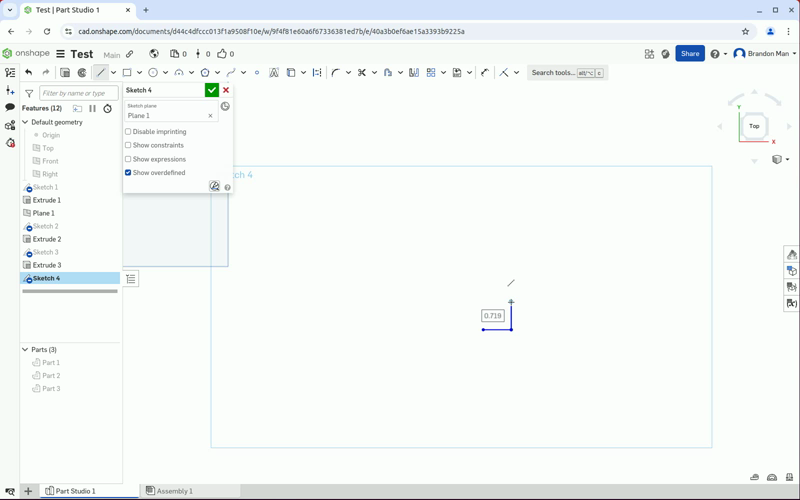
scroll(-6)
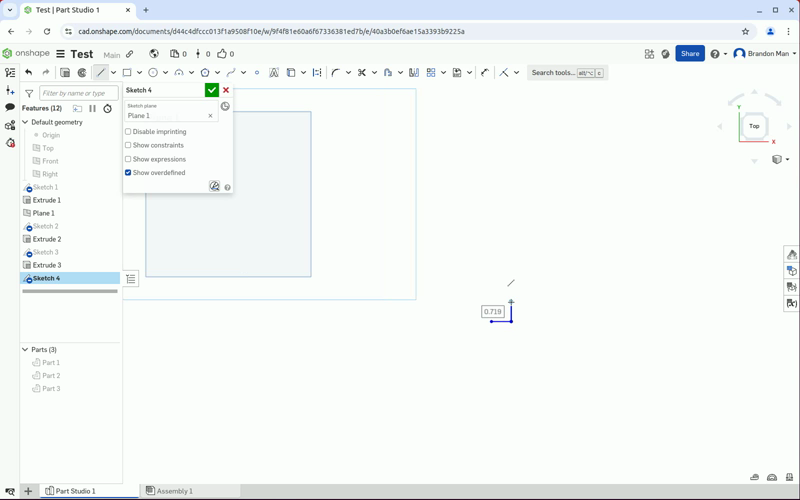
scroll(-6)
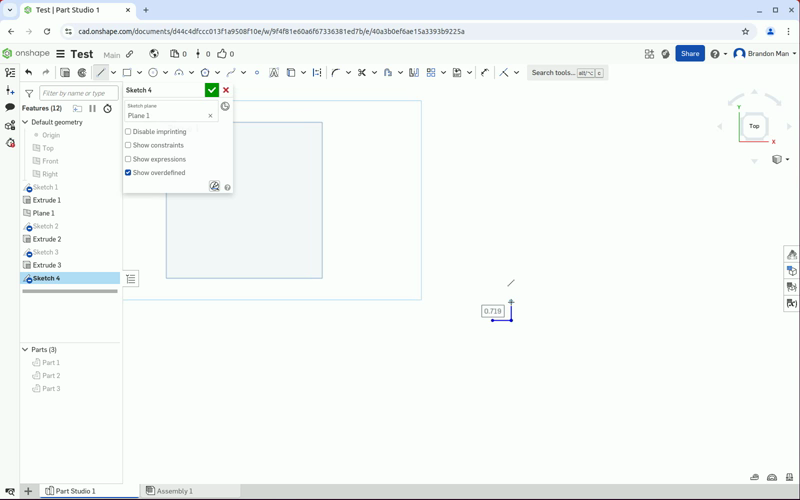
scroll(-6)
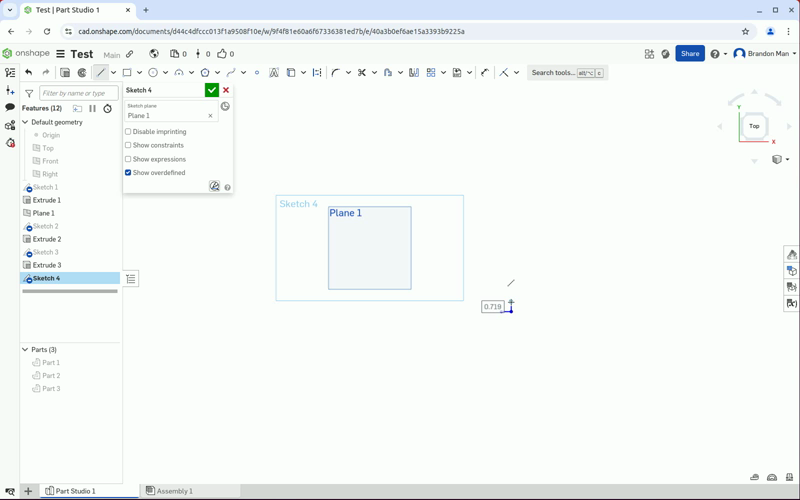
scroll(-6)
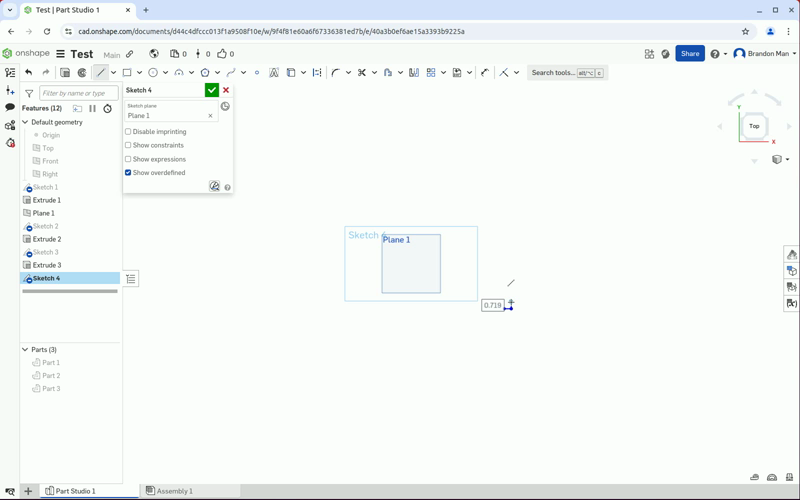
scroll(-6)
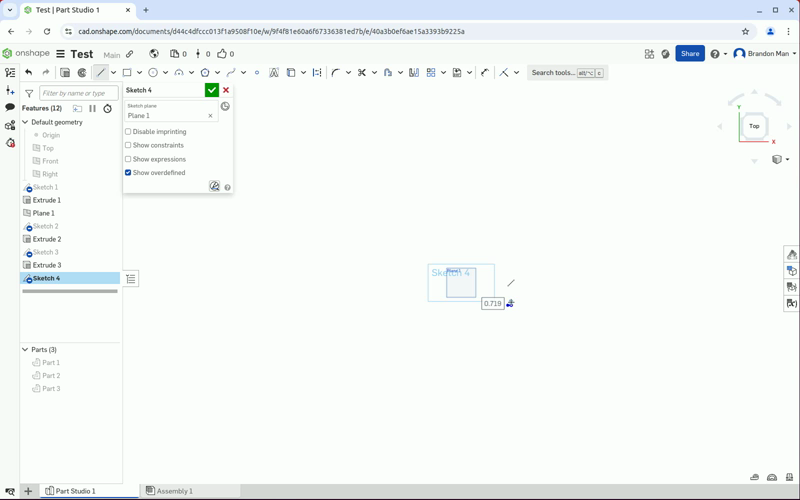
key_up(shift)
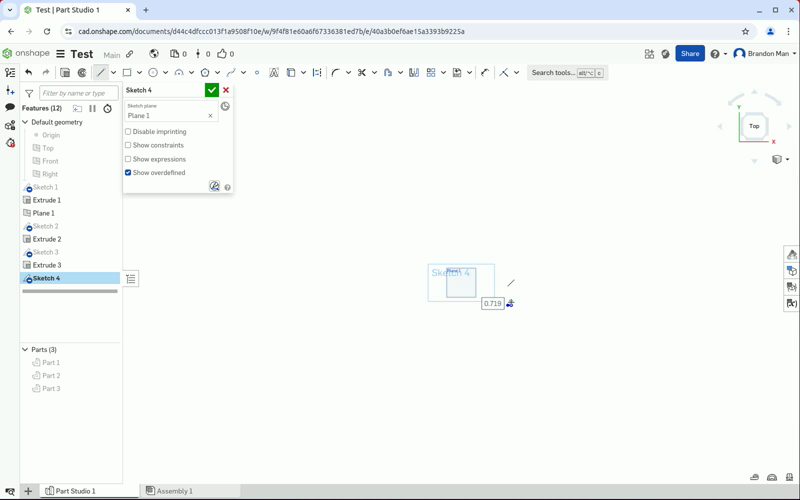
key_down(shift)
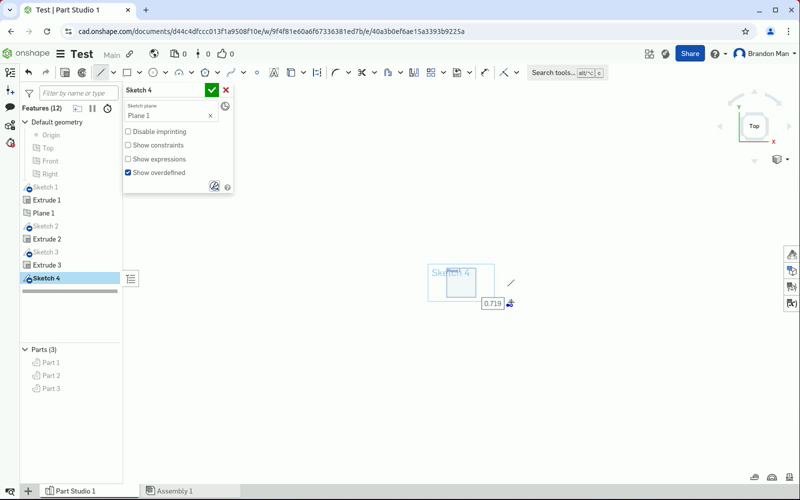
mouse_move(541, 301)
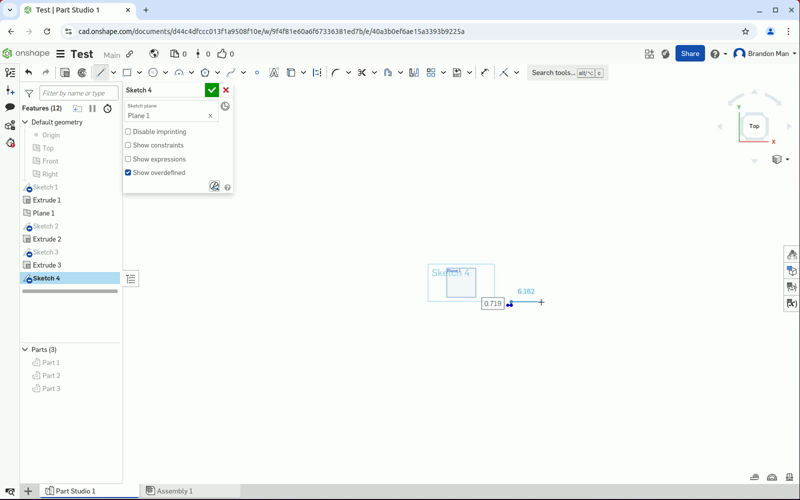
mouse_move(507, 301)
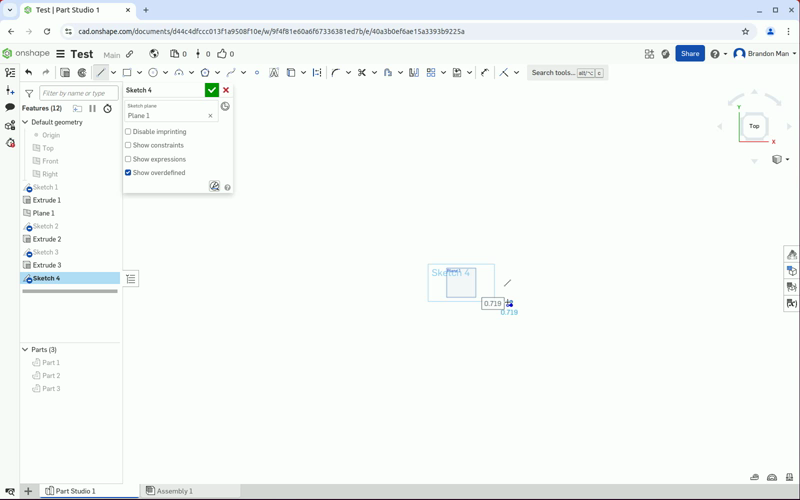
scroll(6)
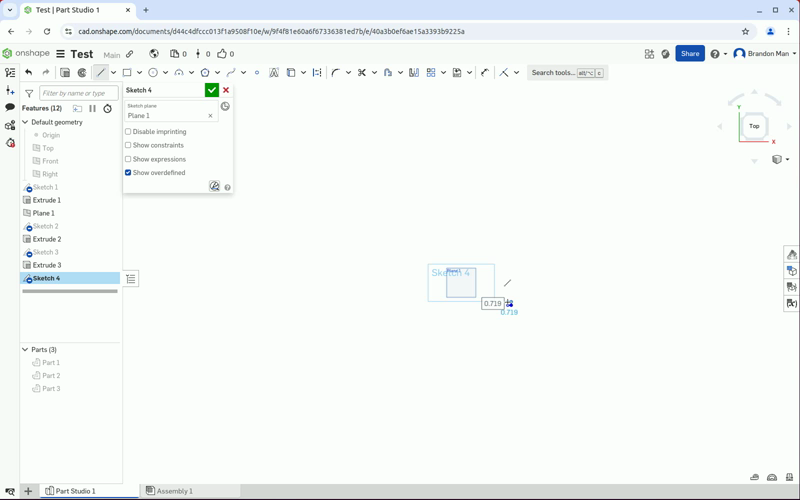
scroll(6)
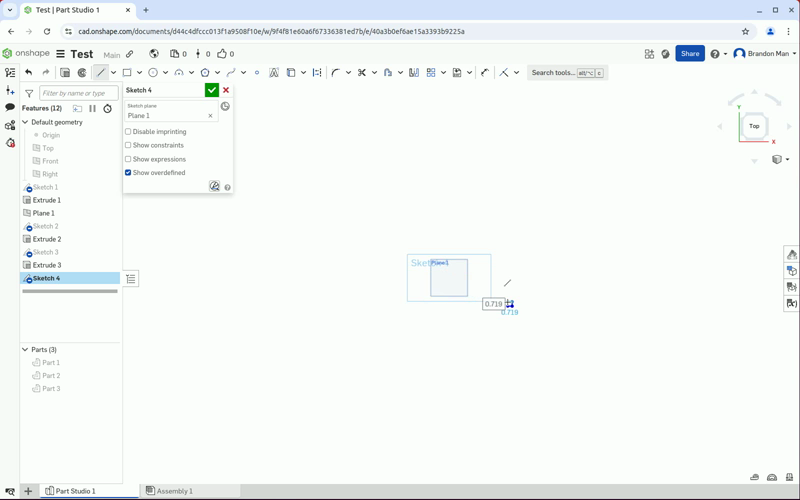
scroll(6)
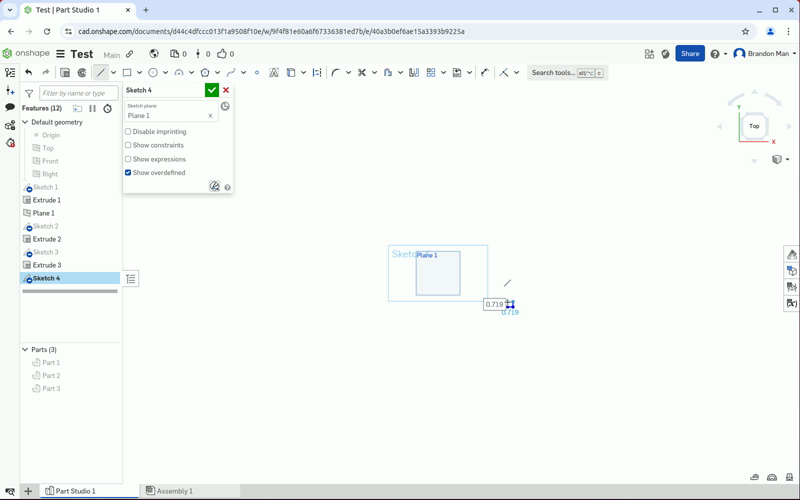
scroll(6)
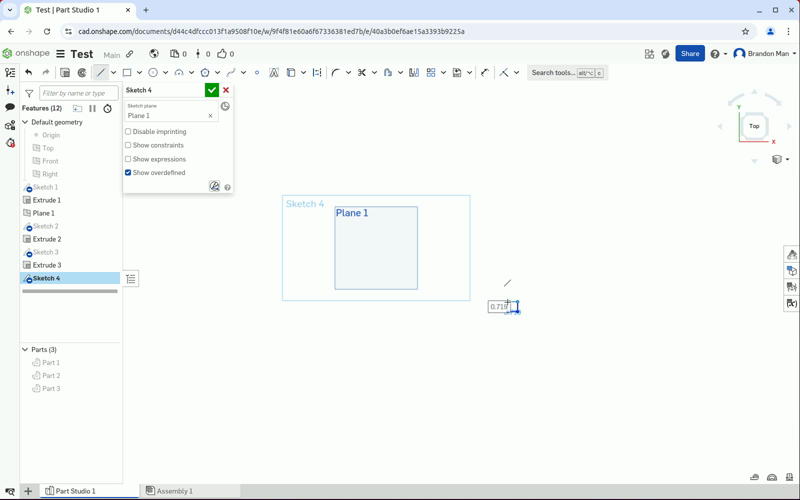
scroll(6)
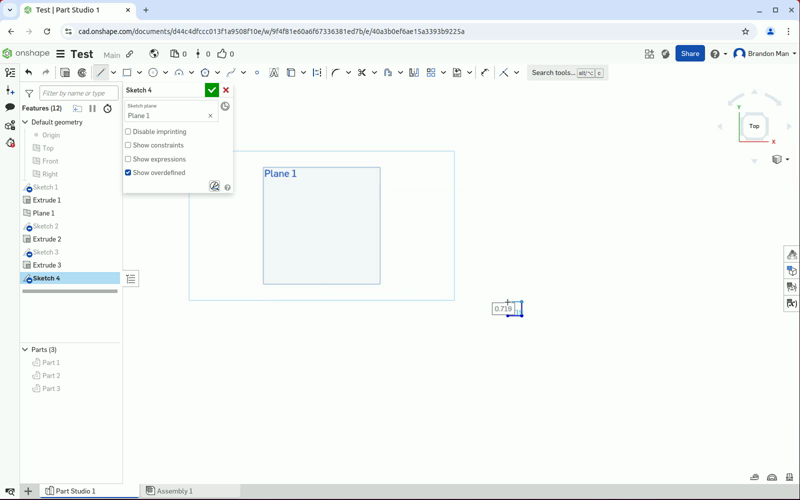
scroll(6)
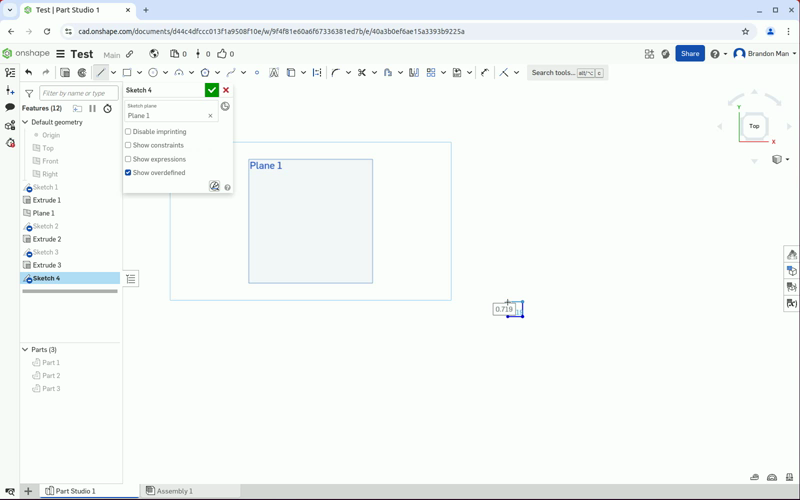
scroll(6)
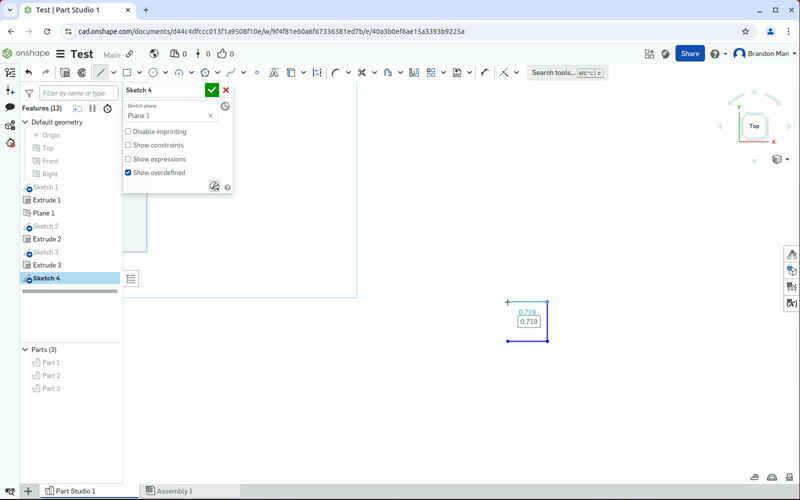
click(507, 301)
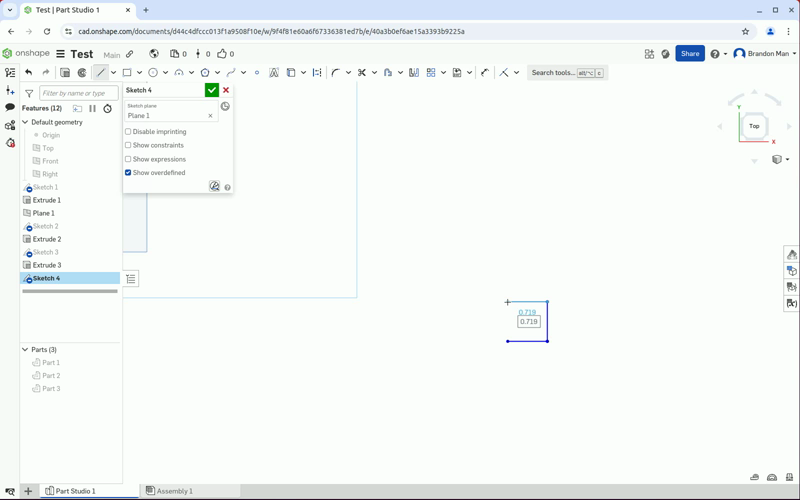
scroll(-6)
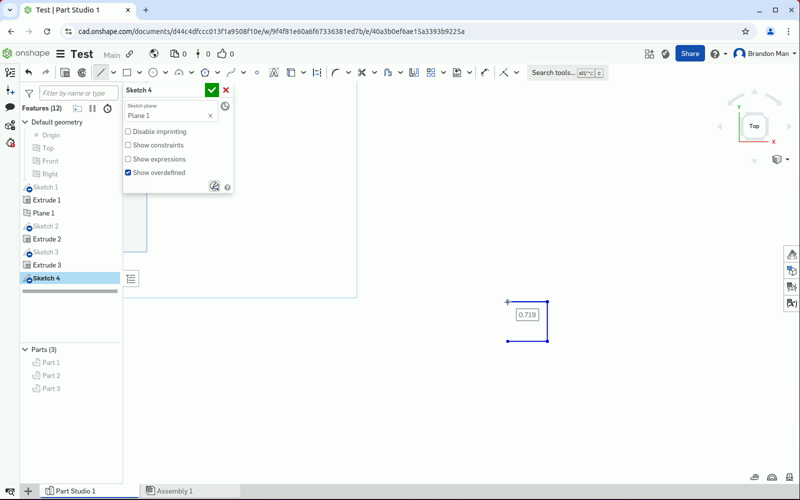
scroll(-6)
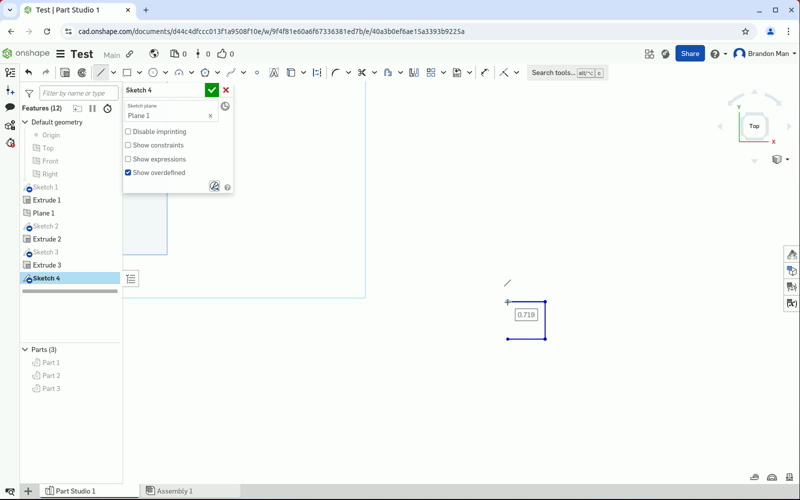
scroll(-6)
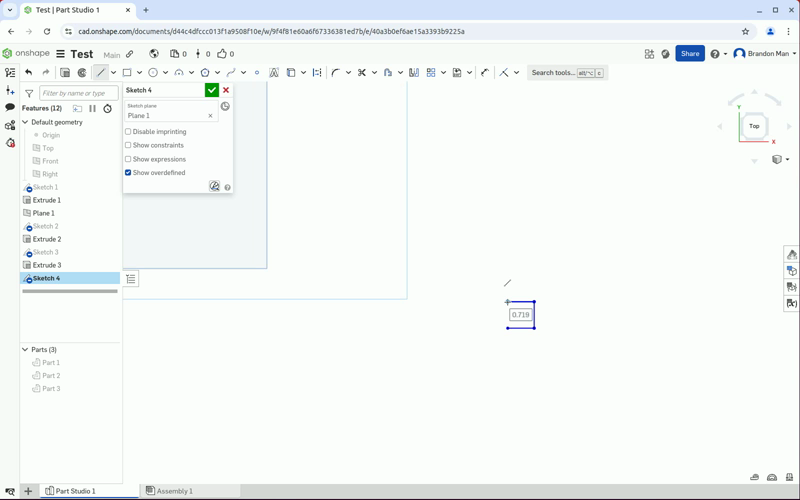
scroll(-6)
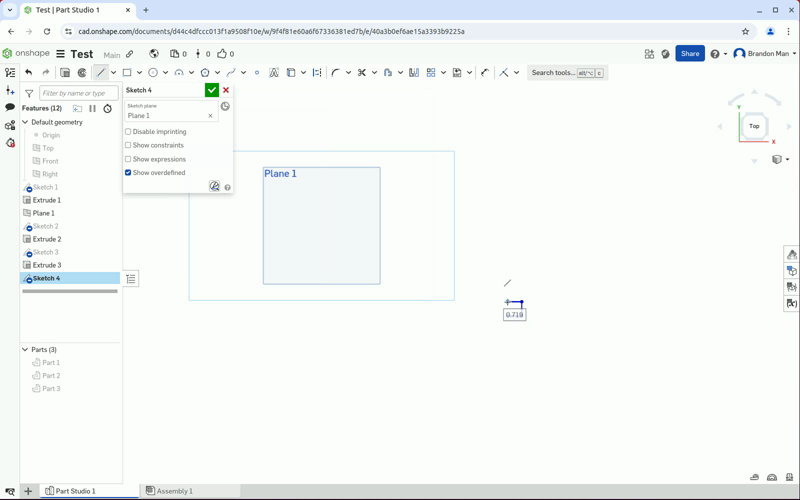
scroll(-6)
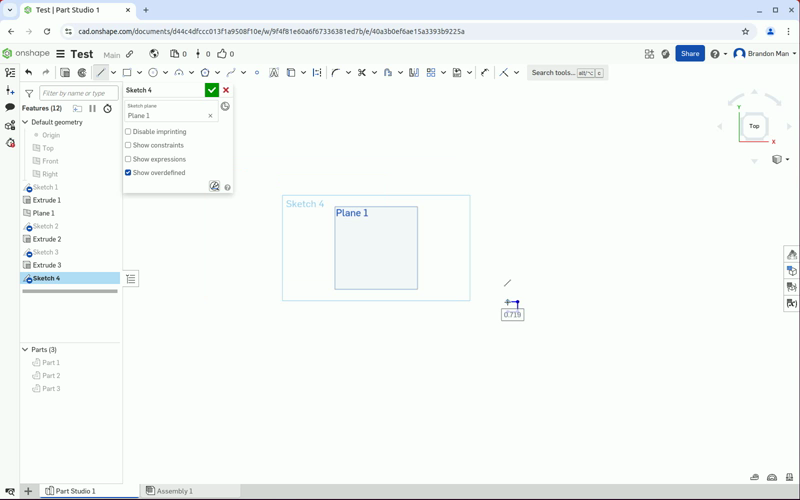
scroll(-6)
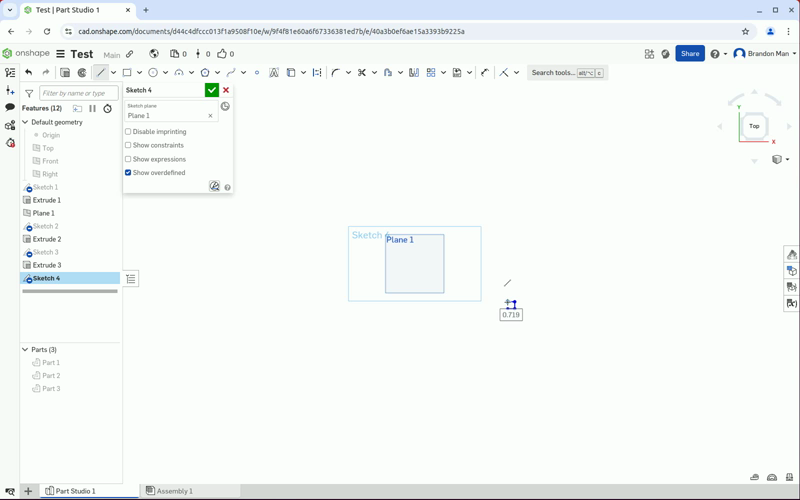
scroll(-6)
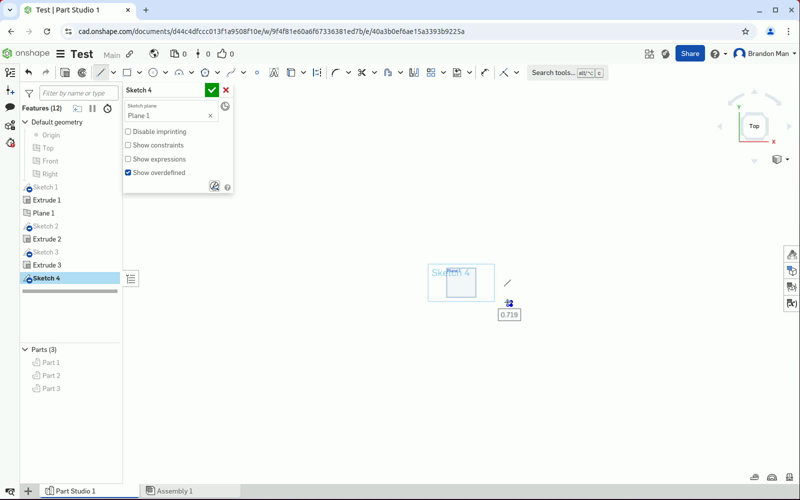
key_up(shift)
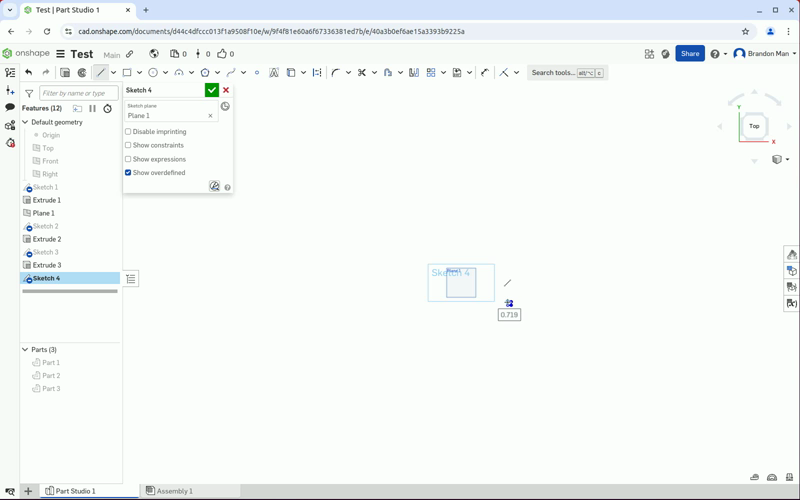
mouse_move(537, 301)
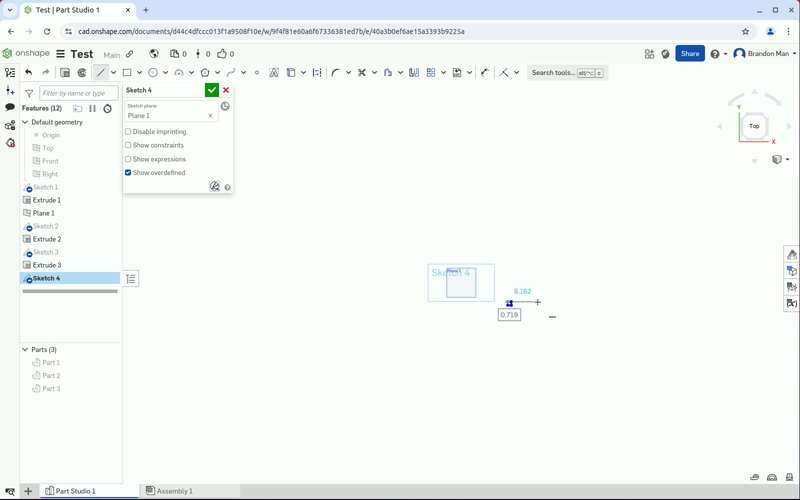
key_down(shift)
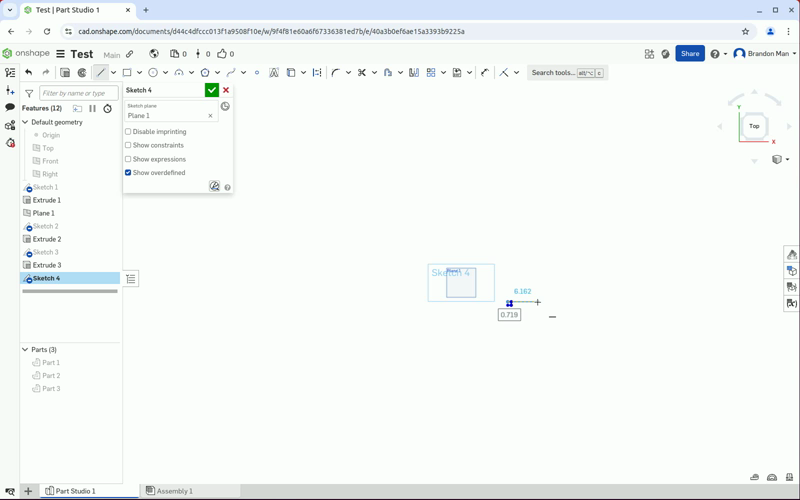
mouse_move(507, 305)
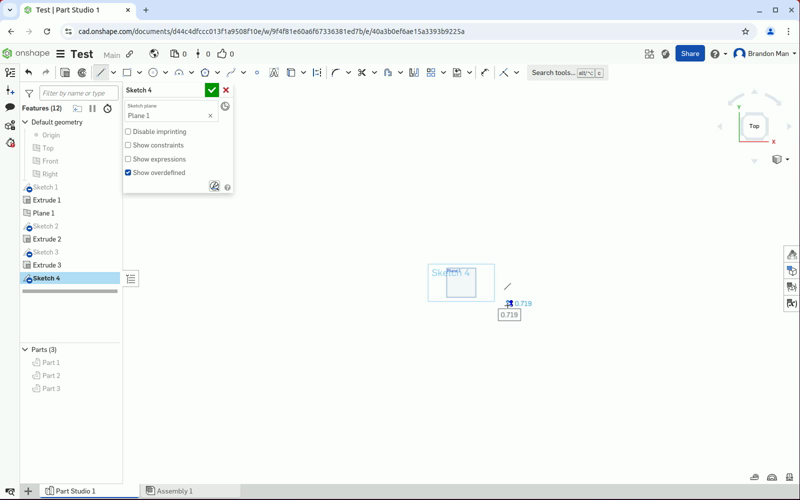
scroll(6)
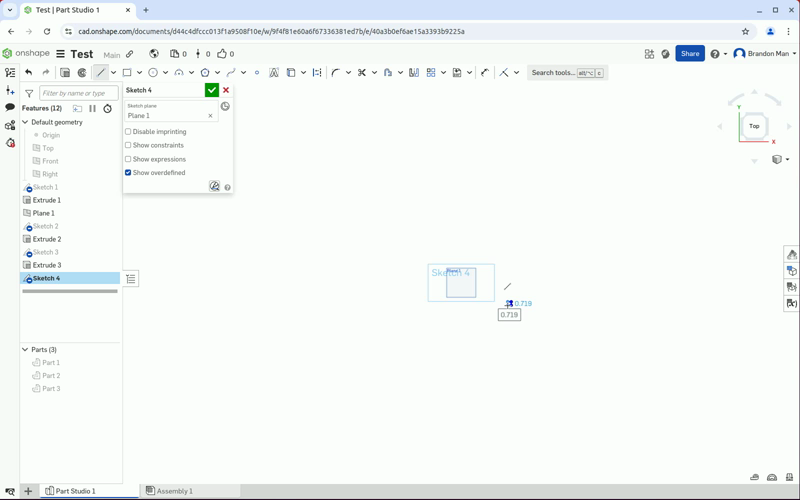
scroll(6)
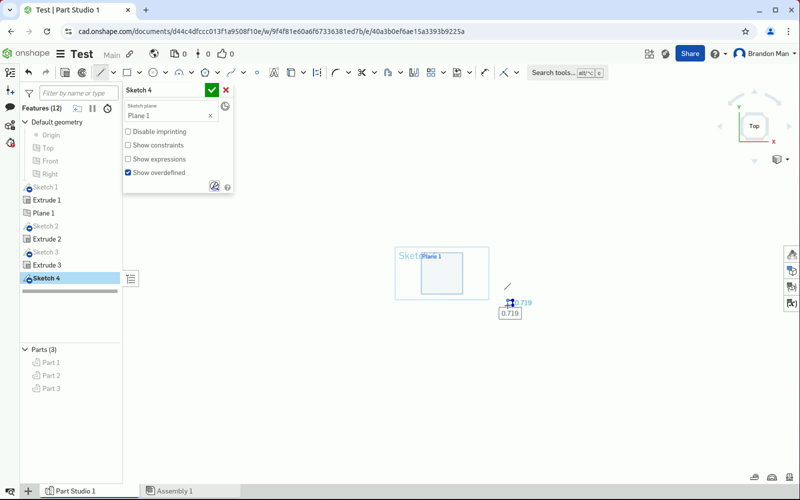
scroll(6)
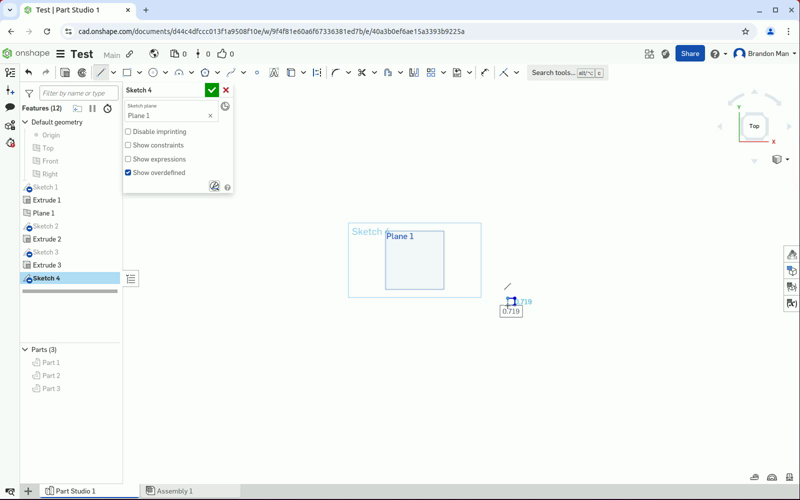
scroll(6)
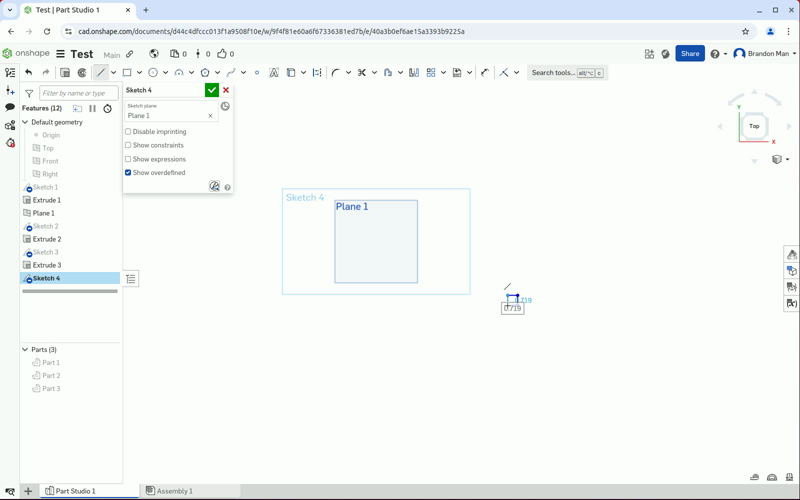
scroll(6)
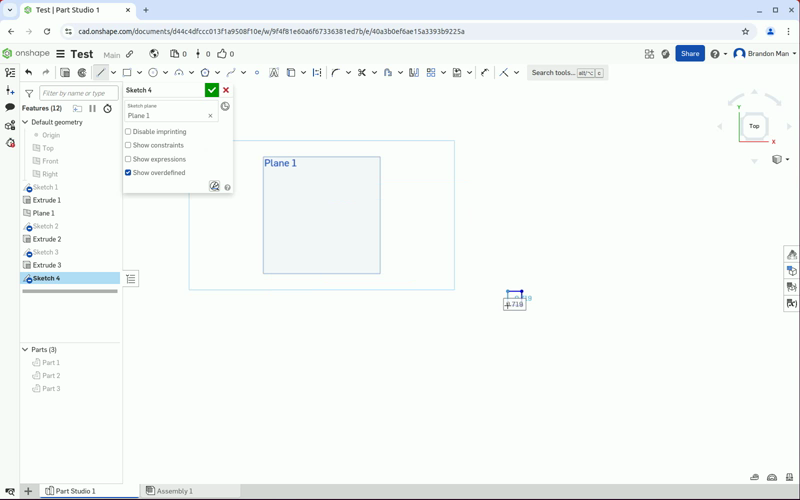
scroll(6)
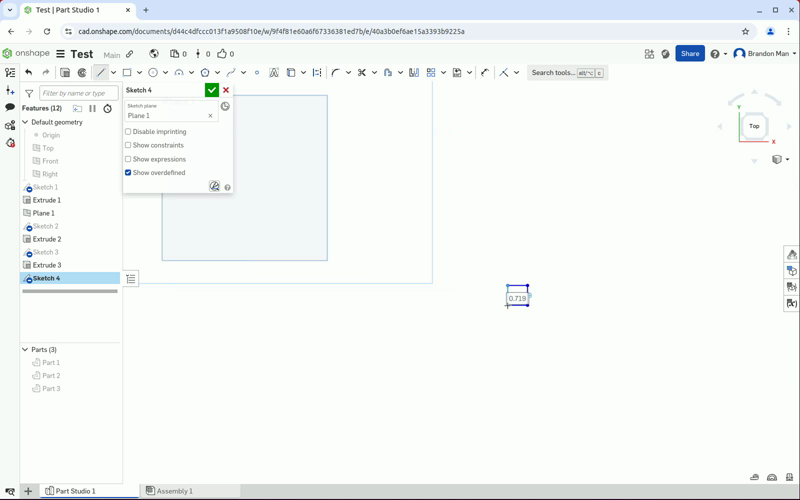
scroll(6)
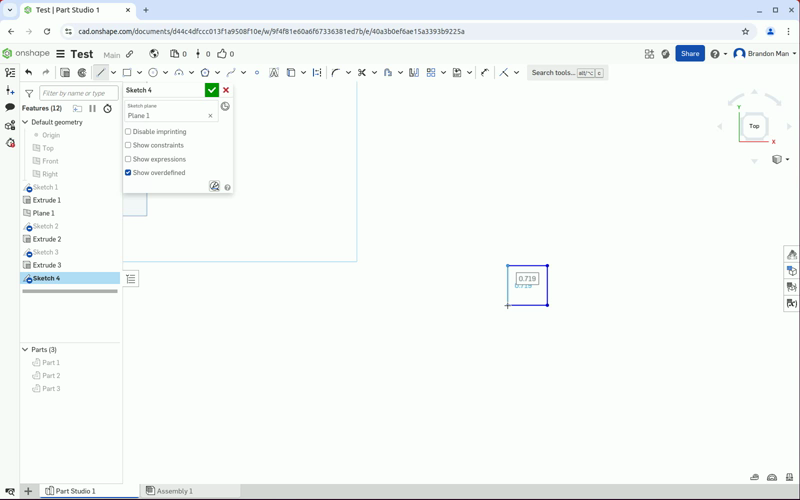
key_up(shift)
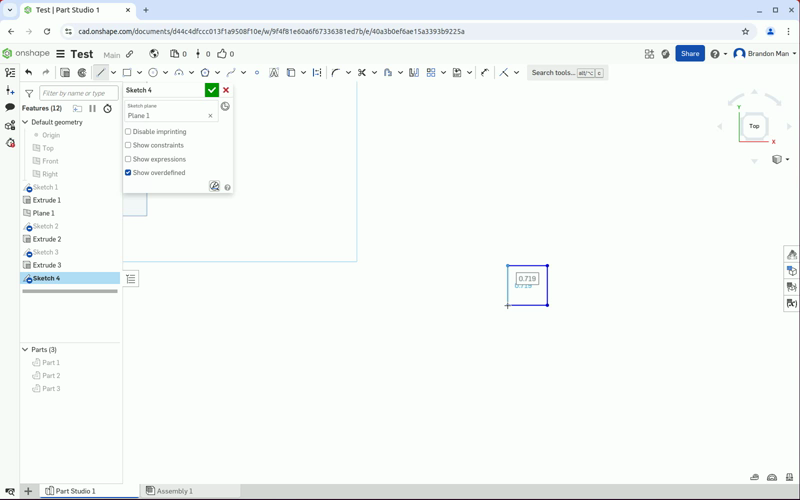
click(507, 305)
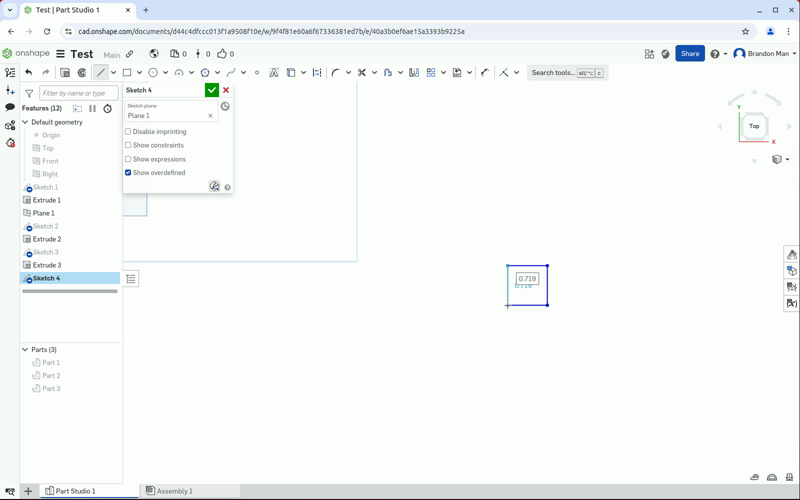
scroll(-6)
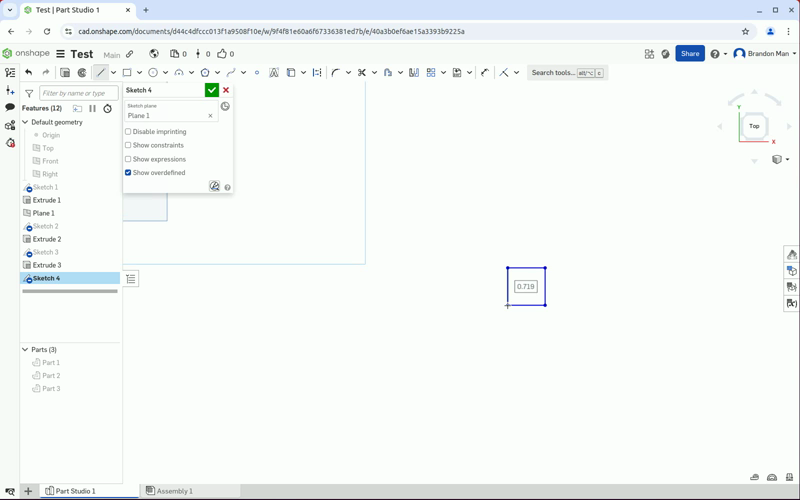
scroll(-6)
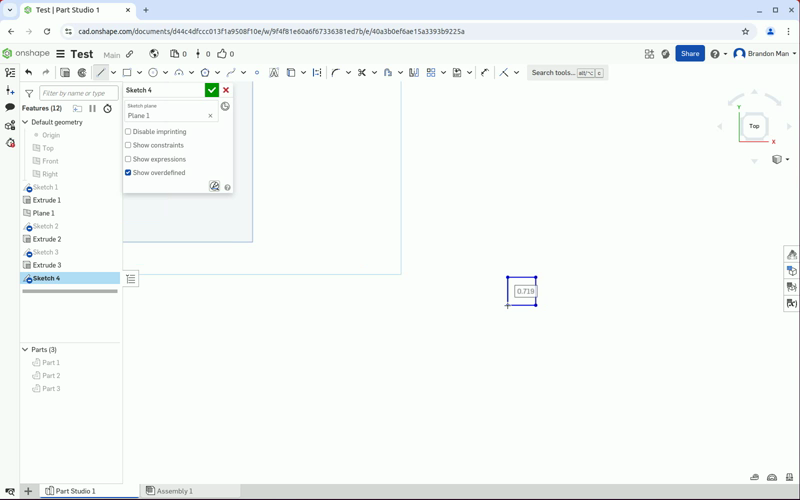
scroll(-6)
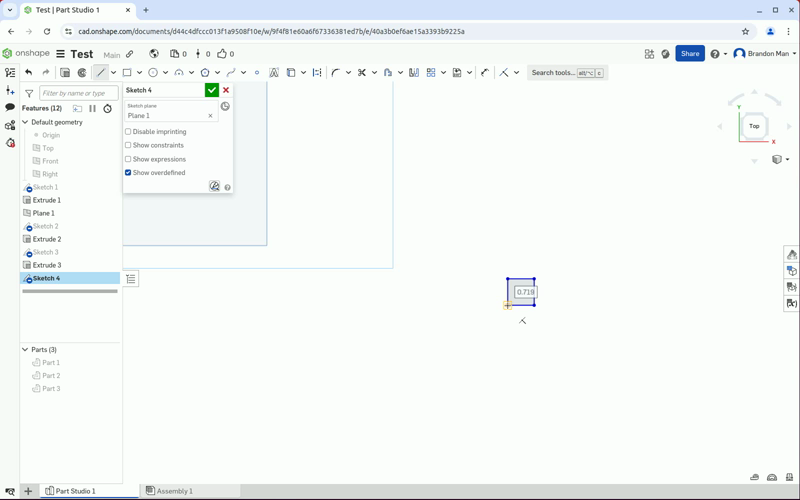
scroll(-6)
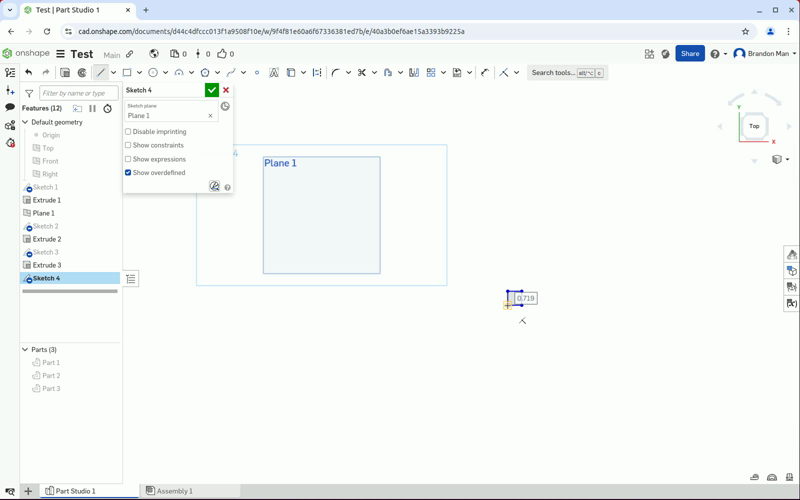
scroll(-6)
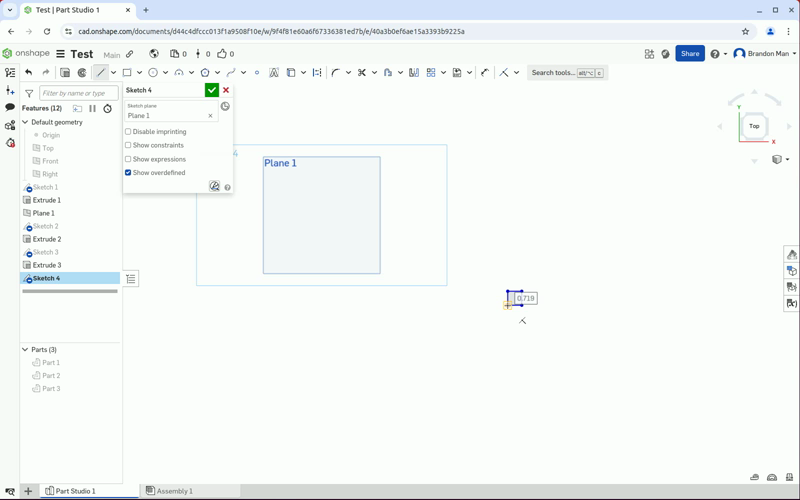
scroll(-6)
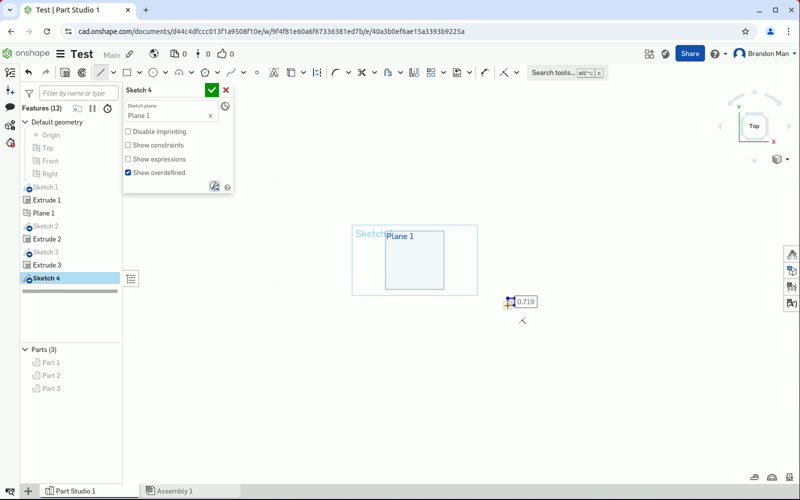
scroll(-6)
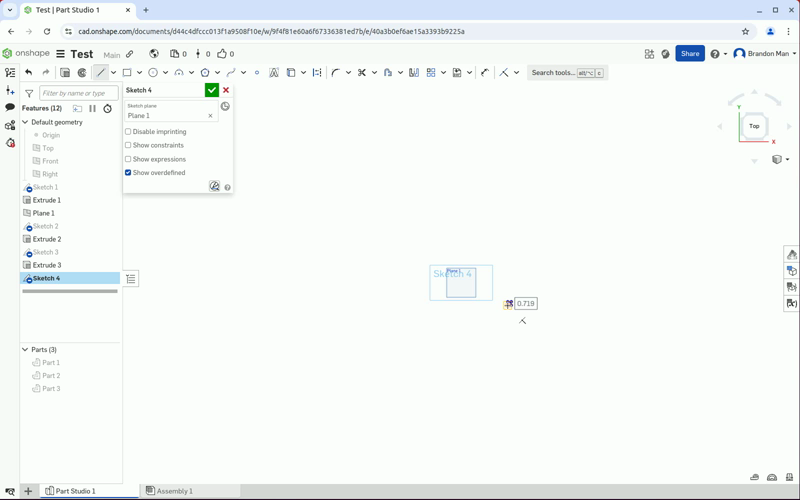
key(esc)
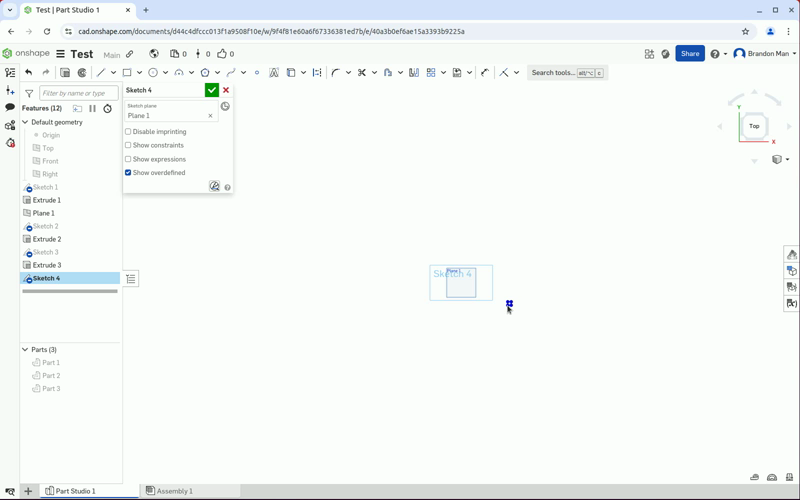
mouse_move(508, 305)
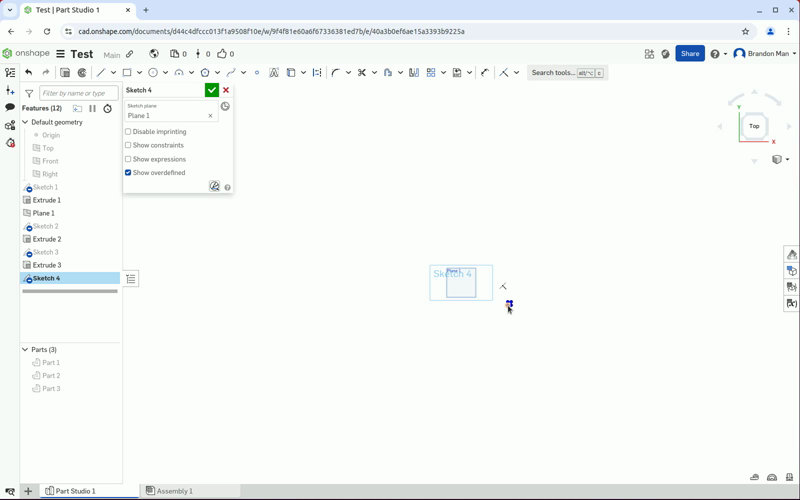
scroll(6)
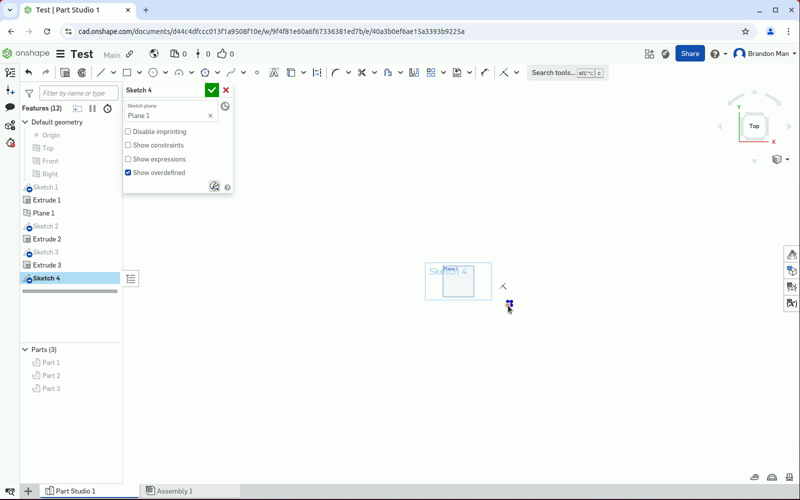
scroll(6)
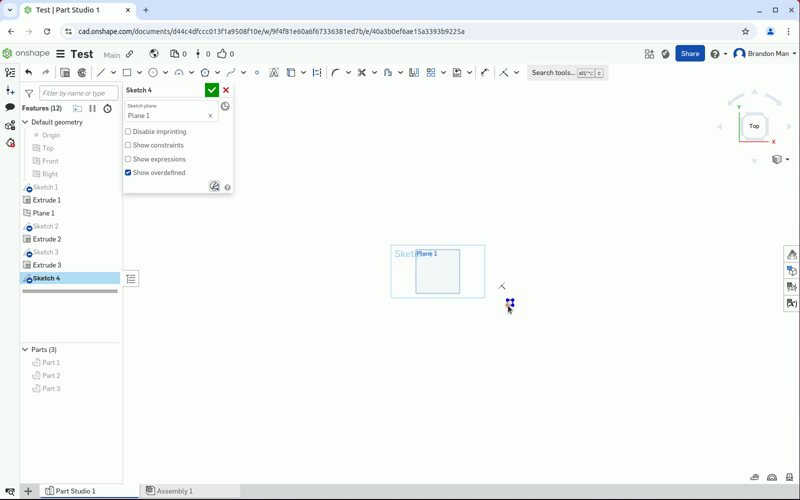
scroll(6)
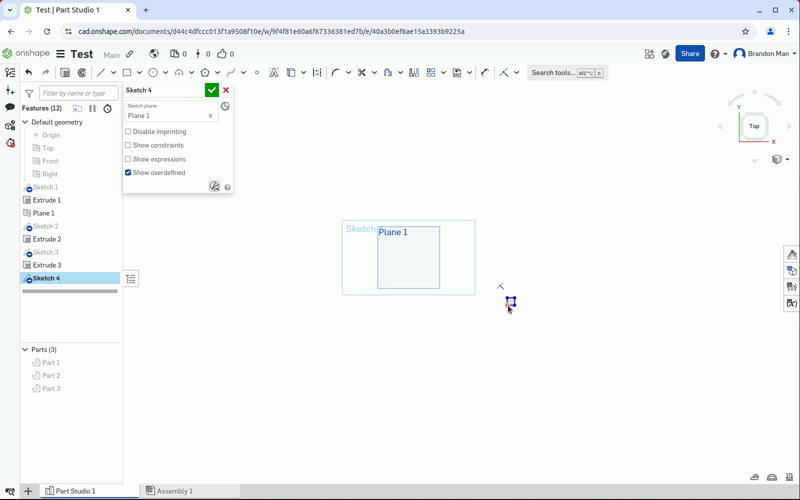
scroll(6)
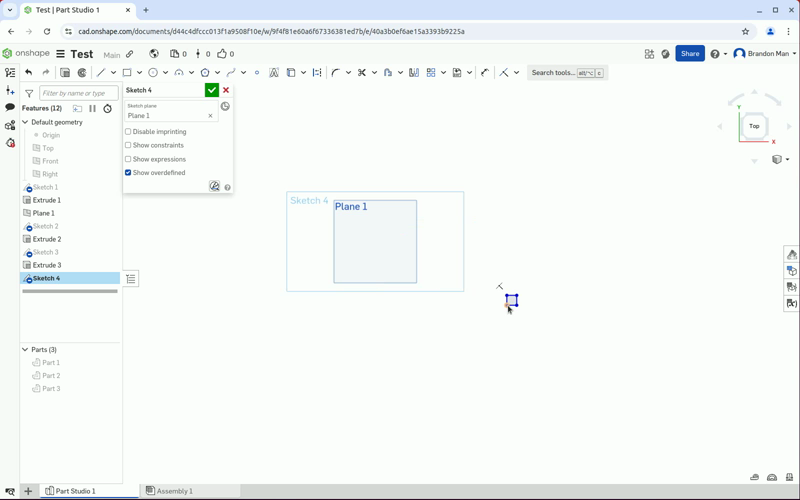
scroll(6)
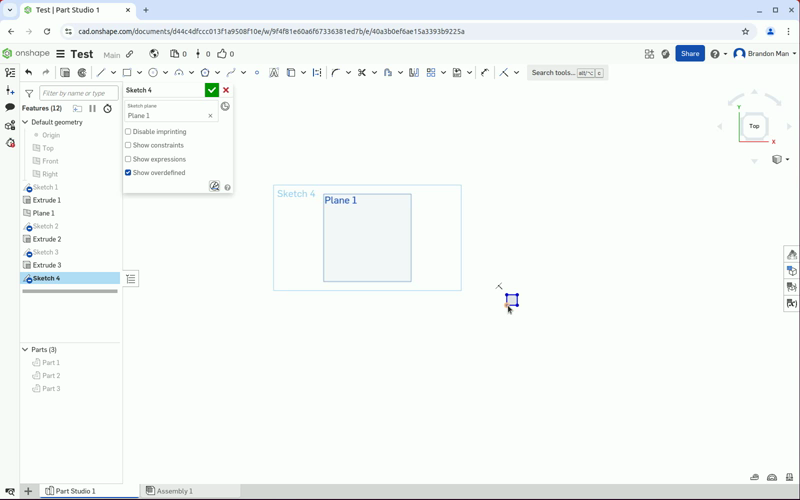
scroll(6)
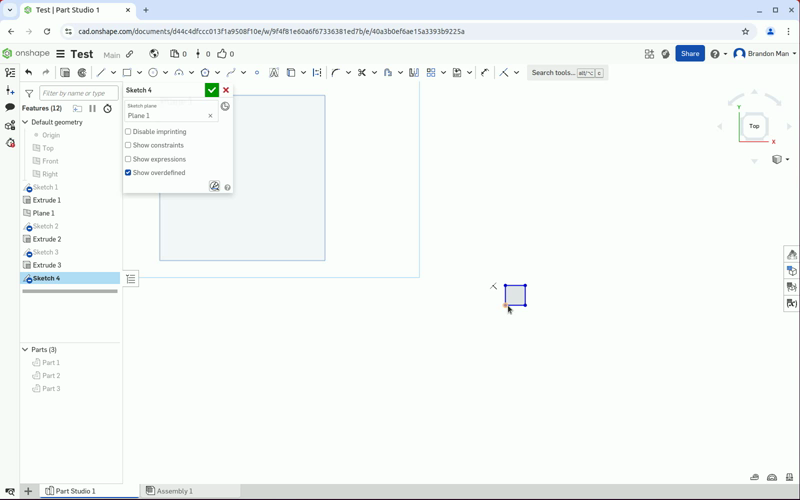
scroll(6)
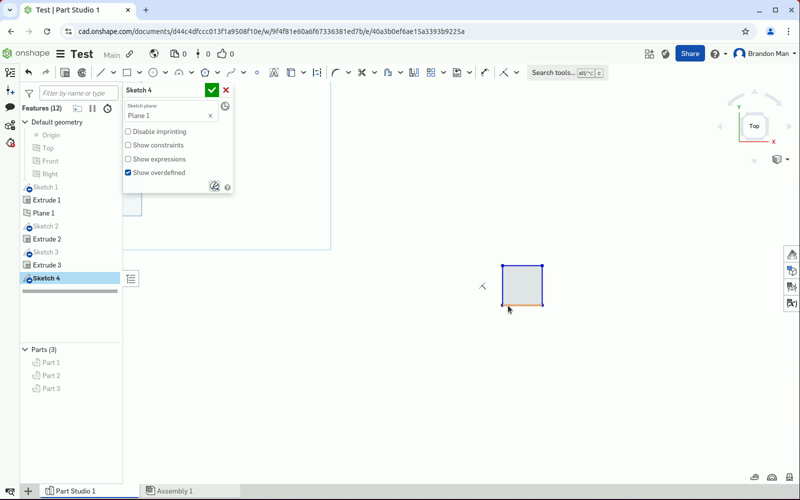
click(508, 305)
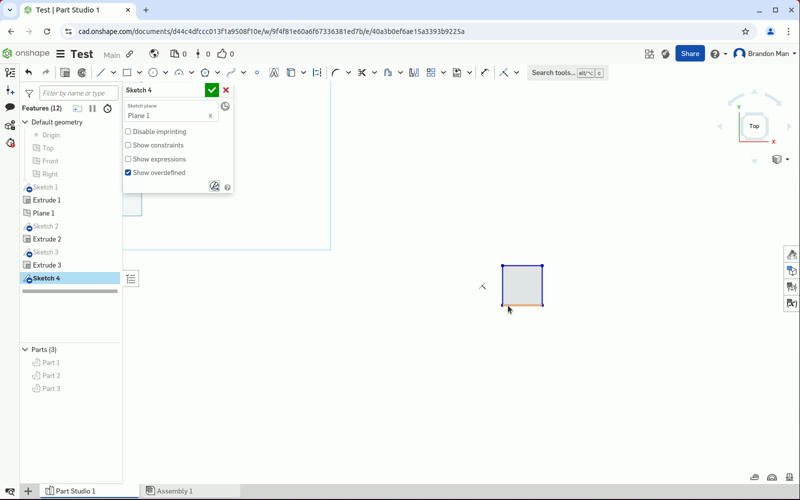
scroll(-6)
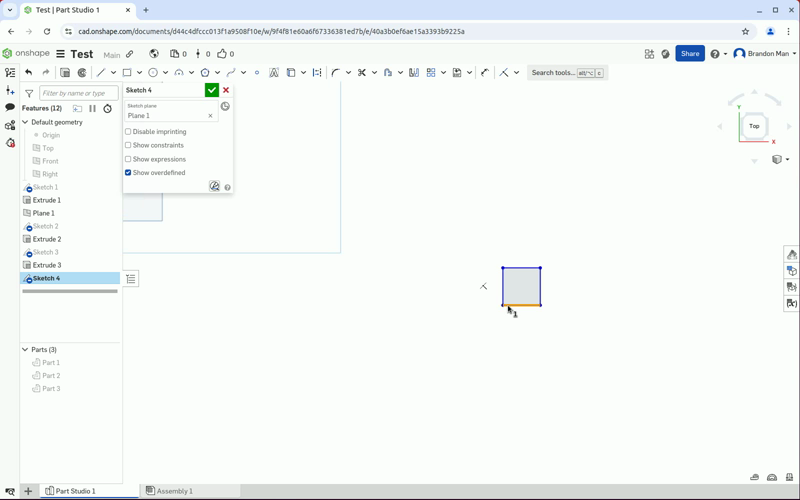
scroll(-6)
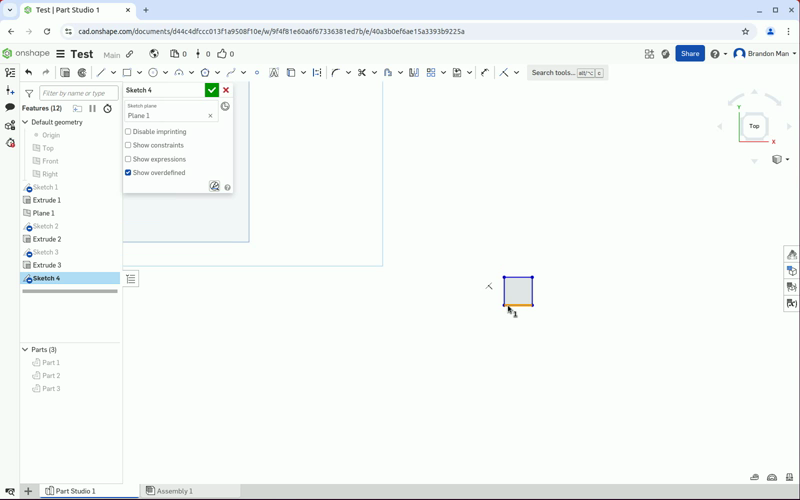
scroll(-6)
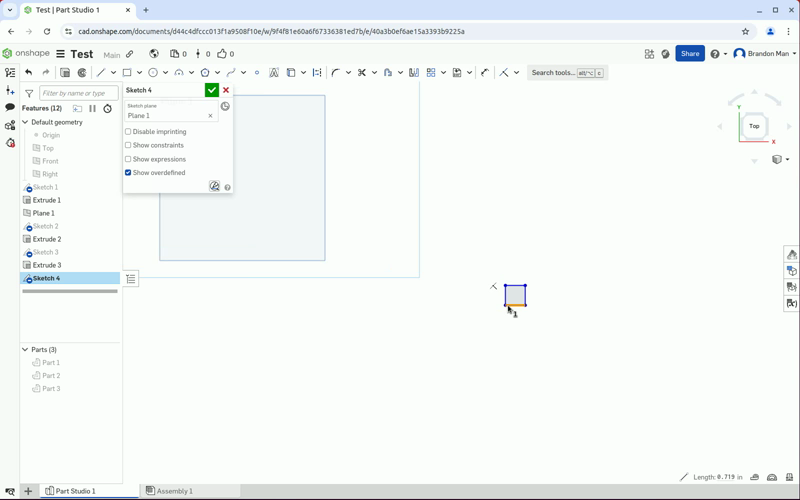
scroll(-6)
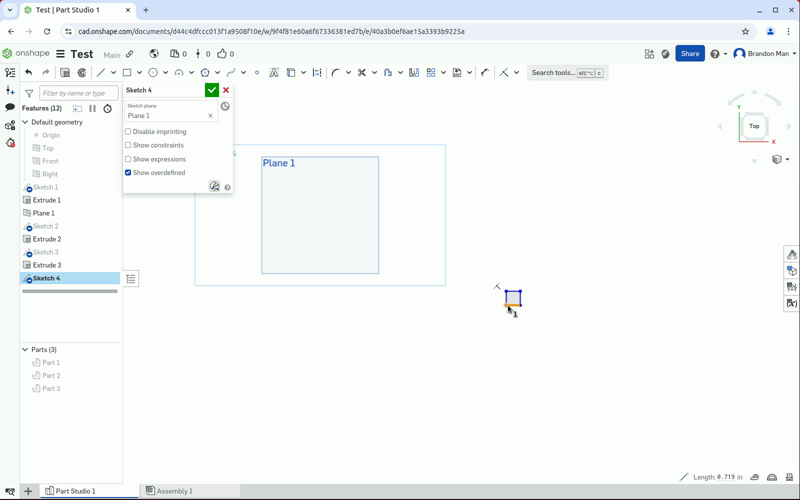
scroll(-6)
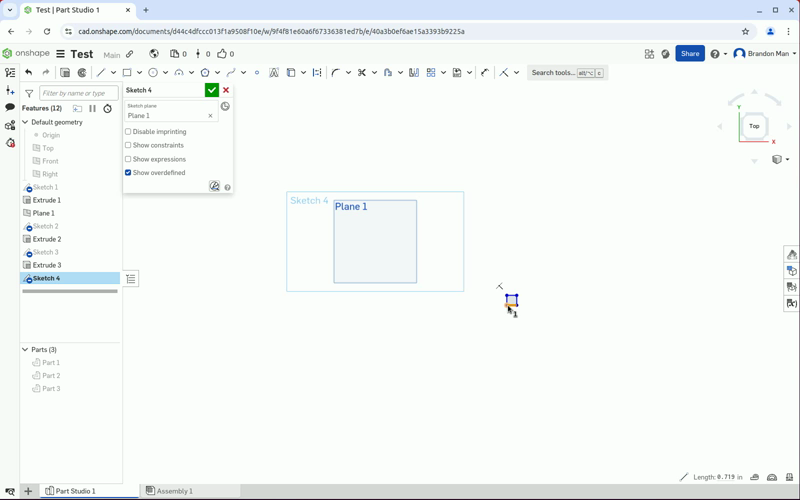
scroll(-6)
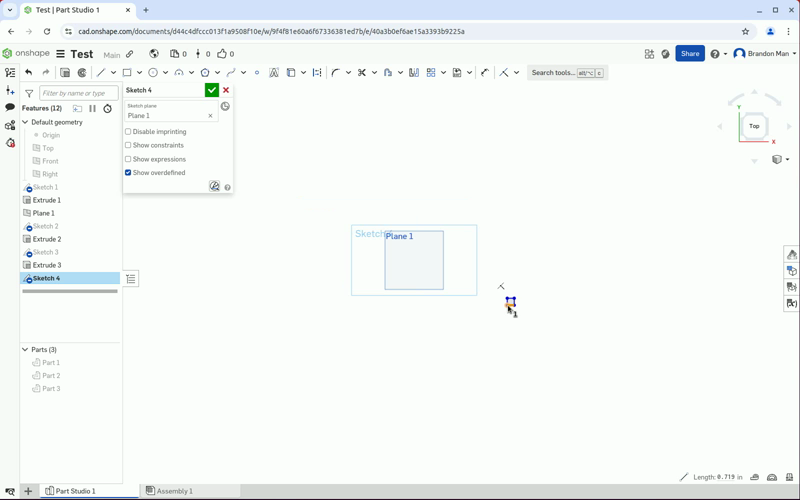
scroll(-6)
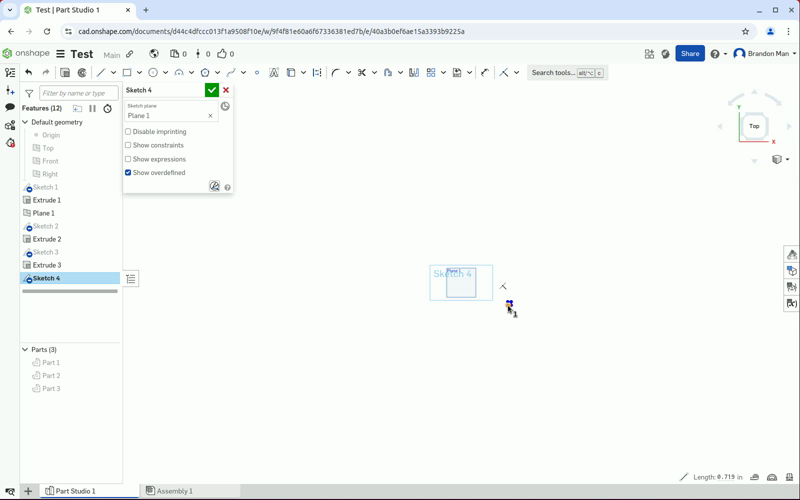
mouse_move(73, 352)
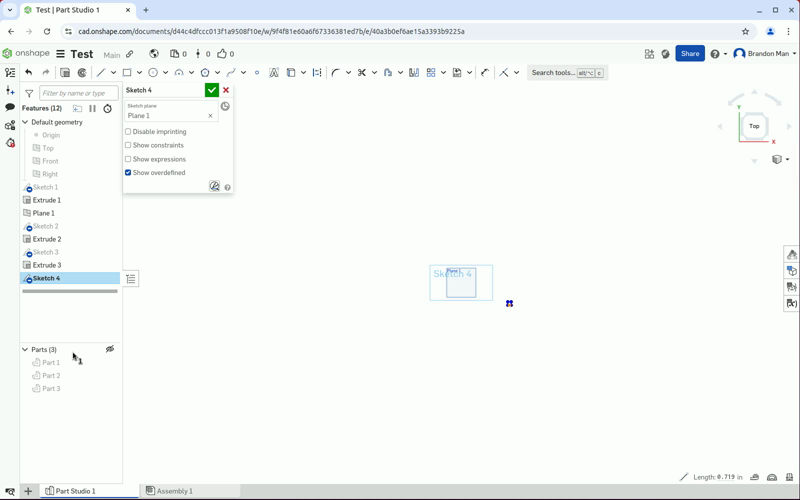
key(shift+y)
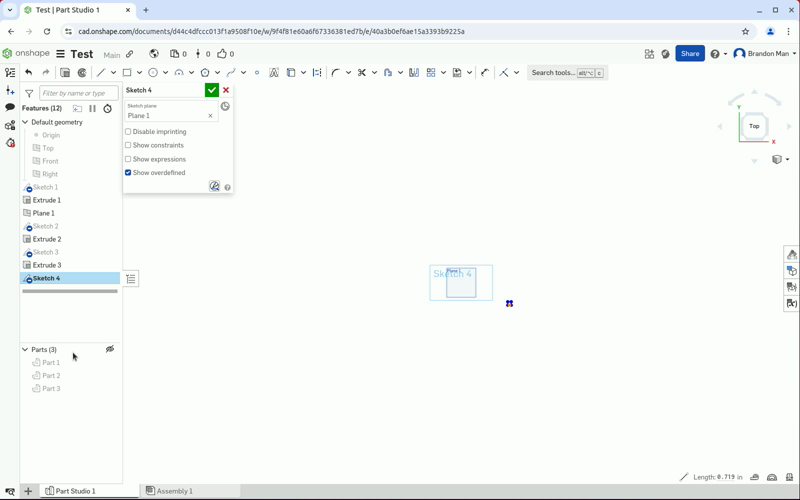
key(shift+e)
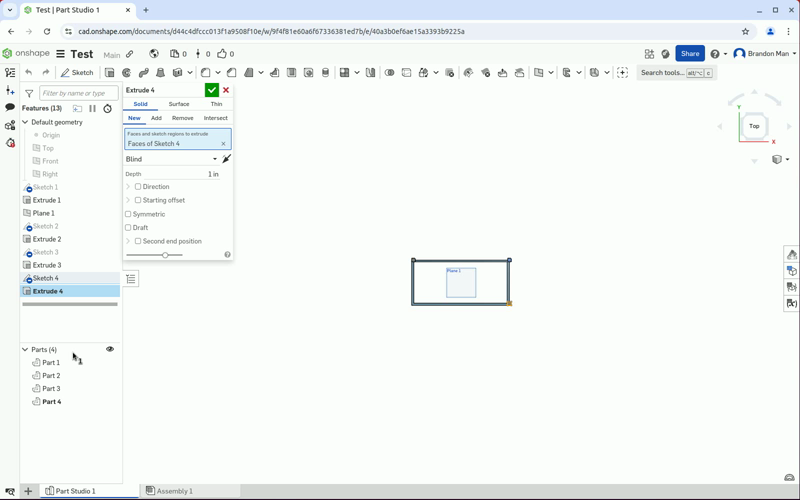
mouse_move(143, 106)
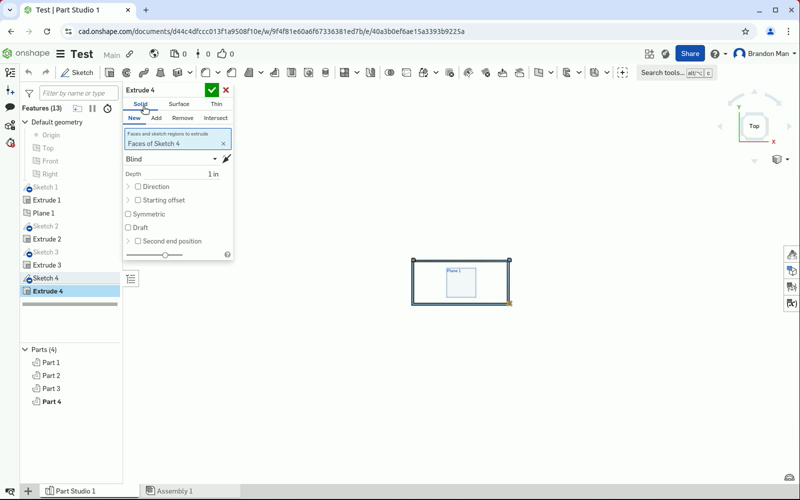
click(143, 106)
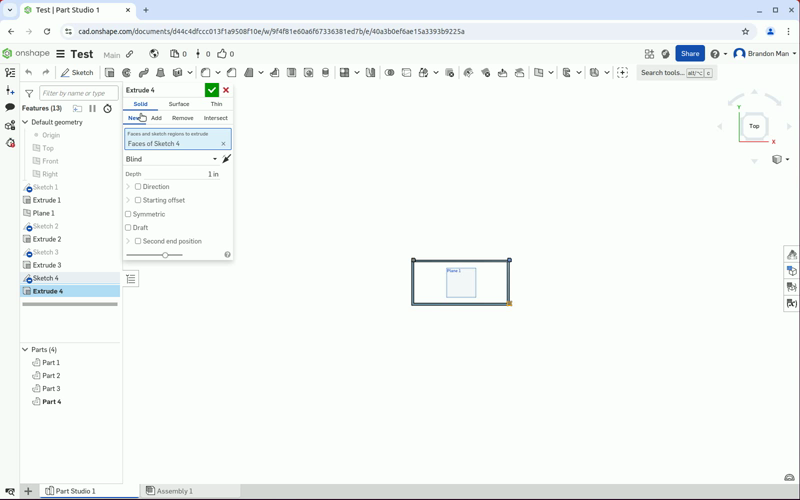
mouse_move(137, 120)
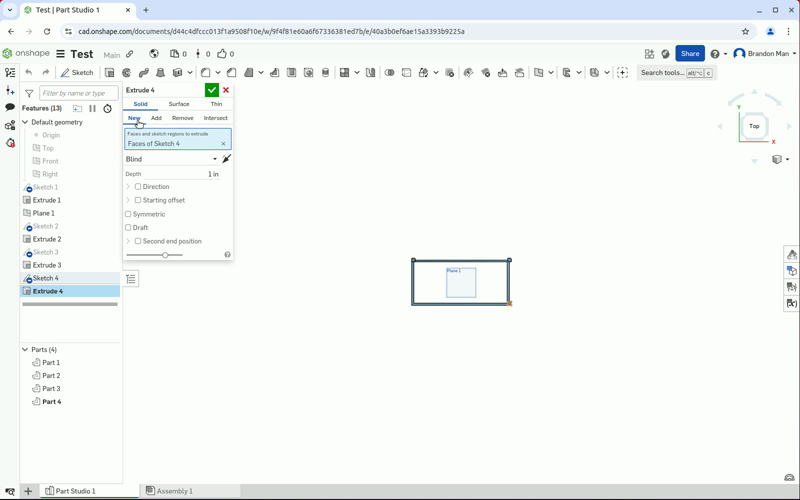
click(137, 120)
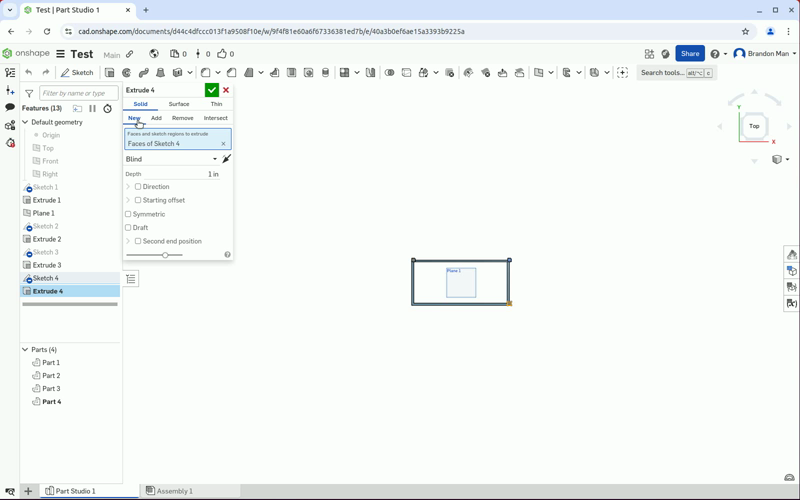
key(tab, 4)
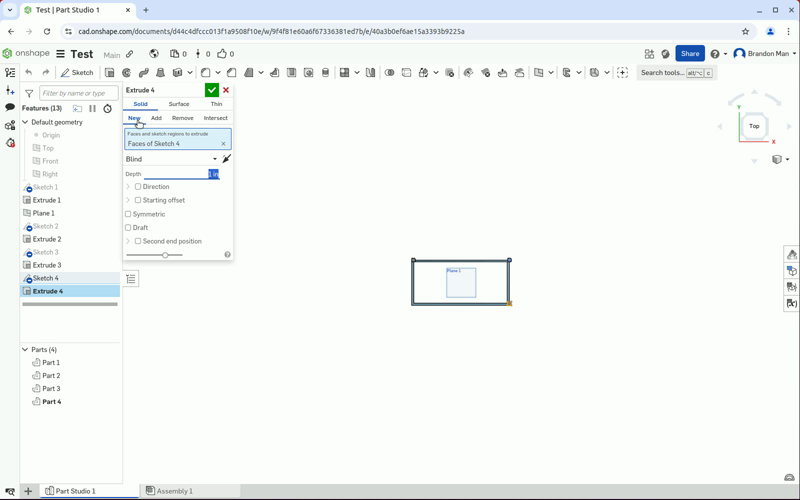
text(22.386)
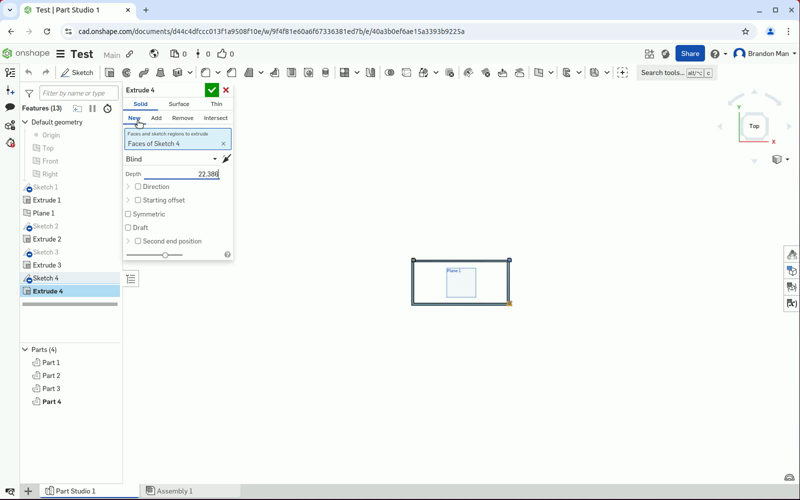
key(enter)
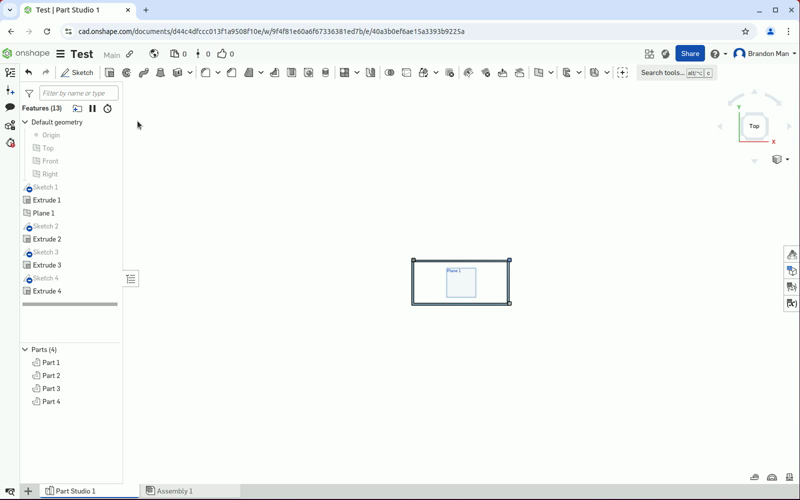
key(shift+h)
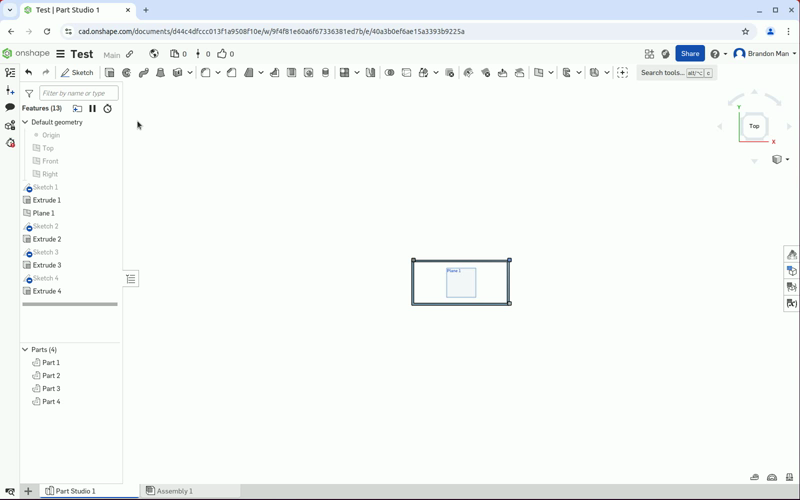
key(shift+h)
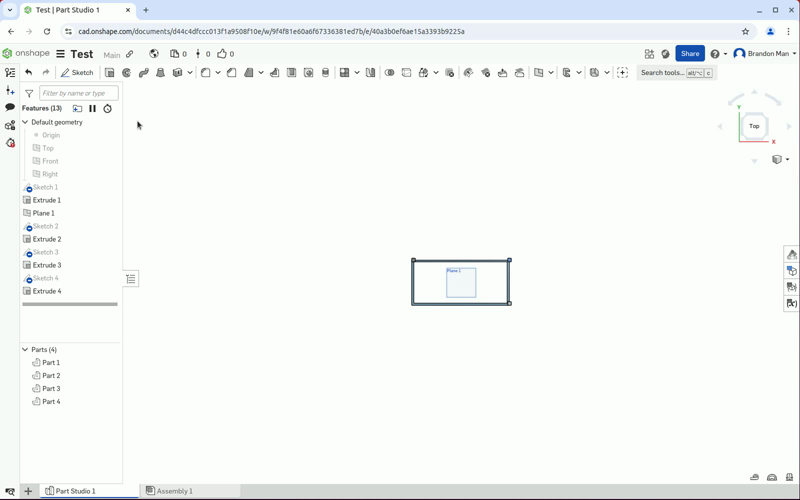
mouse_move(73, 189)
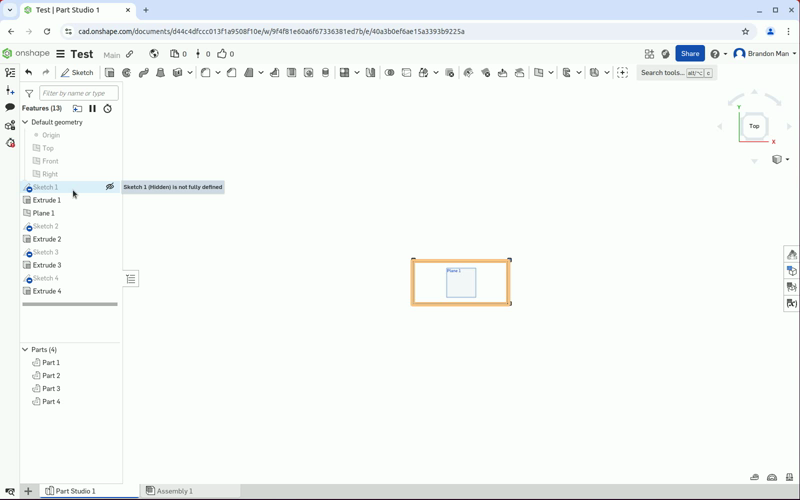
click(73, 189)
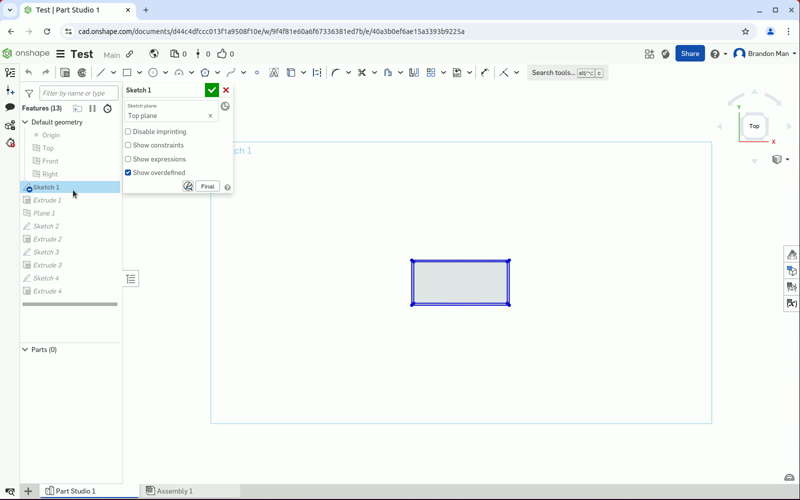
mouse_move(229, 92)
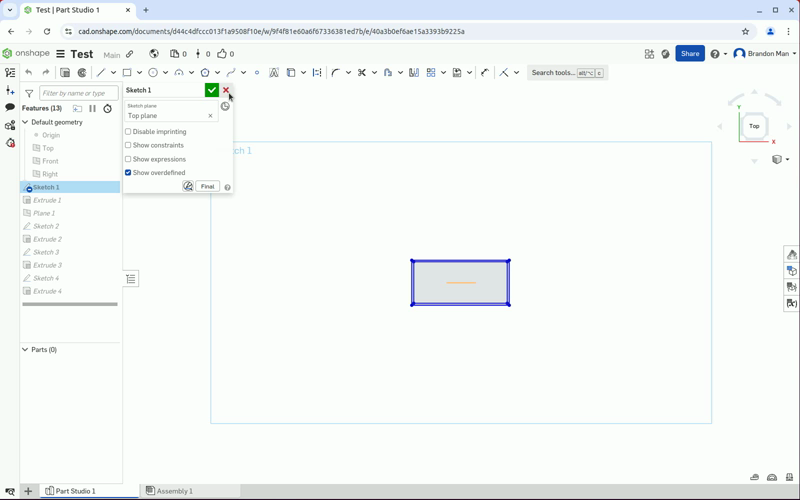
click(229, 92)
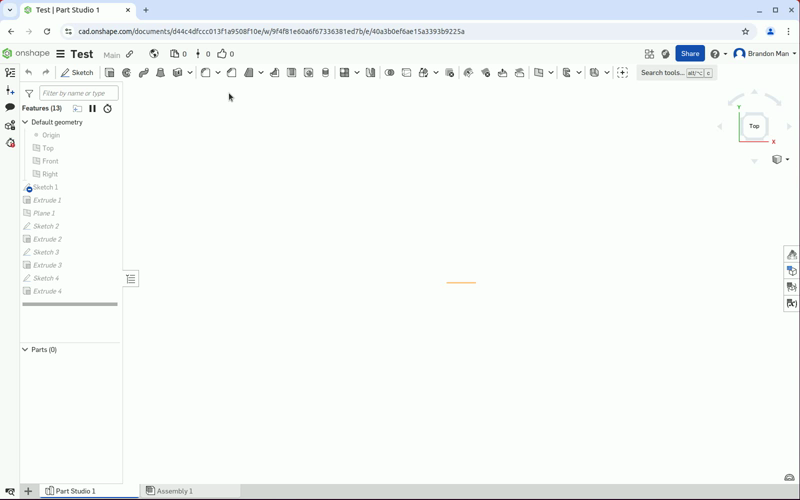
key(shift+s)
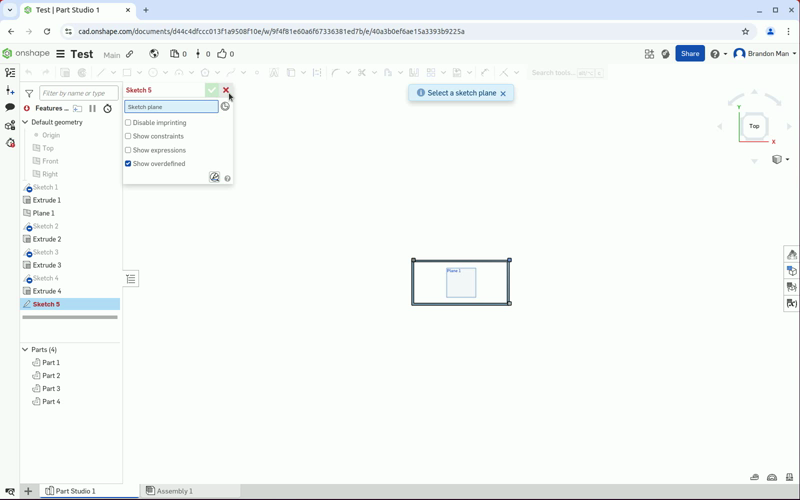
mouse_move(73, 215)
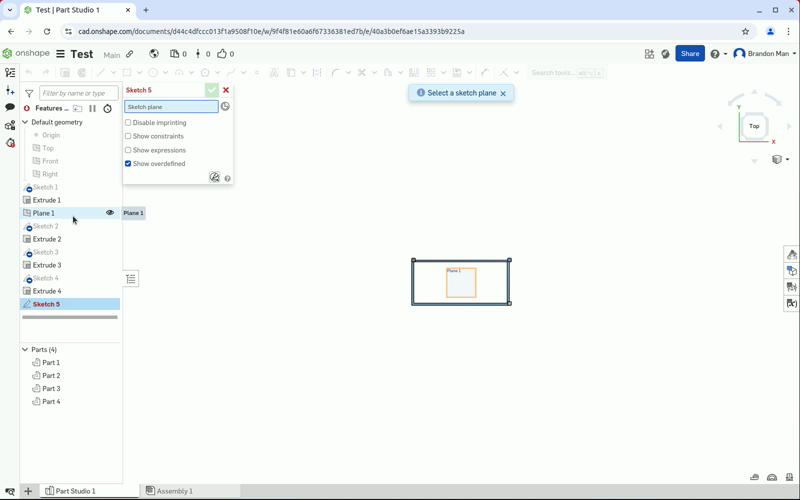
click(73, 215)
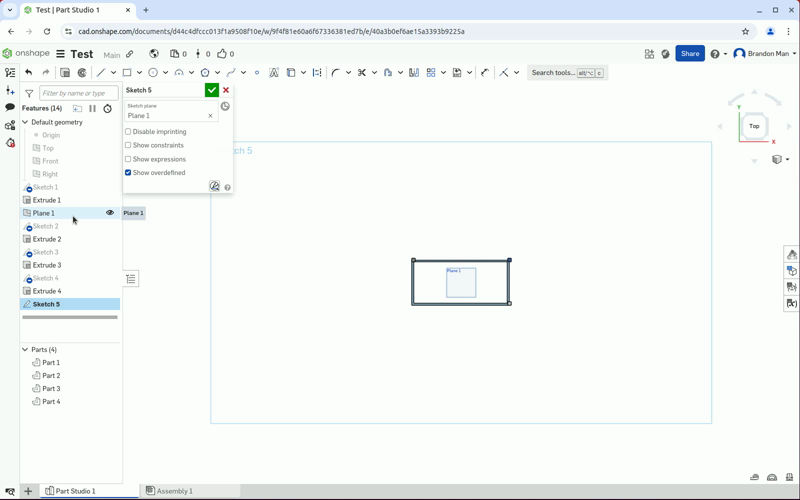
mouse_move(73, 352)
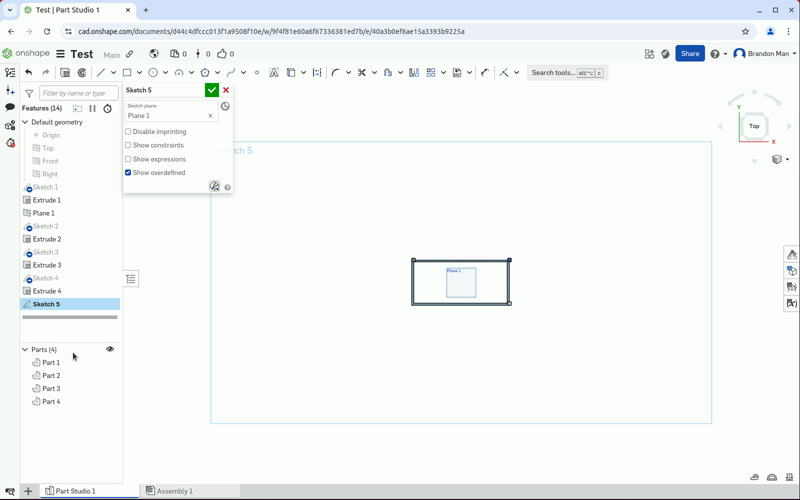
key(y)
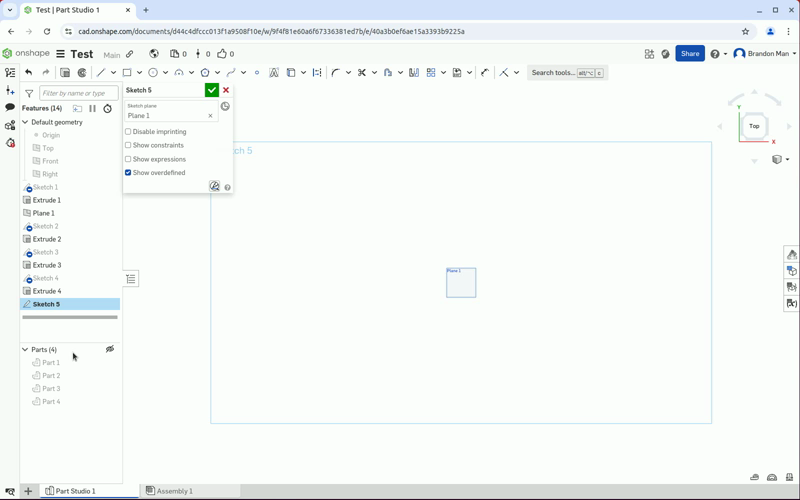
key(l)
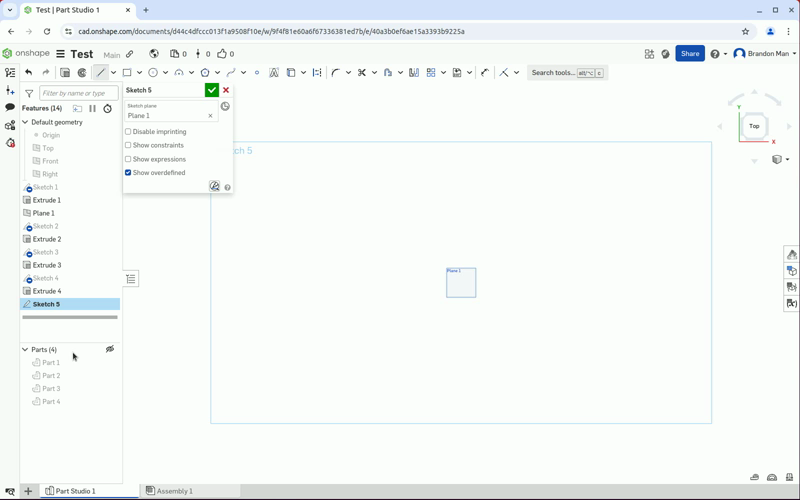
key_down(shift)
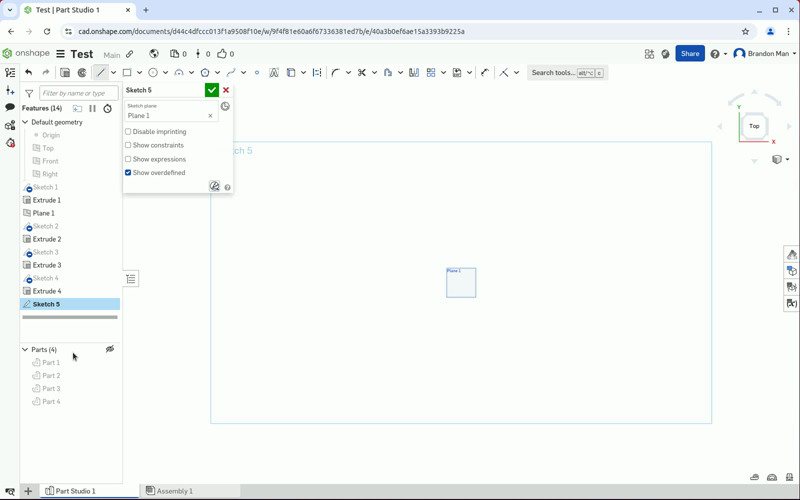
mouse_move(411, 305)
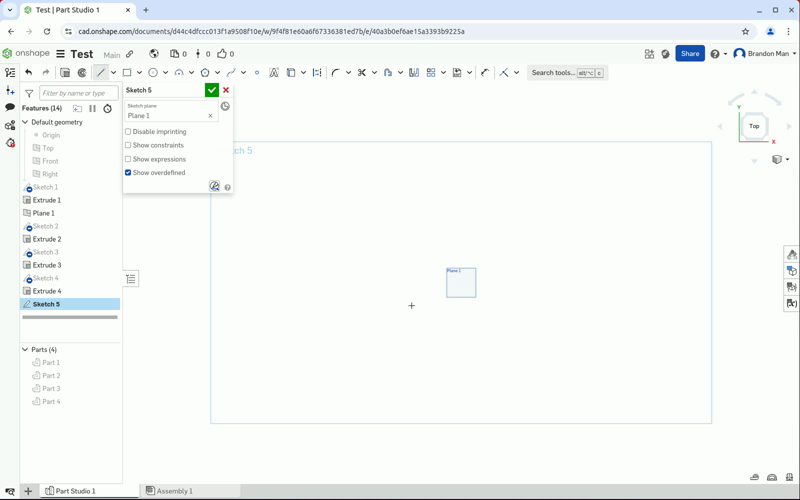
click(411, 305)
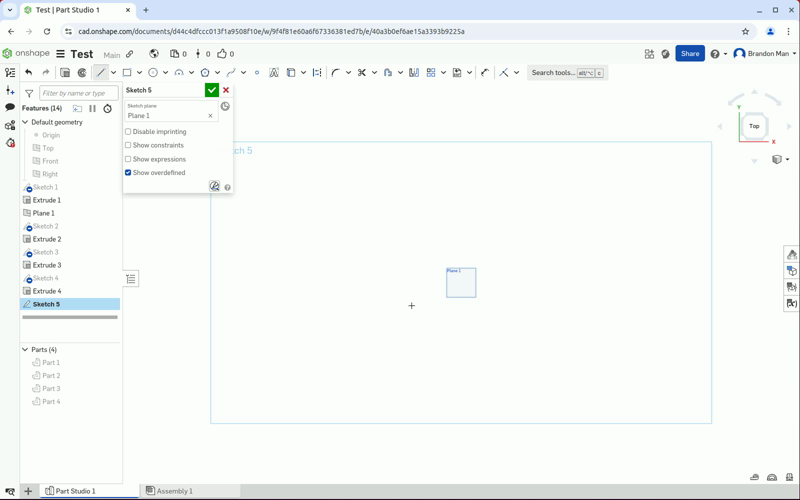
key_up(shift)
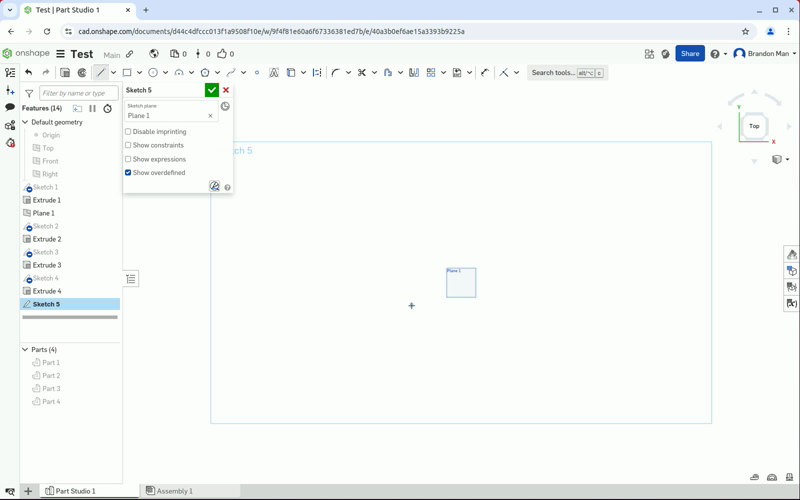
key_down(shift)
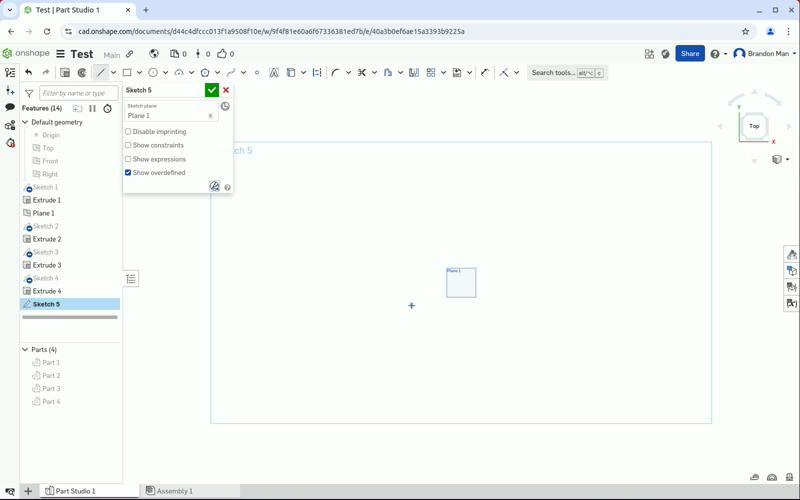
mouse_move(441, 305)
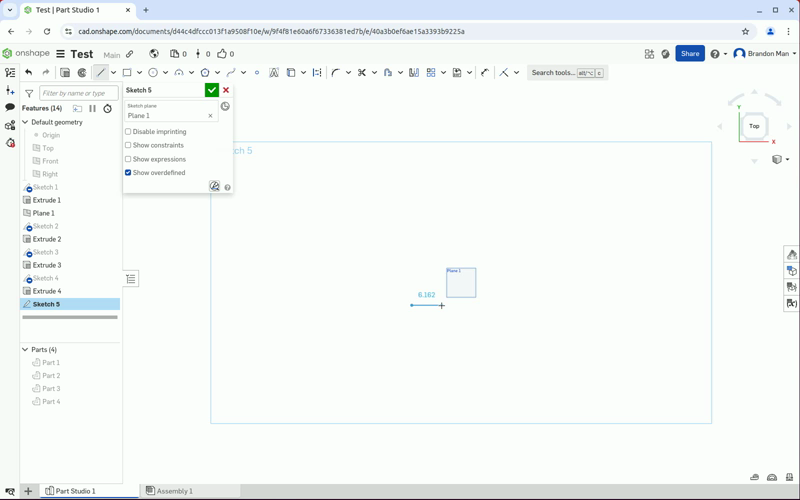
mouse_move(415, 305)
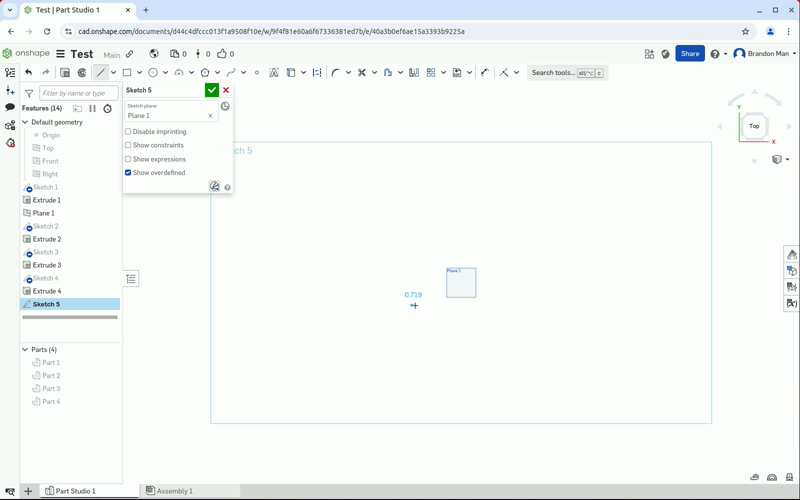
scroll(6)
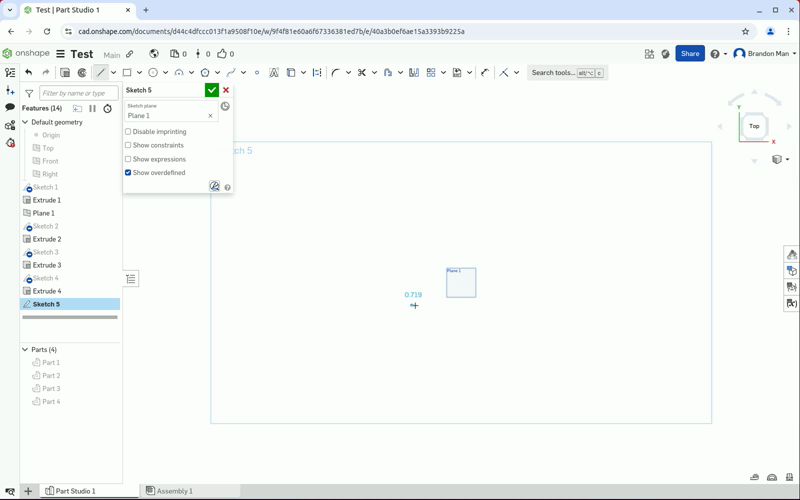
scroll(6)
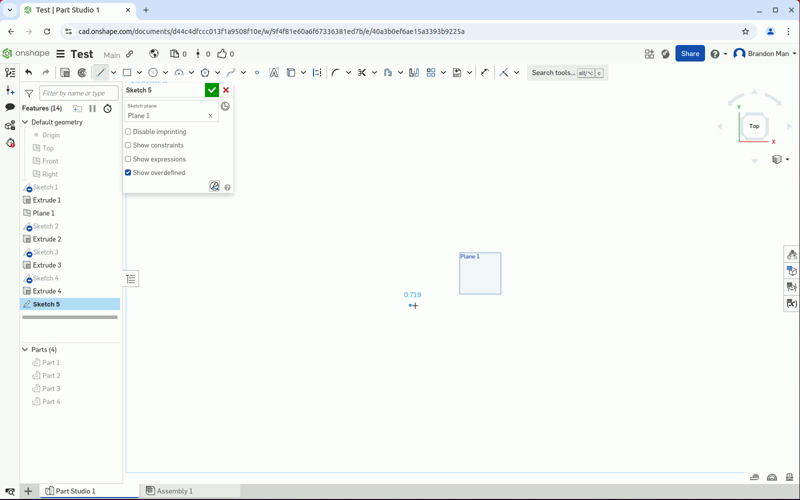
scroll(6)
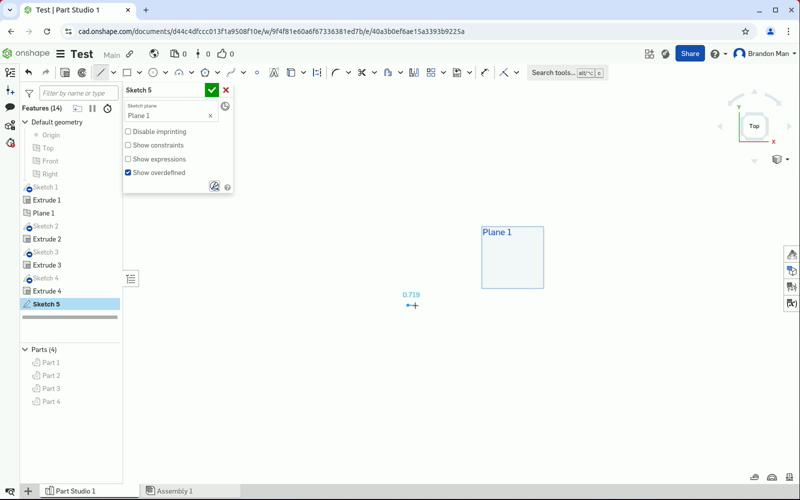
scroll(6)
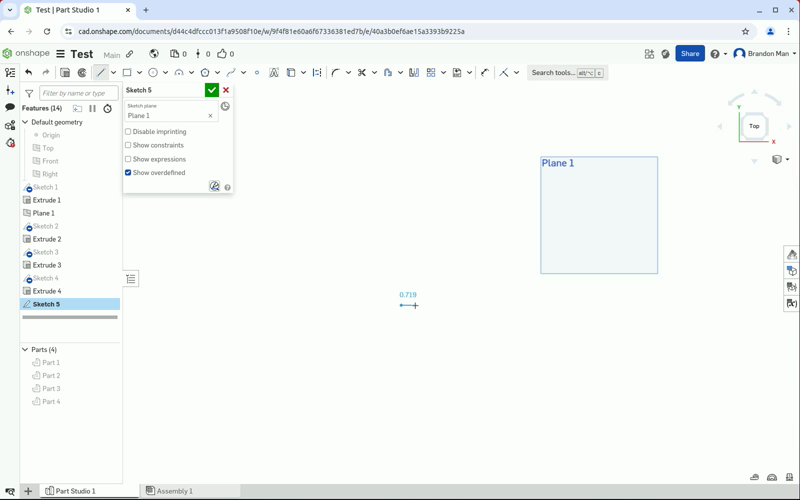
scroll(6)
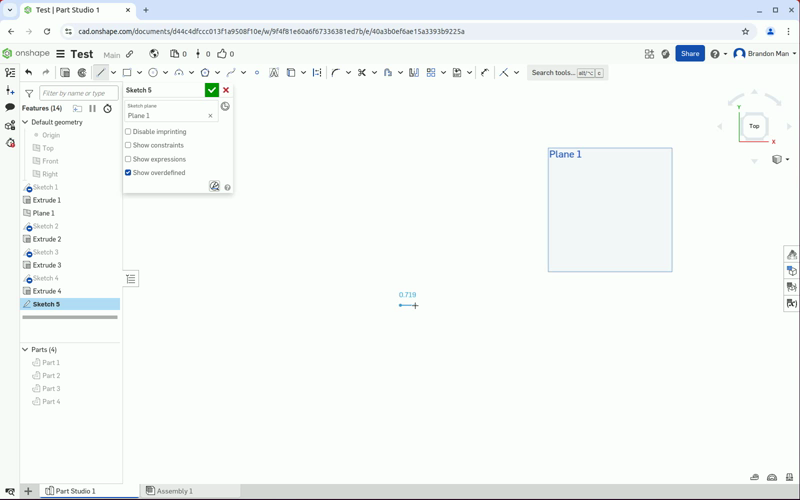
scroll(6)
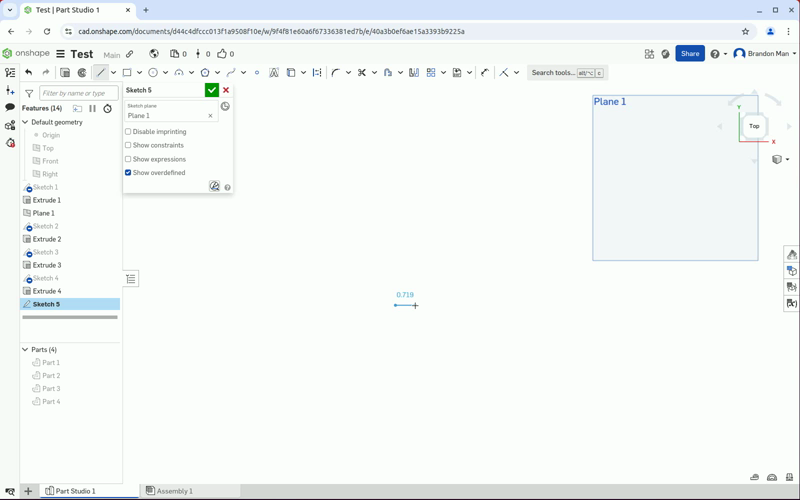
scroll(6)
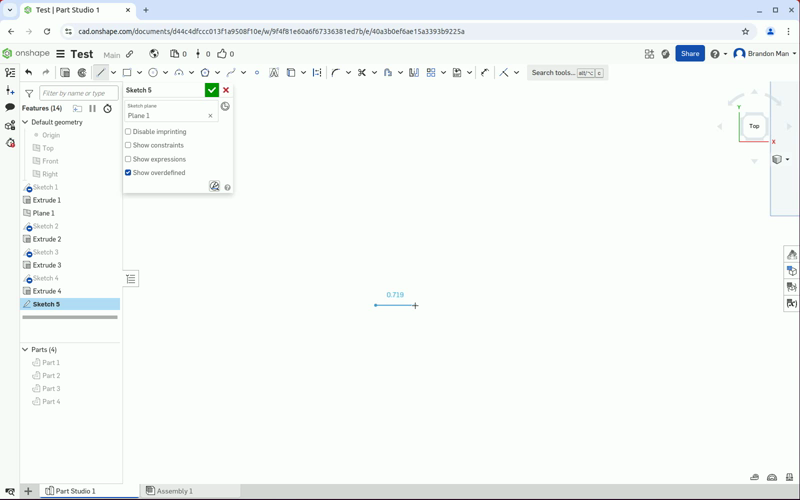
click(415, 305)
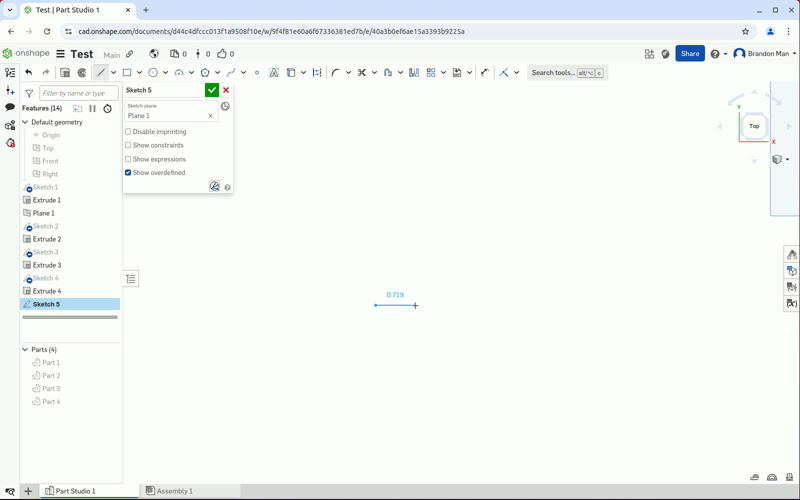
scroll(-6)
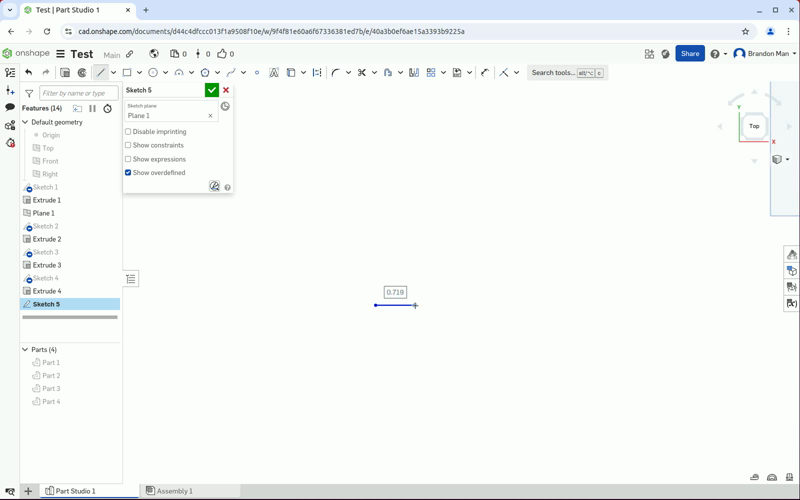
scroll(-6)
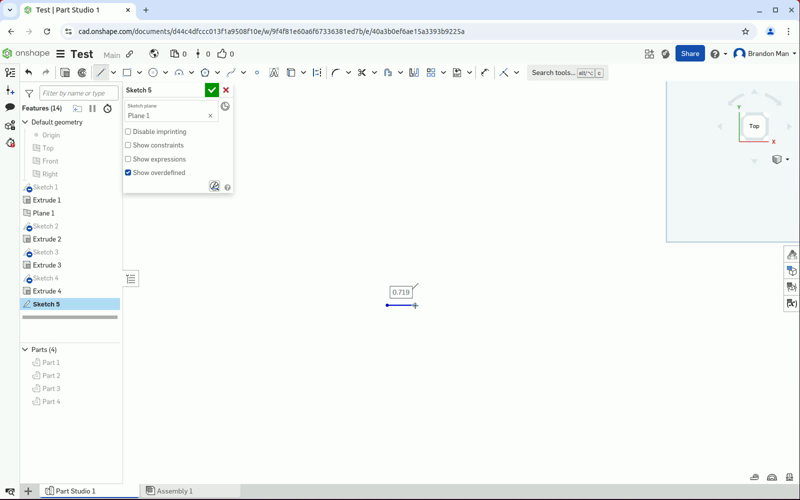
scroll(-6)
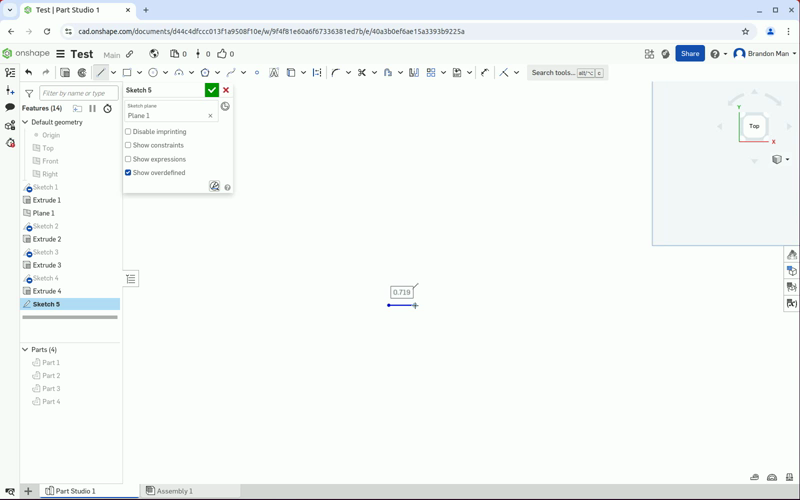
scroll(-6)
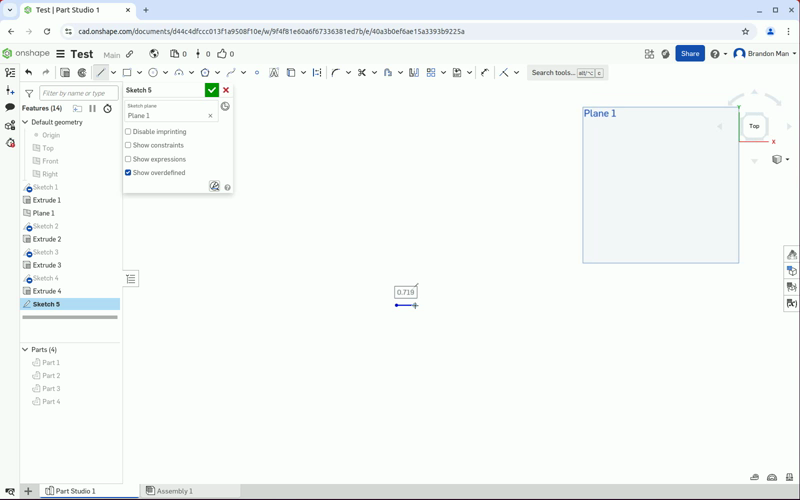
scroll(-6)
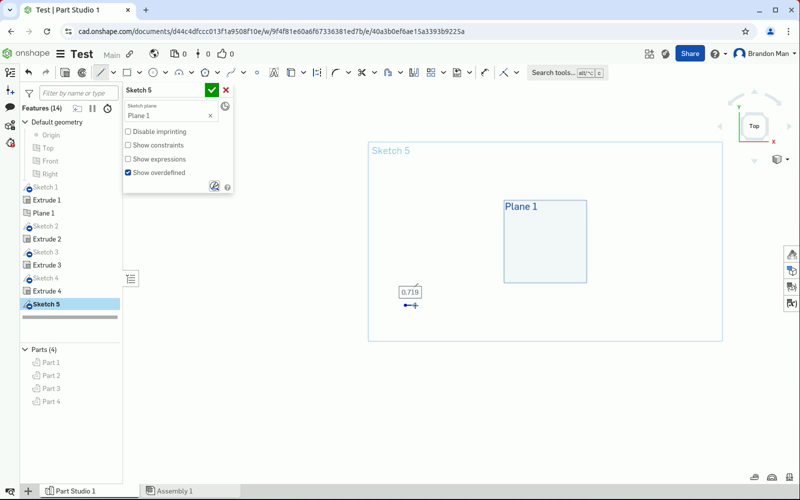
scroll(-6)
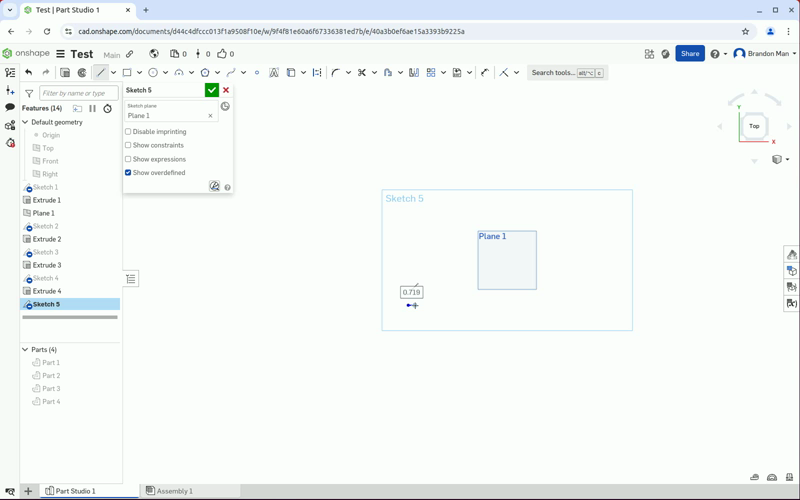
scroll(-6)
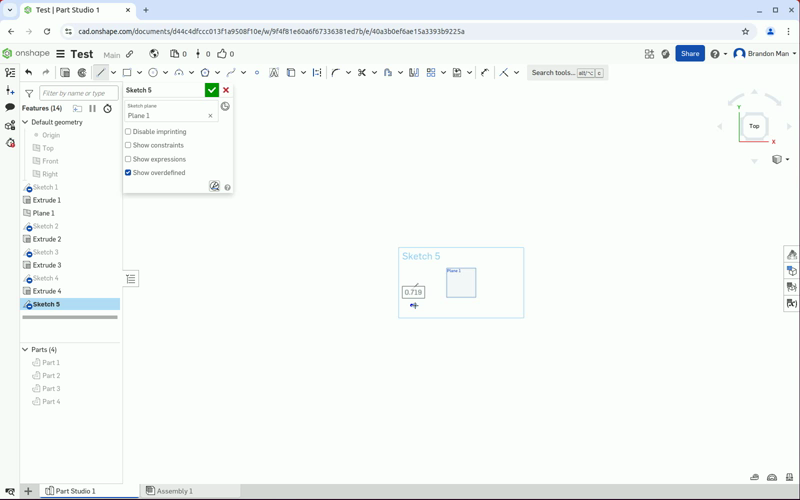
key_up(shift)
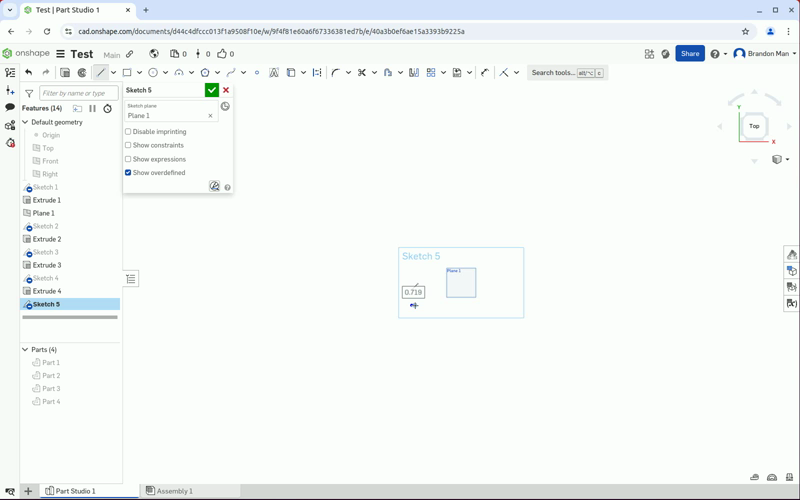
key_down(shift)
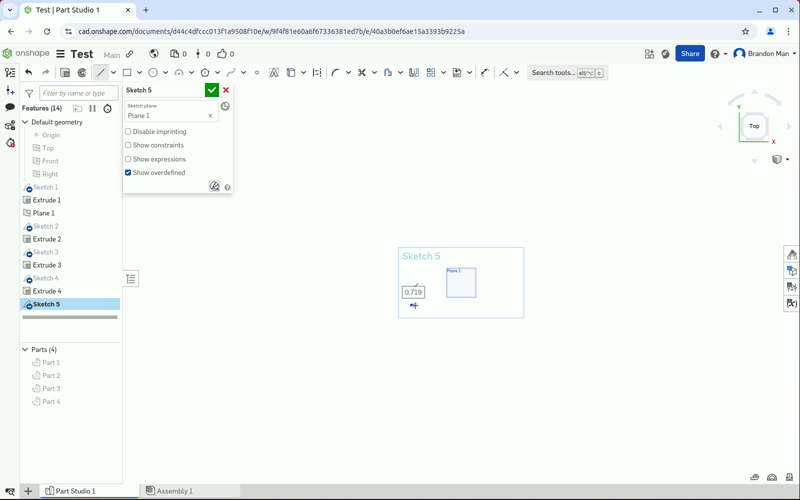
mouse_move(445, 305)
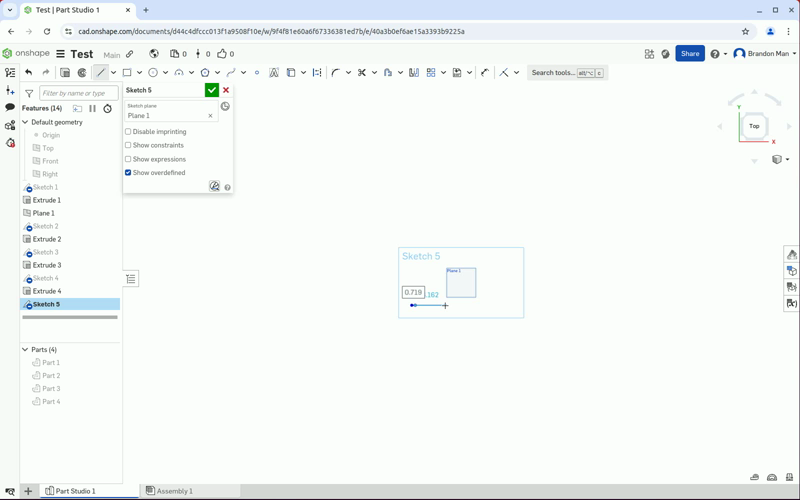
mouse_move(415, 301)
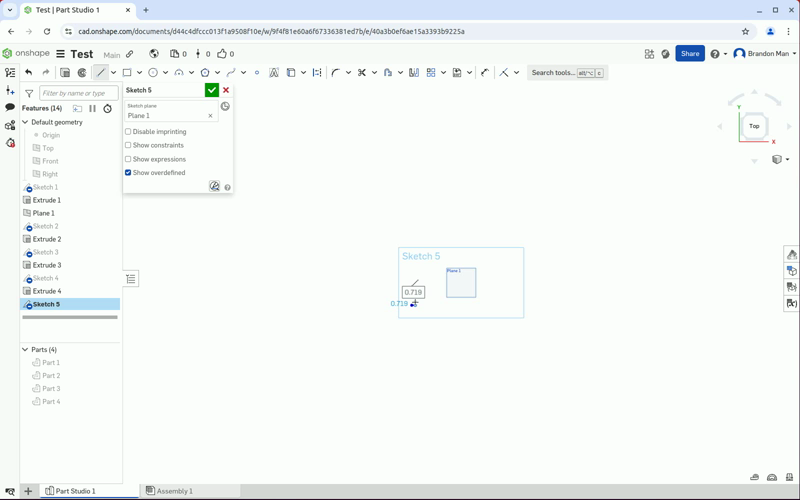
scroll(6)
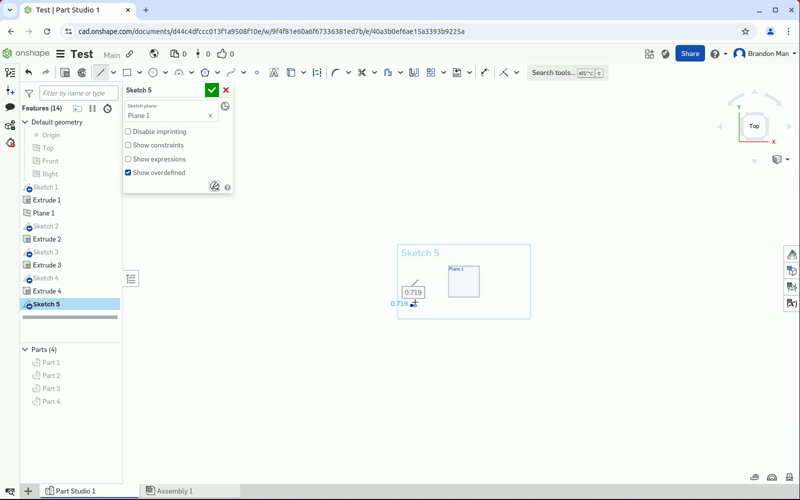
scroll(6)
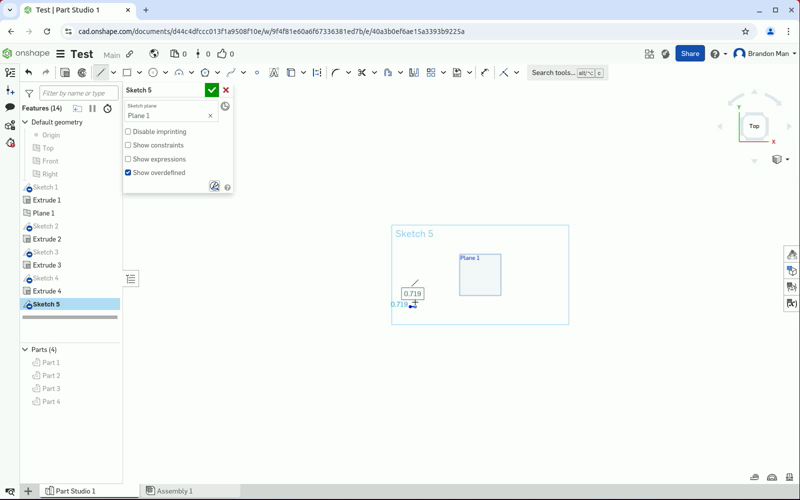
scroll(6)
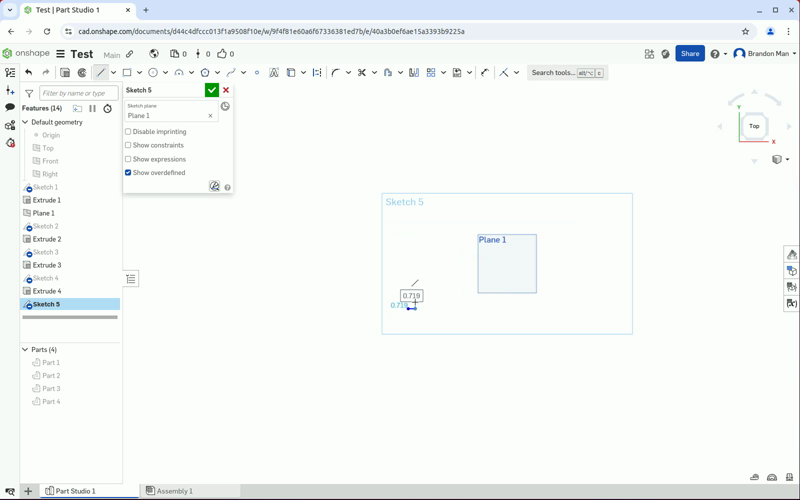
scroll(6)
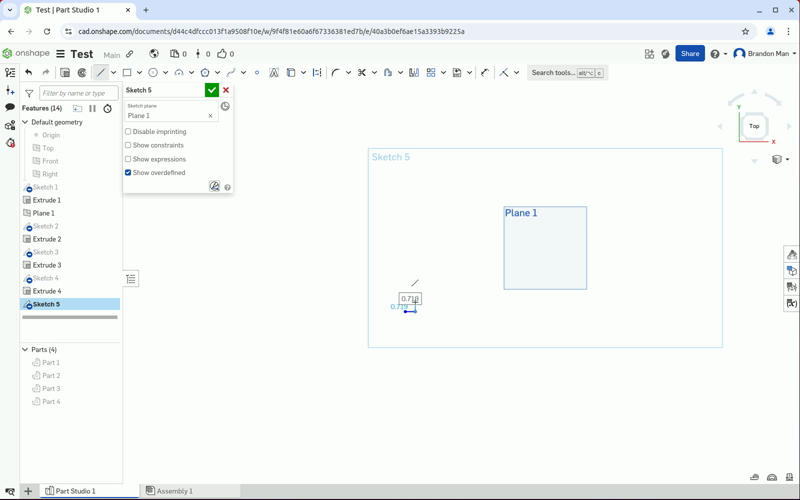
scroll(6)
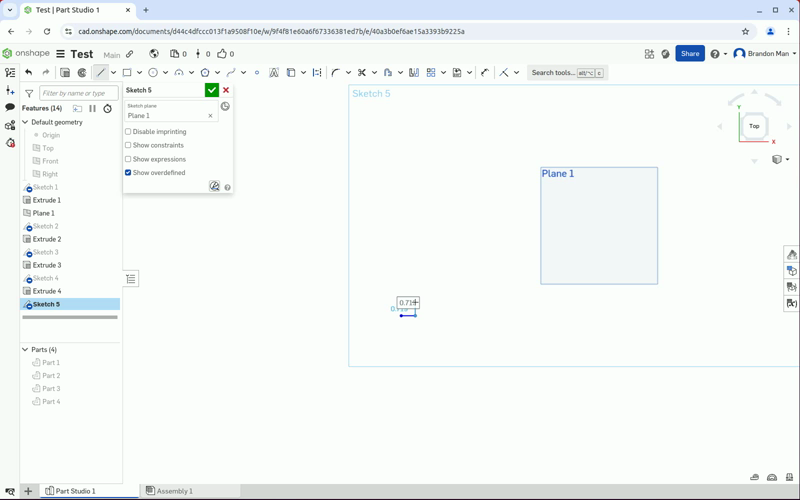
scroll(6)
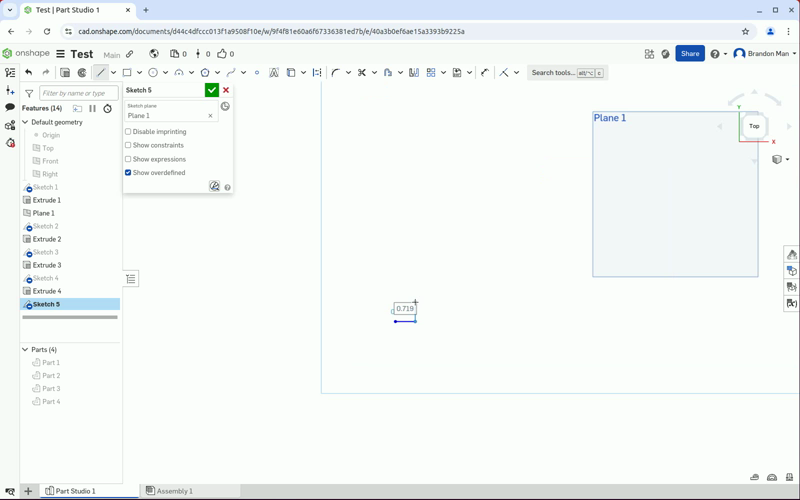
scroll(6)
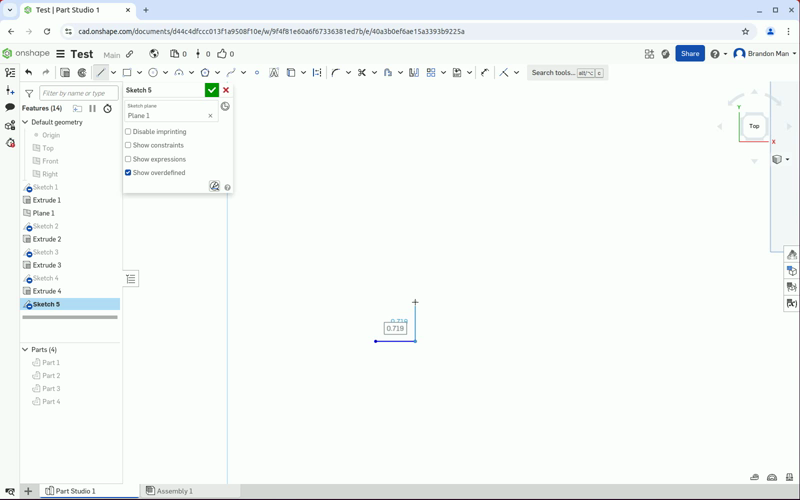
click(415, 301)
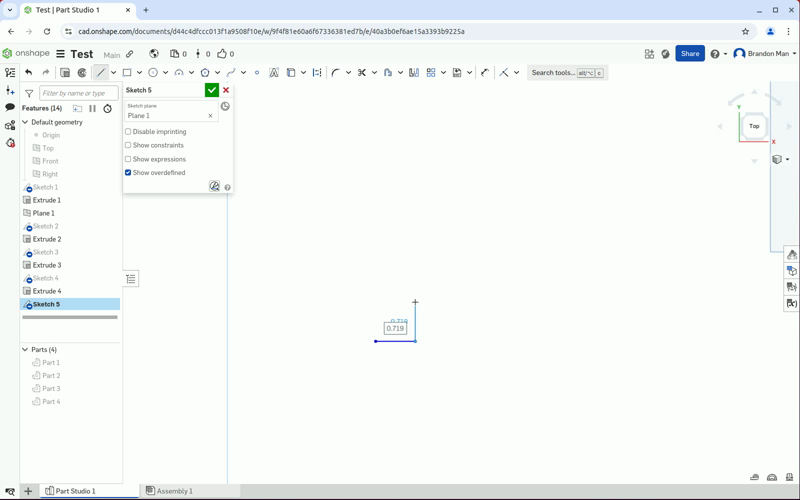
scroll(-6)
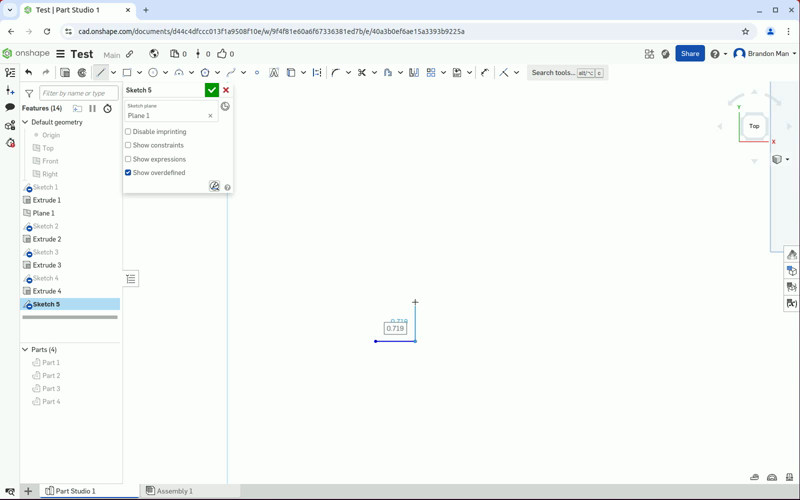
scroll(-6)
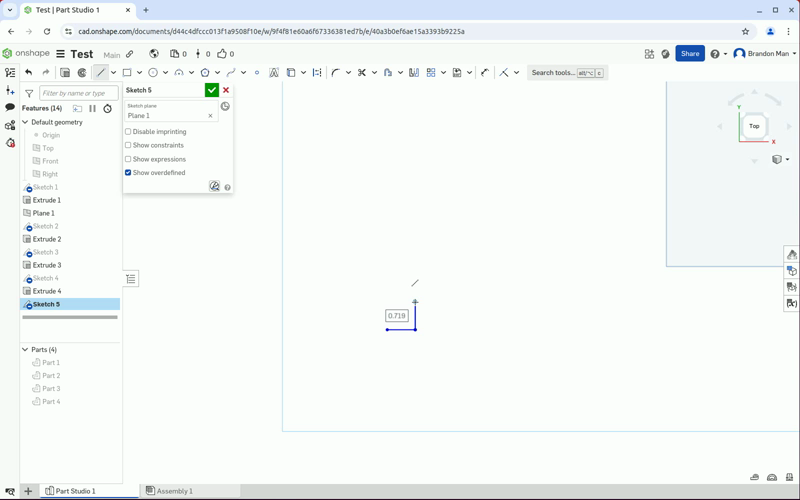
scroll(-6)
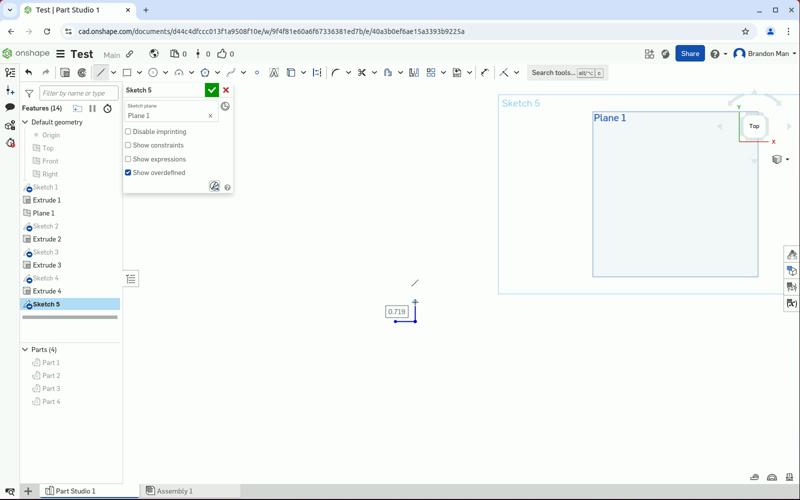
scroll(-6)
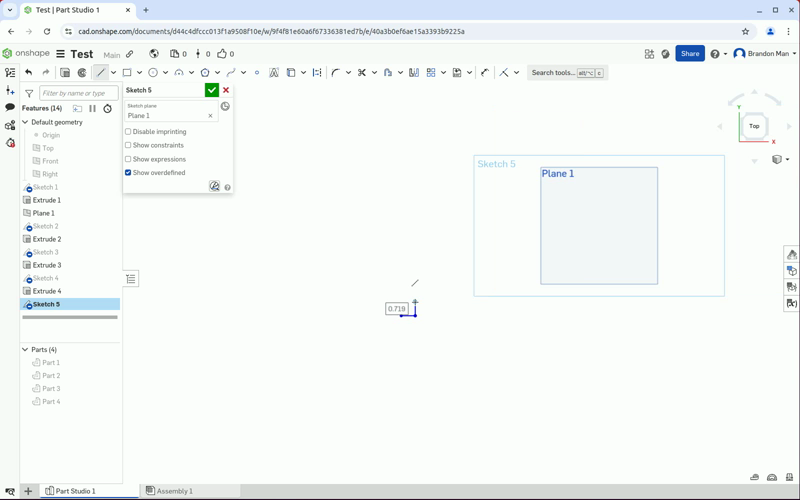
scroll(-6)
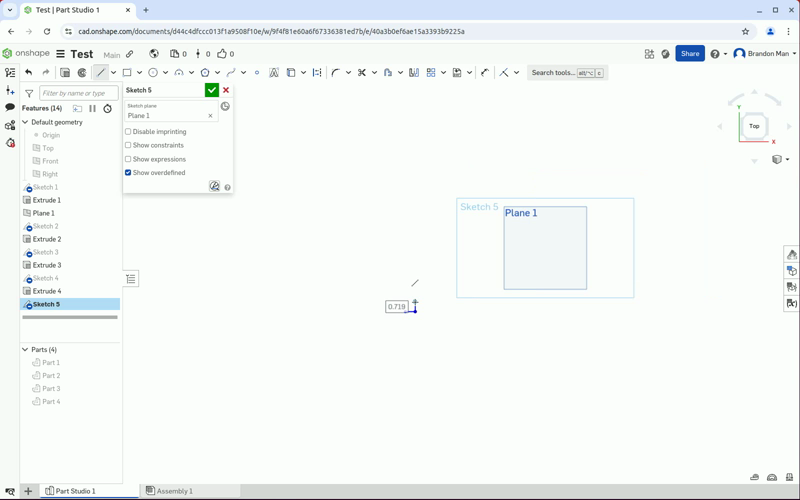
scroll(-6)
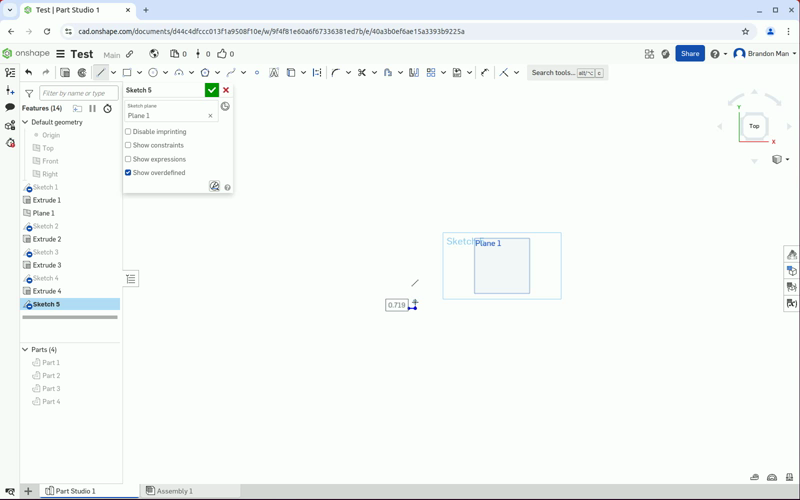
scroll(-6)
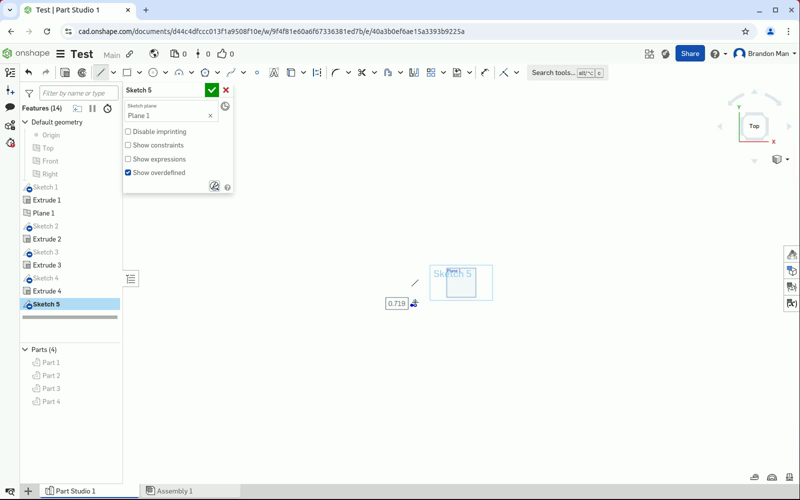
key_up(shift)
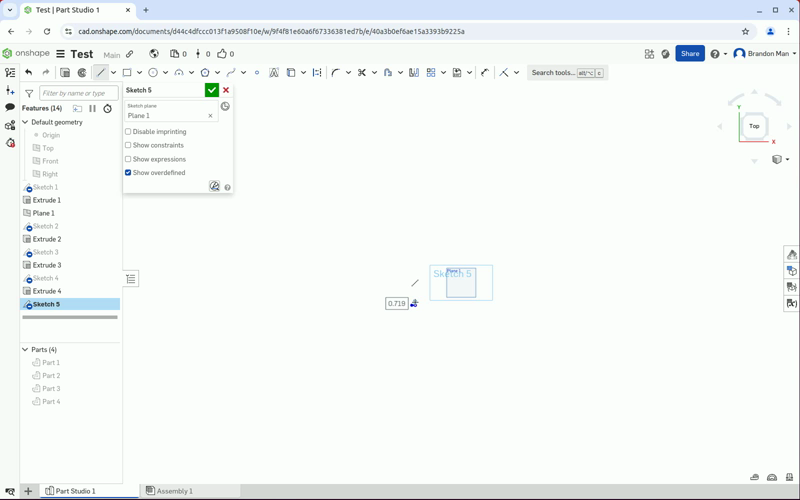
key_down(shift)
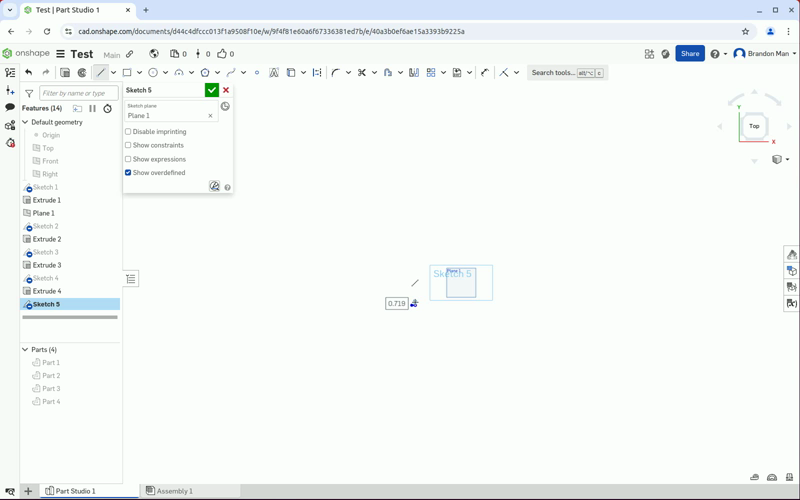
mouse_move(445, 301)
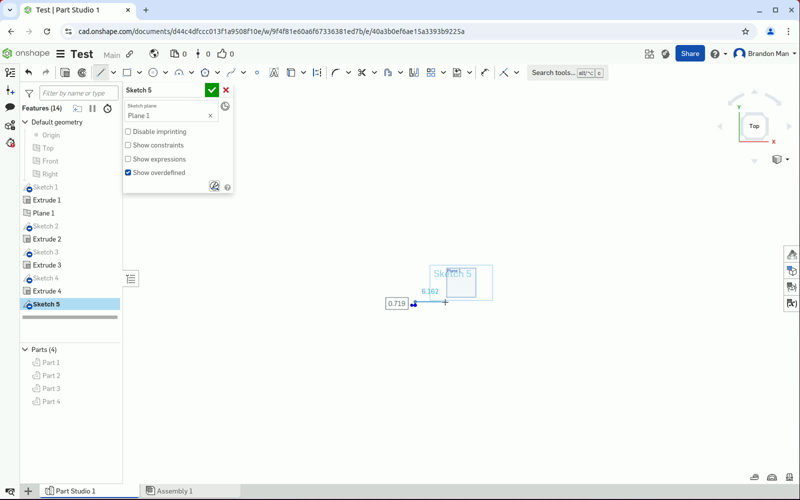
mouse_move(411, 301)
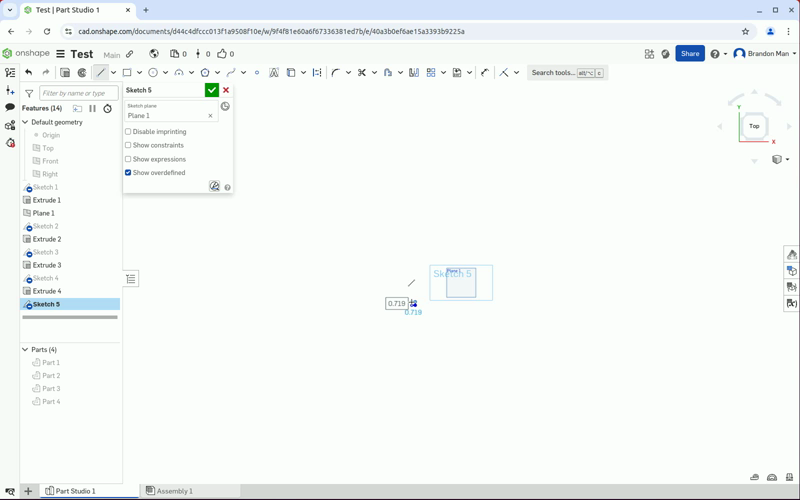
scroll(6)
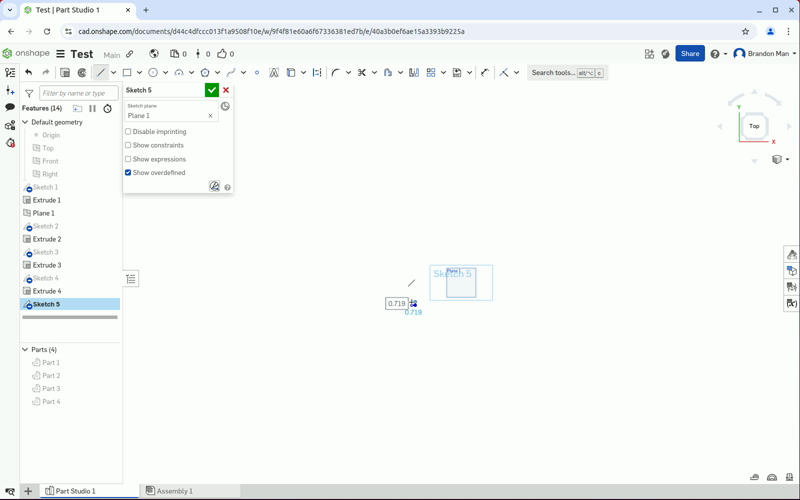
scroll(6)
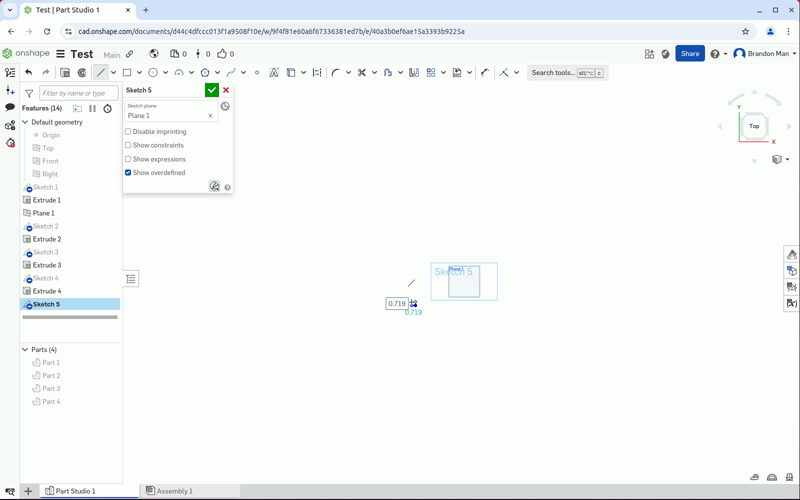
scroll(6)
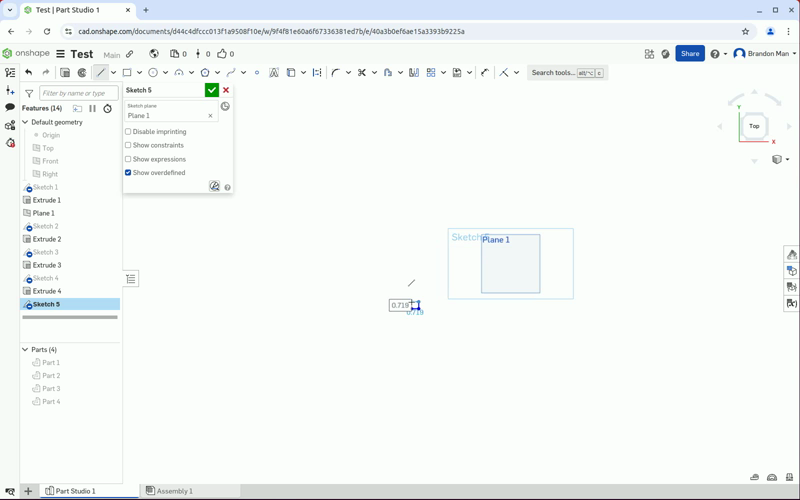
scroll(6)
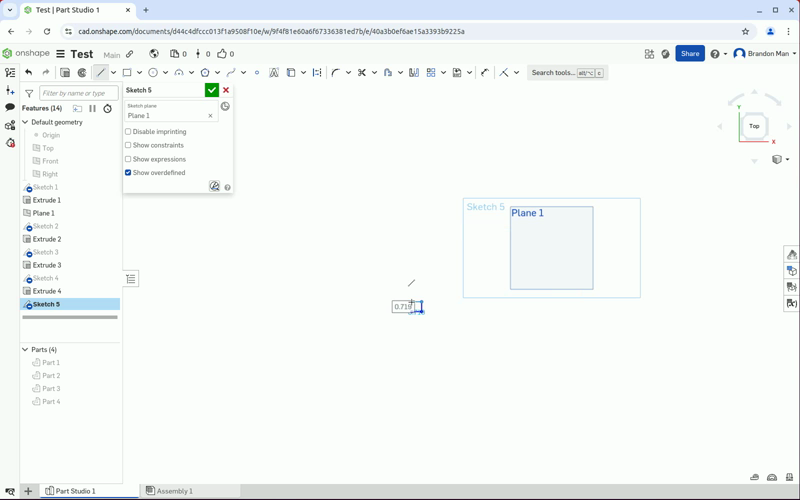
scroll(6)
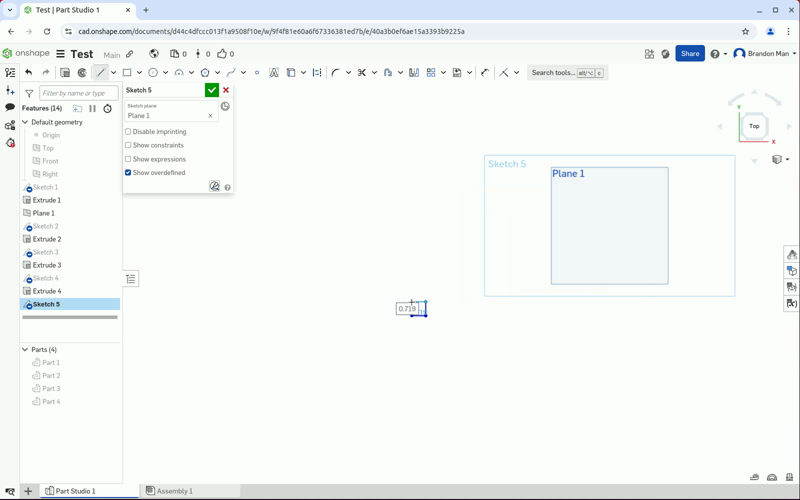
scroll(6)
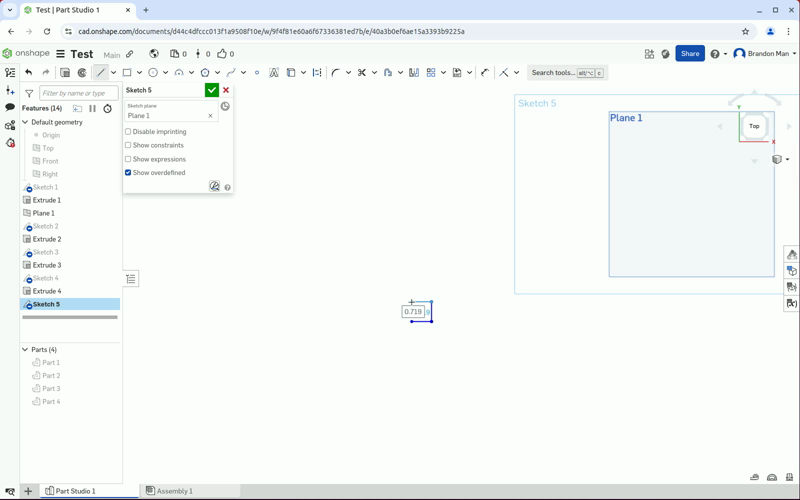
scroll(6)
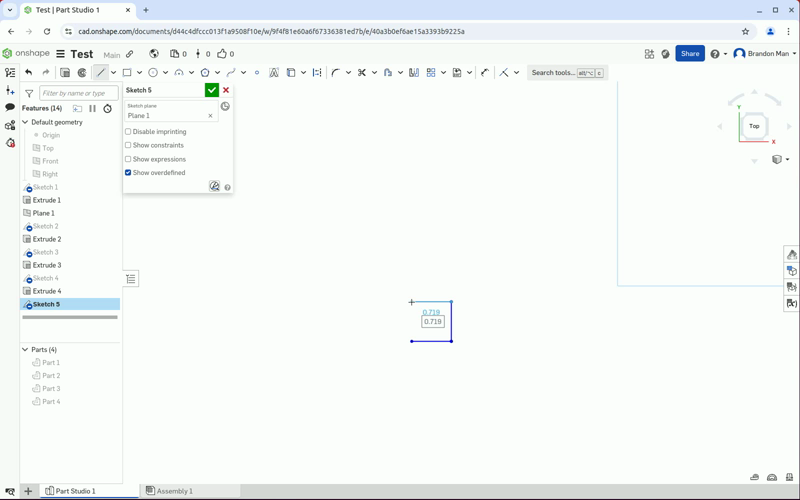
click(411, 301)
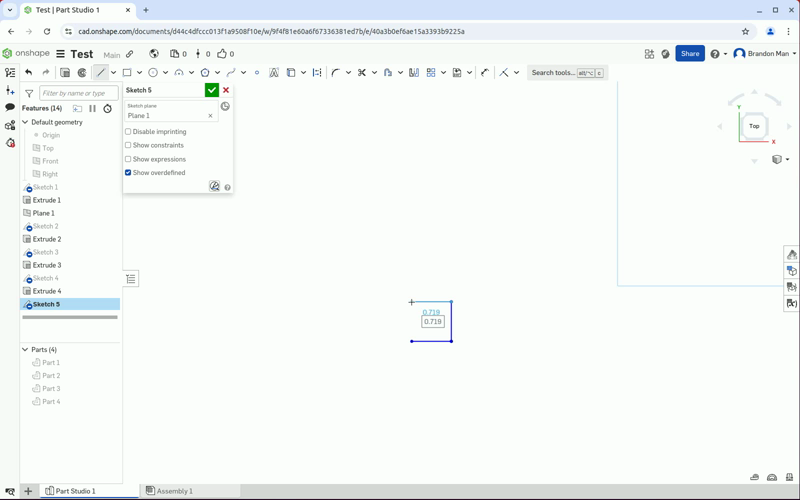
scroll(-6)
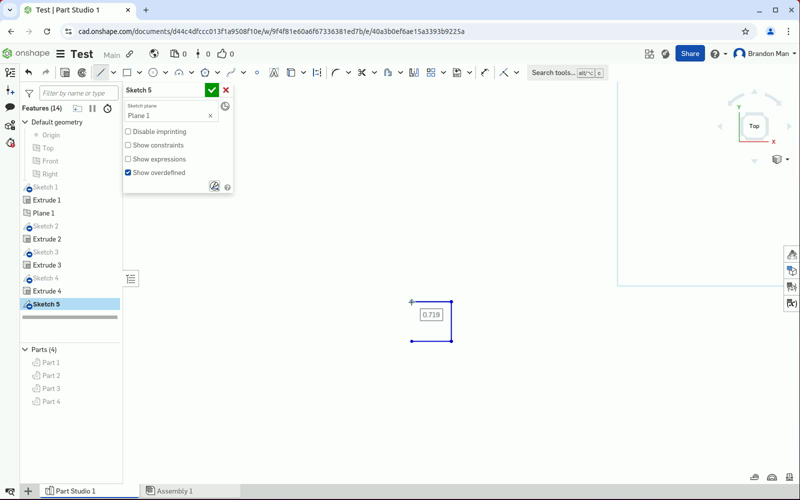
scroll(-6)
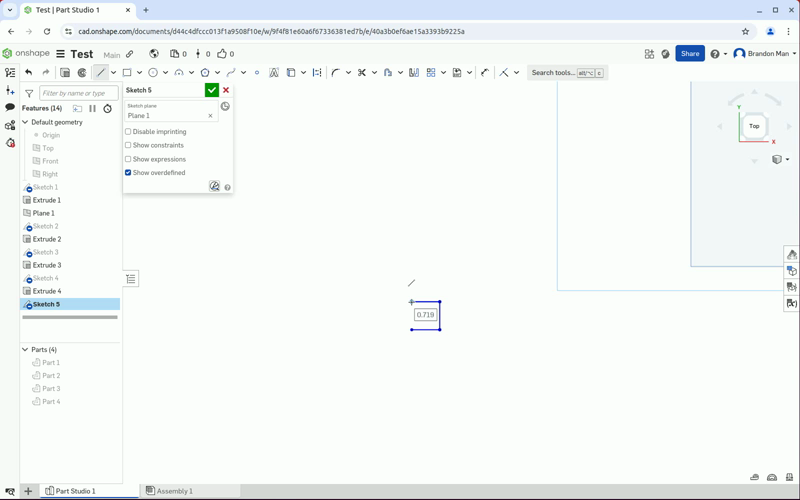
scroll(-6)
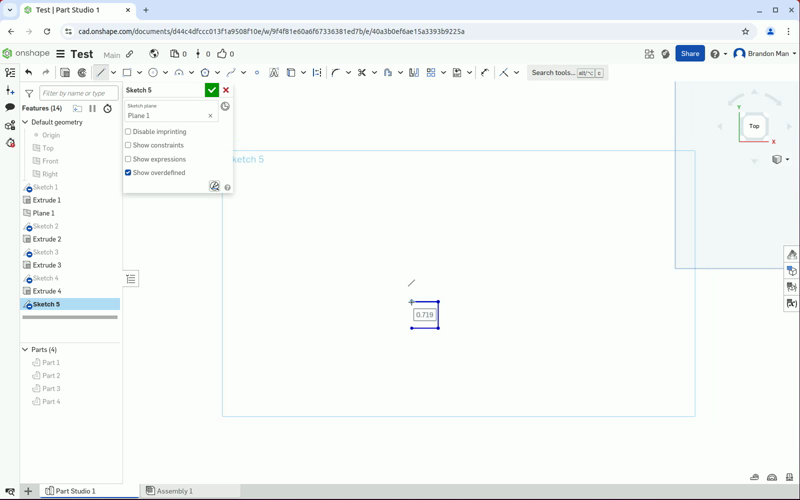
scroll(-6)
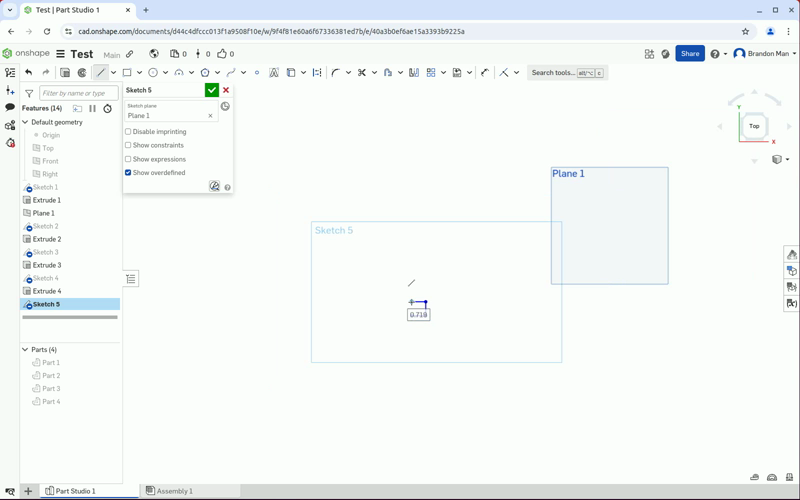
scroll(-6)
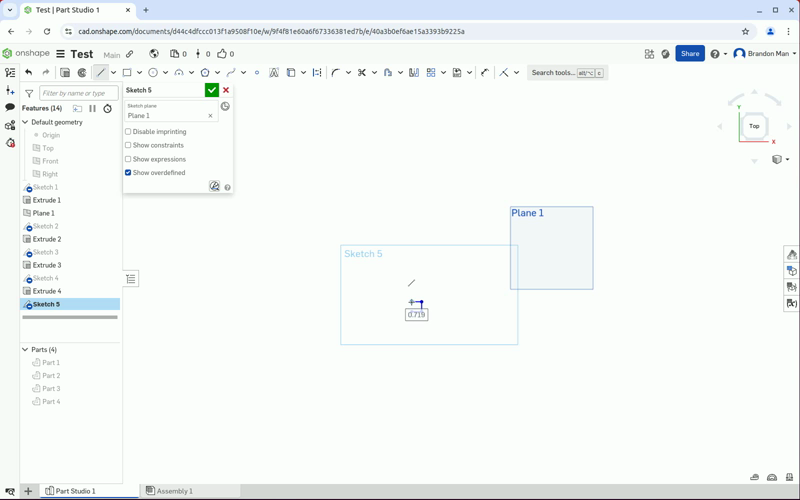
scroll(-6)
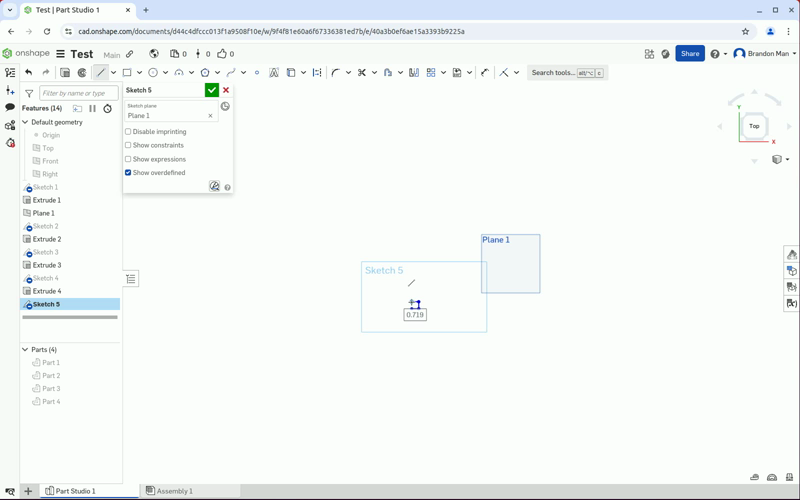
scroll(-6)
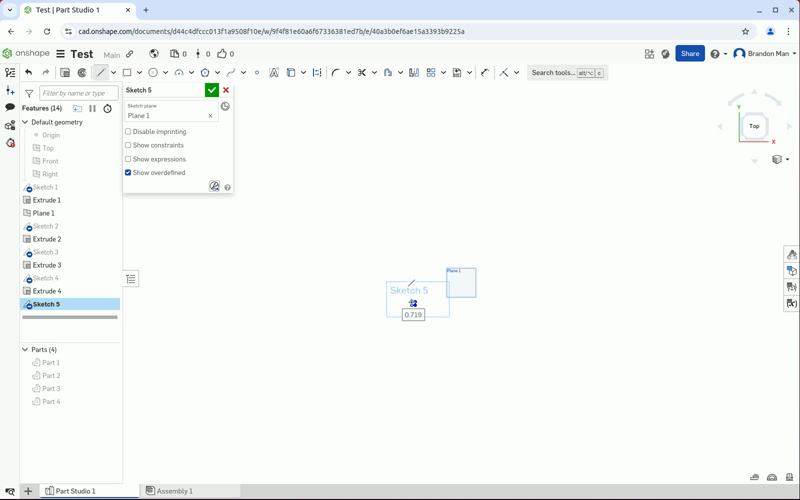
key_up(shift)
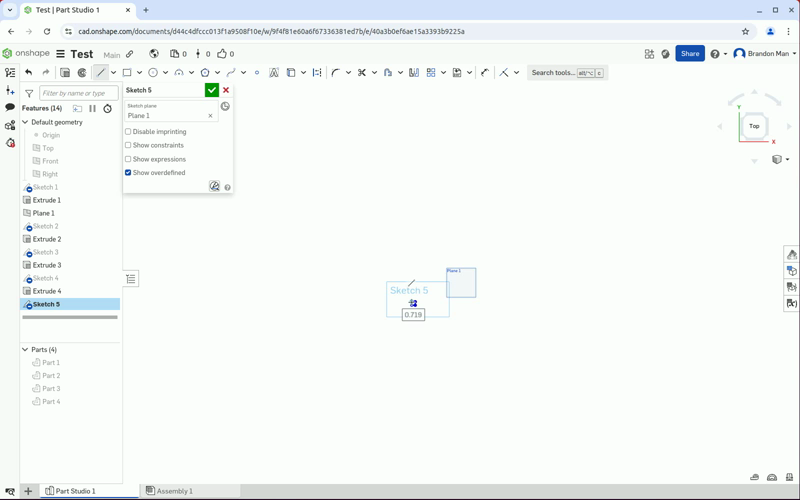
mouse_move(441, 301)
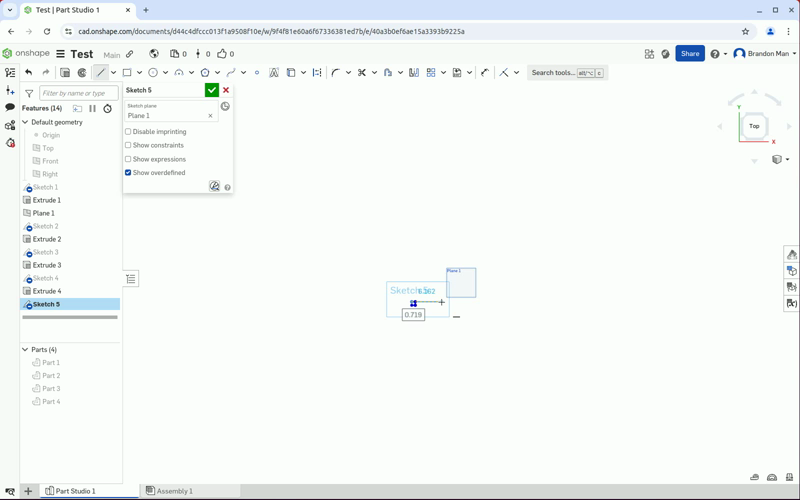
key_down(shift)
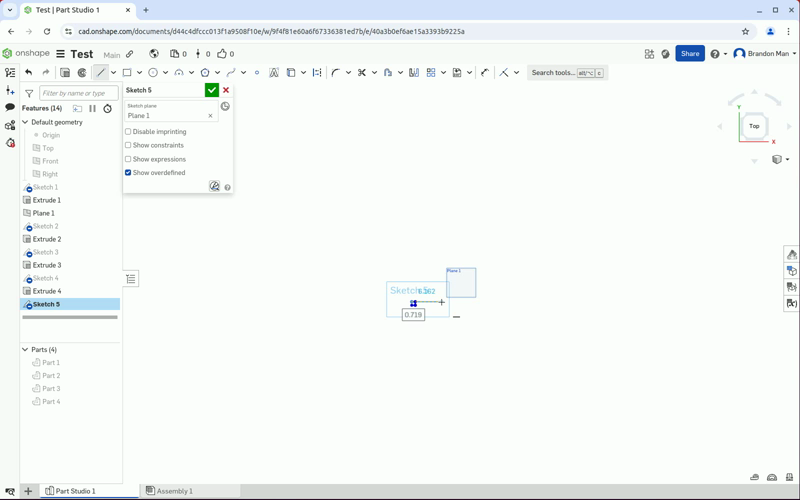
mouse_move(411, 305)
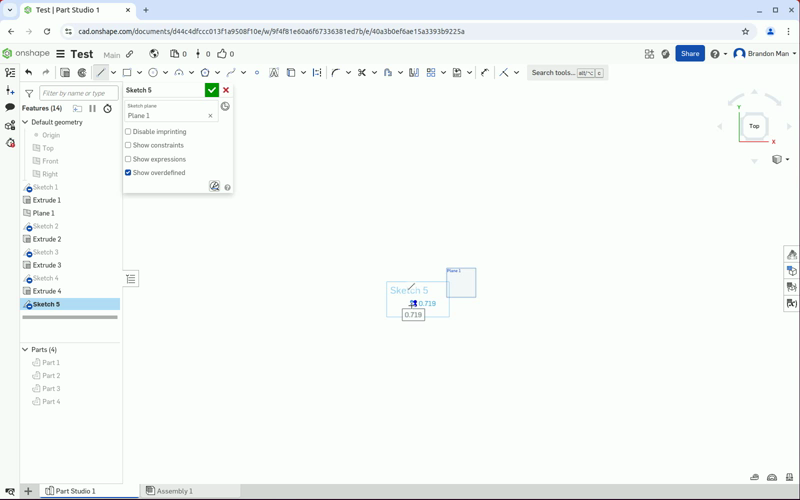
scroll(6)
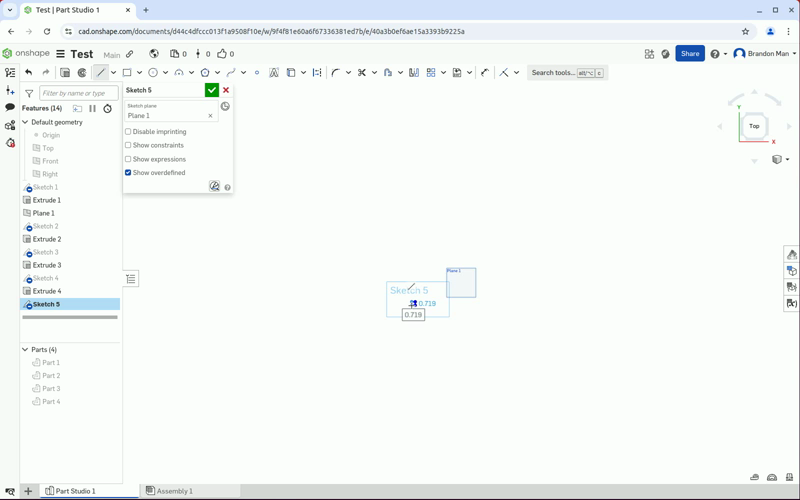
scroll(6)
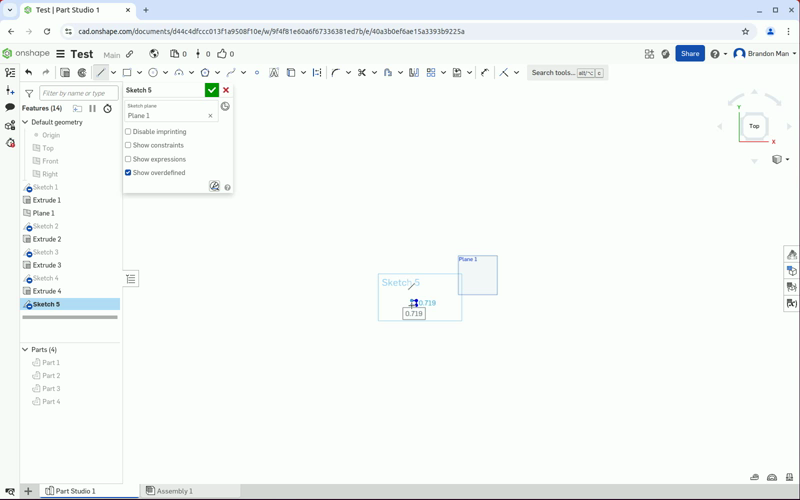
scroll(6)
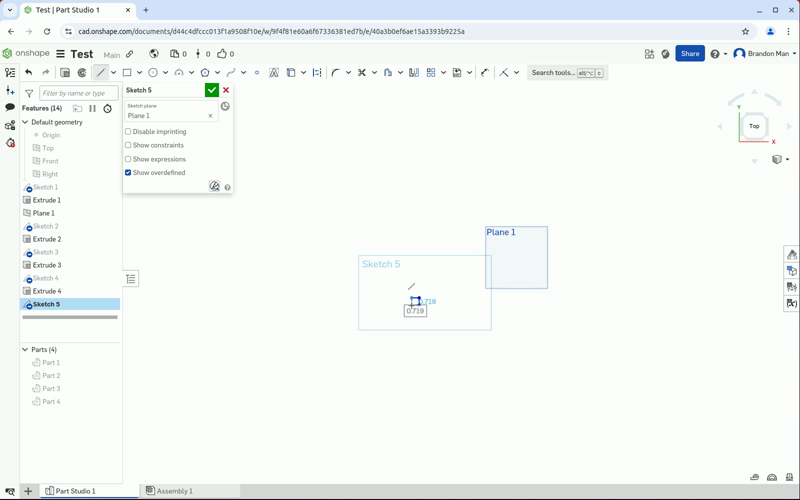
scroll(6)
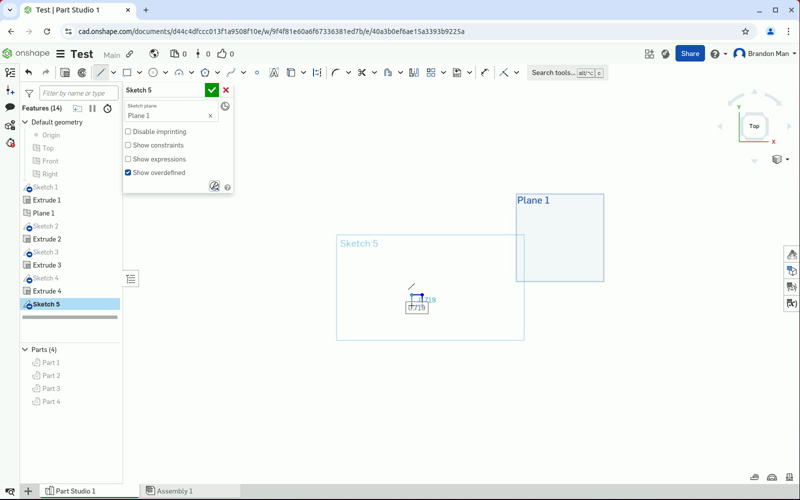
scroll(6)
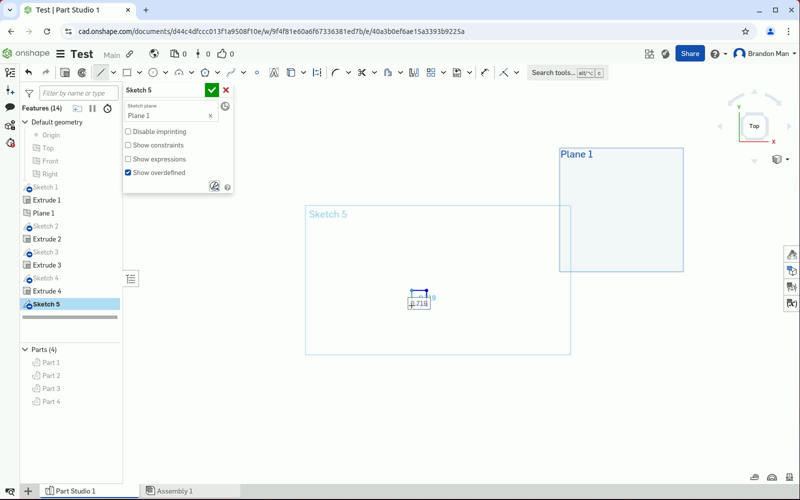
scroll(6)
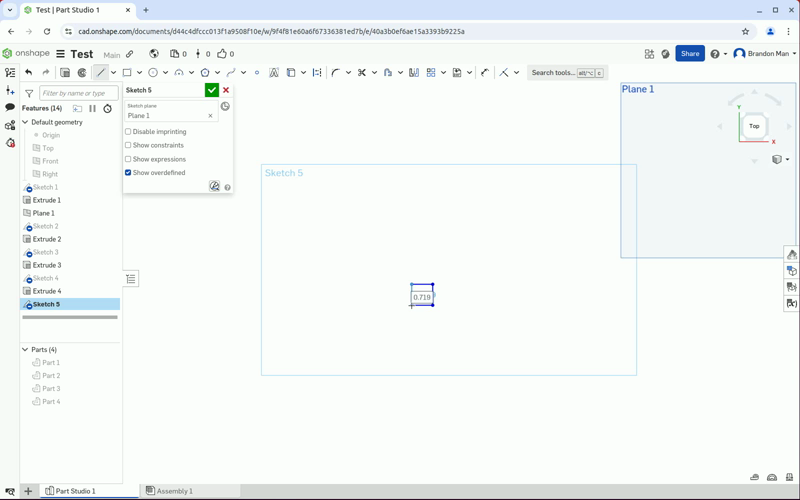
scroll(6)
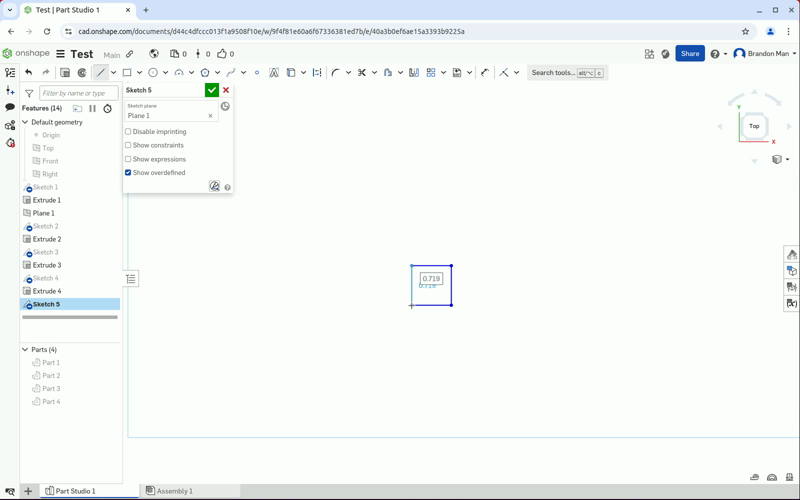
key_up(shift)
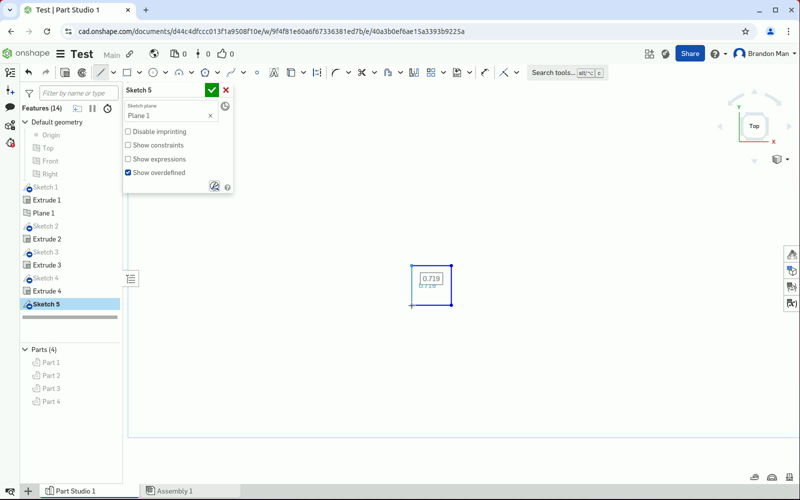
click(411, 305)
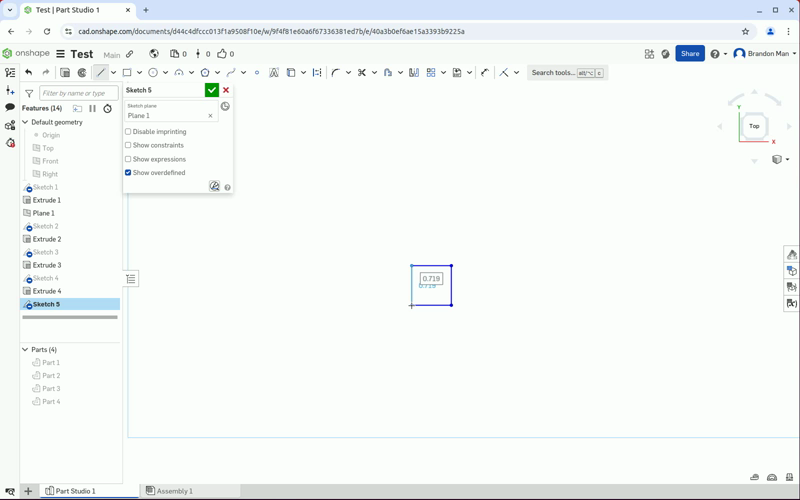
scroll(-6)
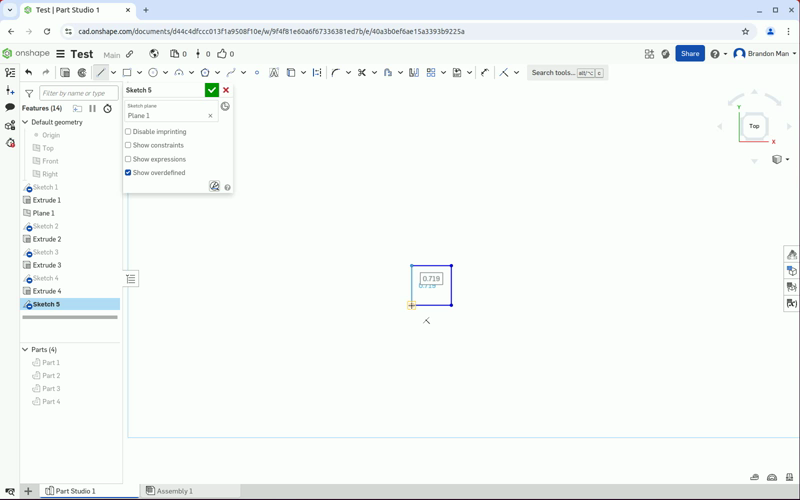
scroll(-6)
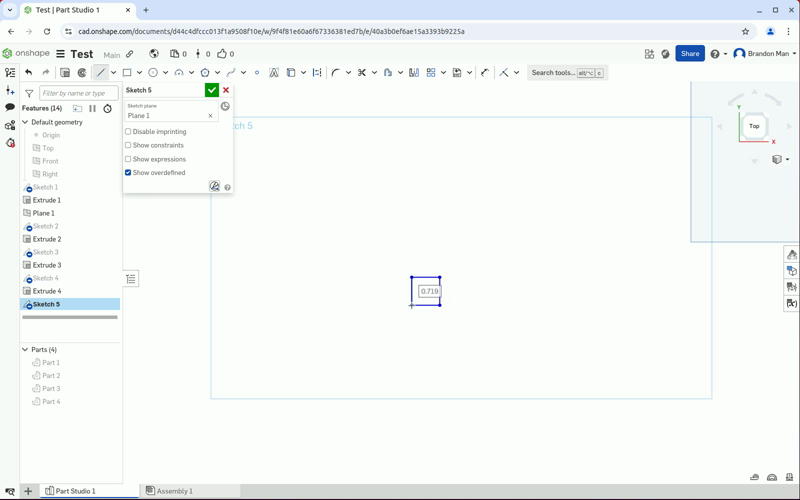
scroll(-6)
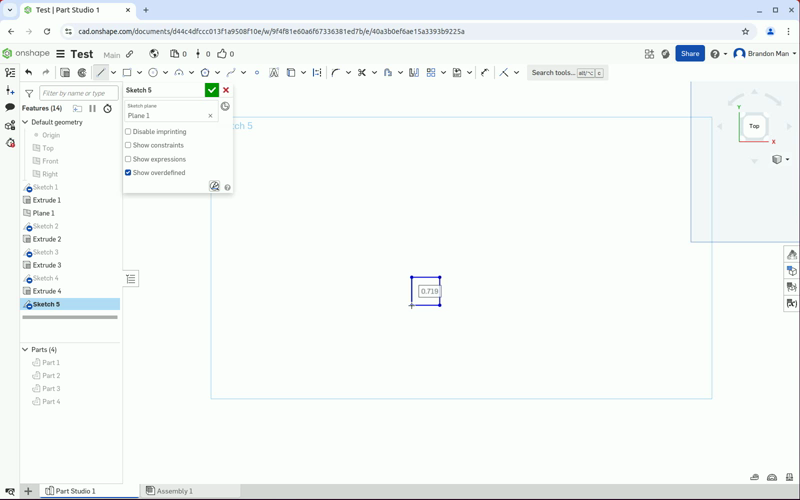
scroll(-6)
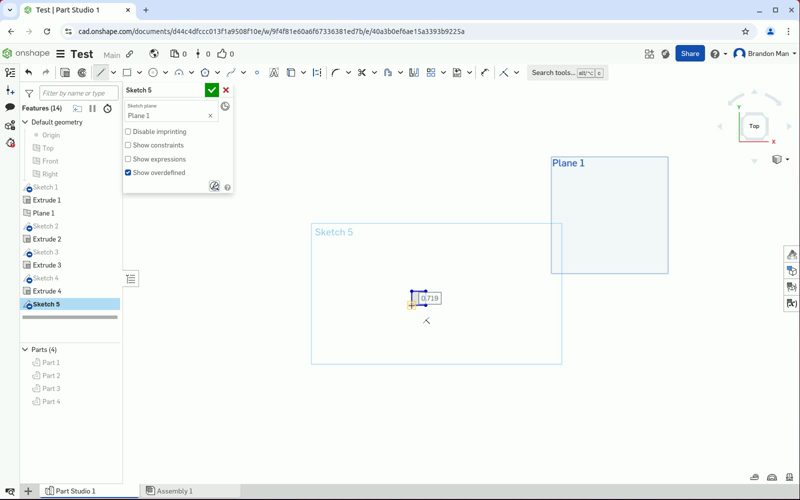
scroll(-6)
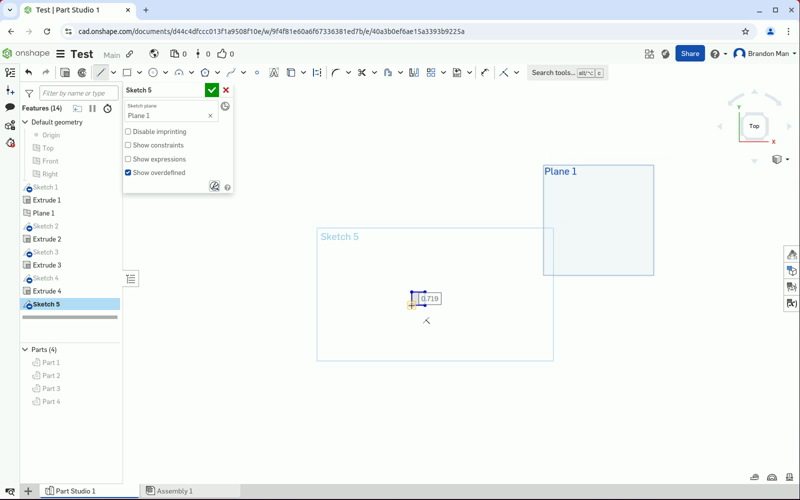
scroll(-6)
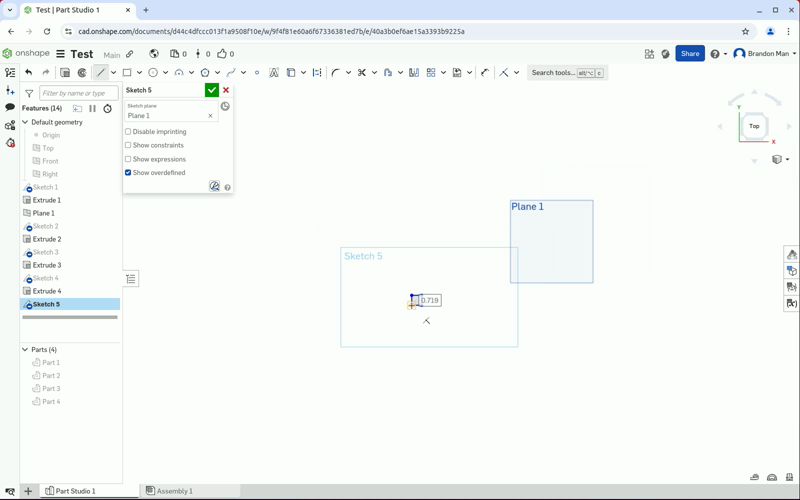
scroll(-6)
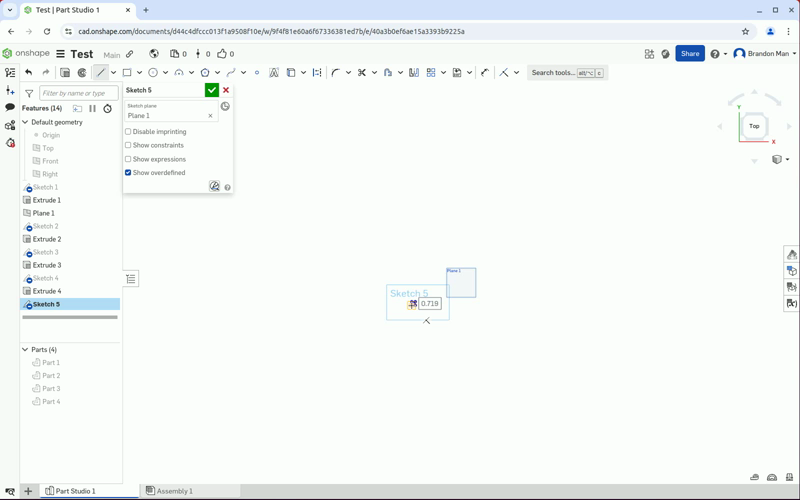
key(esc)
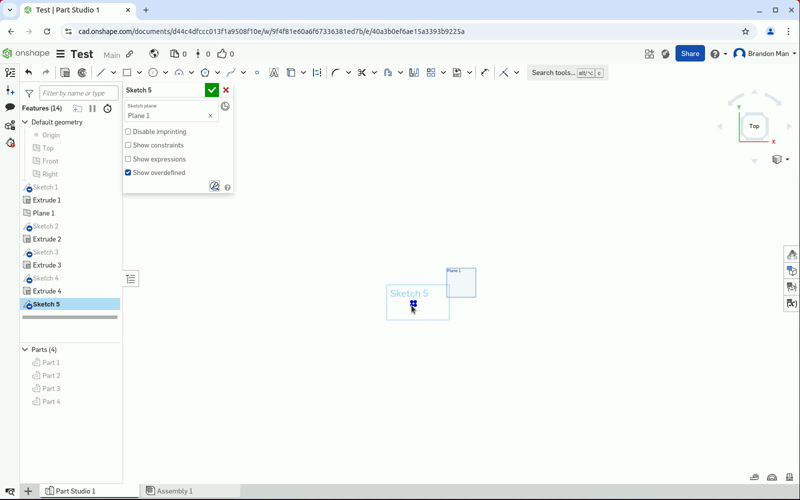
mouse_move(414, 302)
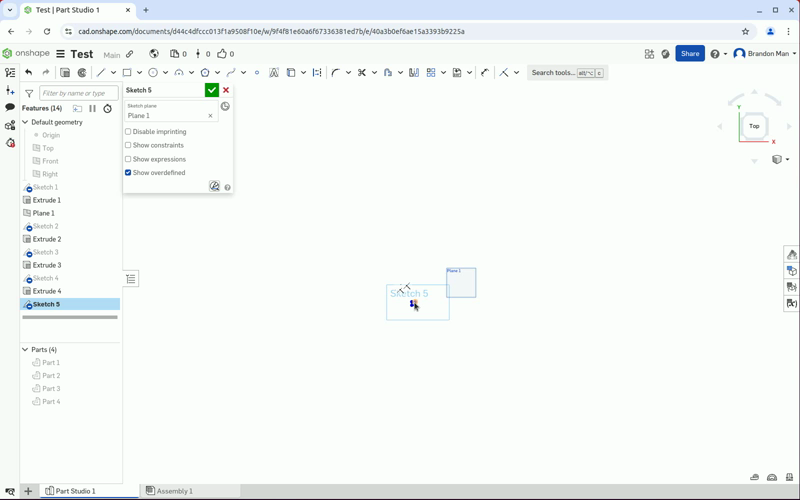
scroll(6)
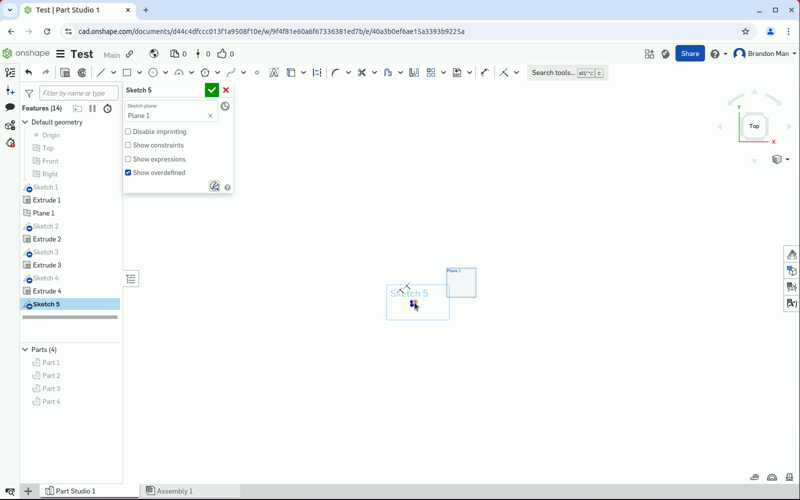
scroll(6)
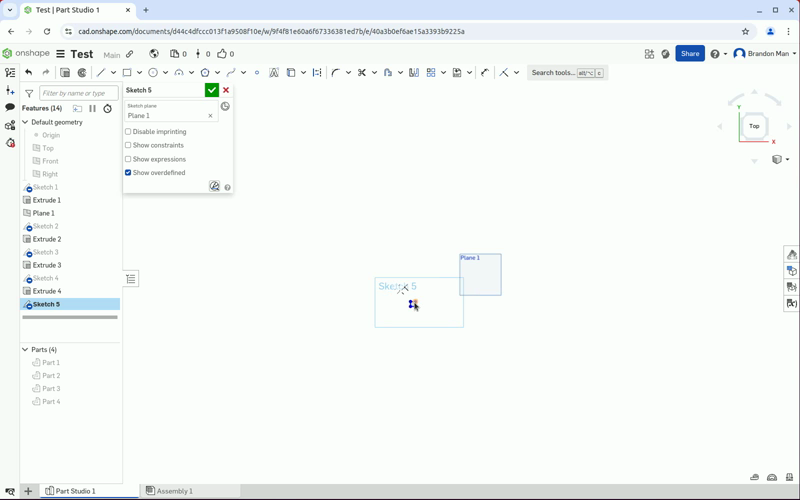
scroll(6)
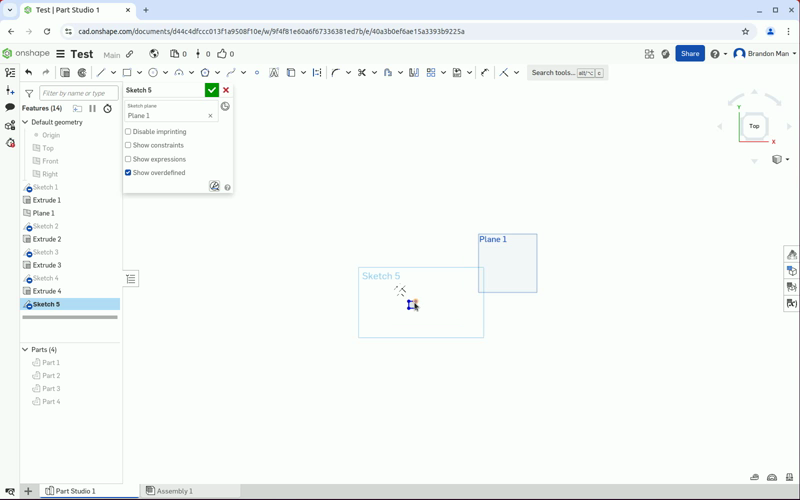
scroll(6)
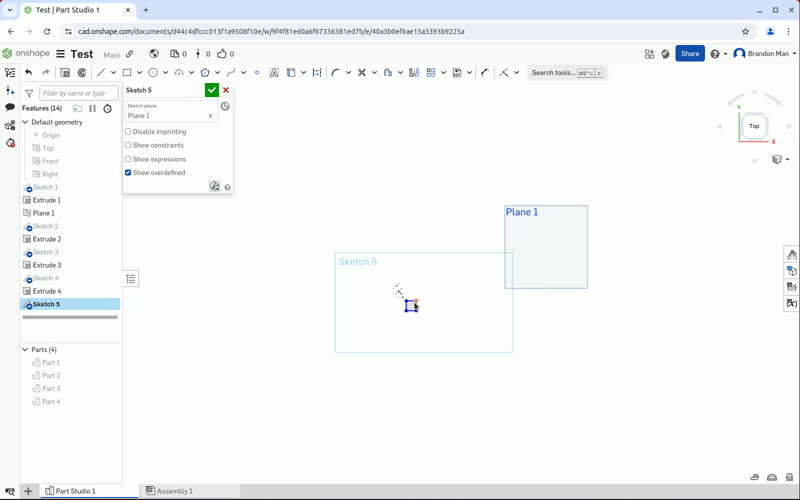
scroll(6)
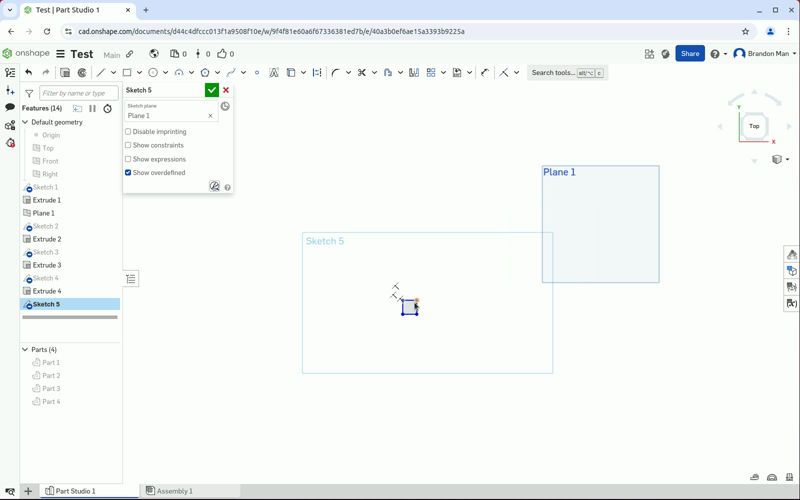
scroll(6)
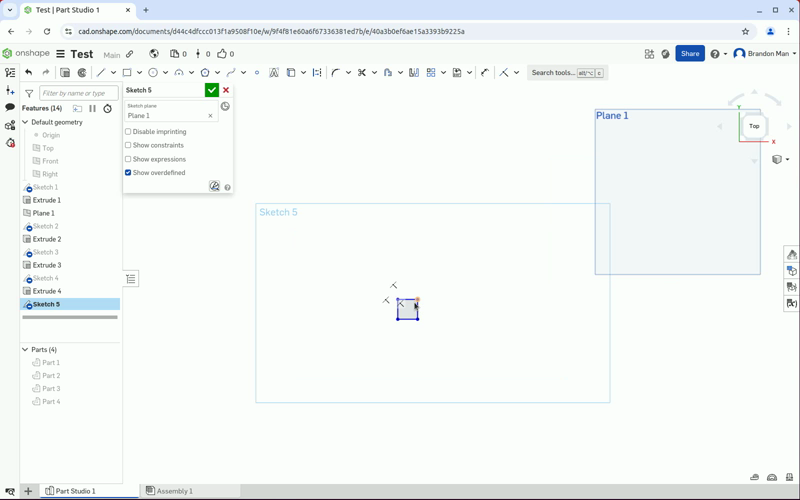
scroll(6)
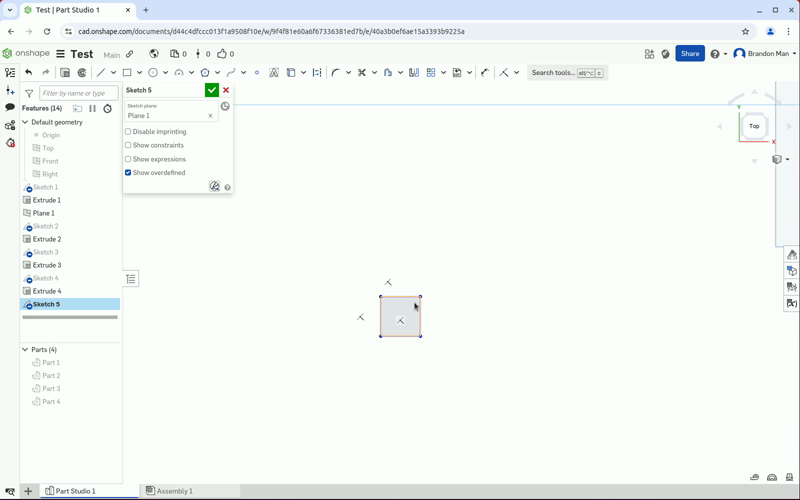
click(414, 302)
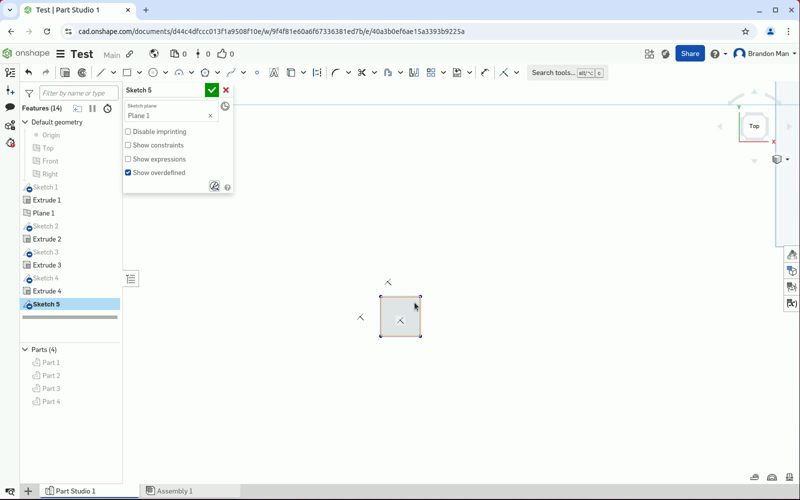
scroll(-6)
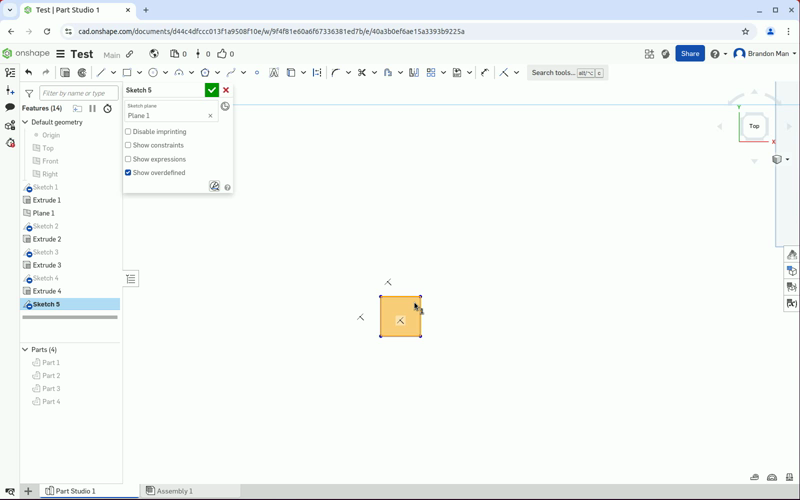
scroll(-6)
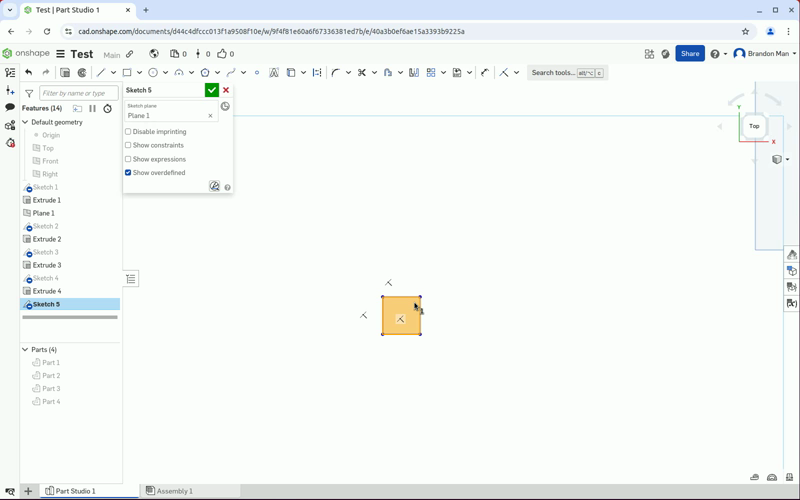
scroll(-6)
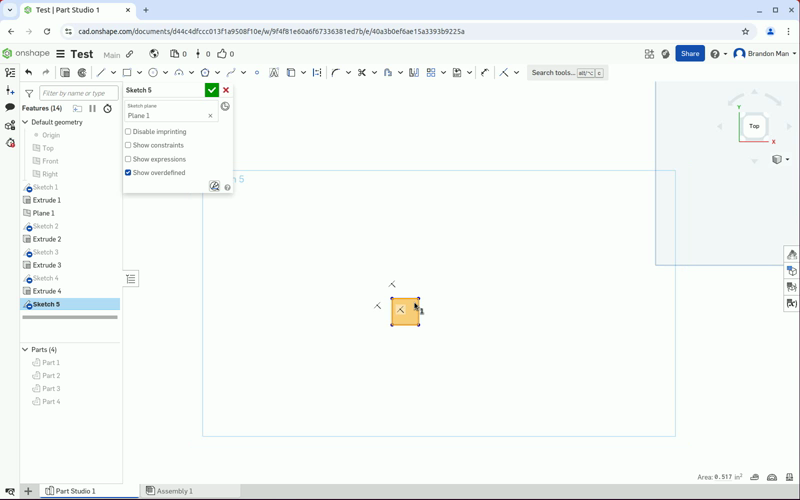
scroll(-6)
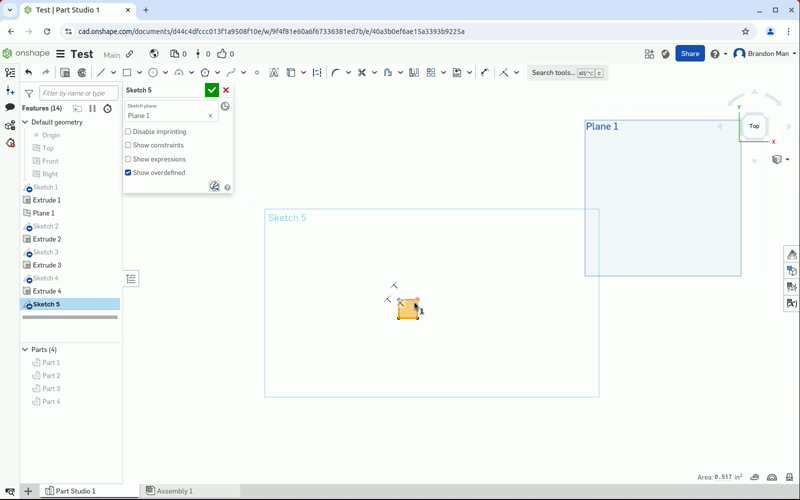
scroll(-6)
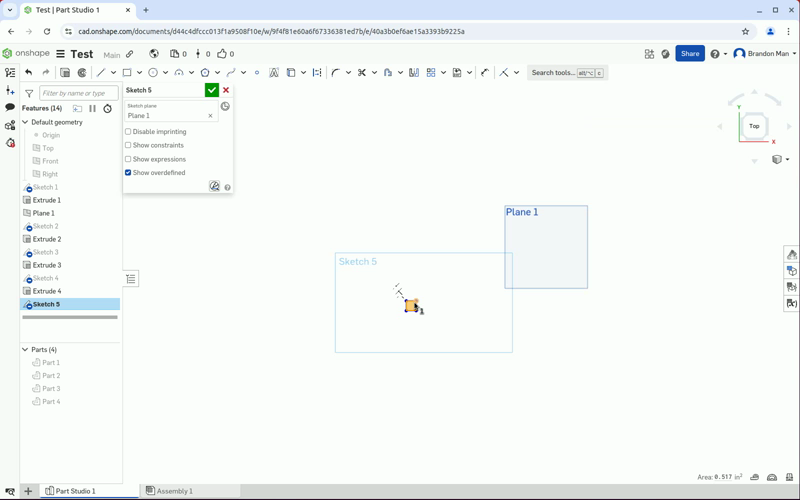
scroll(-6)
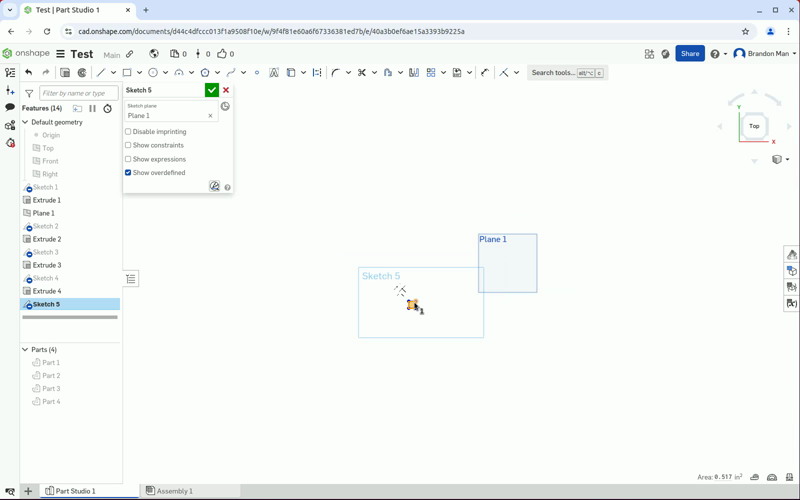
scroll(-6)
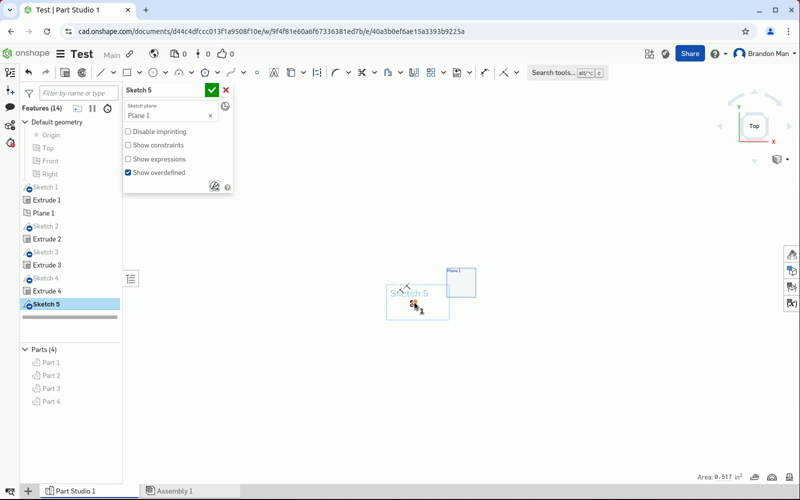
mouse_move(73, 352)
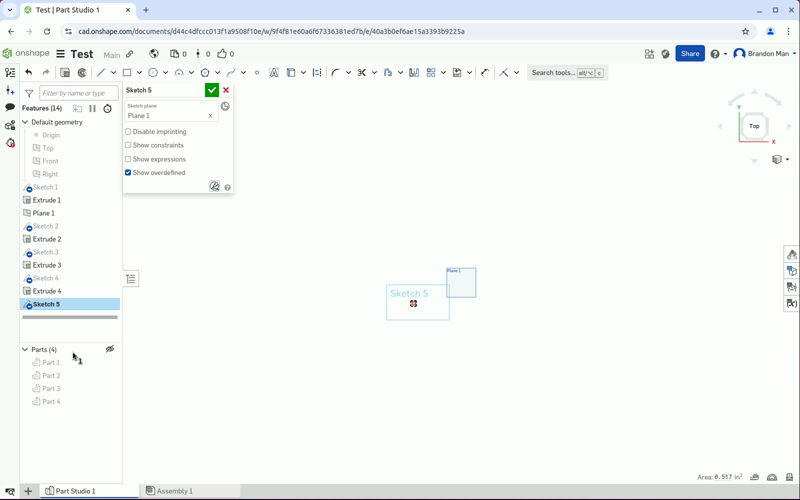
key(shift+y)
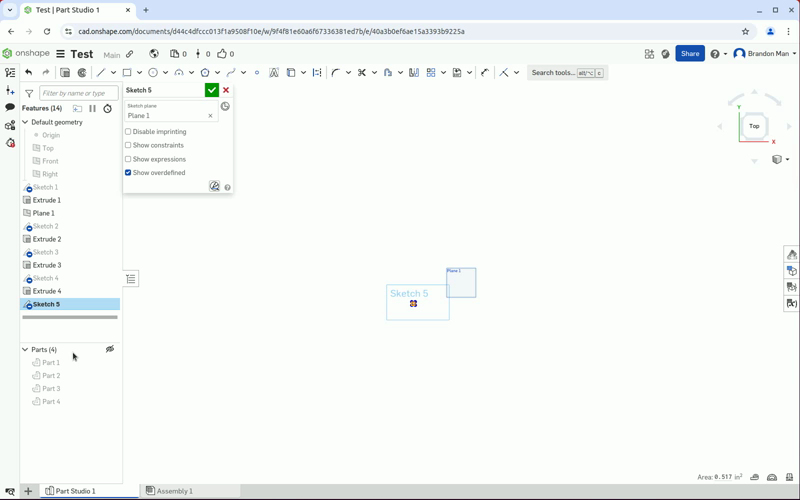
key(shift+e)
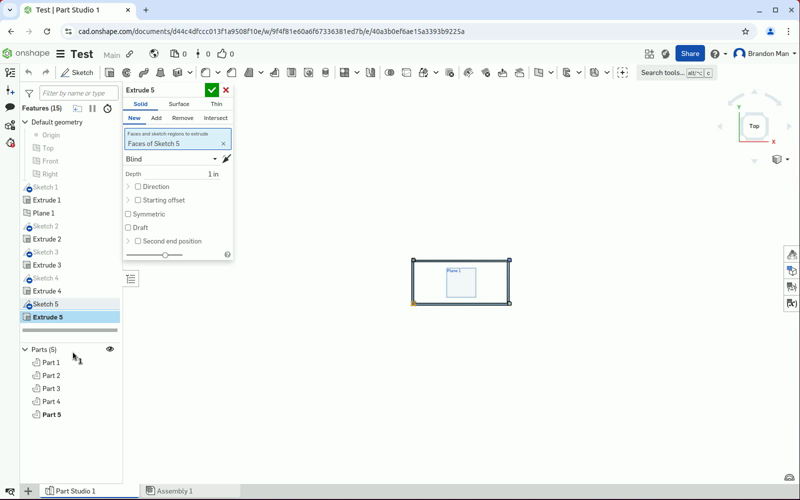
mouse_move(143, 106)
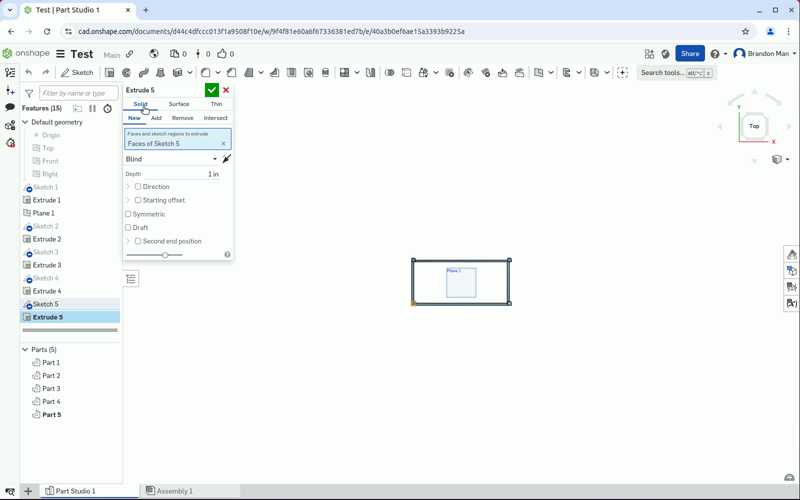
click(143, 106)
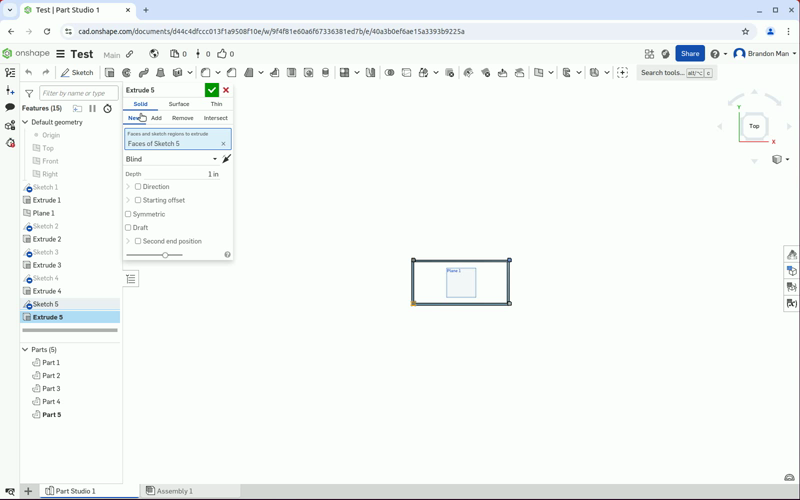
mouse_move(137, 120)
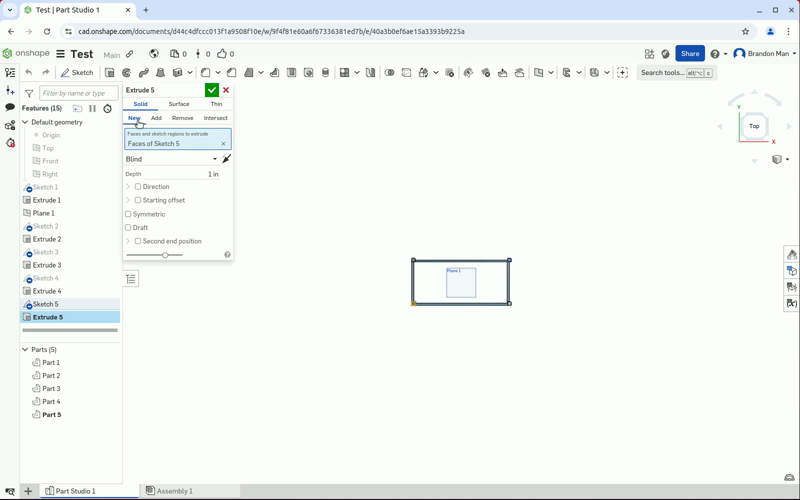
click(137, 120)
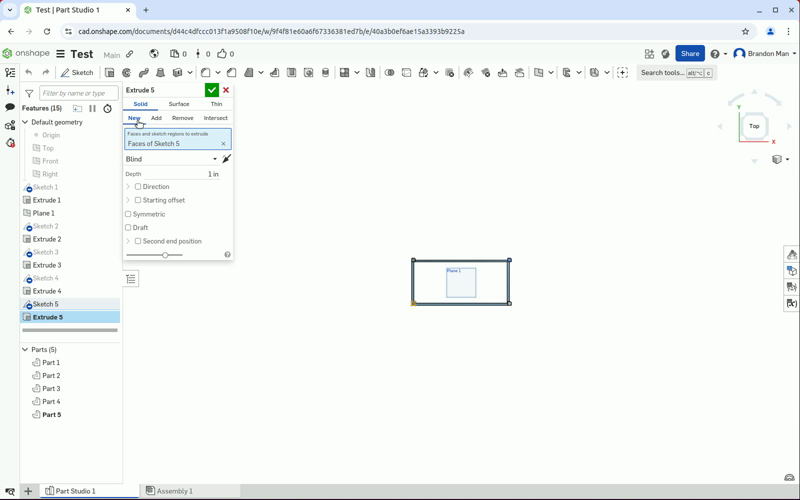
key(tab, 4)
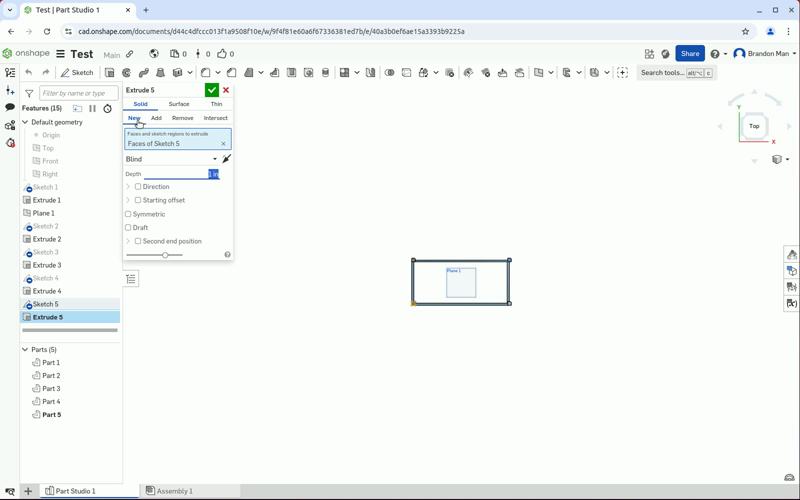
text(22.386)
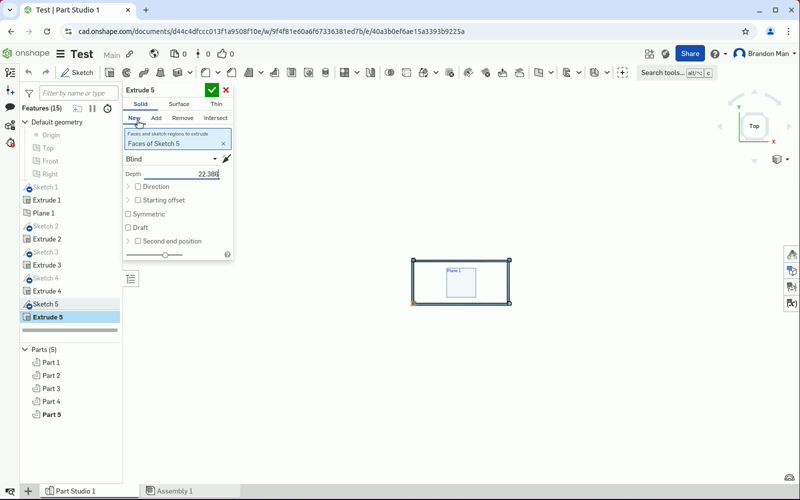
key(enter)
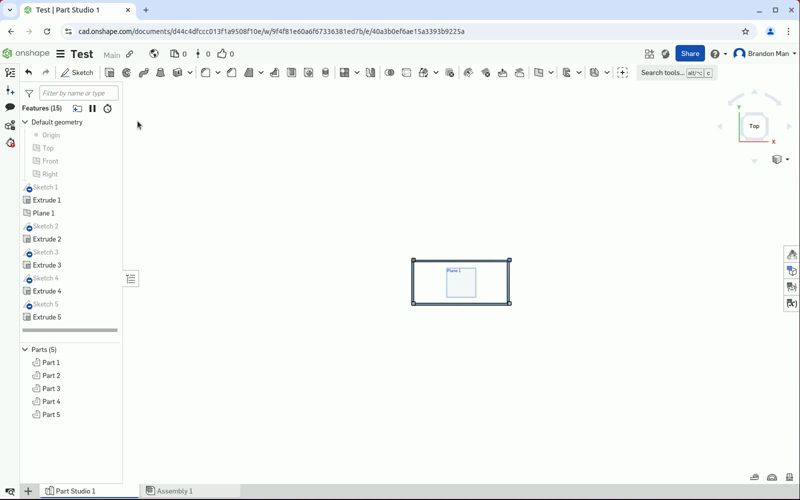
key(shift+h)
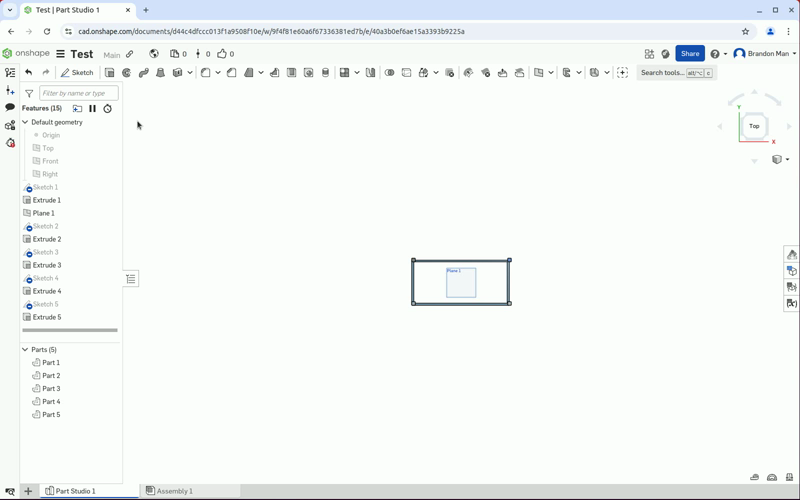
key(shift+h)
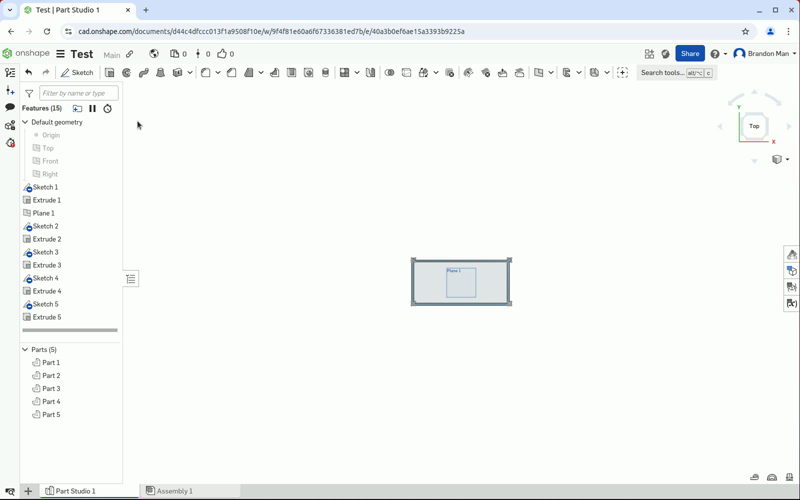
key(shift+7)
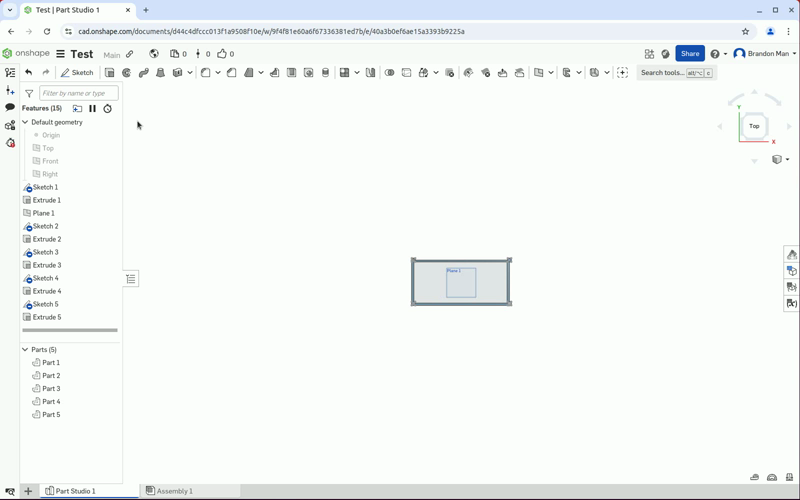
key(up, 3)
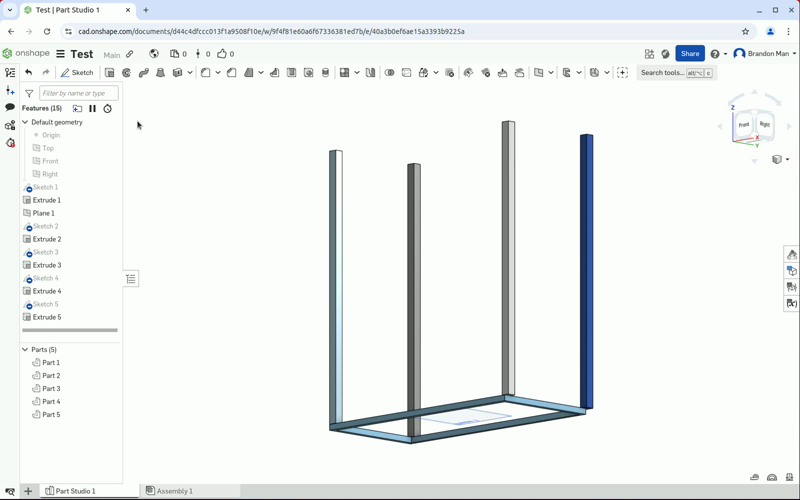
key(left, 3)
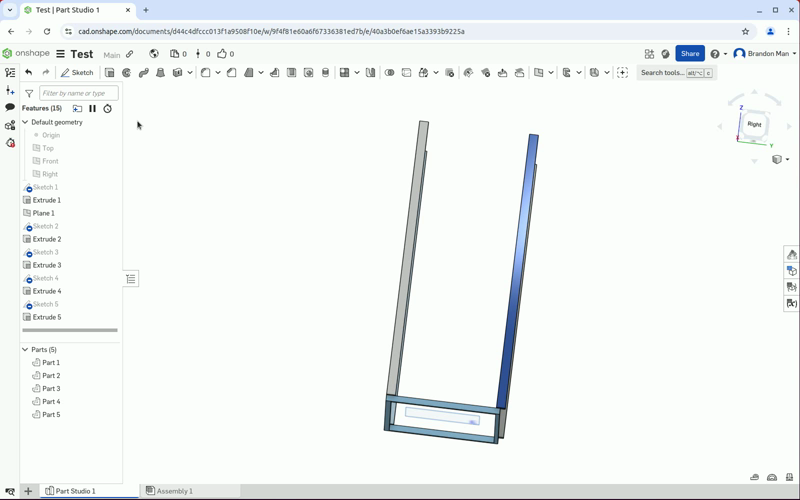
key(right, 3)
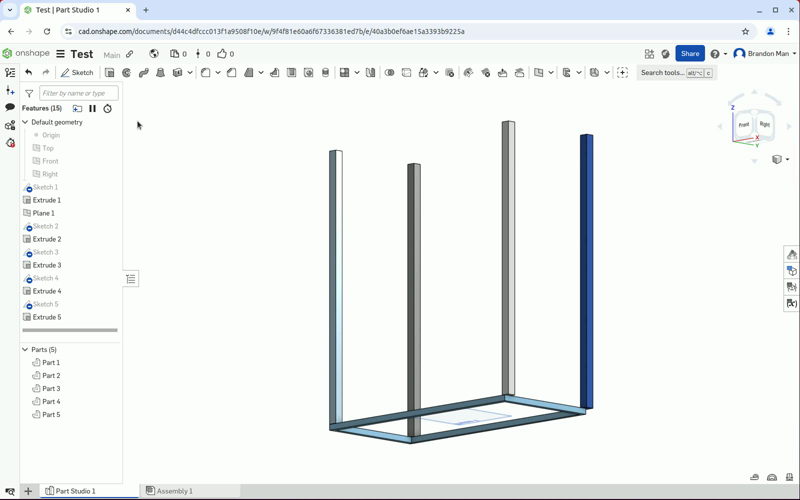
key(down, 3)
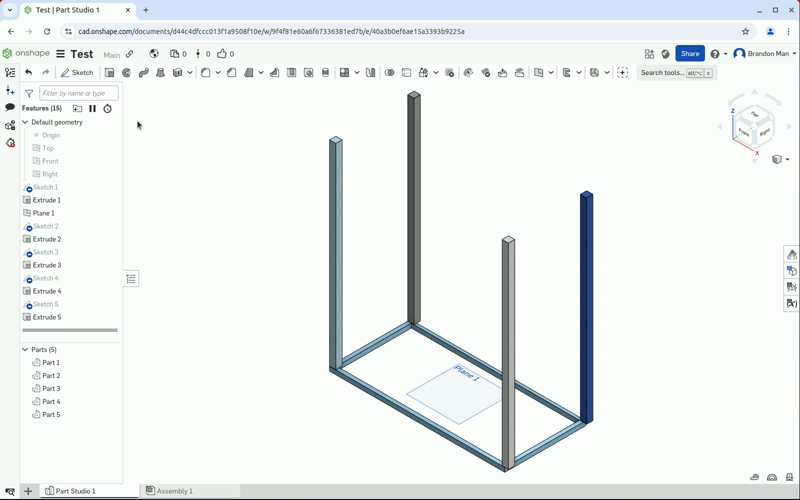
mouse_move(73, 189)
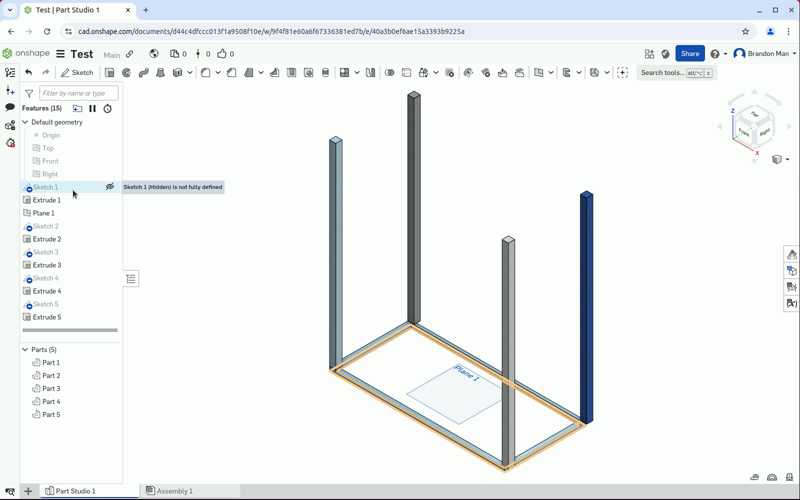
click(73, 189)